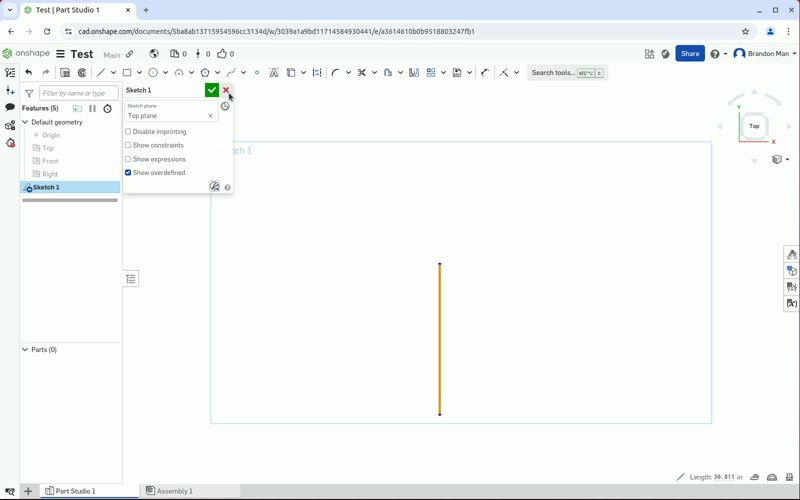
key(shift+h)
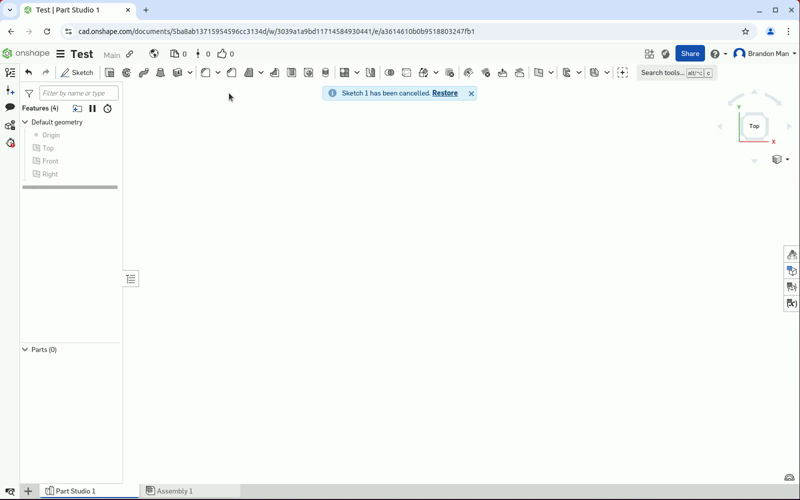
mouse_move(73, 352)
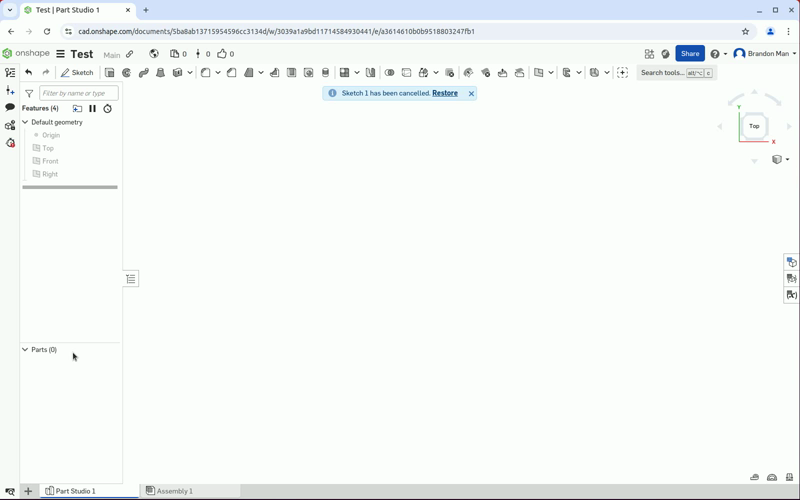
key(y)
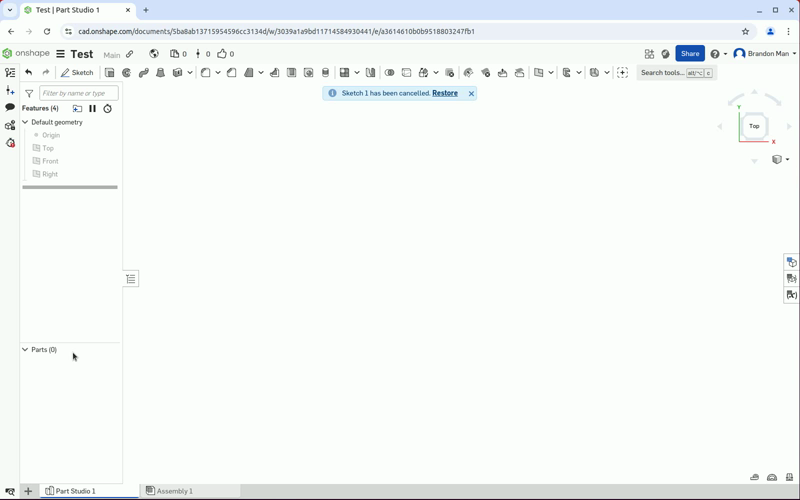
key(shift+p)
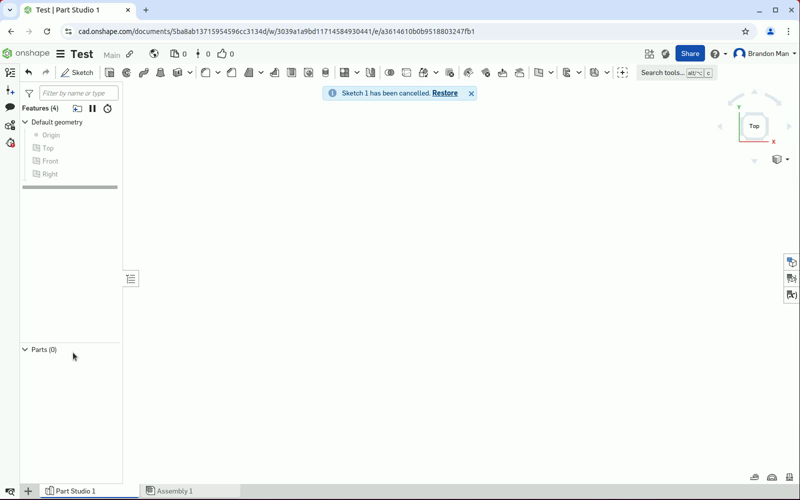
key(space)
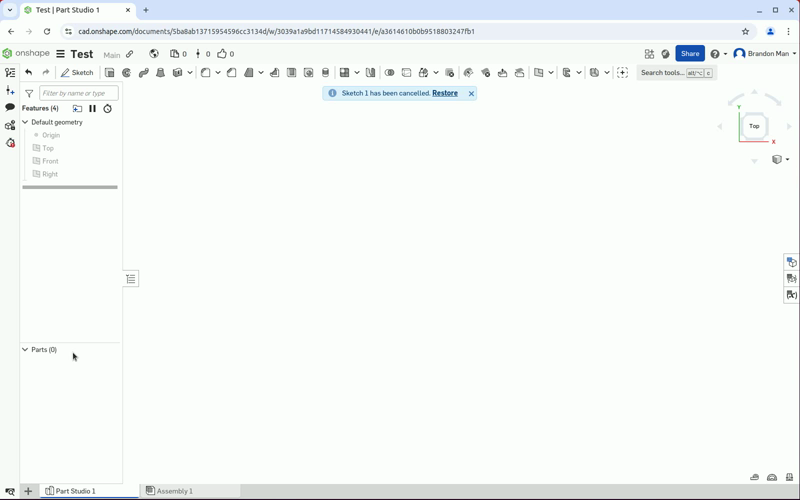
key_down(shift)
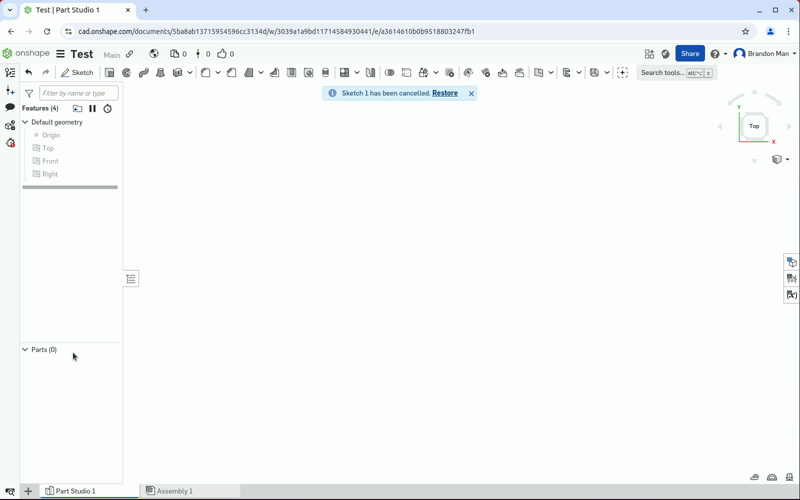
key(up)
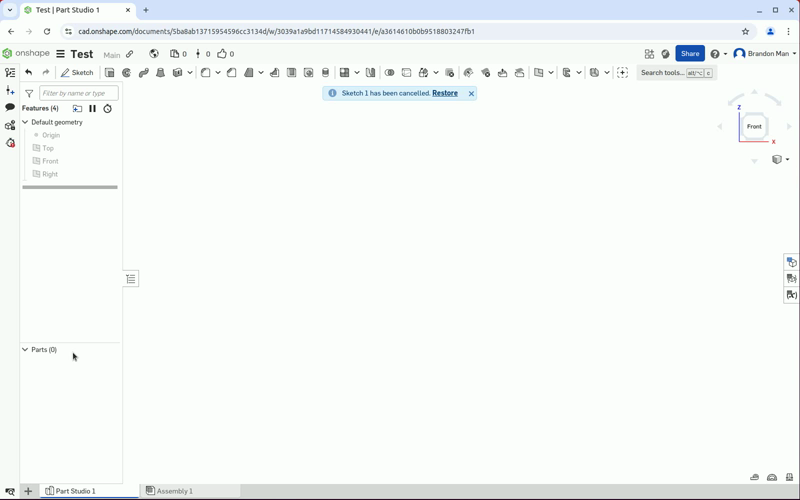
key_up(shift)
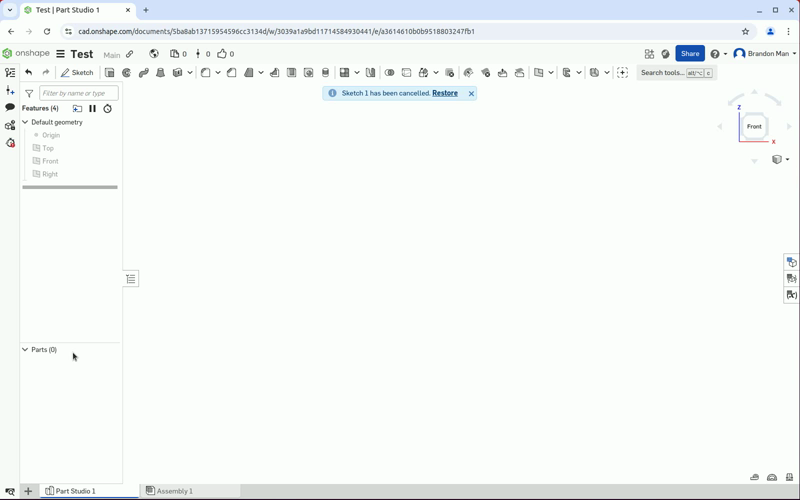
mouse_move(73, 352)
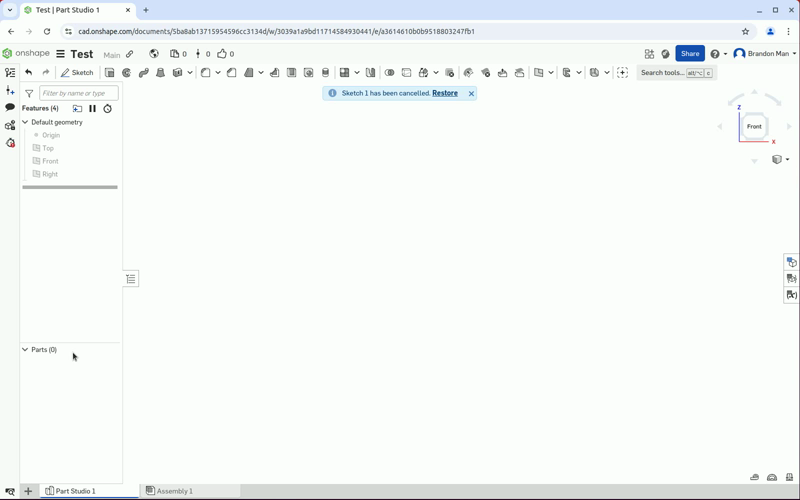
key(shift+y)
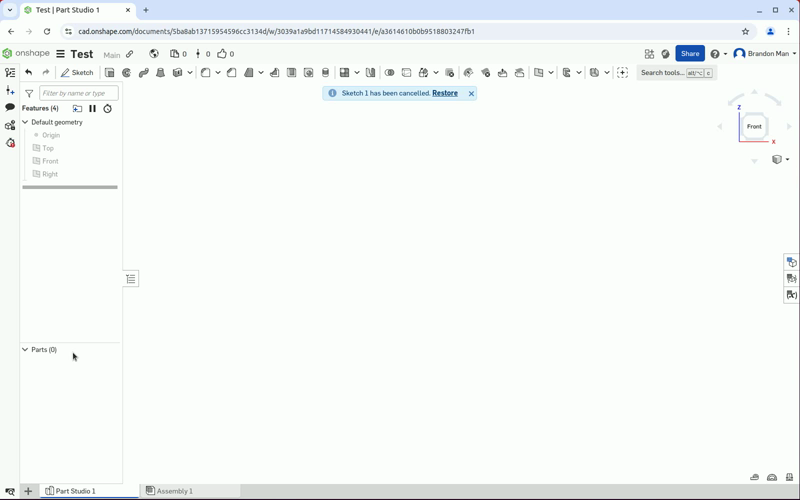
key(shift+s)
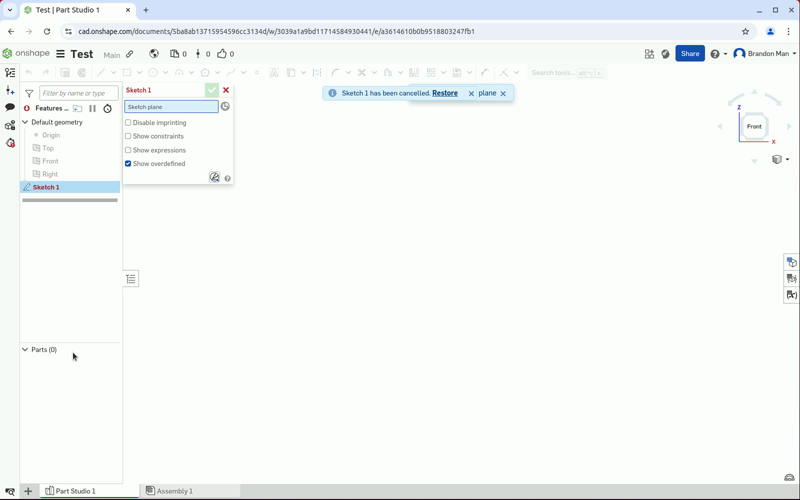
mouse_move(73, 163)
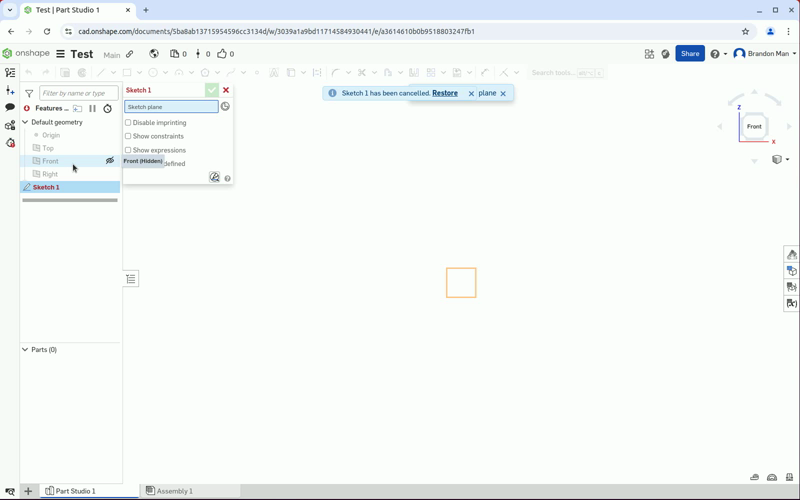
click(73, 163)
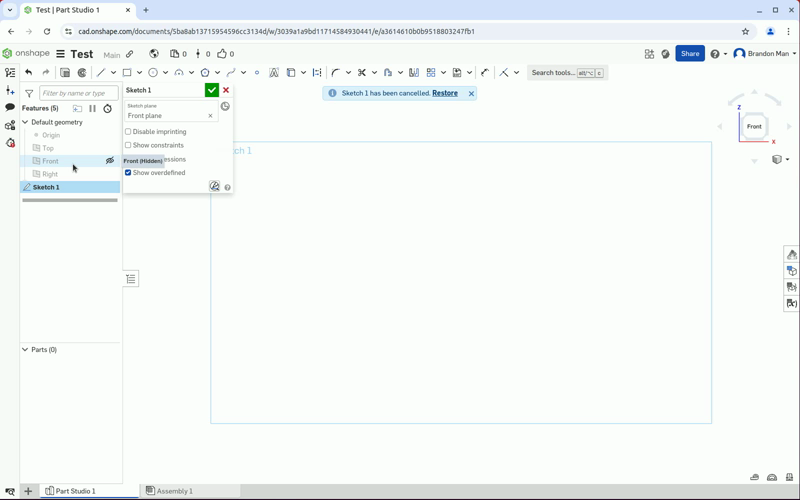
mouse_move(73, 352)
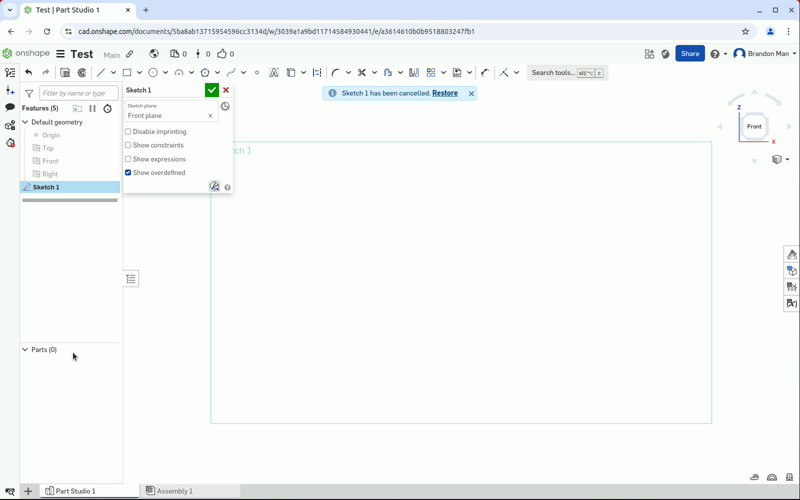
key(y)
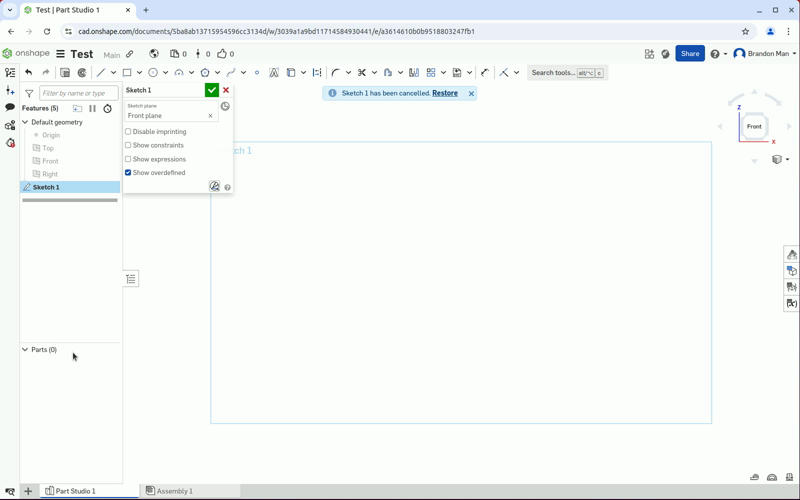
key(c)
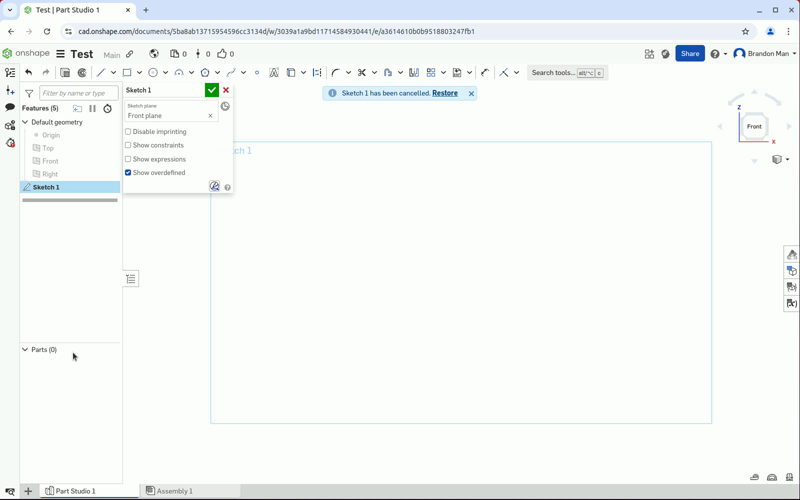
key_down(shift)
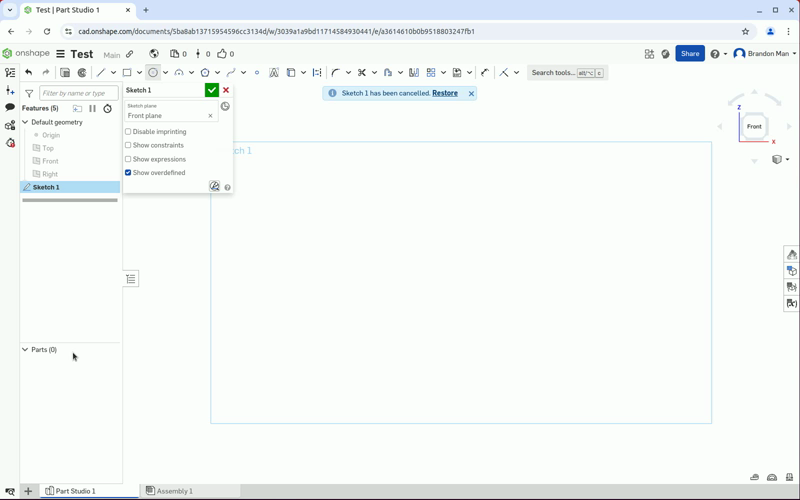
mouse_move(461, 178)
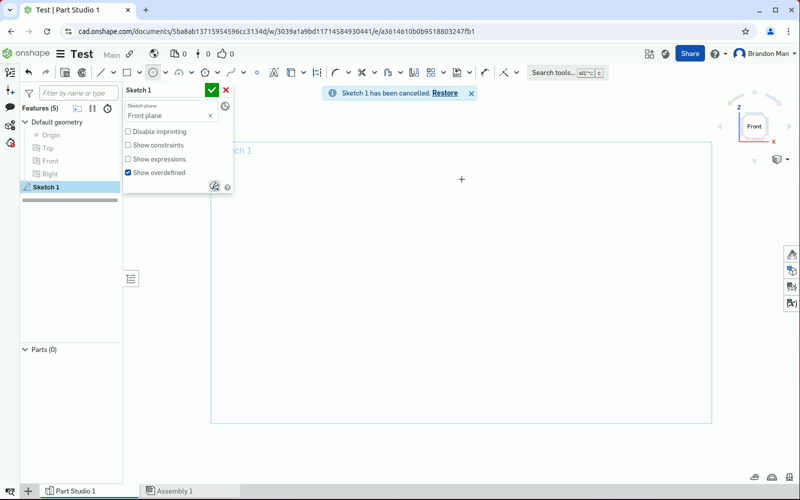
click(461, 178)
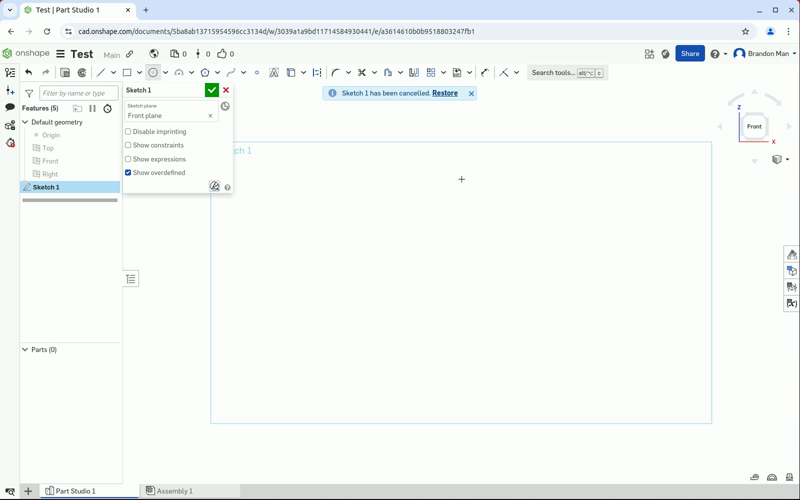
key_up(shift)
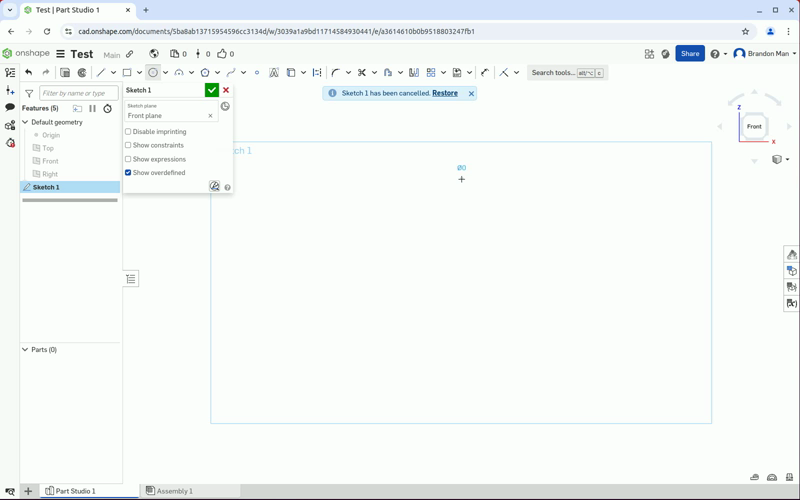
mouse_move(471, 178)
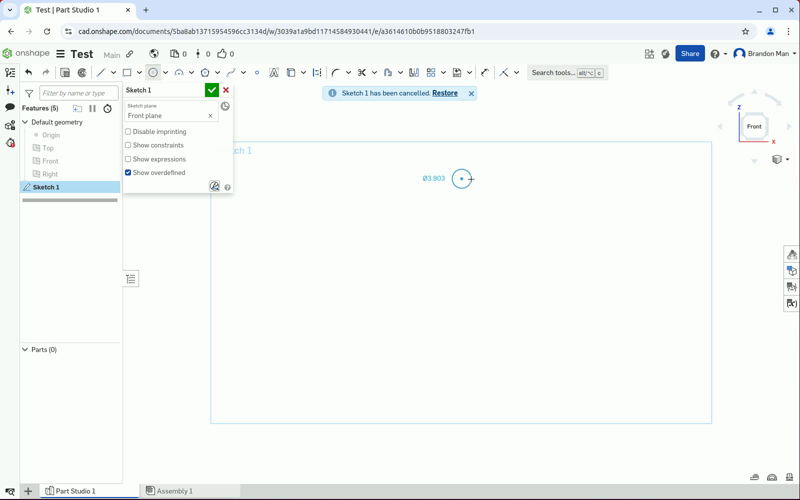
click(471, 178)
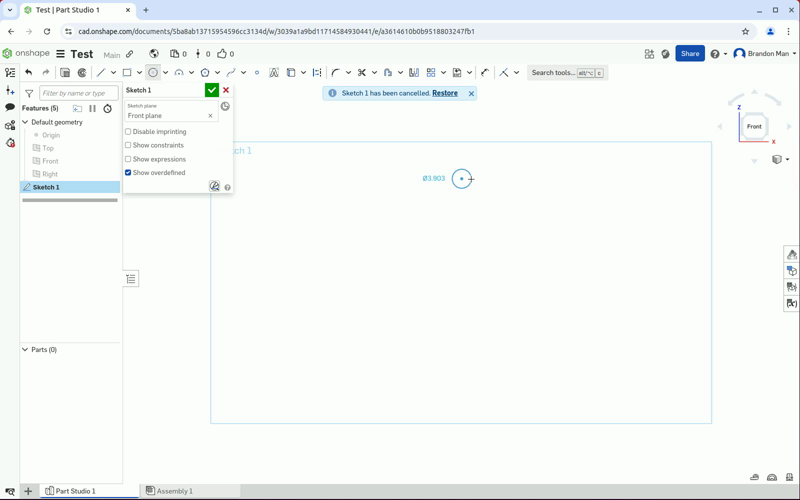
key(esc)
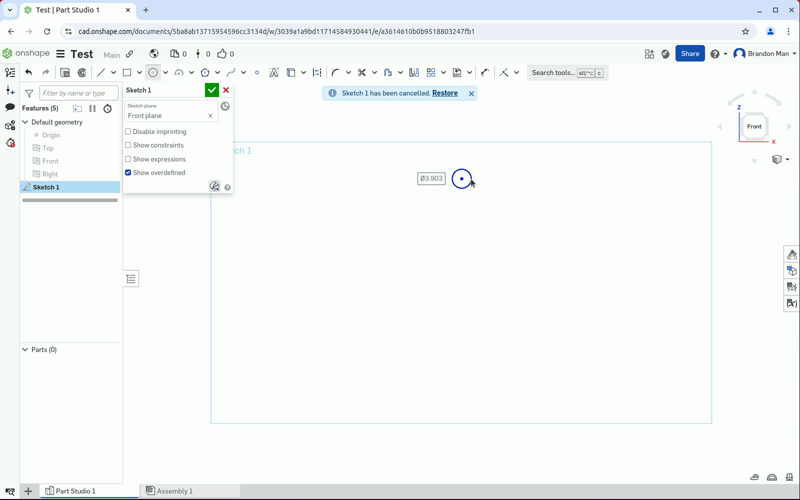
key(c)
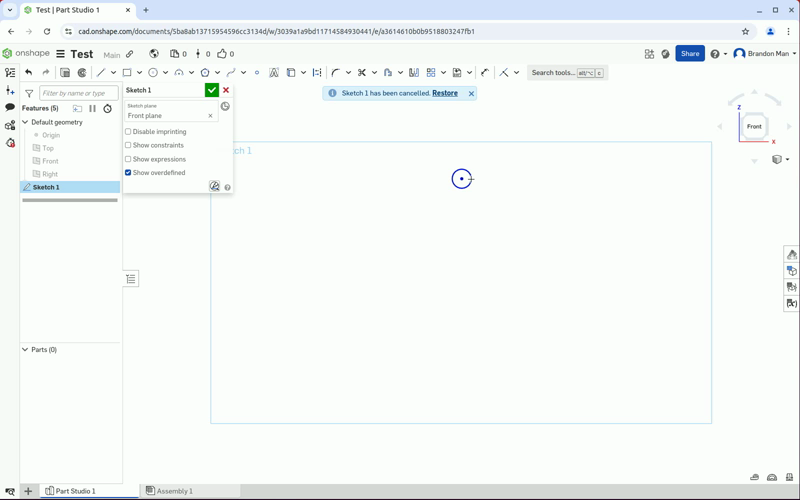
key_down(shift)
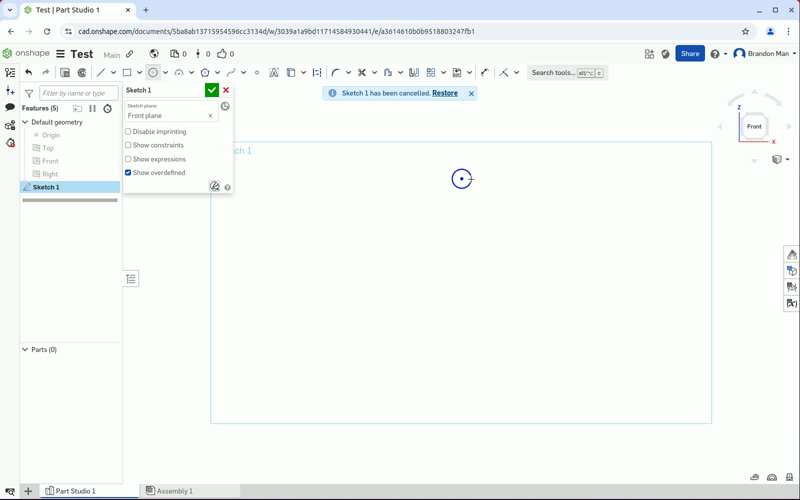
mouse_move(461, 178)
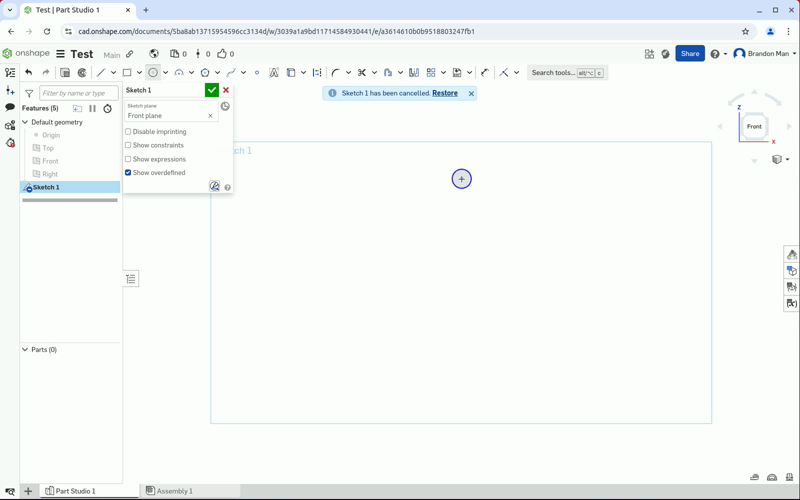
click(461, 178)
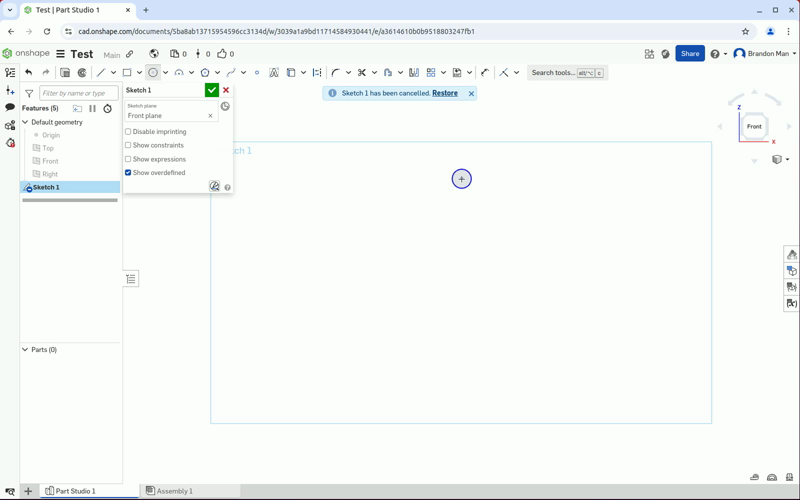
key_up(shift)
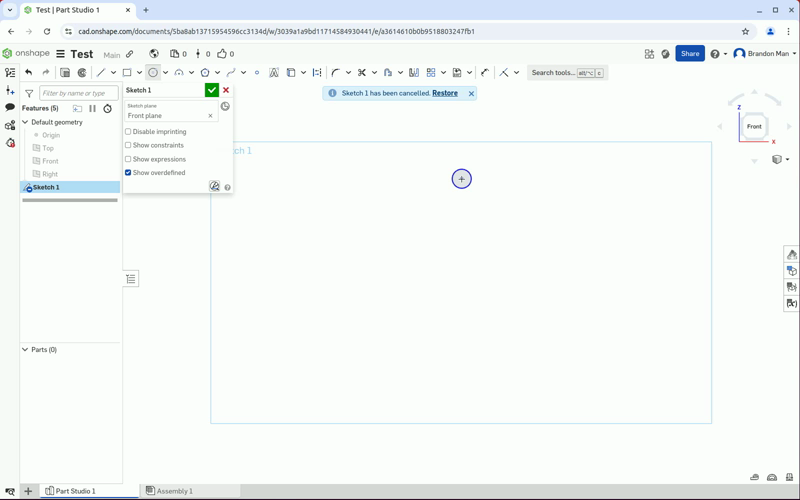
mouse_move(464, 178)
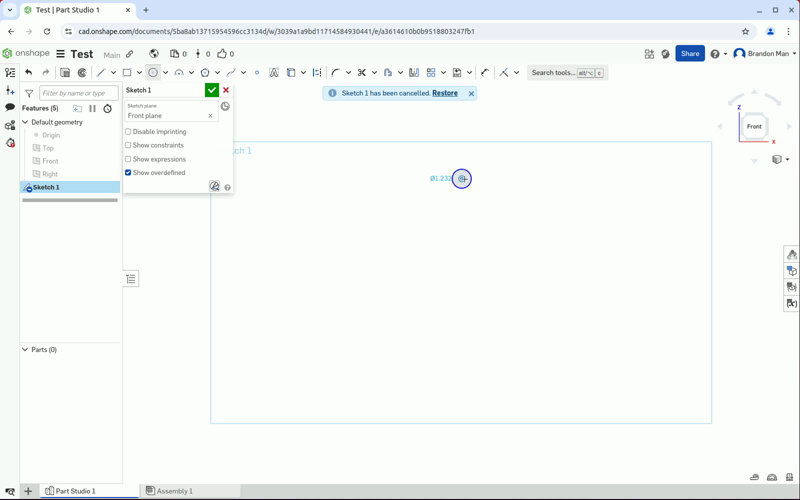
scroll(6)
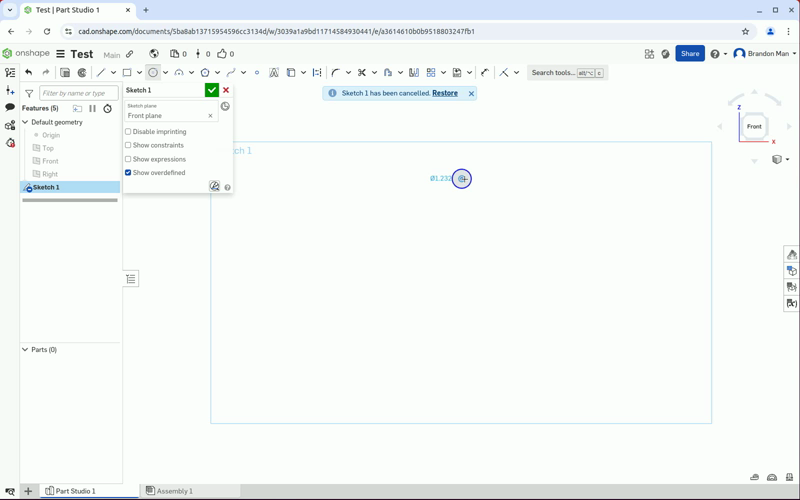
scroll(6)
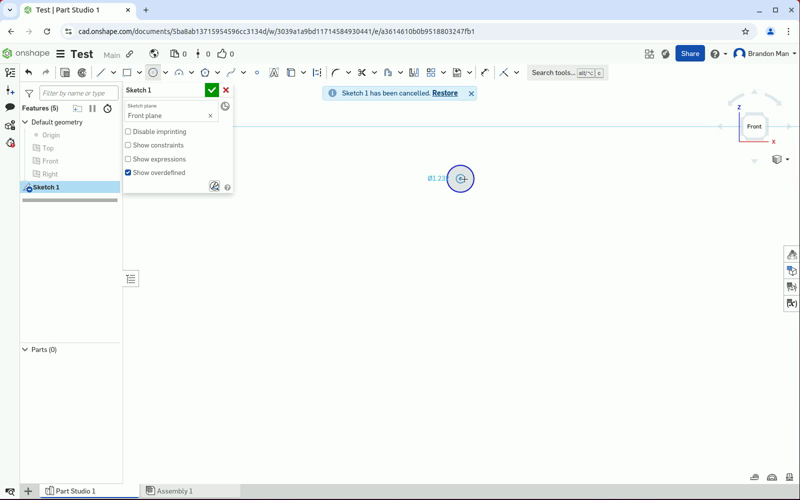
scroll(6)
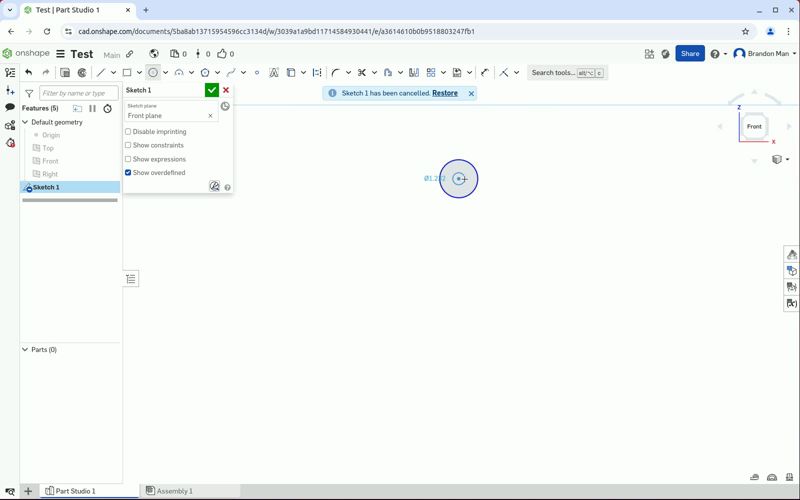
scroll(6)
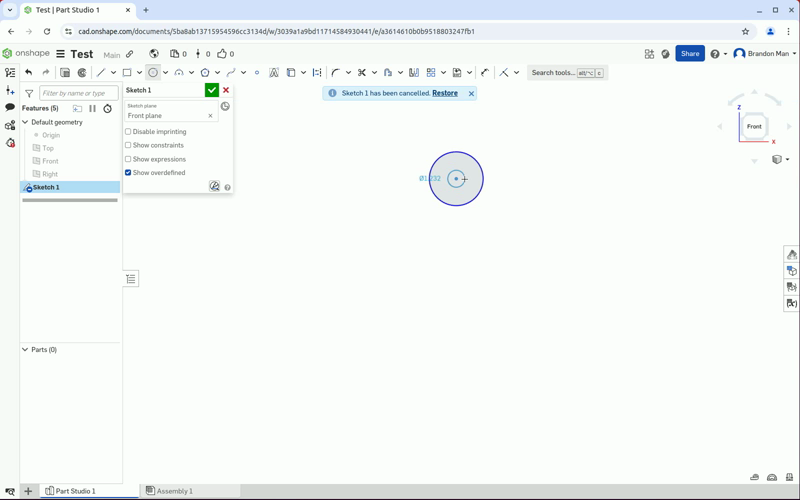
scroll(6)
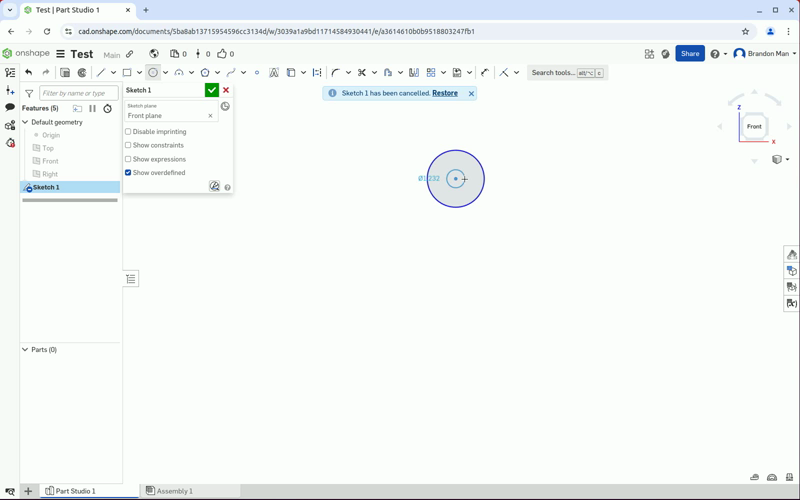
scroll(6)
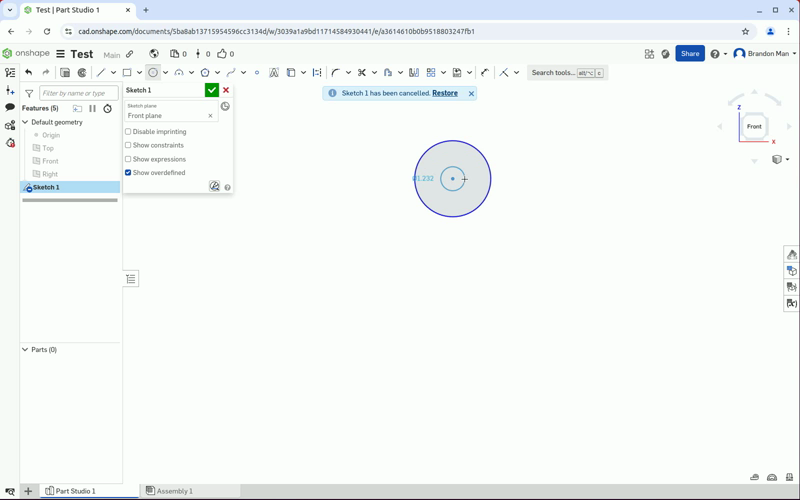
scroll(6)
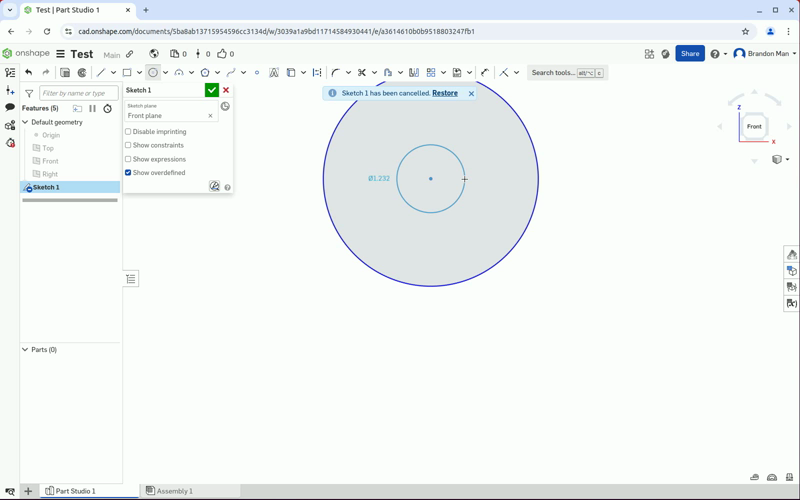
click(464, 178)
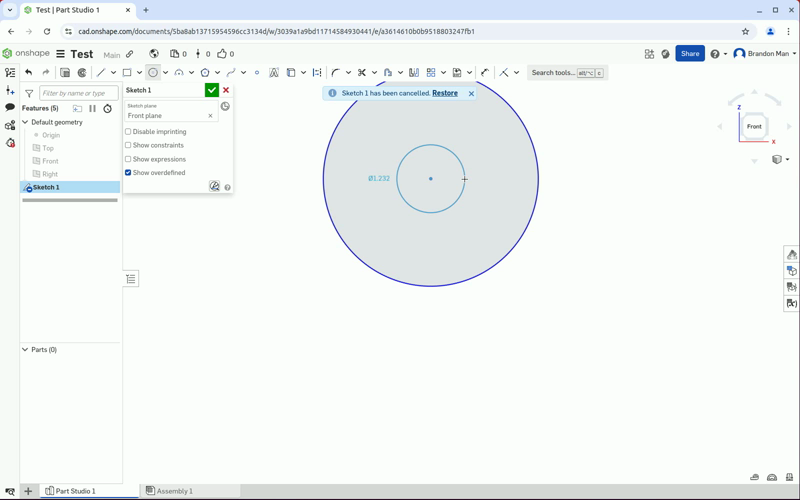
scroll(-6)
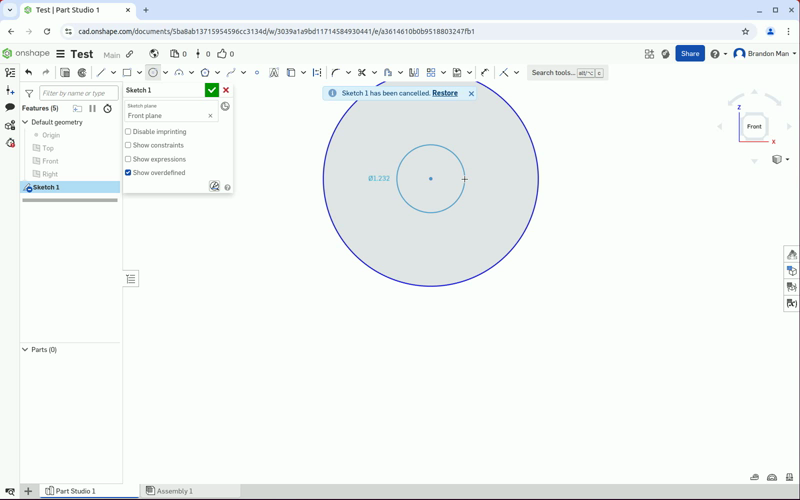
scroll(-6)
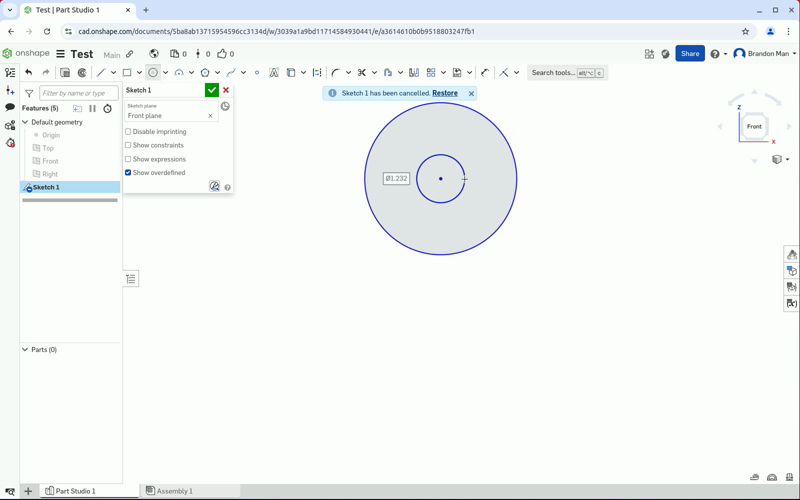
scroll(-6)
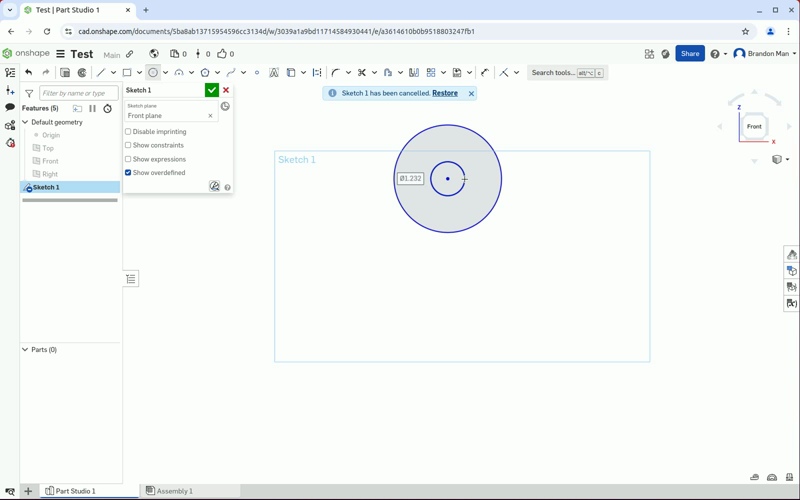
scroll(-6)
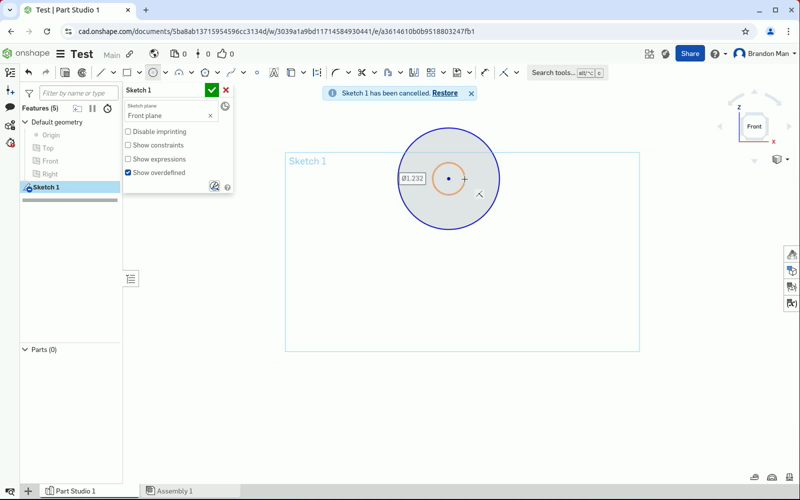
scroll(-6)
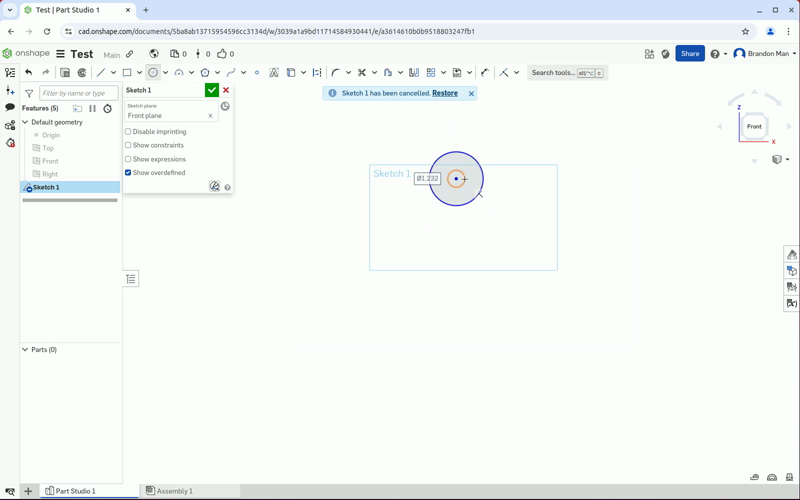
scroll(-6)
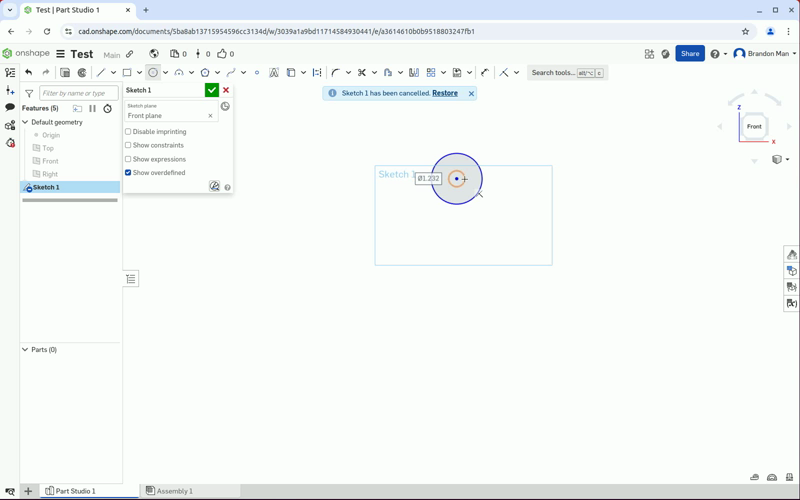
scroll(-6)
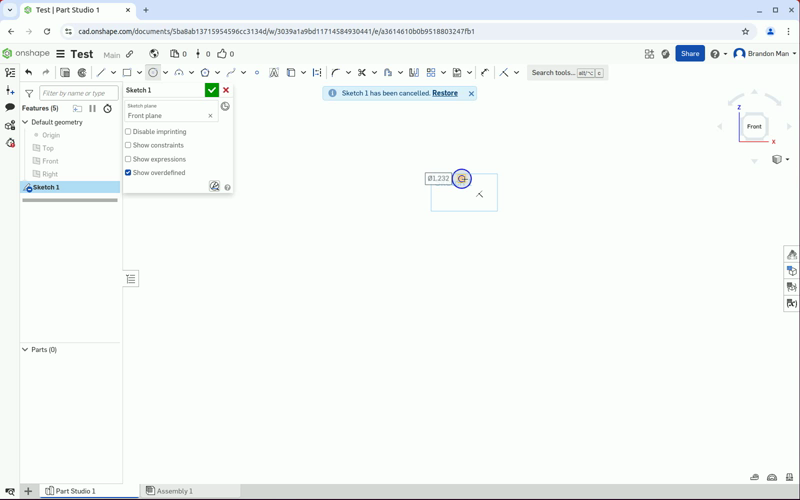
key(esc)
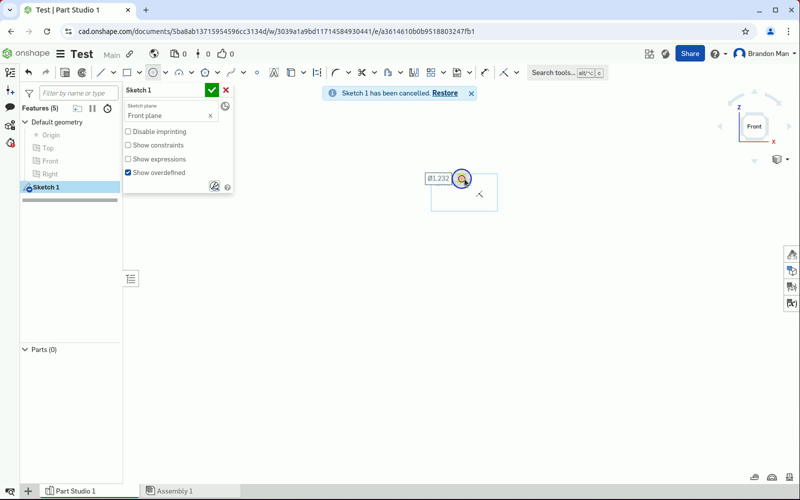
mouse_move(456, 172)
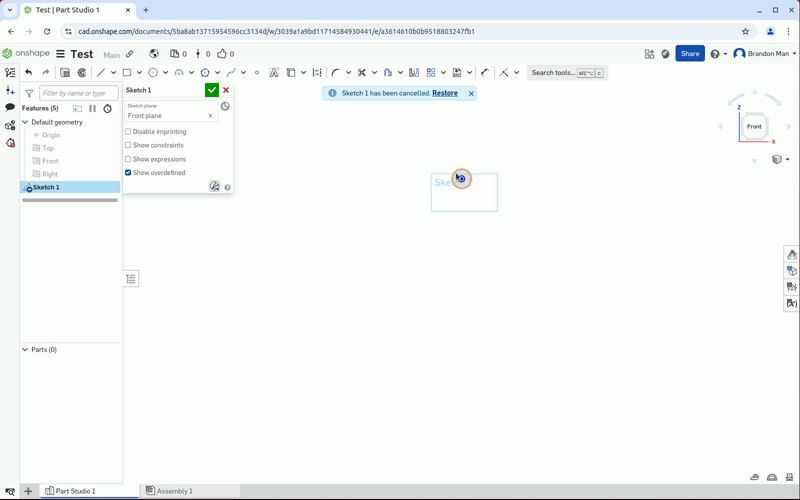
scroll(6)
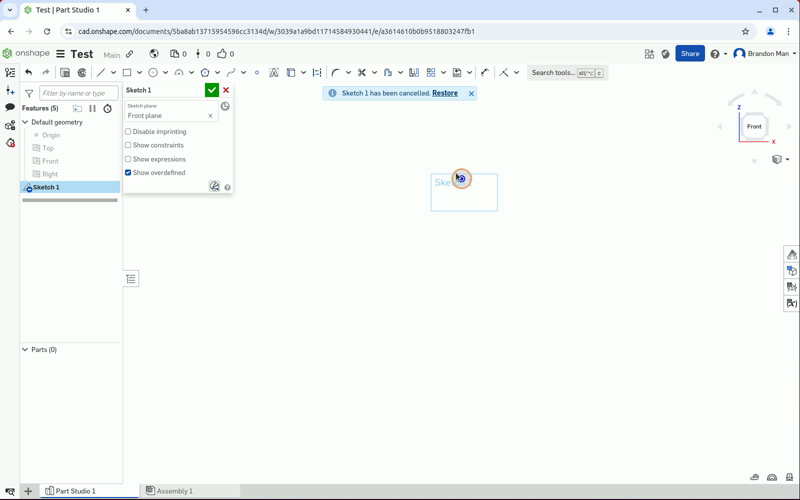
scroll(6)
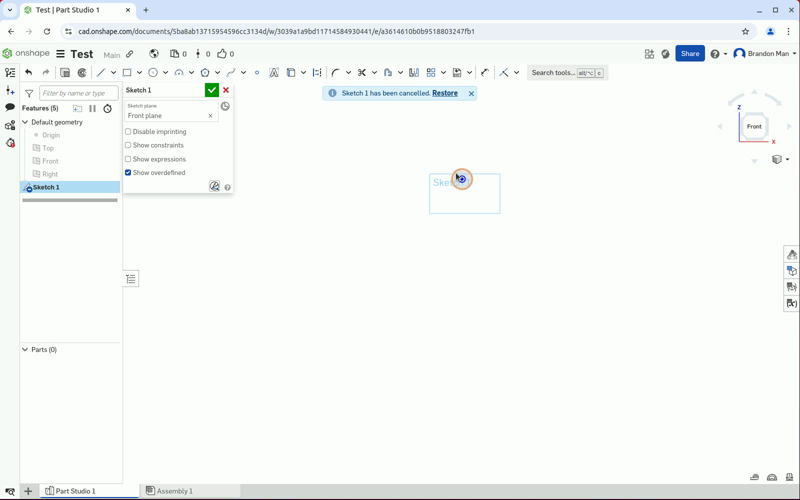
scroll(6)
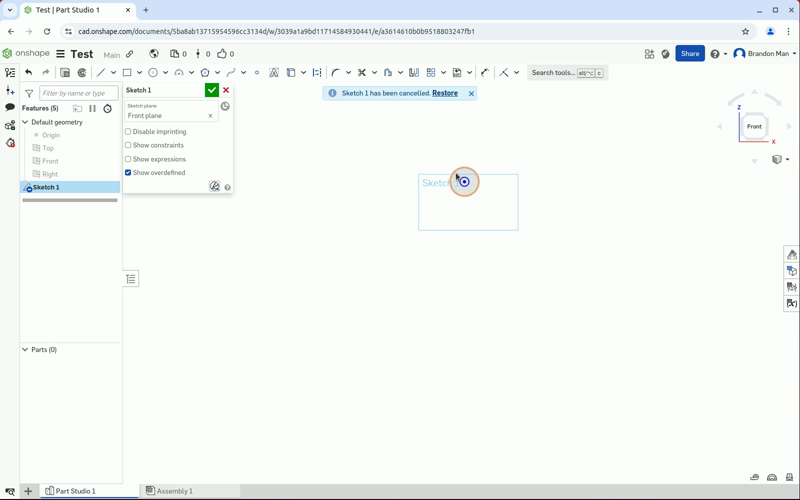
scroll(6)
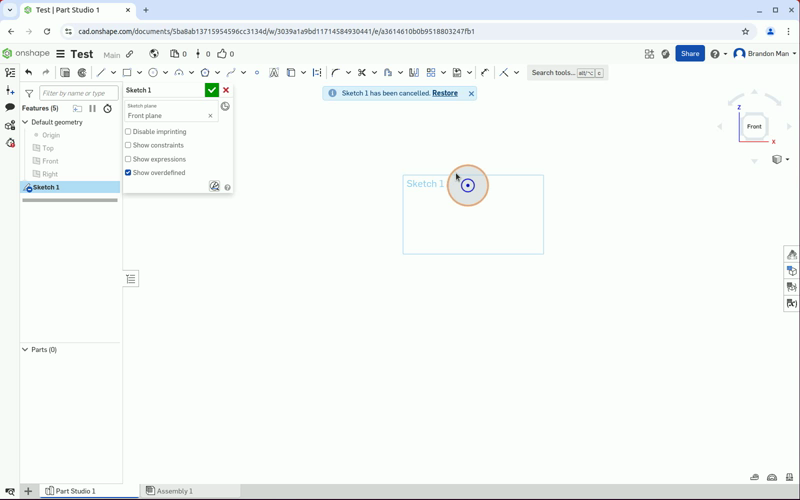
scroll(6)
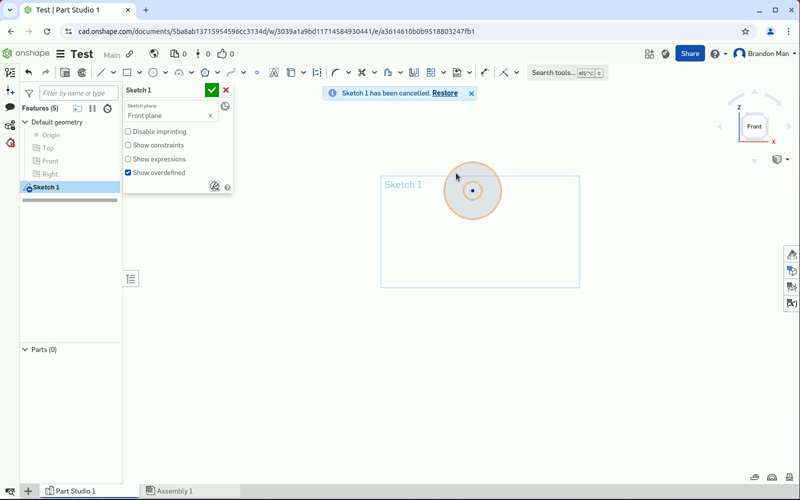
scroll(6)
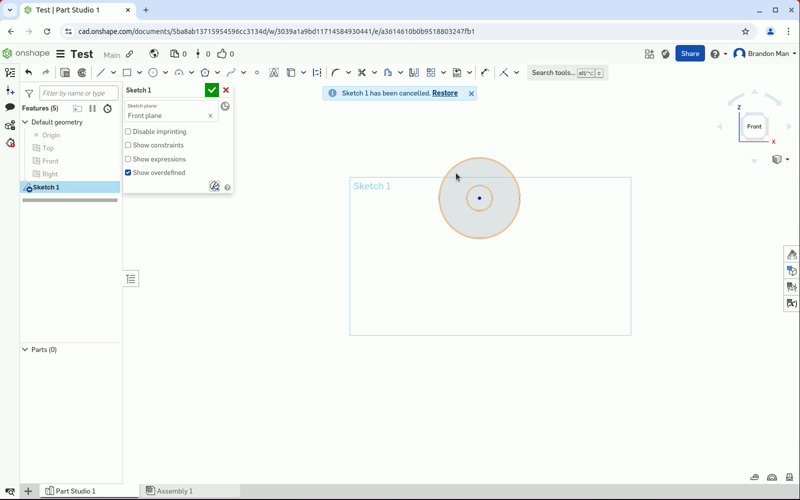
scroll(6)
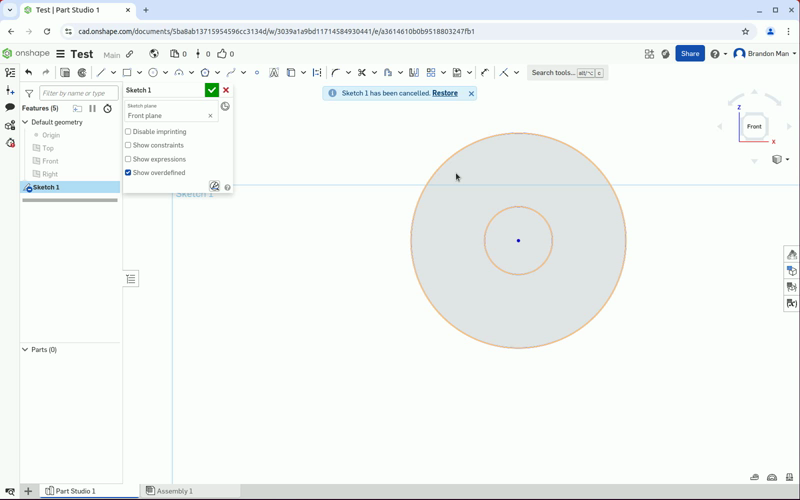
click(456, 172)
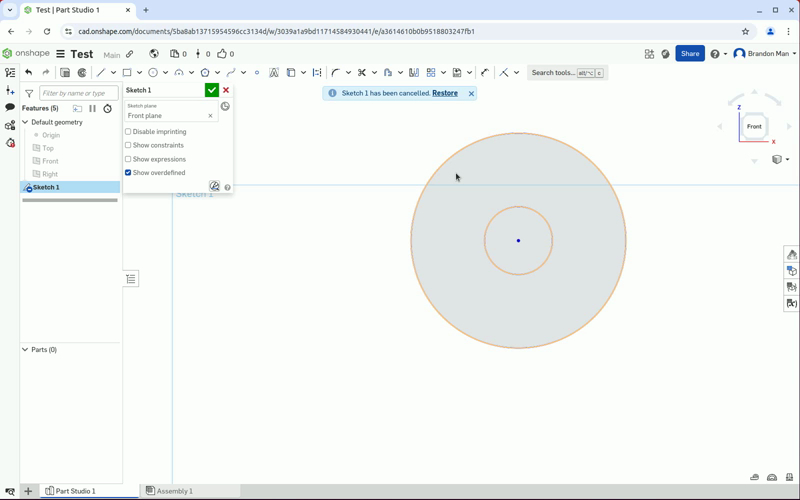
scroll(-6)
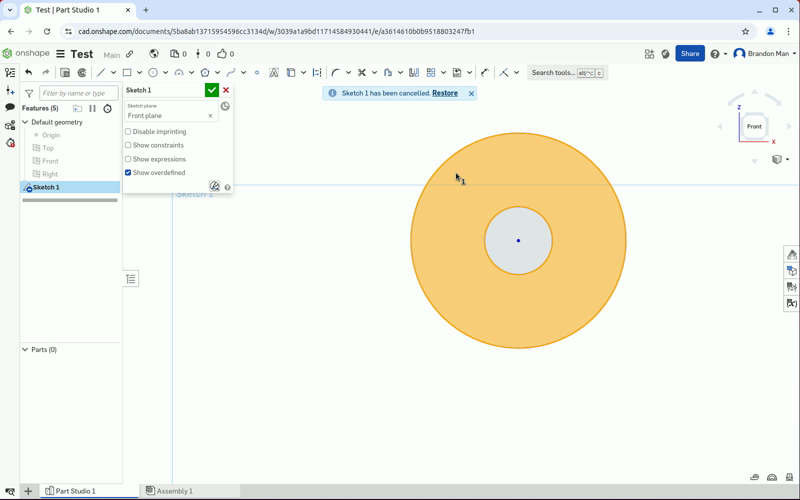
scroll(-6)
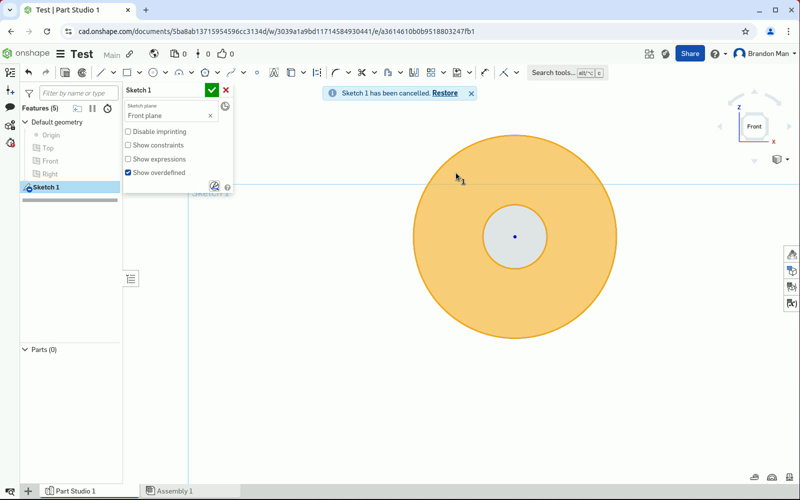
scroll(-6)
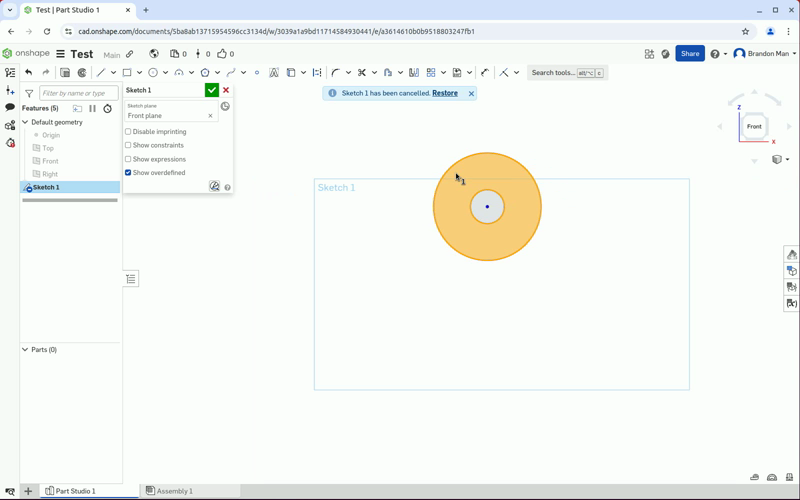
scroll(-6)
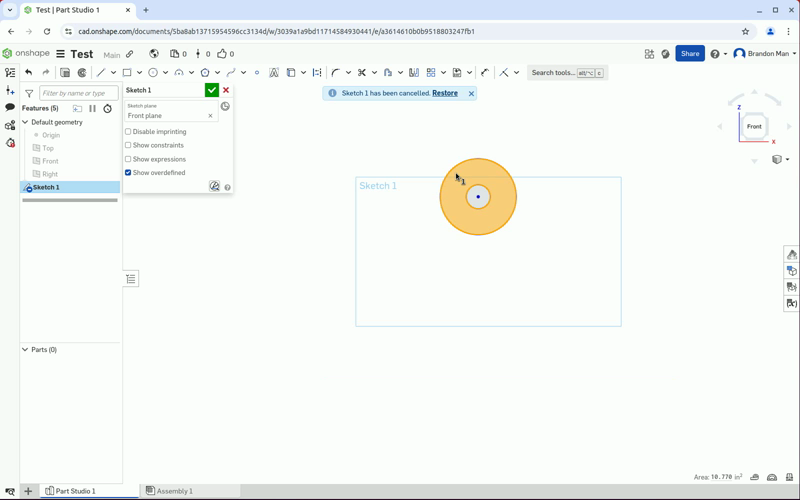
scroll(-6)
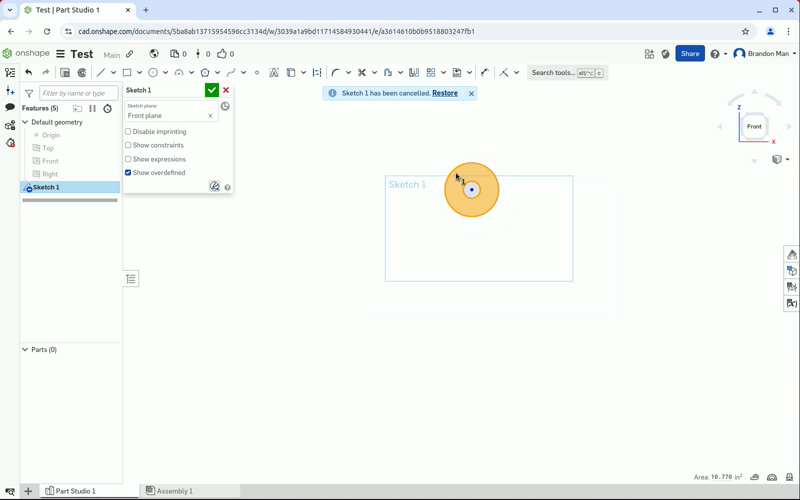
scroll(-6)
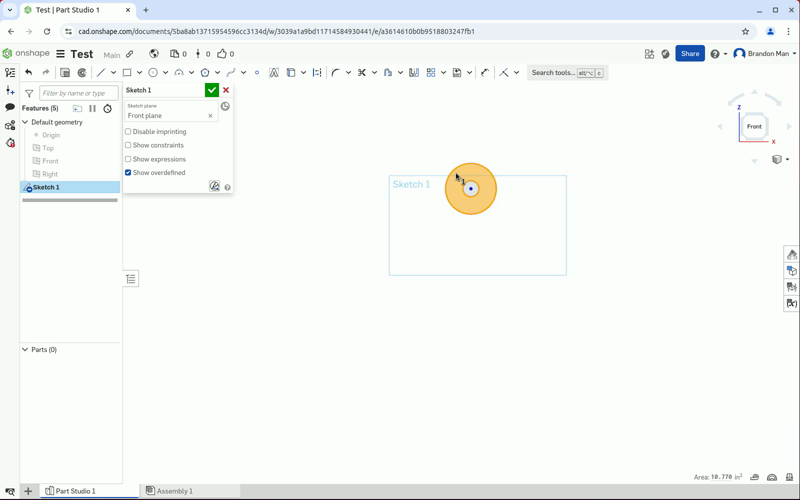
scroll(-6)
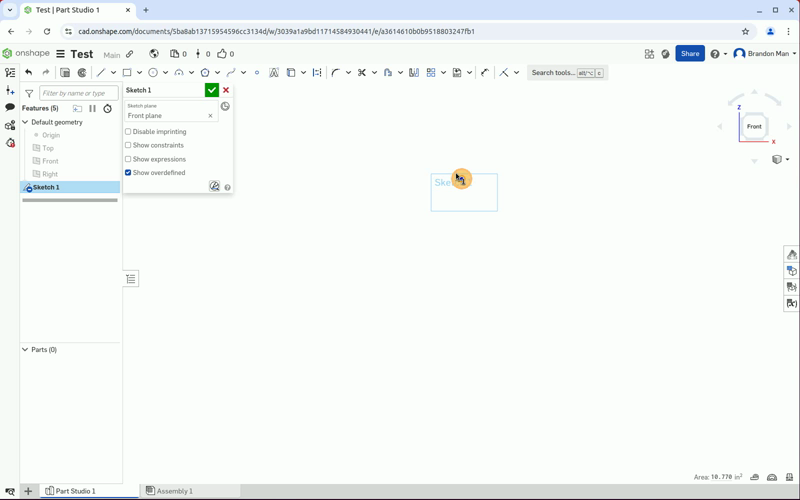
mouse_move(73, 352)
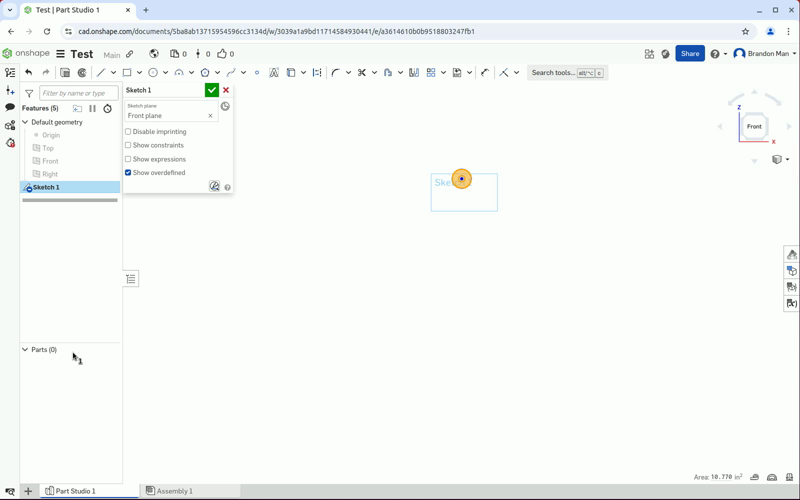
key(shift+y)
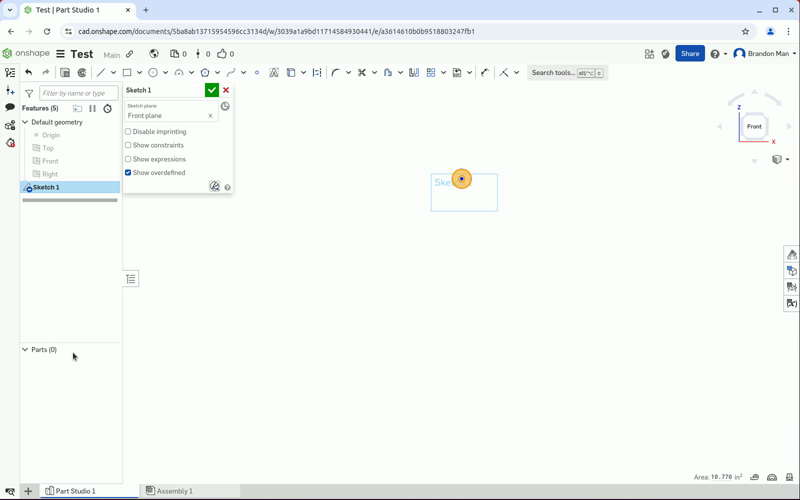
key(shift+e)
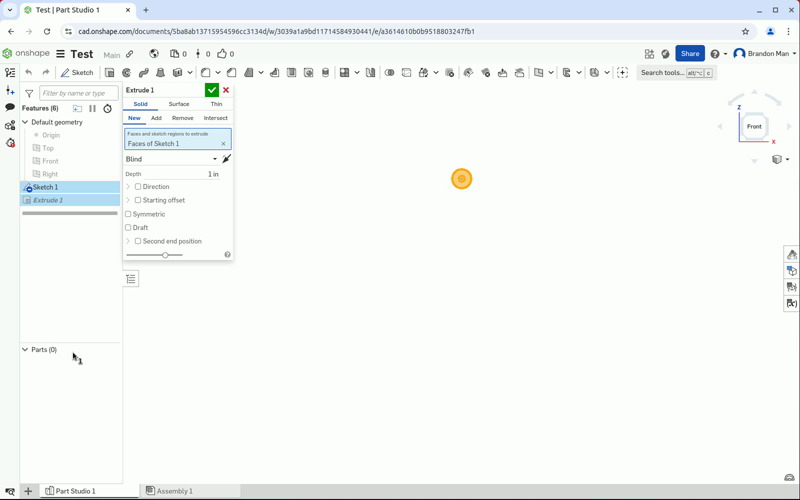
mouse_move(143, 106)
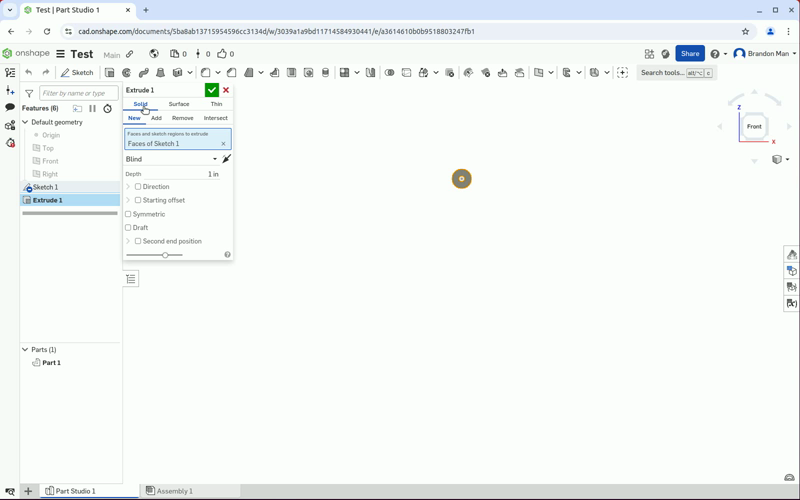
click(143, 106)
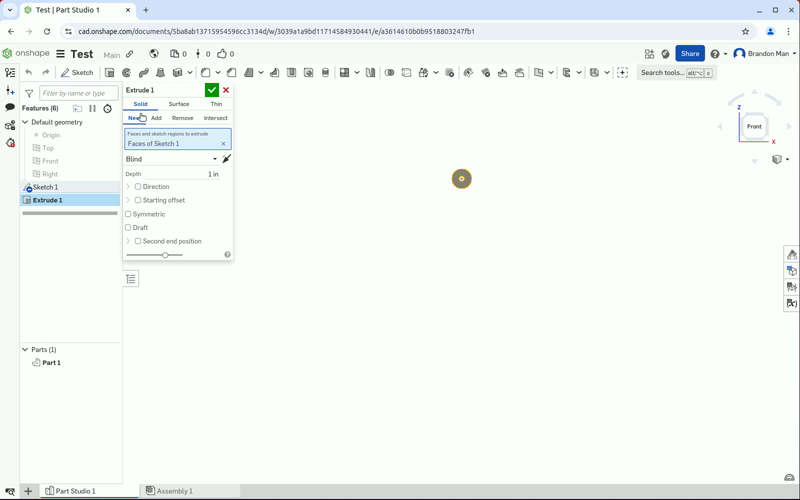
mouse_move(137, 120)
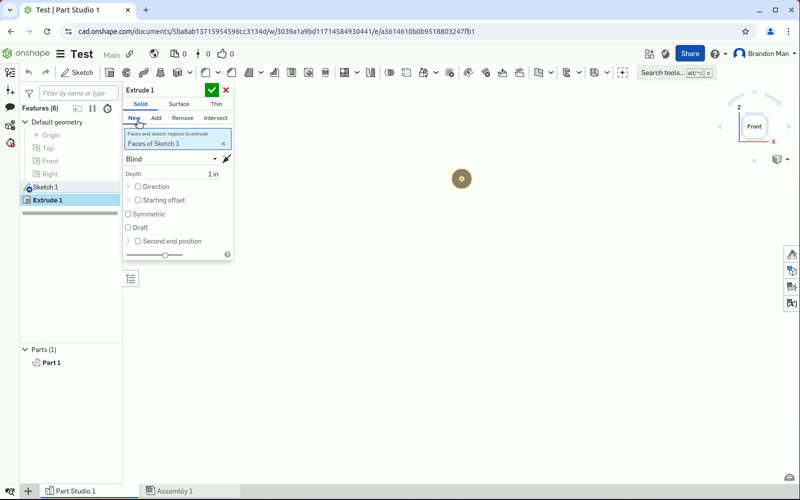
click(137, 120)
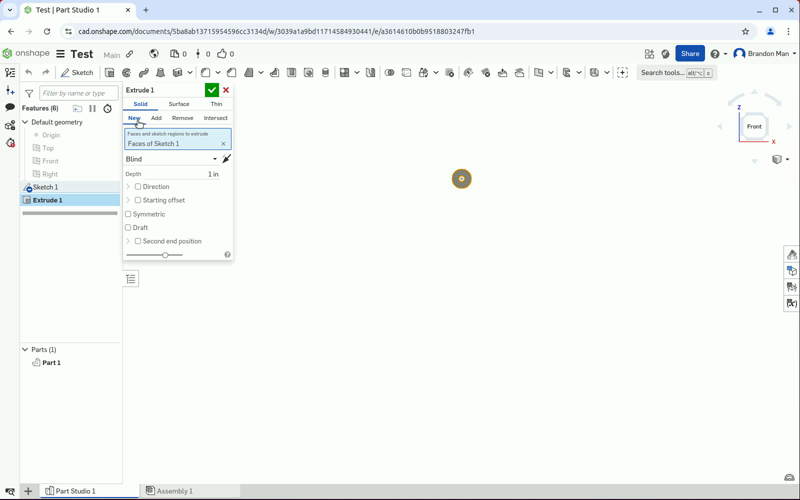
key(tab, 4)
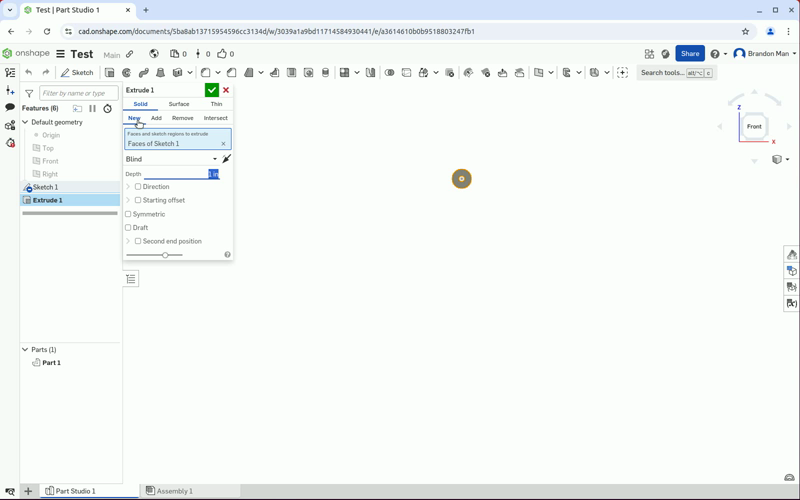
text(0.481)
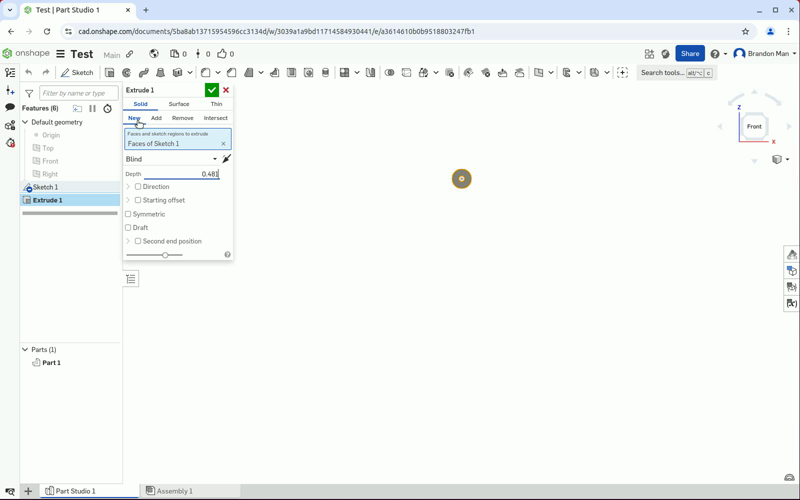
key(enter)
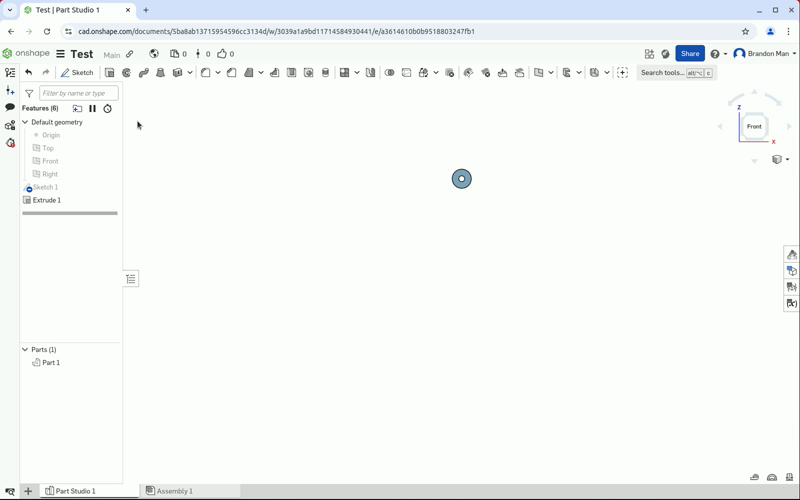
key(shift+h)
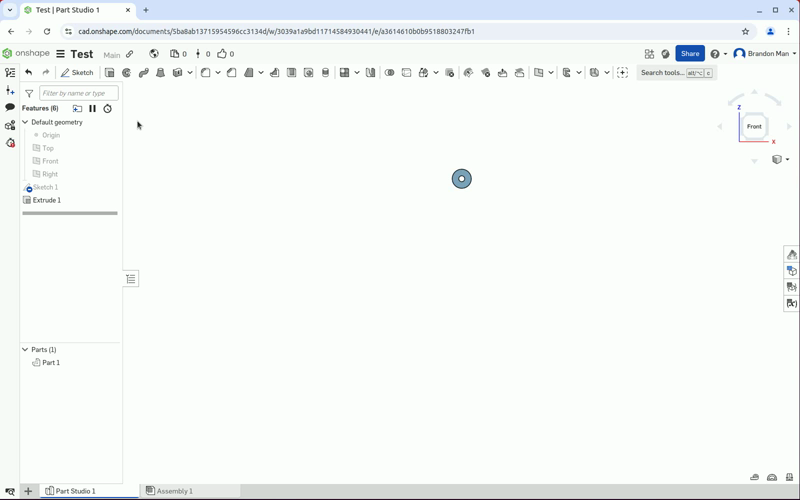
key(shift+h)
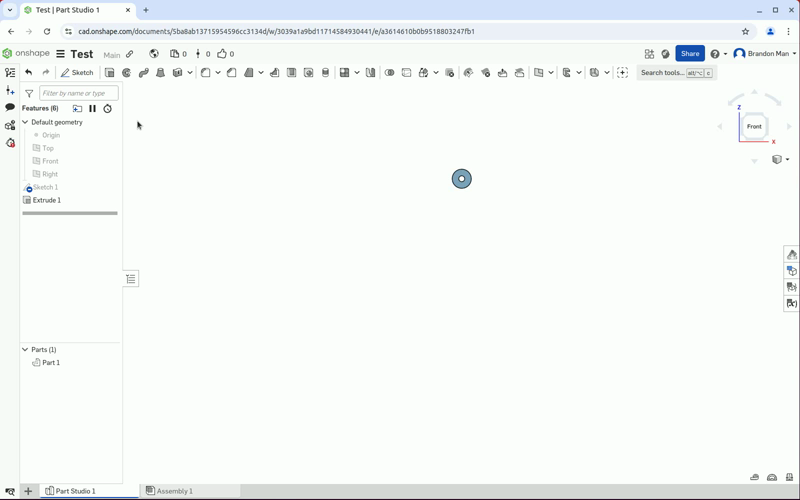
mouse_move(73, 189)
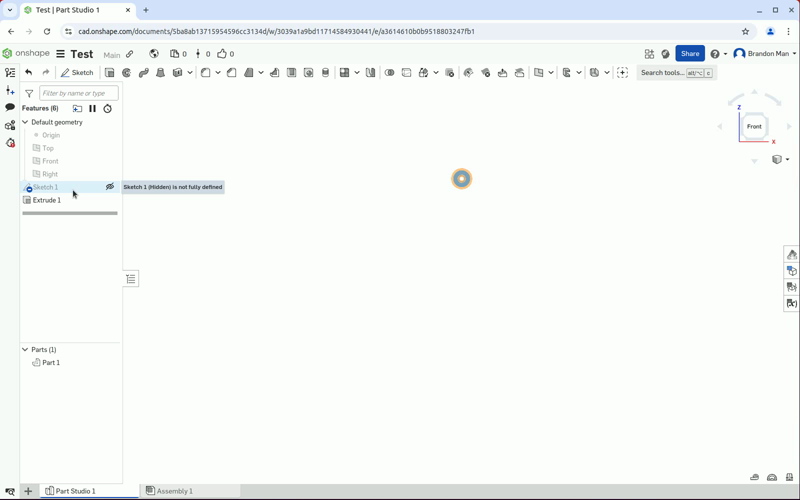
click(73, 189)
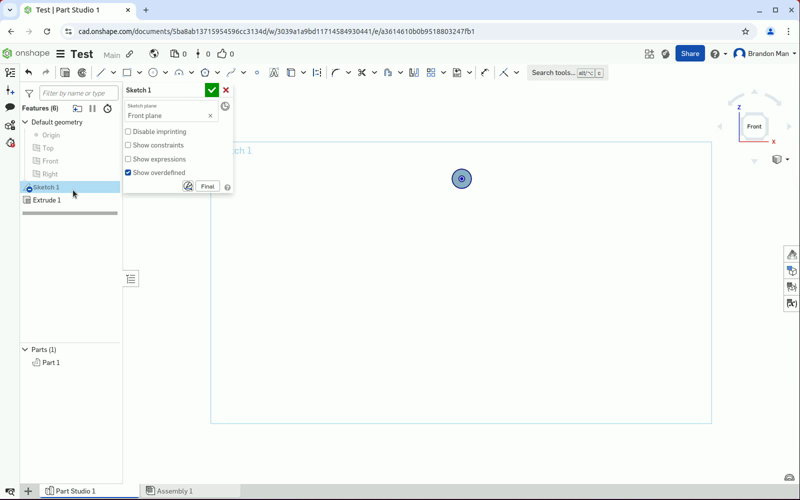
mouse_move(229, 92)
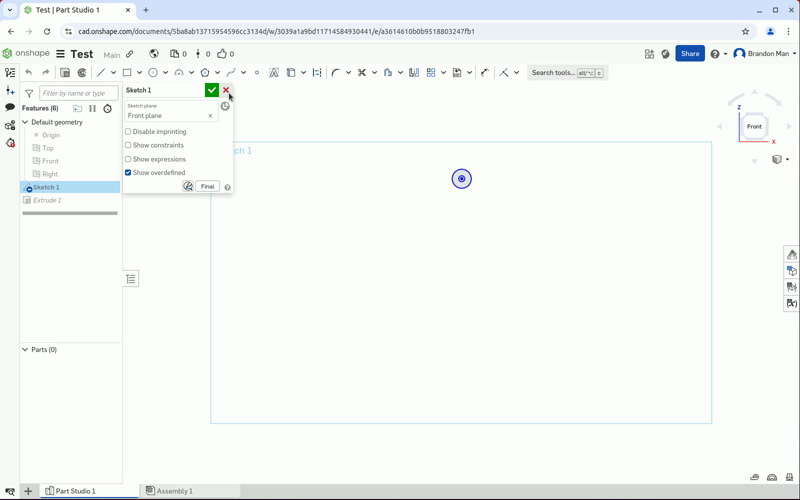
click(229, 92)
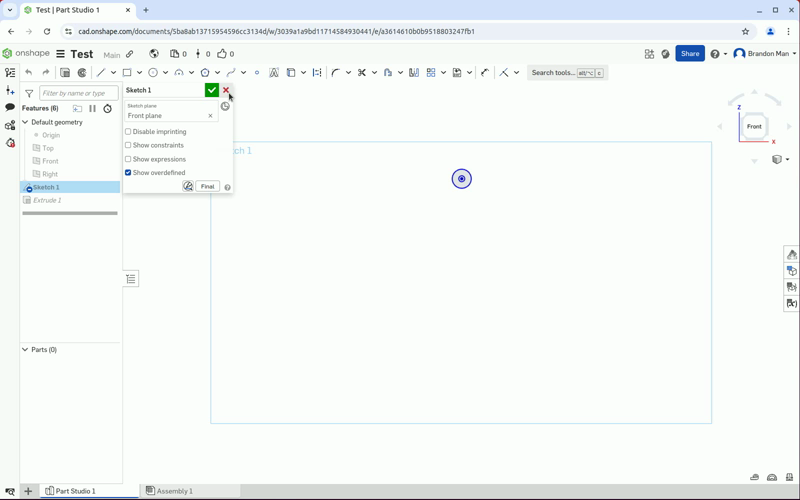
key(shift+s)
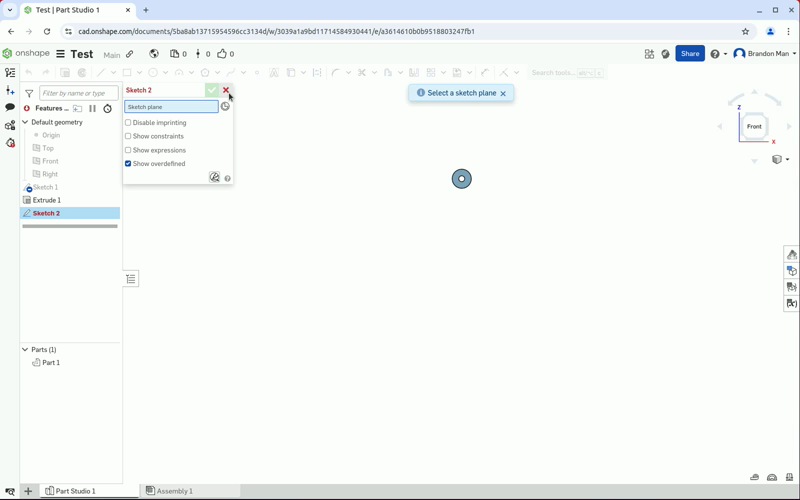
mouse_move(73, 163)
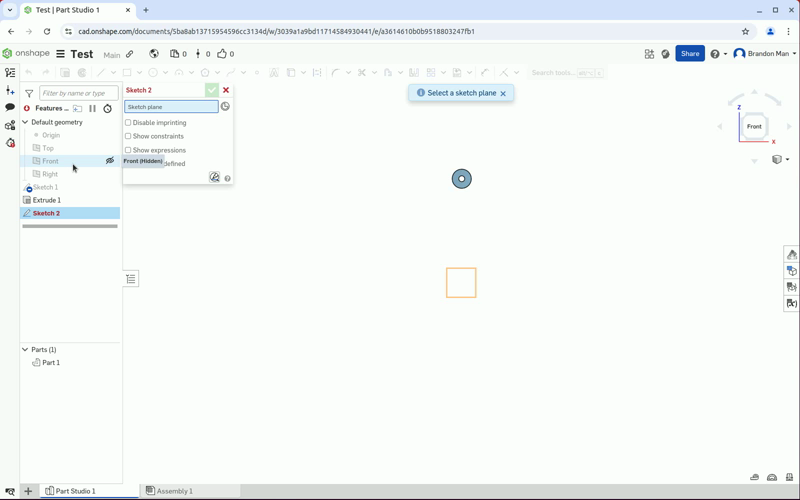
click(73, 163)
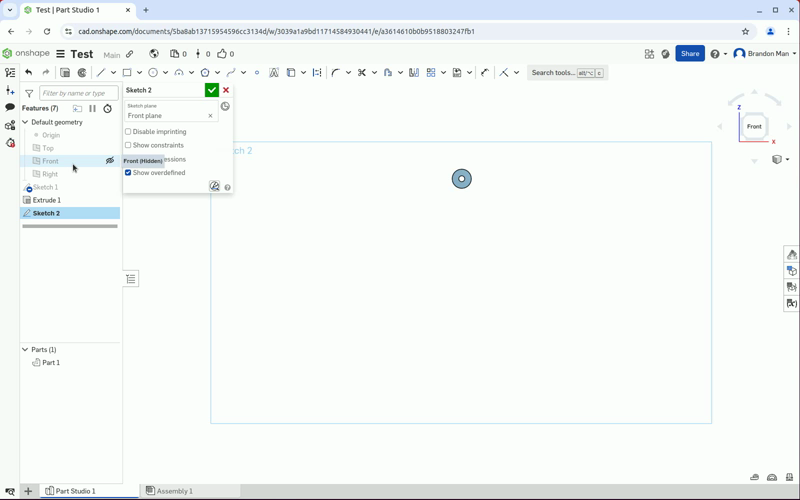
mouse_move(73, 352)
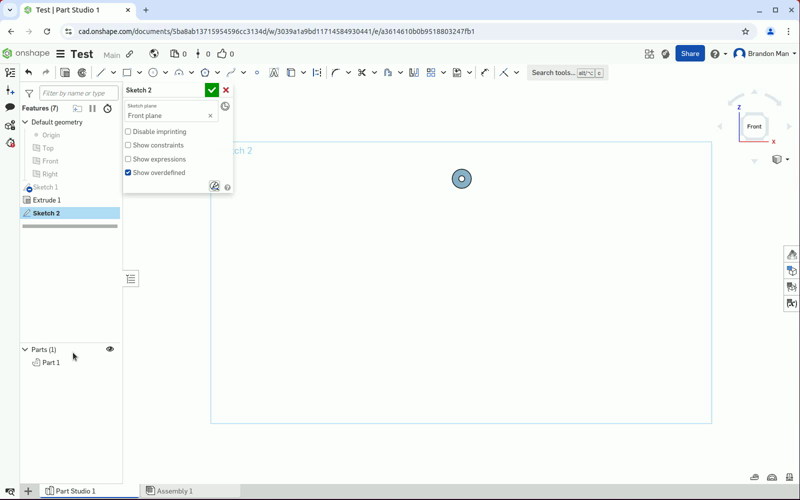
key(y)
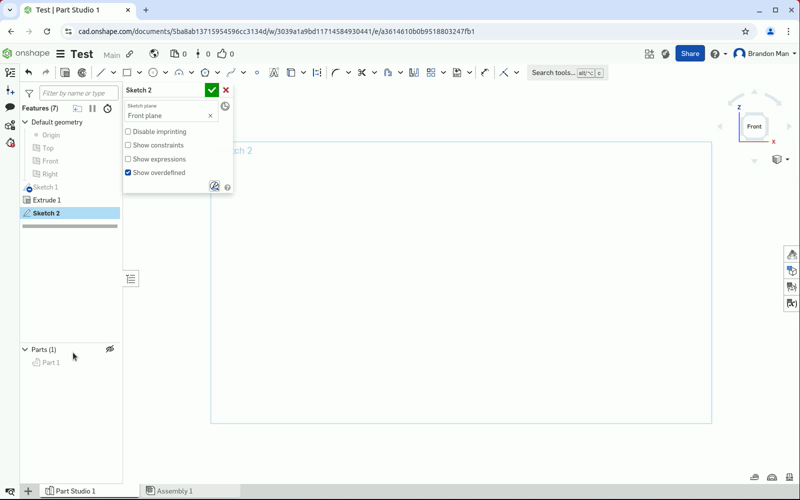
key(c)
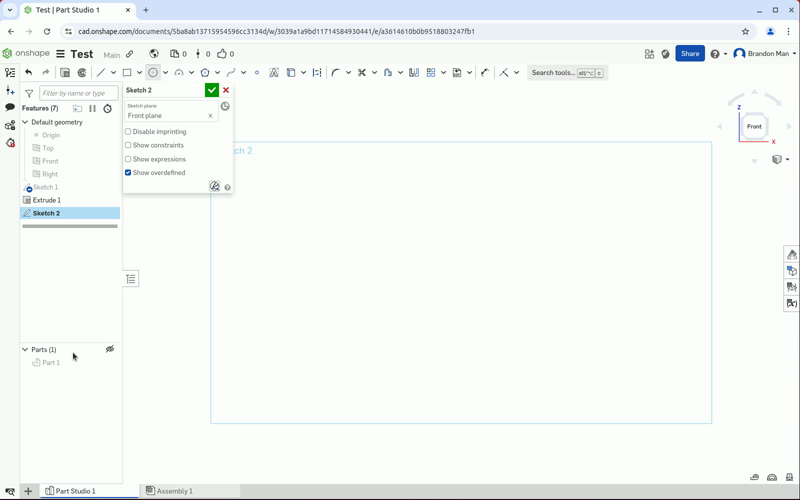
key_down(shift)
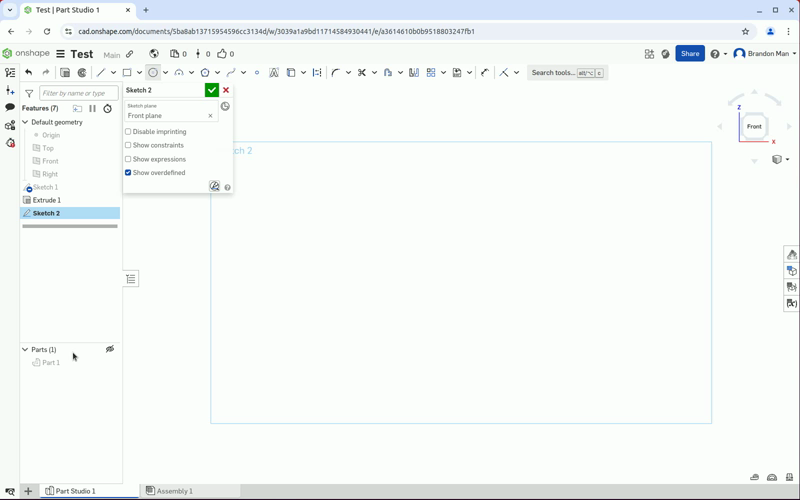
mouse_move(461, 282)
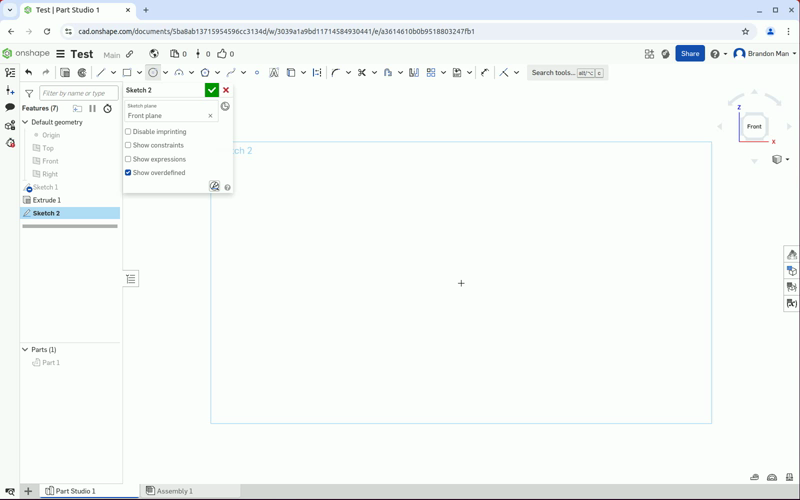
click(461, 282)
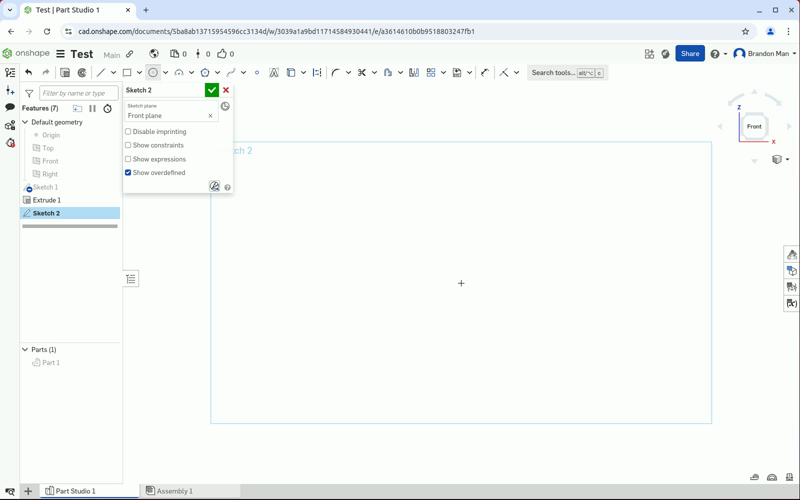
key_up(shift)
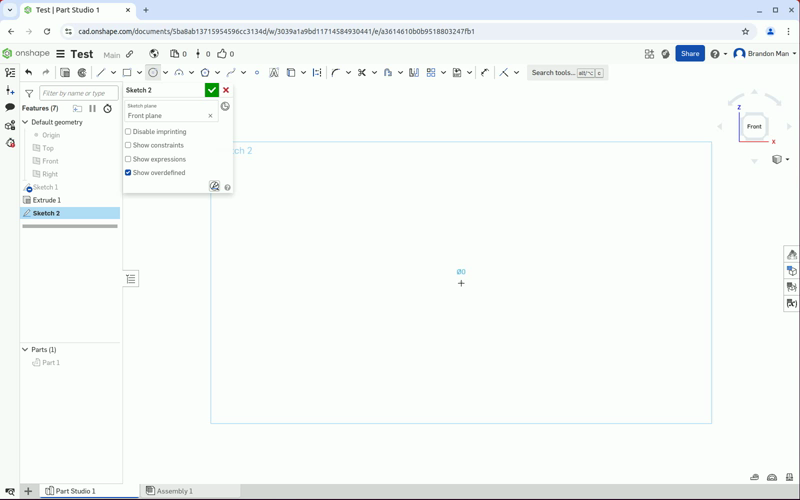
mouse_move(468, 282)
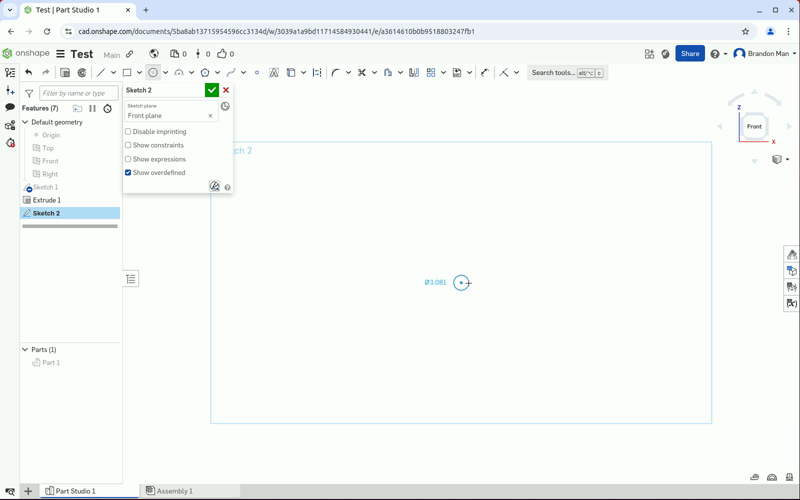
click(468, 282)
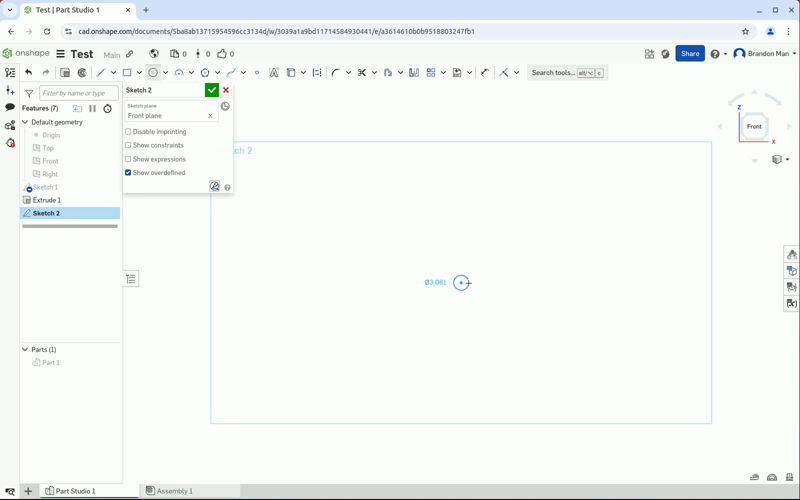
key(esc)
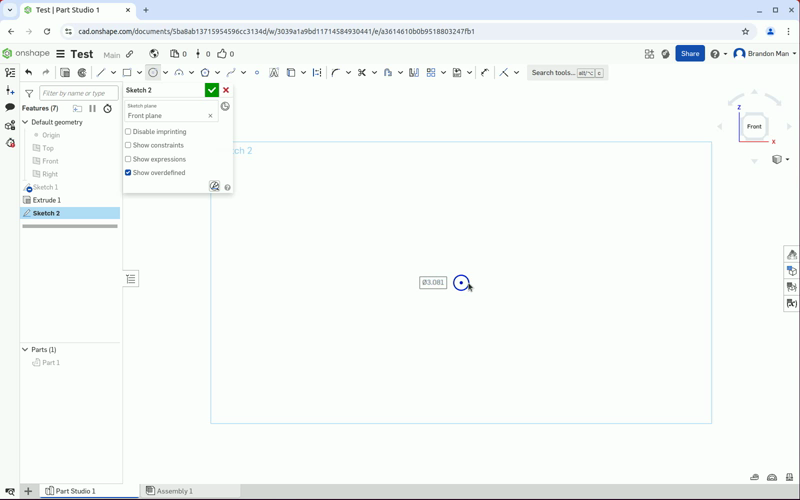
key(c)
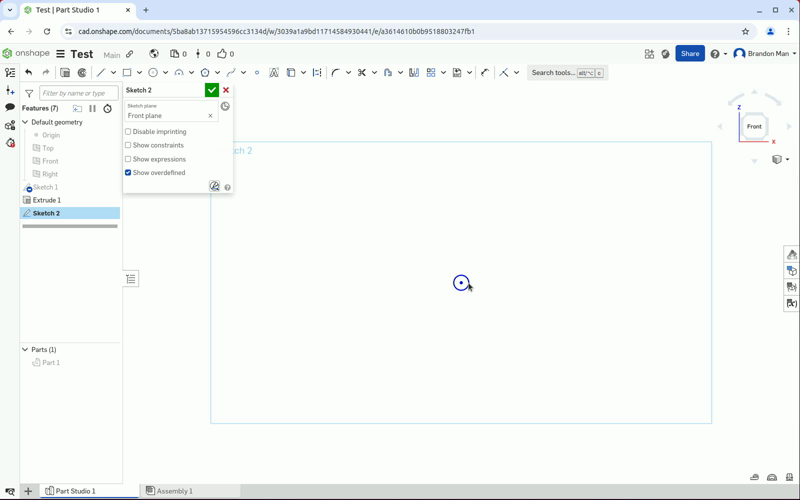
key_down(shift)
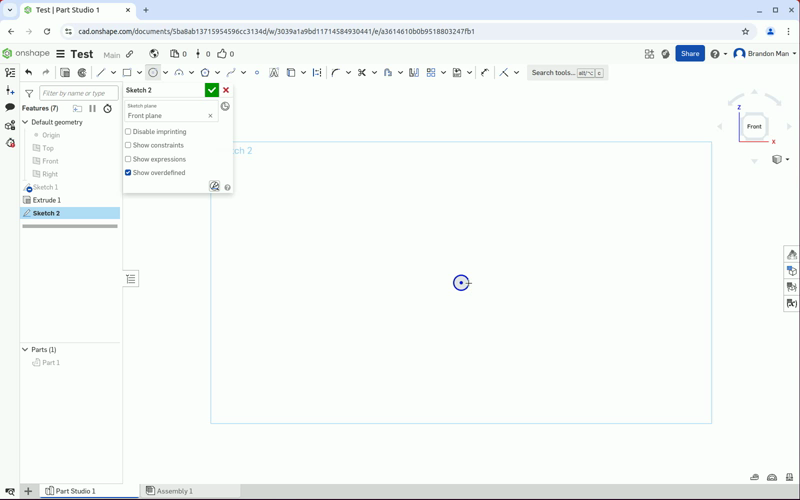
mouse_move(461, 282)
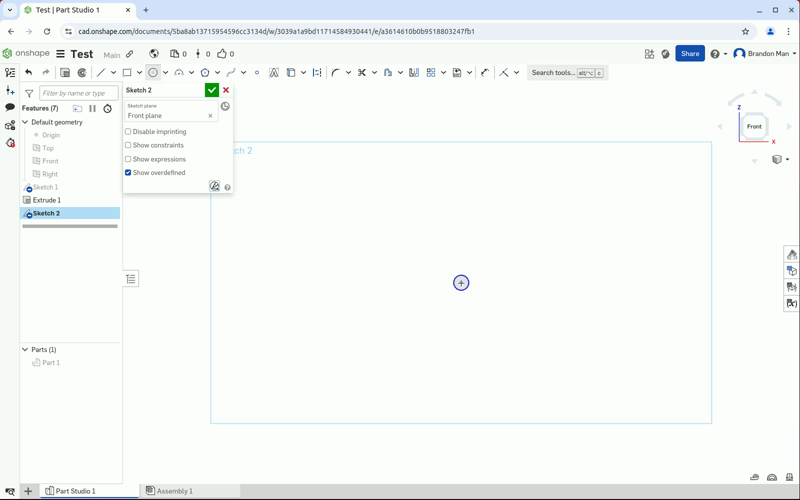
click(461, 282)
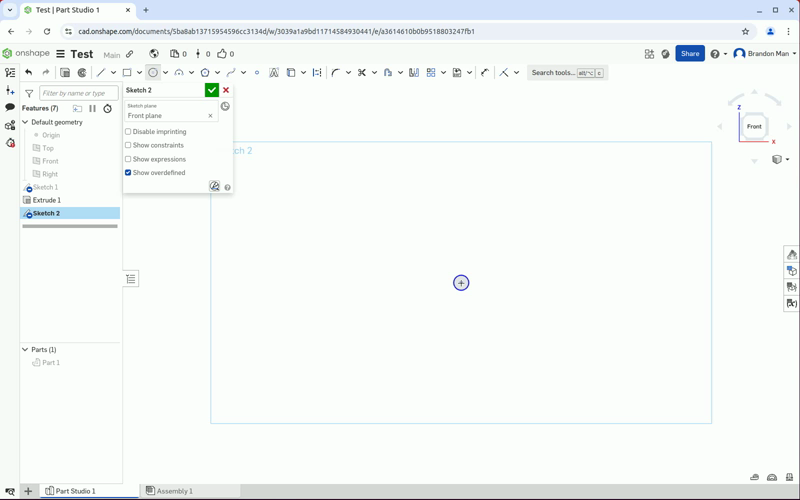
key_up(shift)
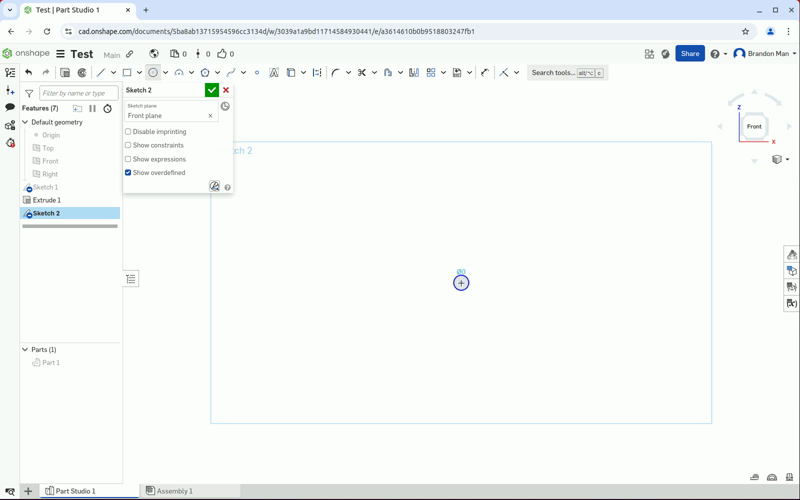
mouse_move(464, 282)
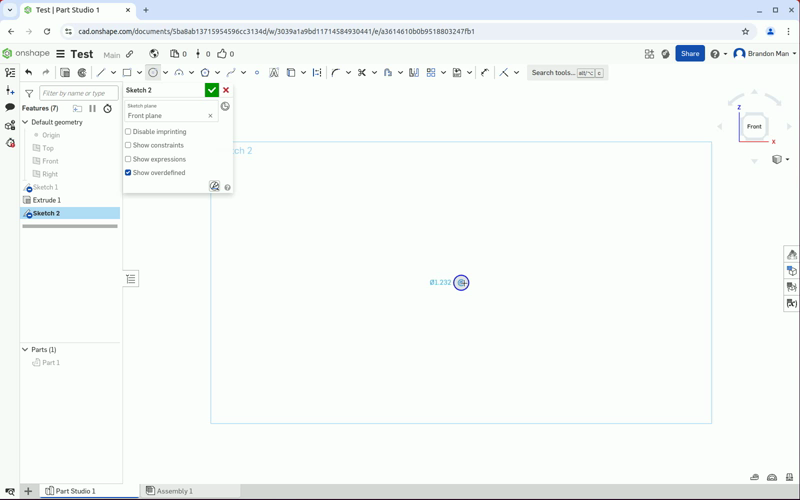
scroll(6)
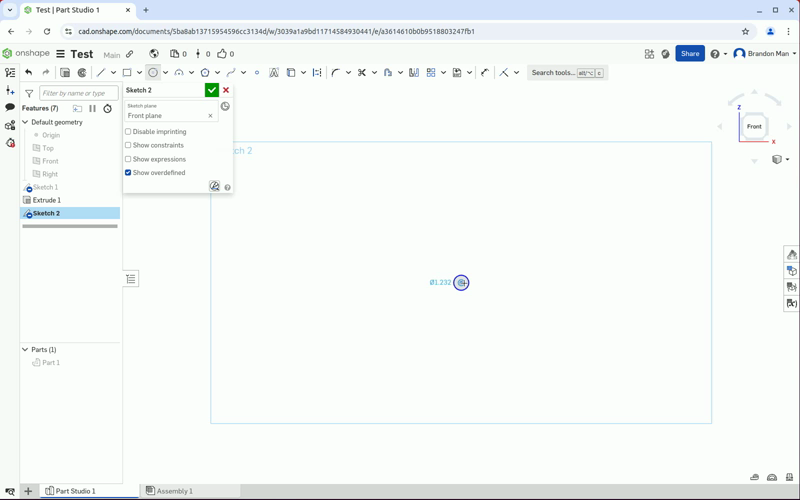
scroll(6)
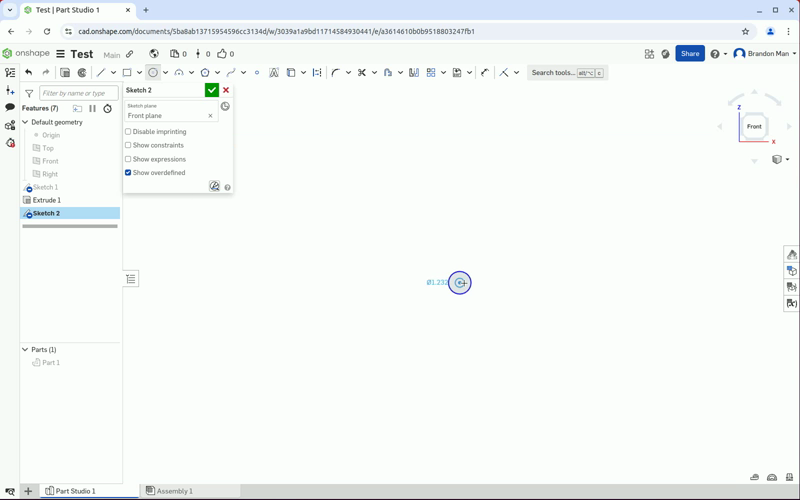
scroll(6)
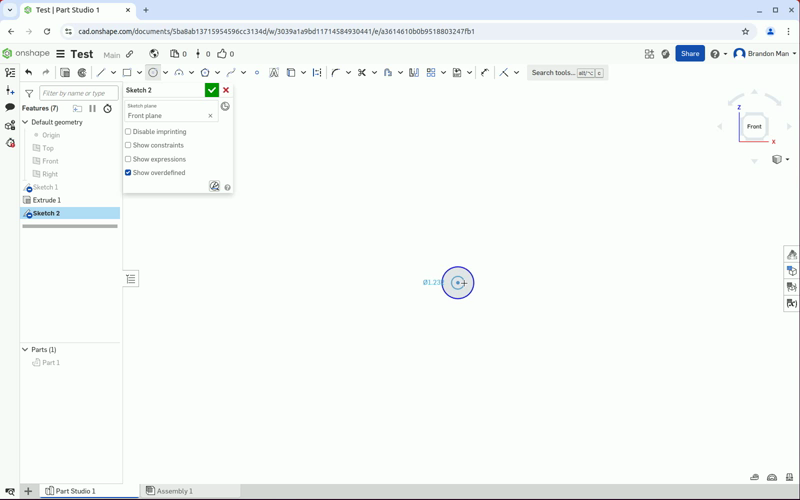
scroll(6)
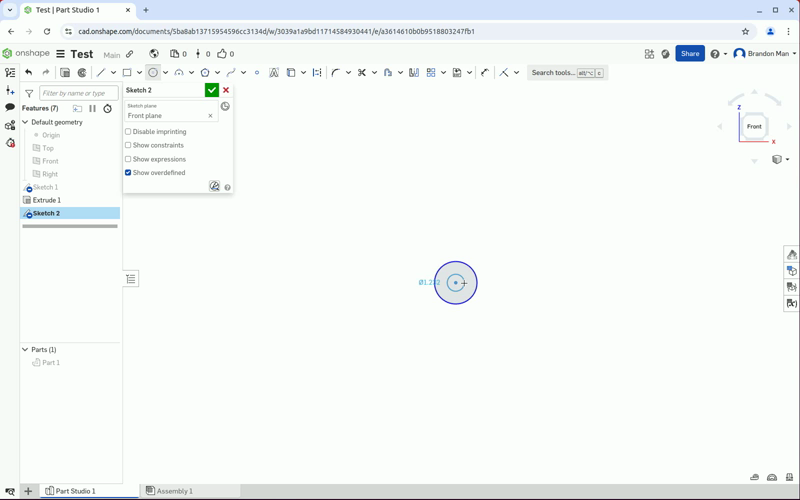
scroll(6)
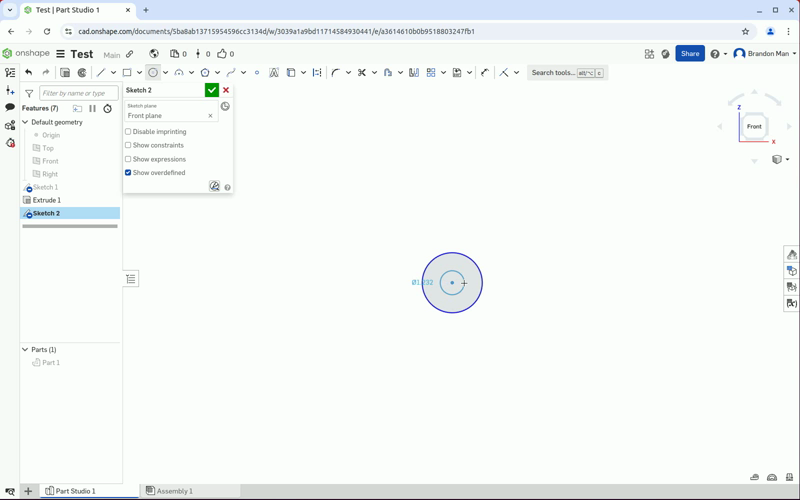
scroll(6)
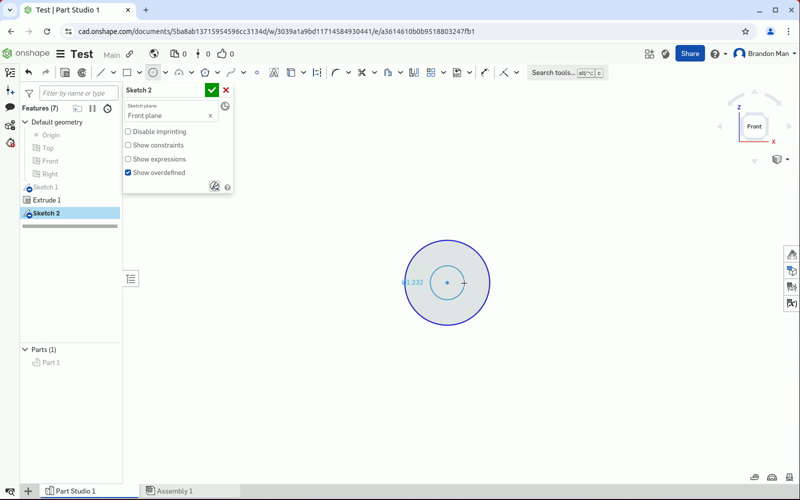
scroll(6)
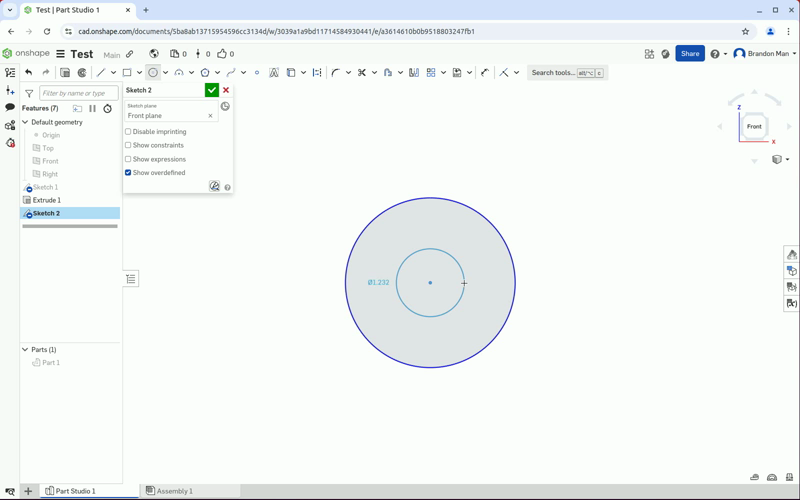
click(464, 282)
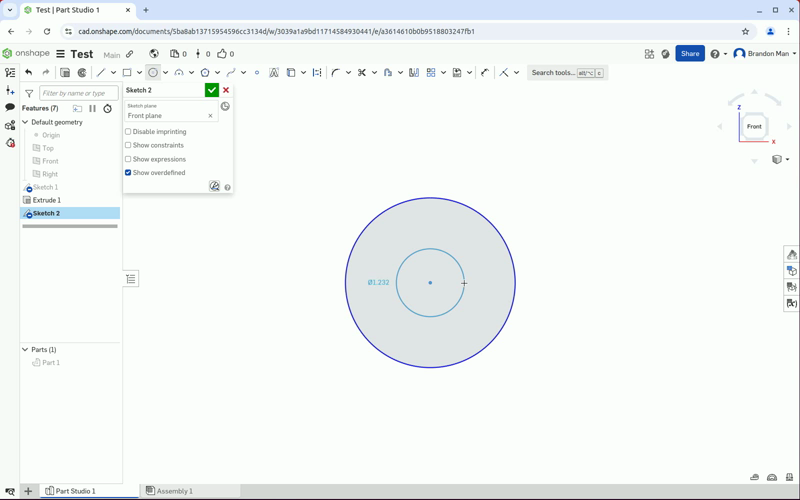
scroll(-6)
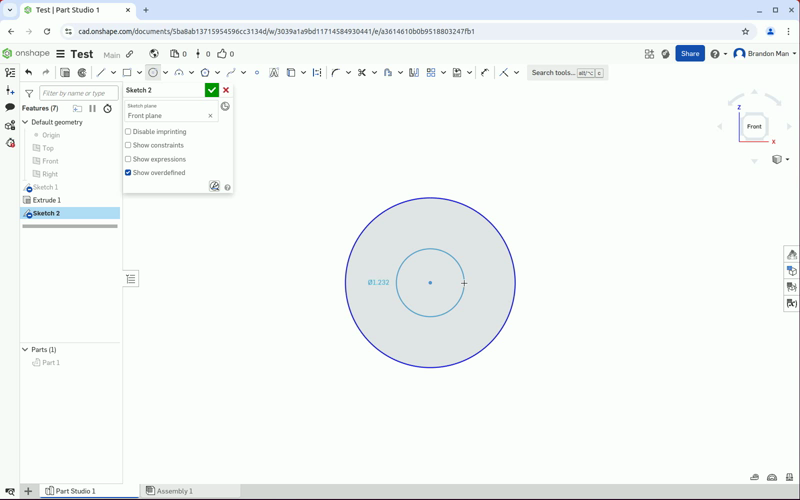
scroll(-6)
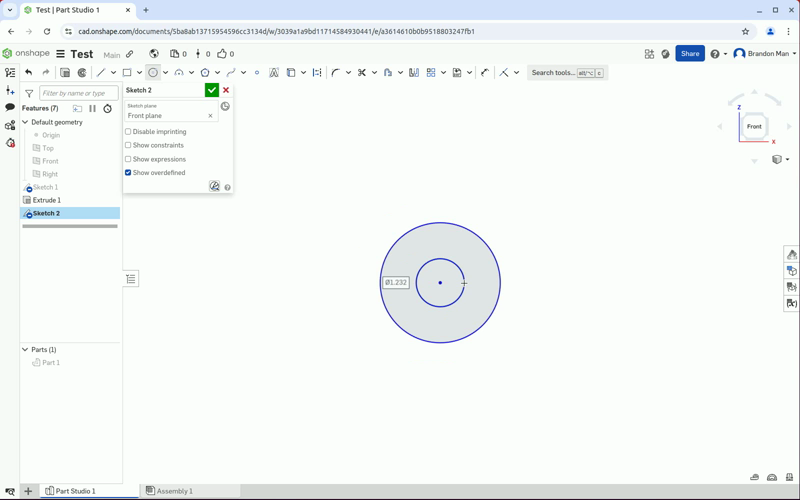
scroll(-6)
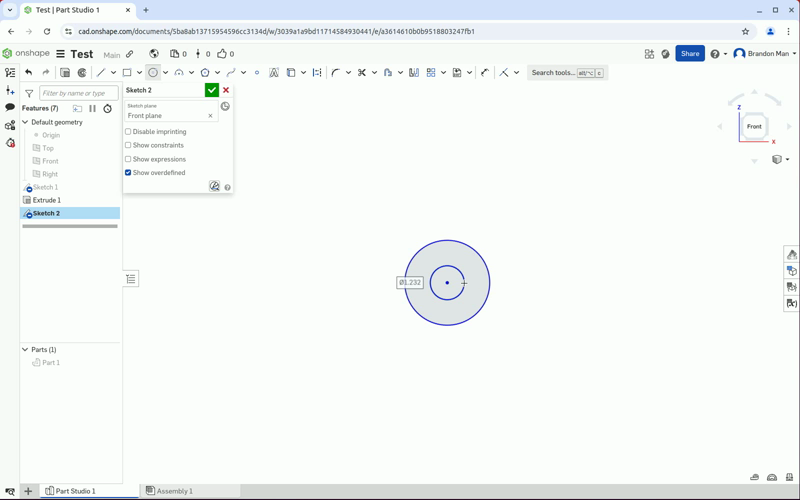
scroll(-6)
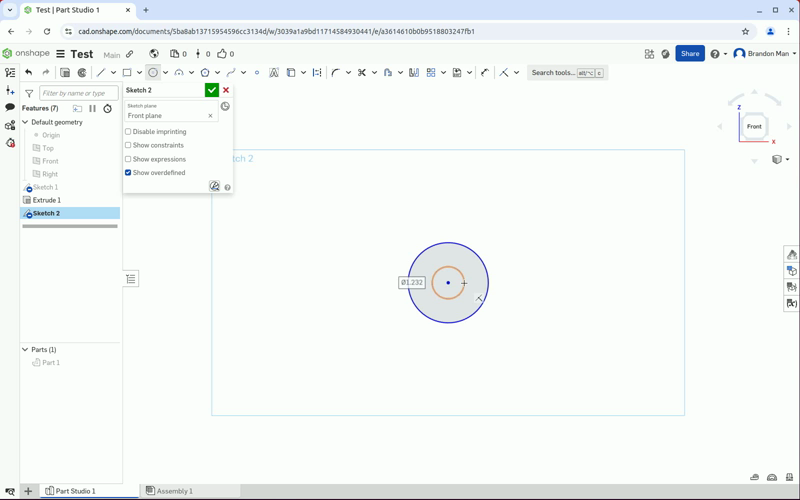
scroll(-6)
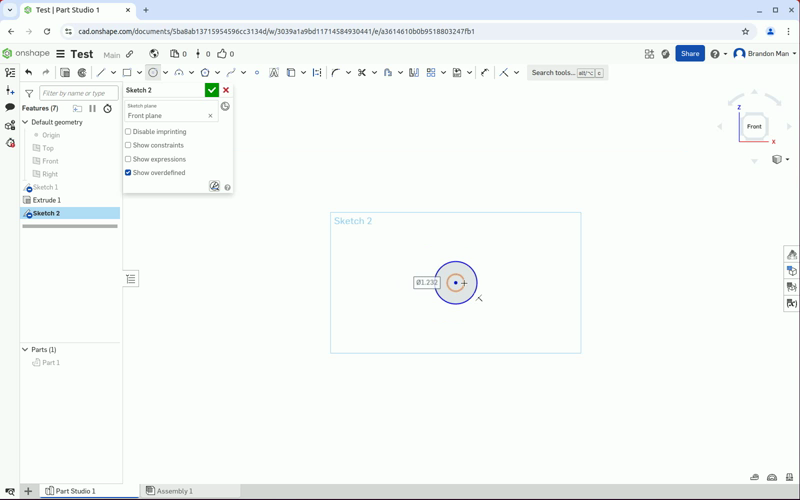
scroll(-6)
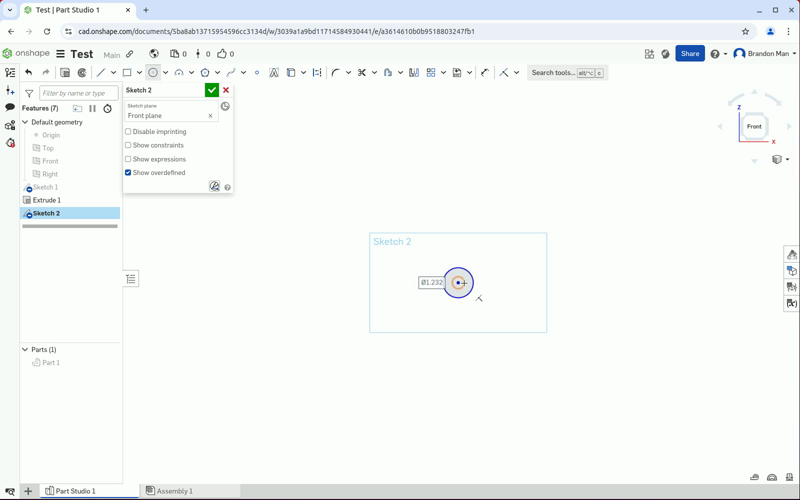
scroll(-6)
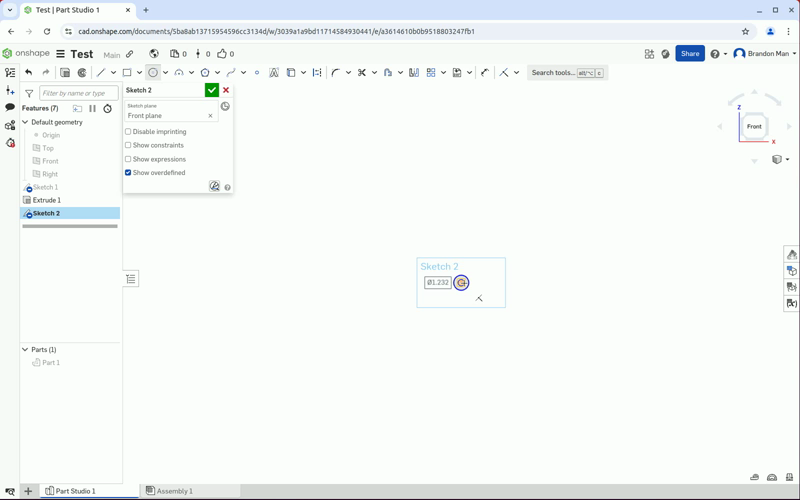
key(esc)
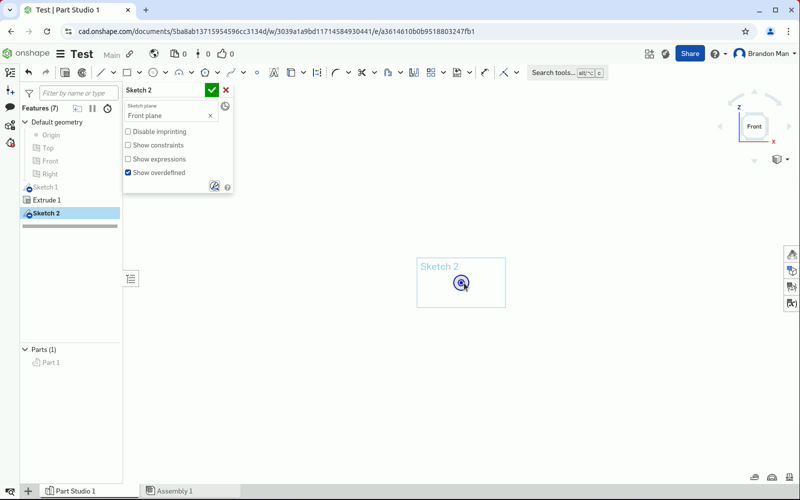
mouse_move(462, 287)
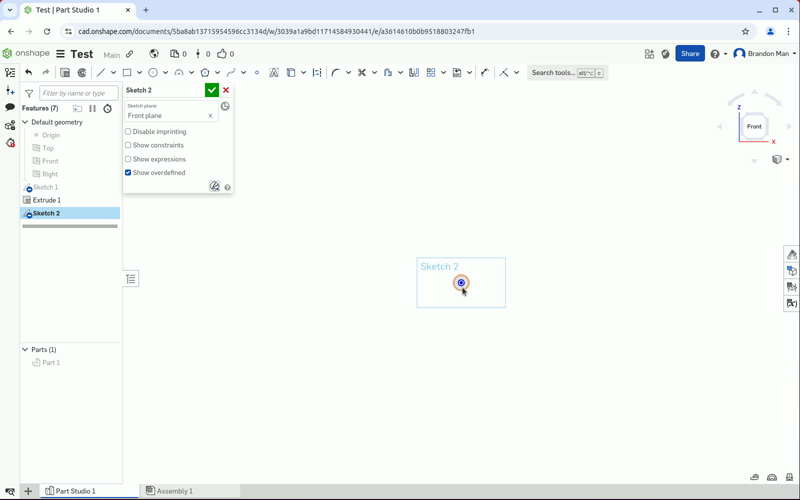
scroll(6)
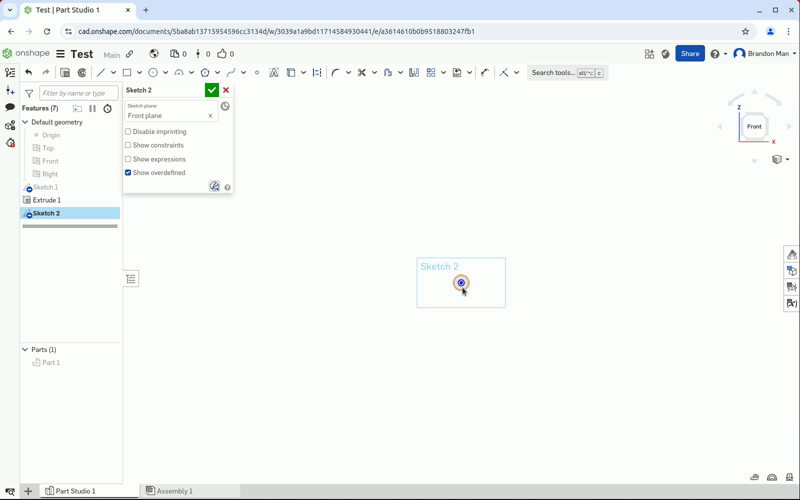
scroll(6)
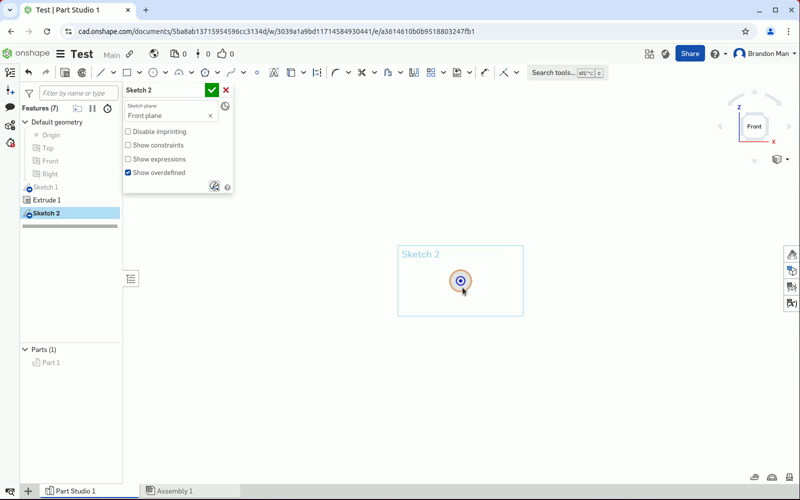
scroll(6)
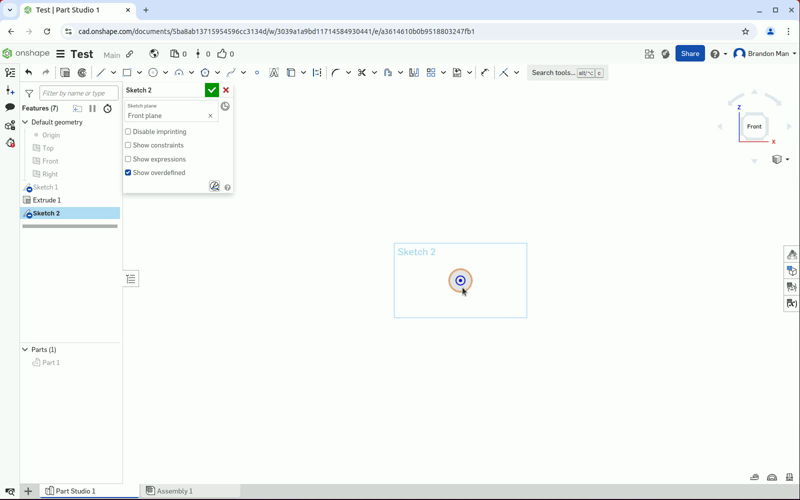
scroll(6)
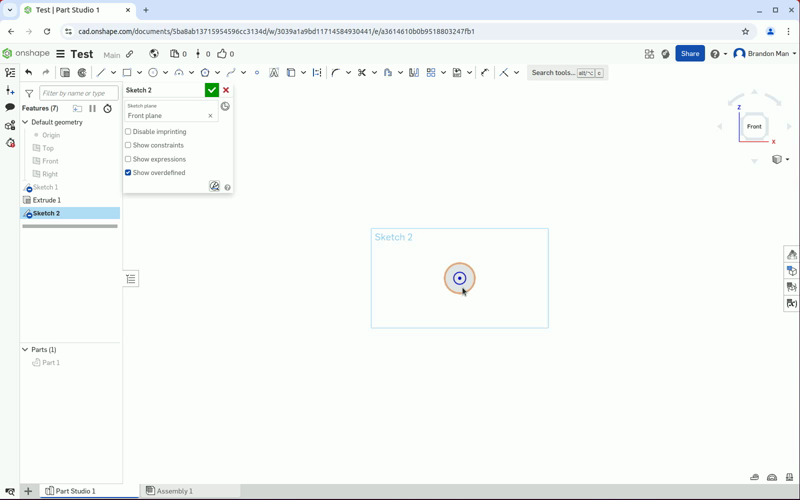
scroll(6)
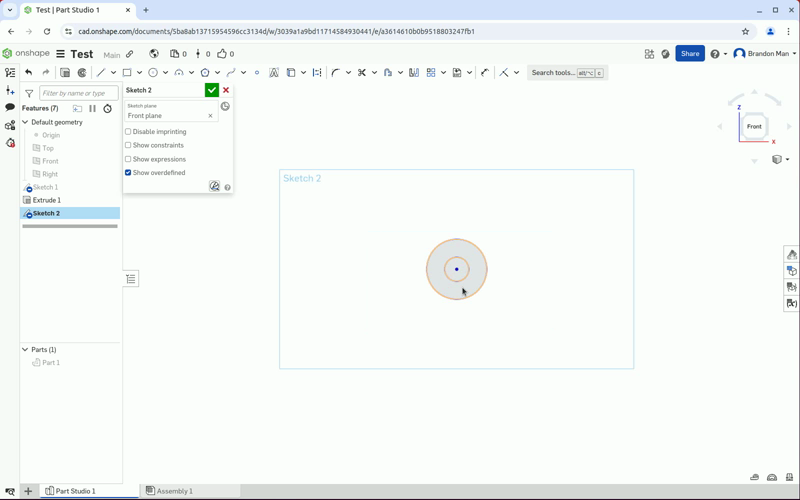
scroll(6)
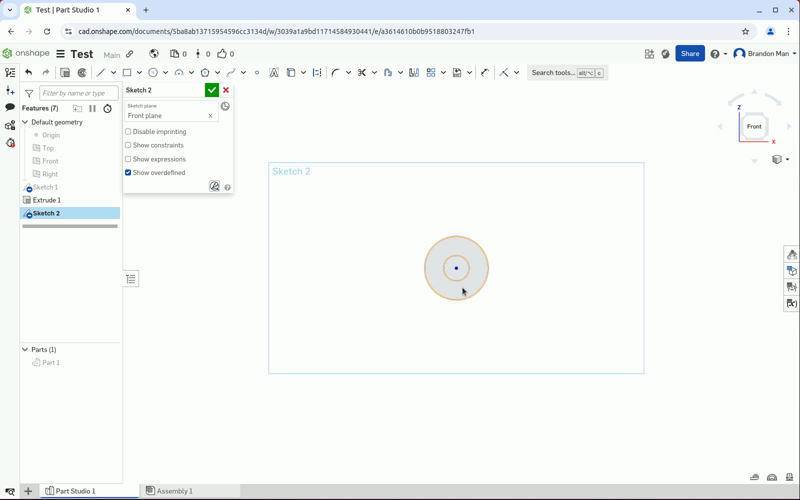
scroll(6)
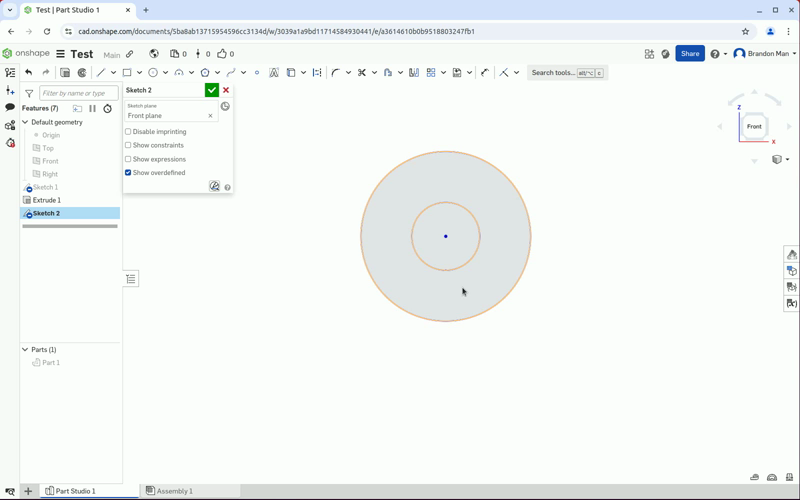
click(462, 287)
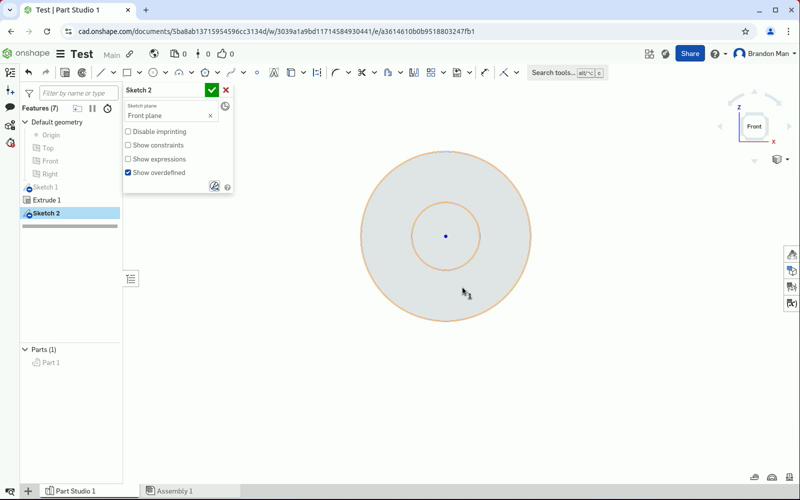
scroll(-6)
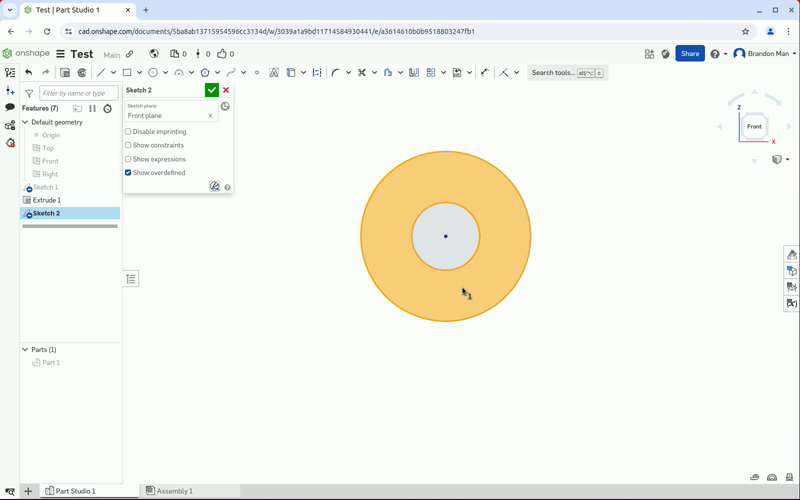
scroll(-6)
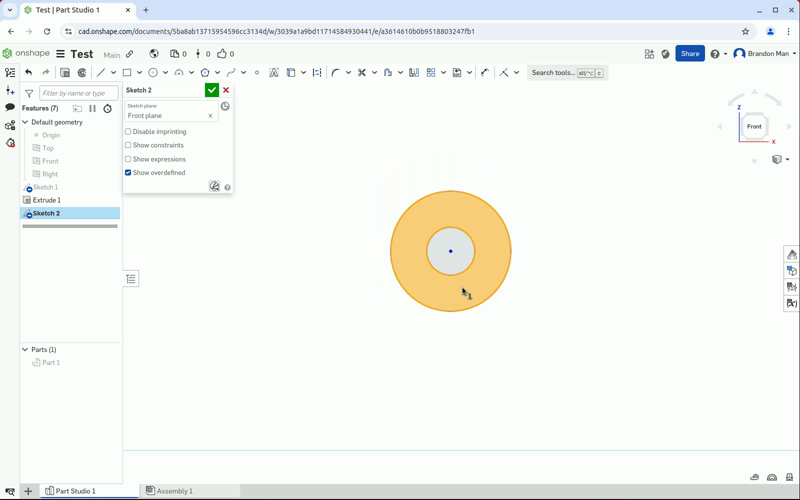
scroll(-6)
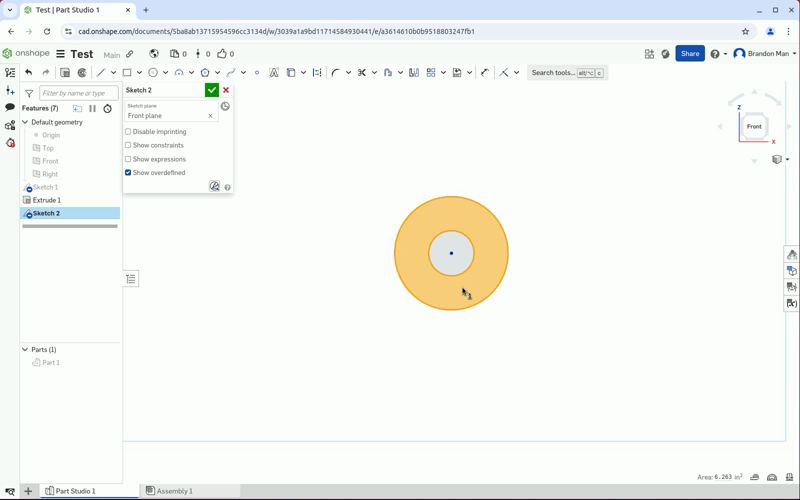
scroll(-6)
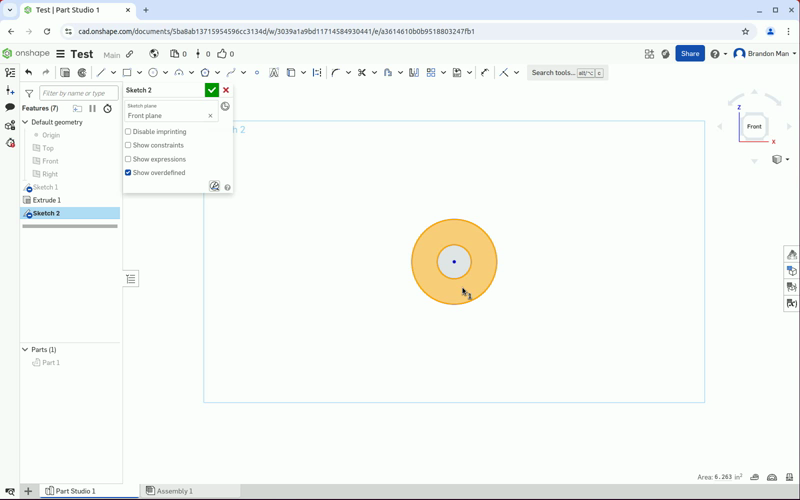
scroll(-6)
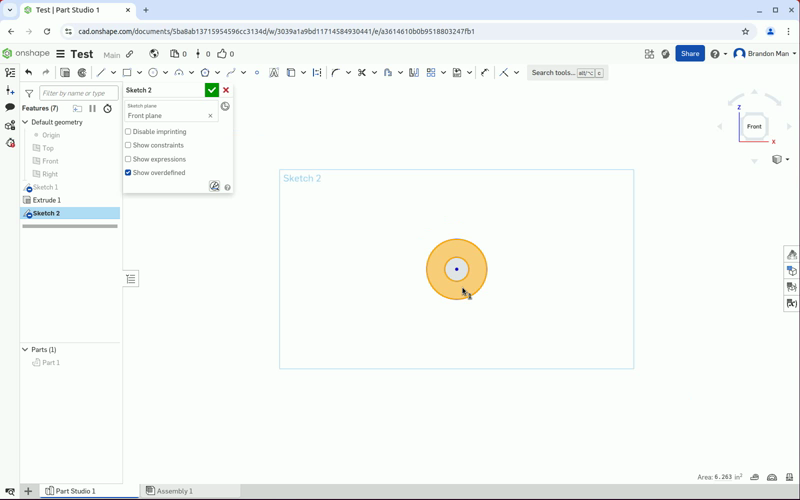
scroll(-6)
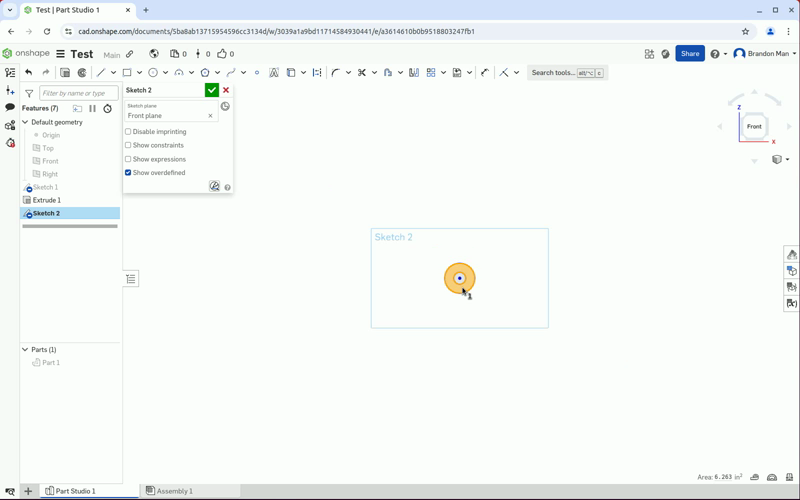
scroll(-6)
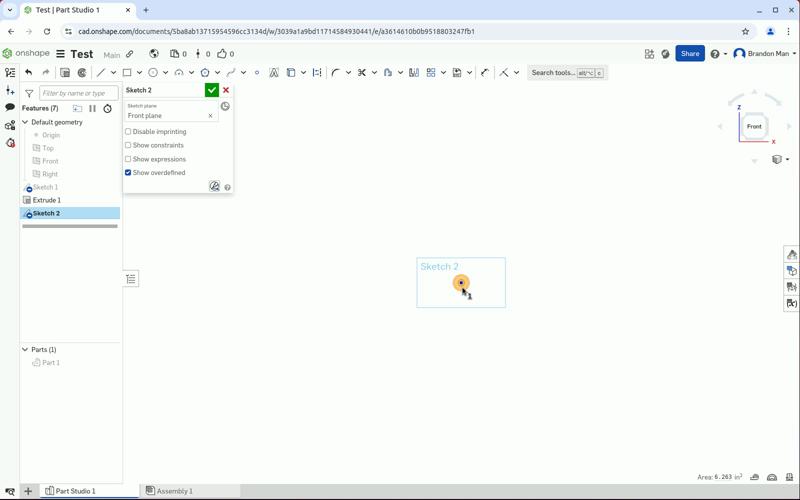
mouse_move(73, 352)
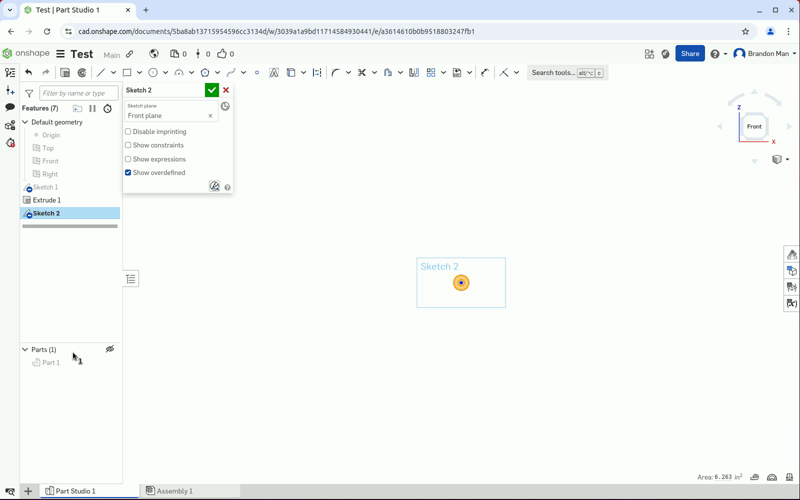
key(shift+y)
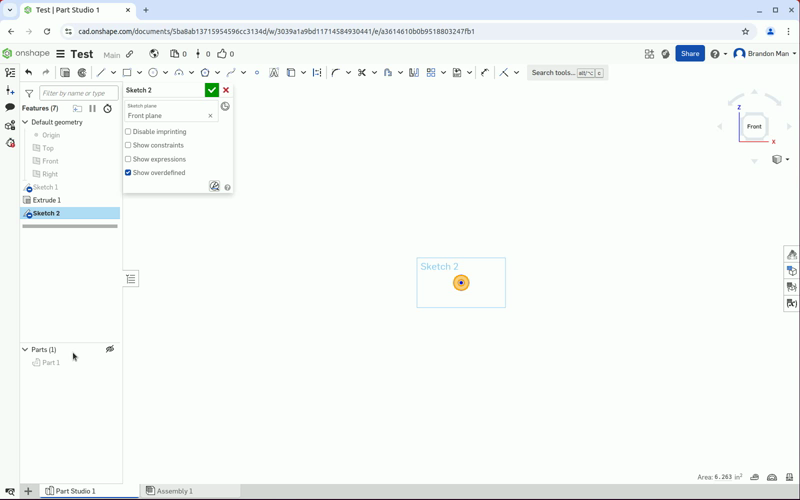
key(shift+e)
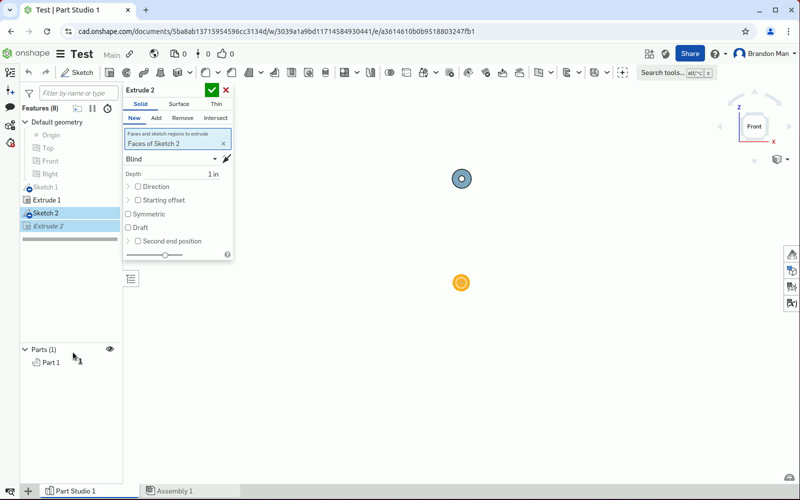
mouse_move(143, 106)
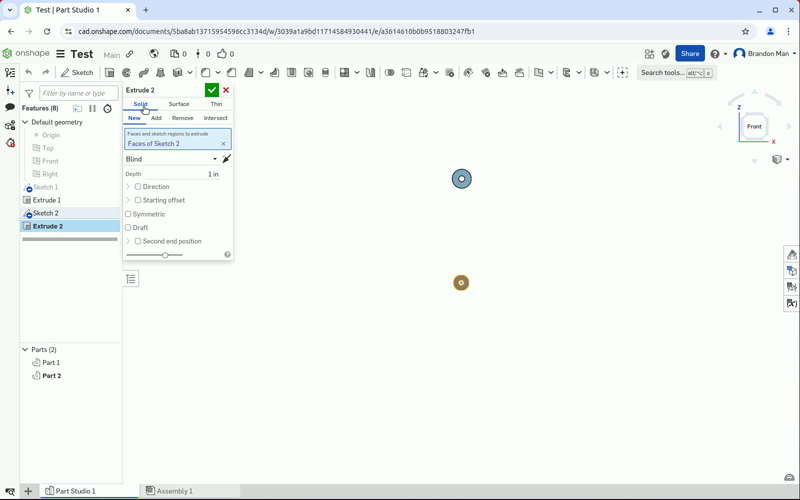
click(143, 106)
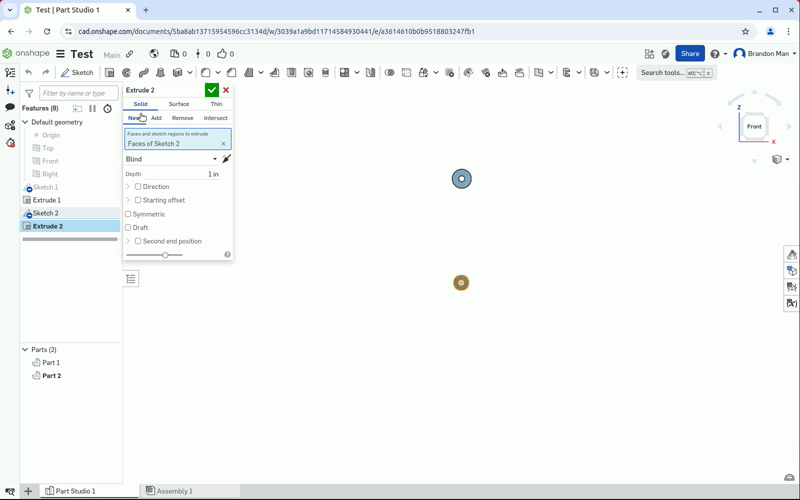
mouse_move(137, 120)
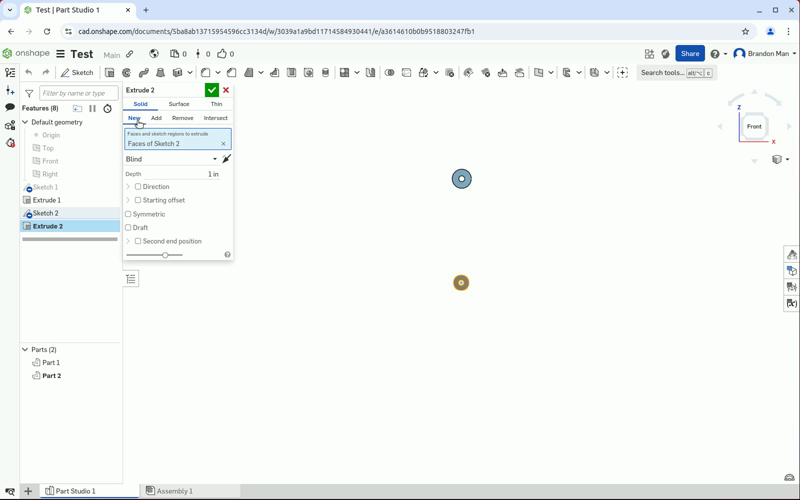
click(137, 120)
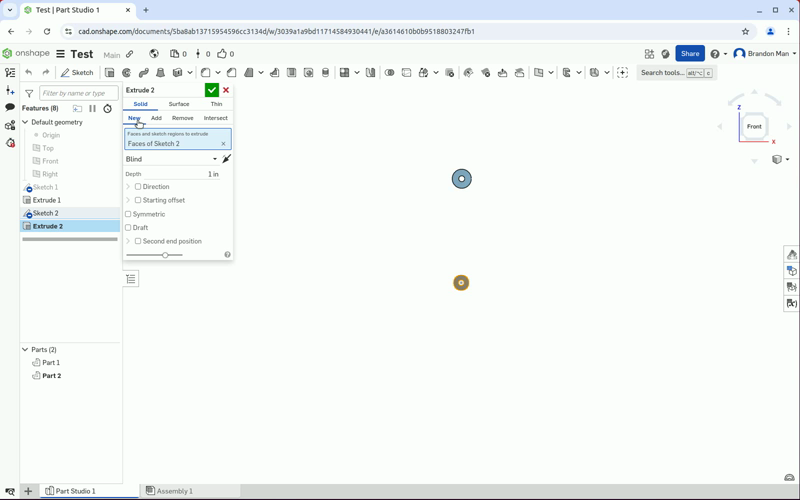
key(tab, 4)
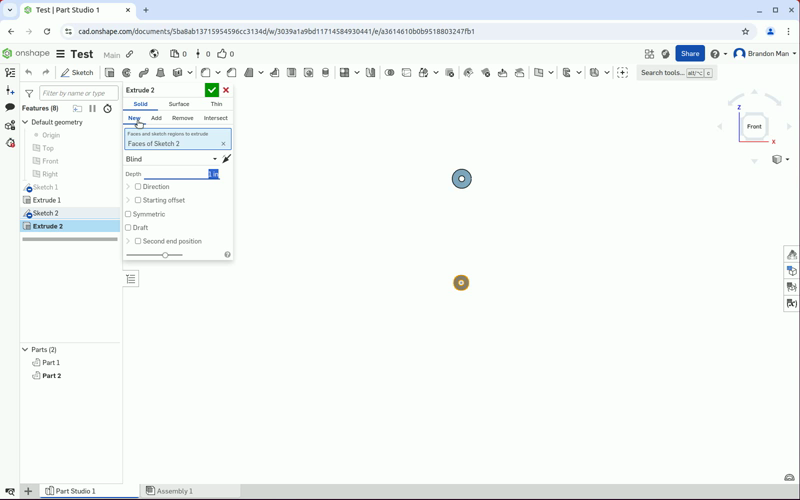
text(0.481)
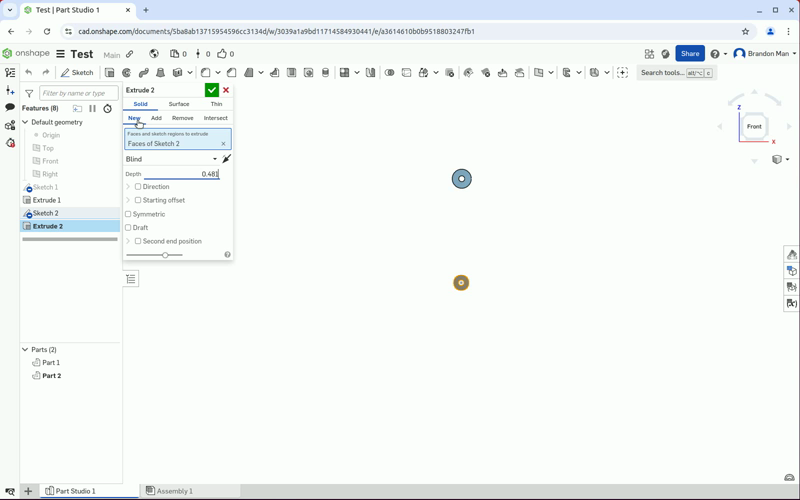
key(enter)
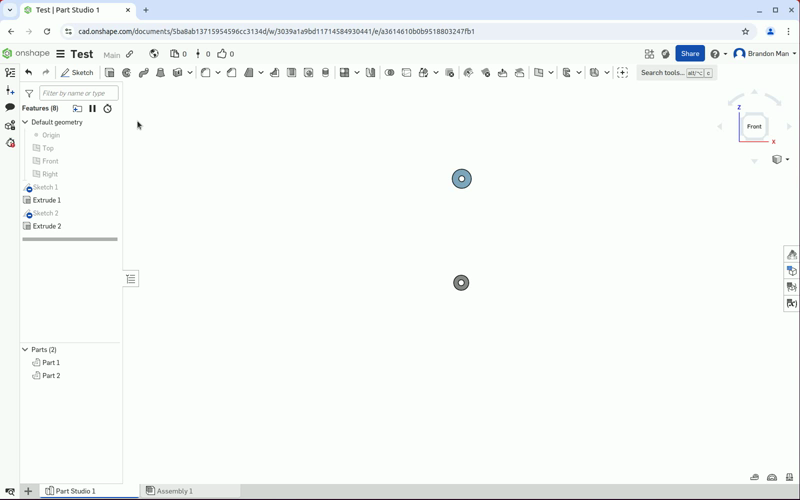
key(shift+h)
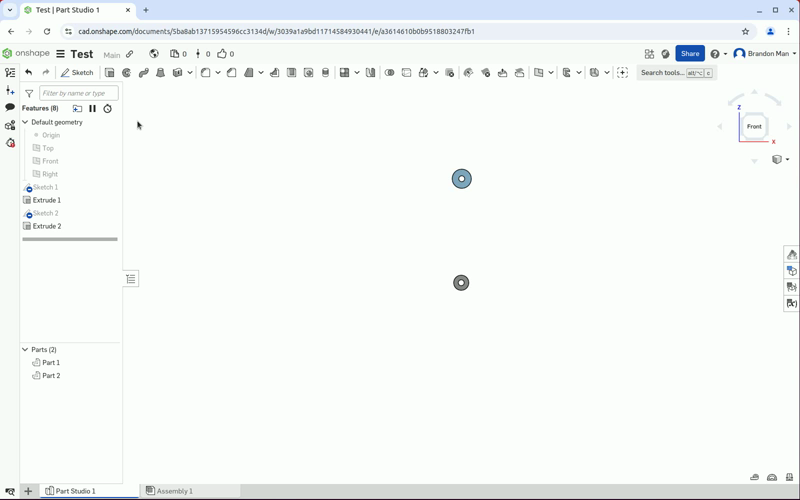
key(shift+h)
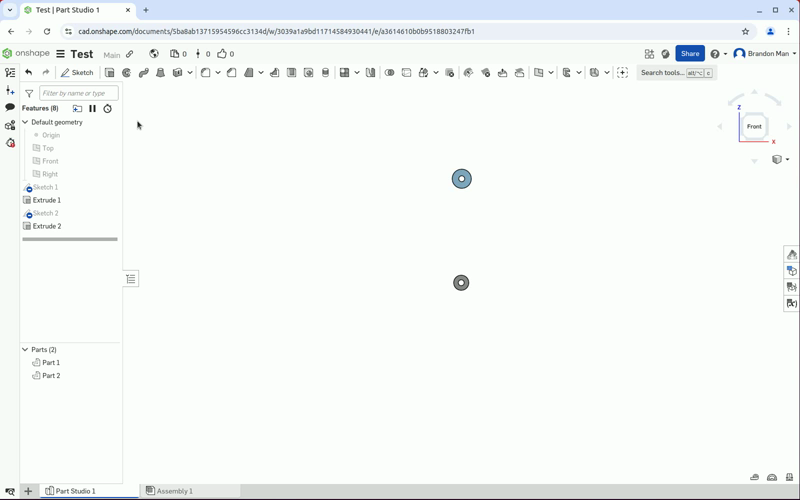
mouse_move(73, 189)
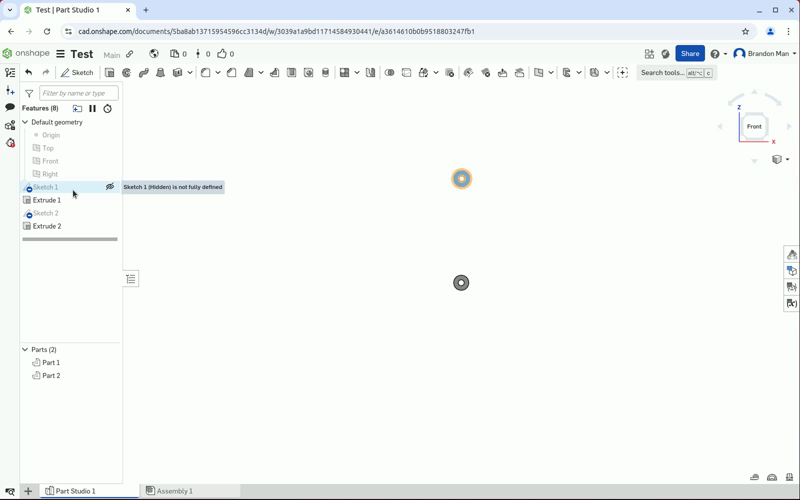
click(73, 189)
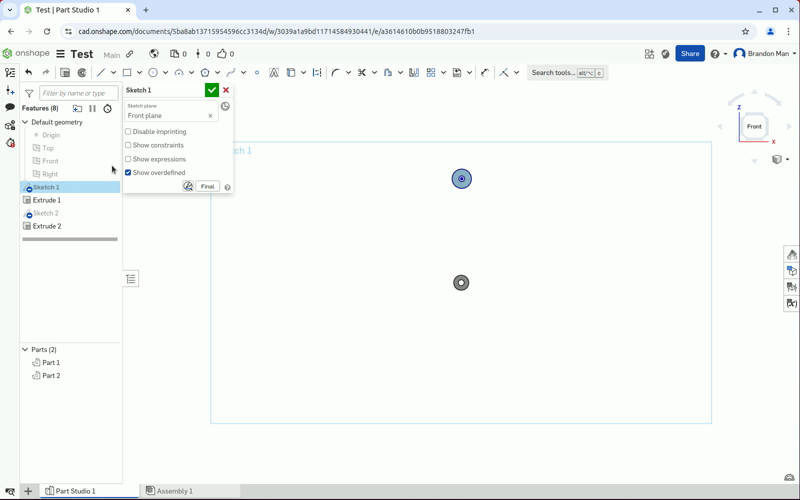
mouse_move(229, 92)
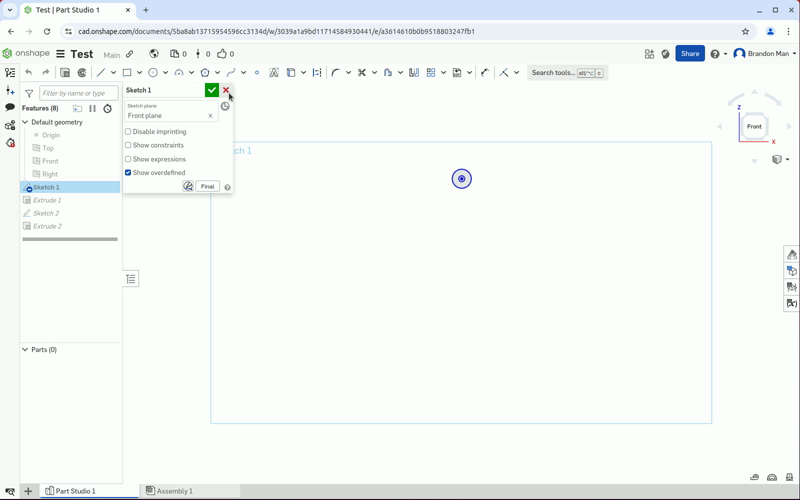
click(229, 92)
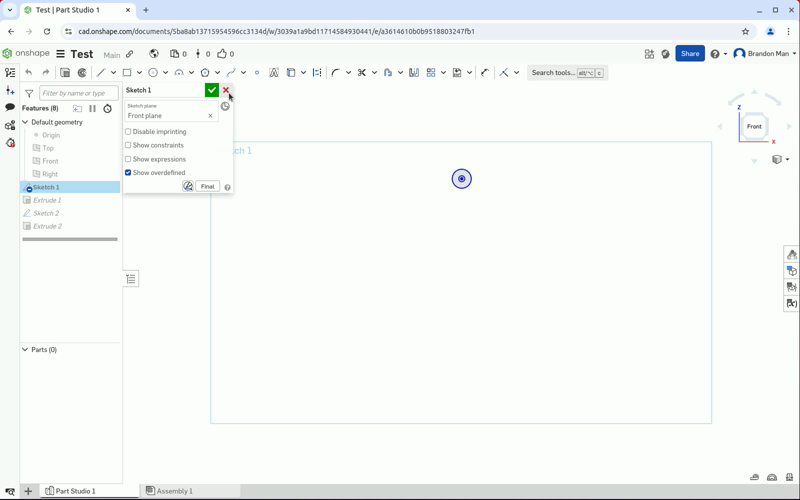
key(shift+s)
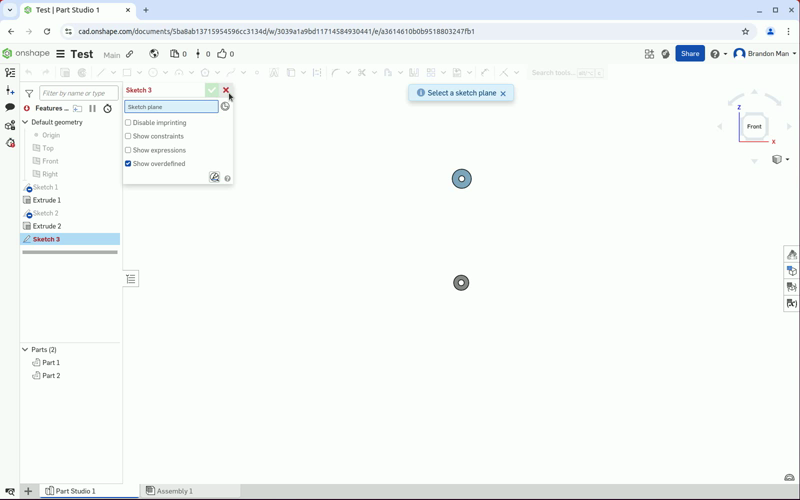
mouse_move(73, 163)
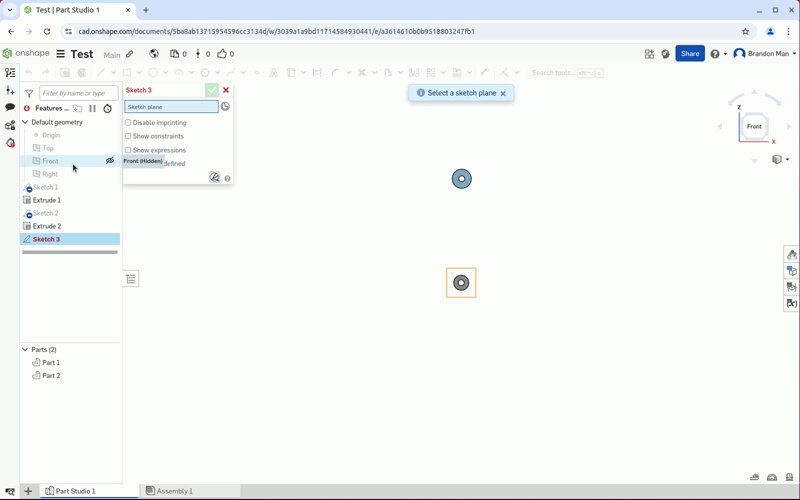
click(73, 163)
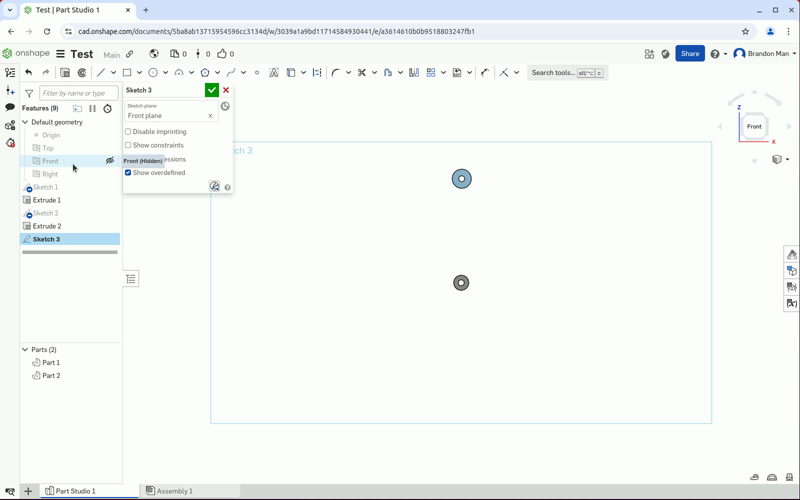
mouse_move(73, 352)
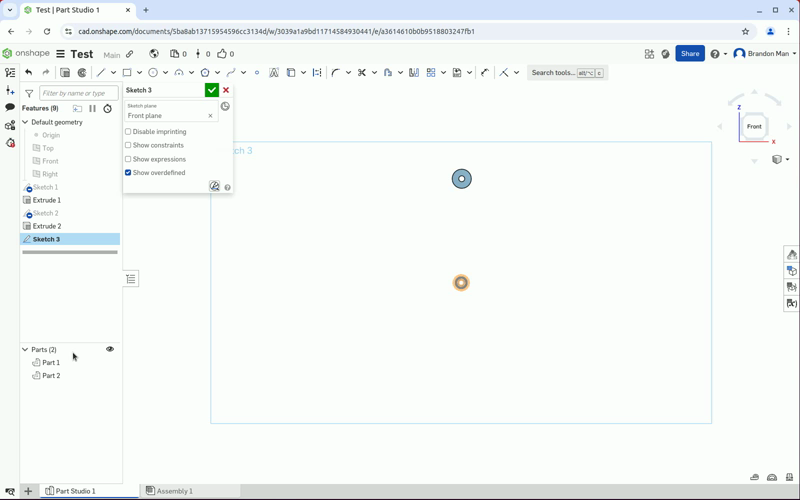
key(y)
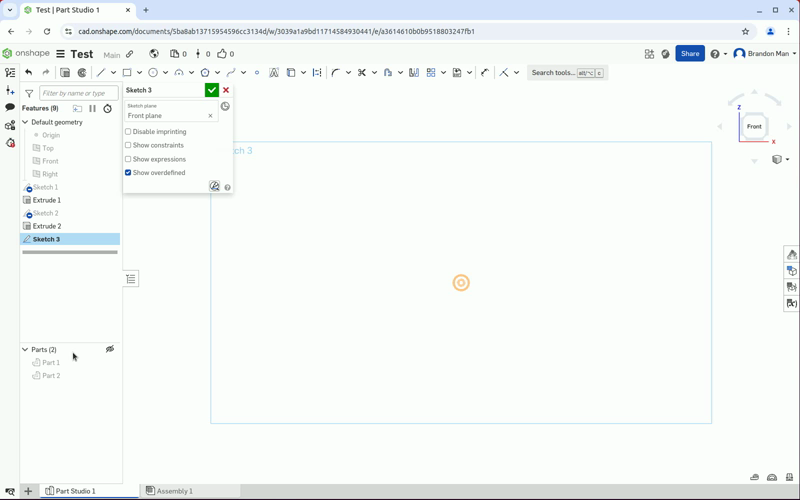
key(c)
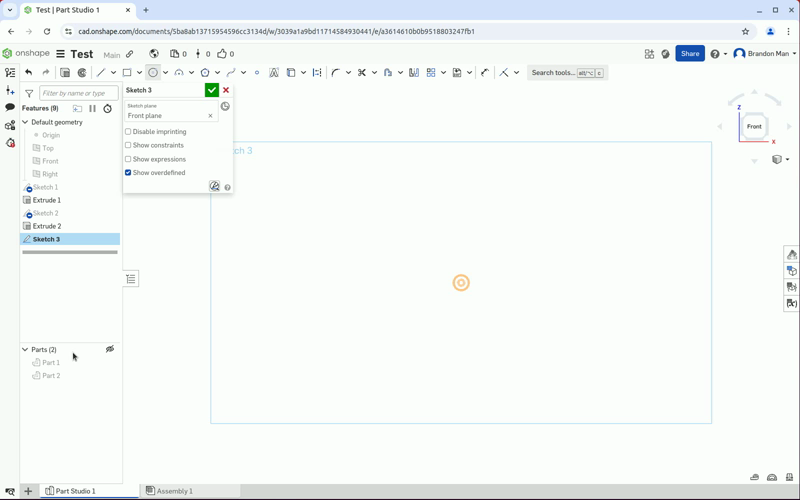
key_down(shift)
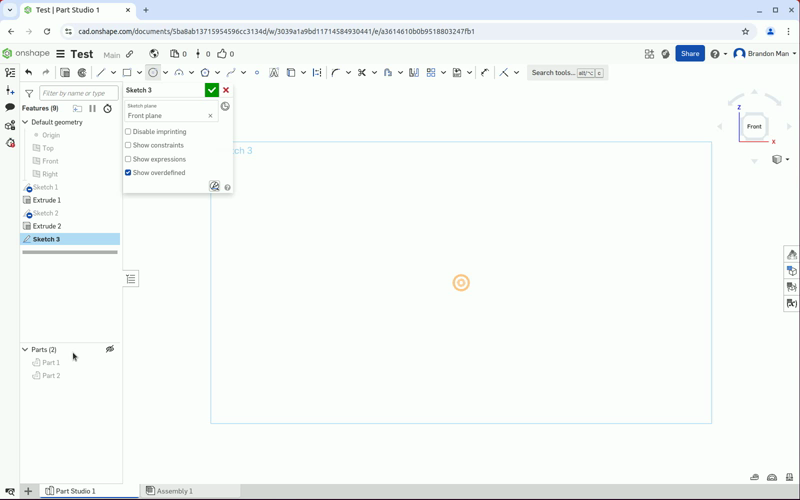
mouse_move(501, 282)
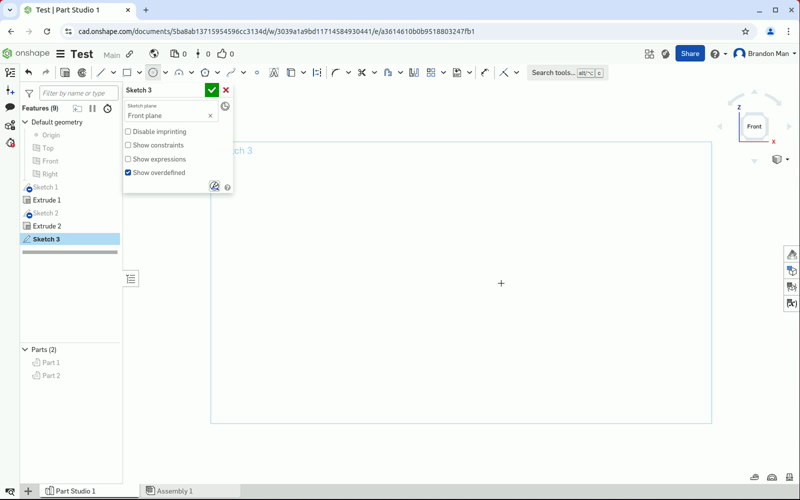
click(501, 282)
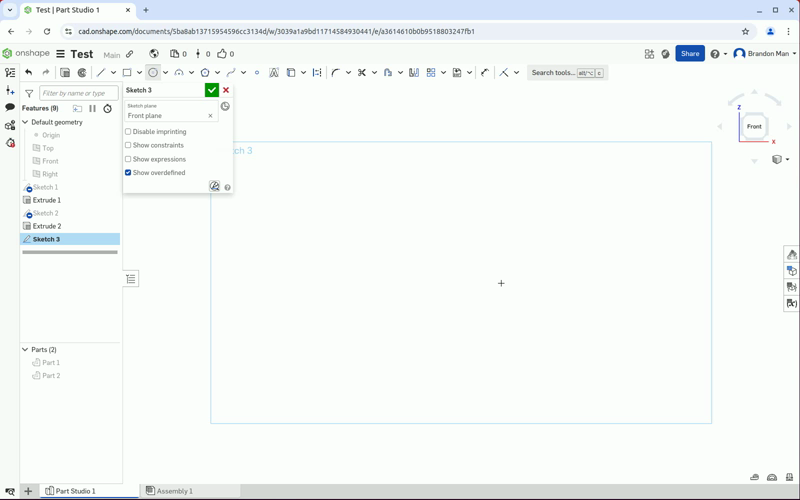
key_up(shift)
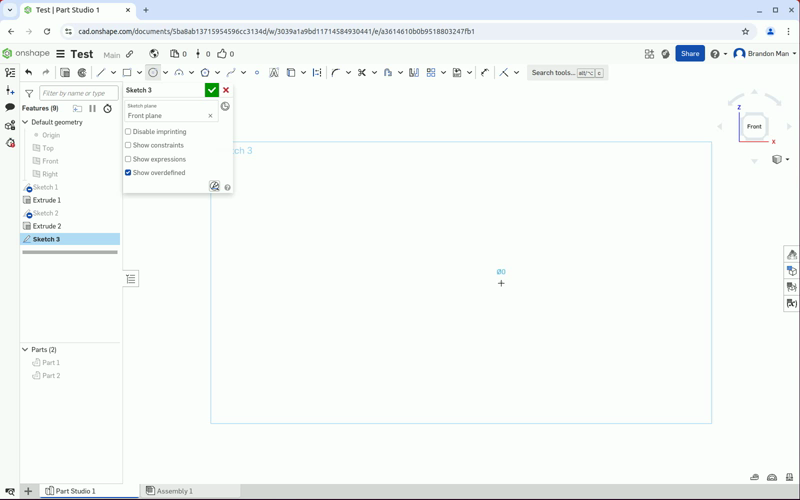
mouse_move(508, 282)
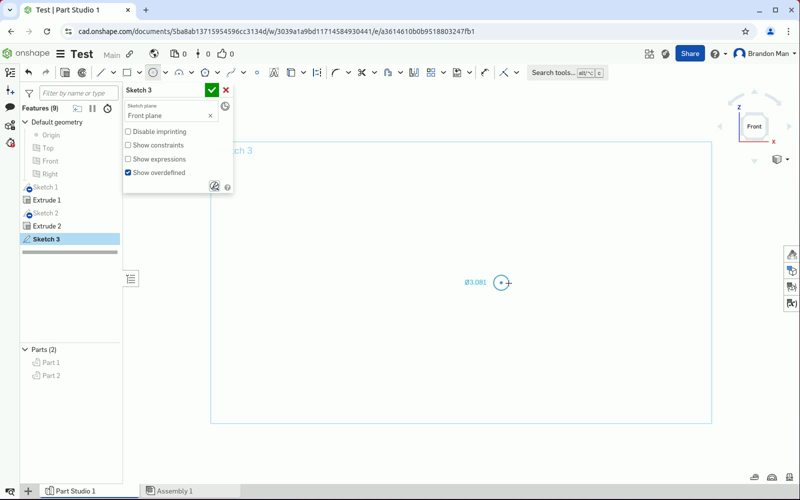
click(508, 282)
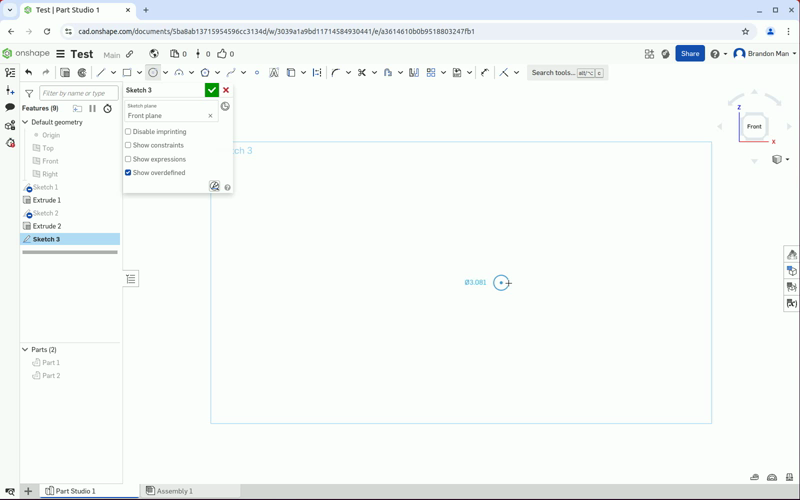
key(esc)
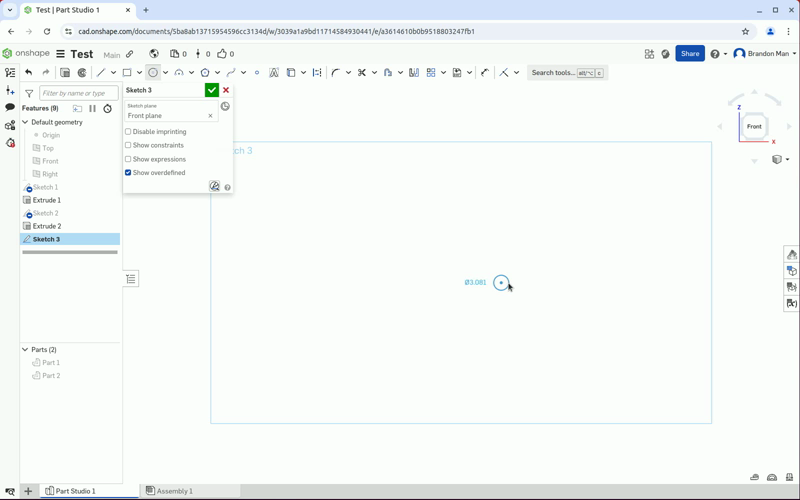
key(c)
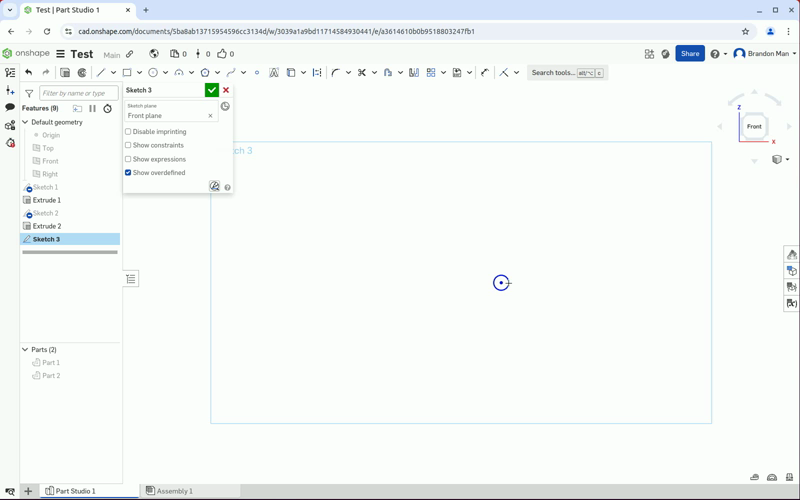
key_down(shift)
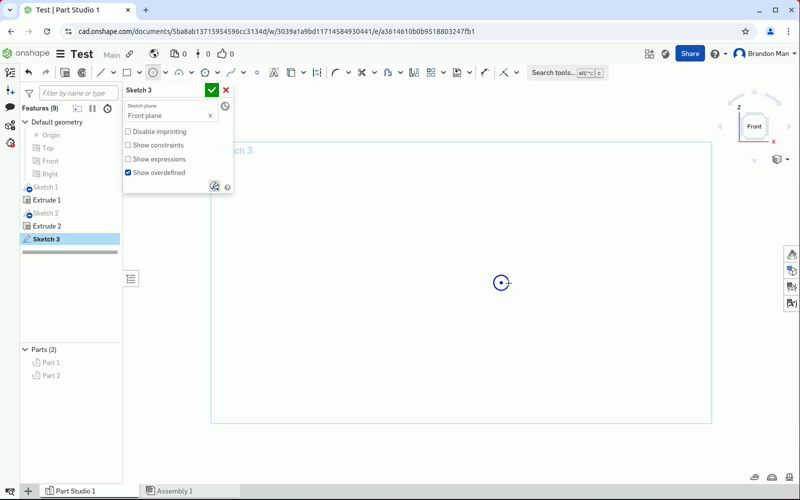
mouse_move(501, 282)
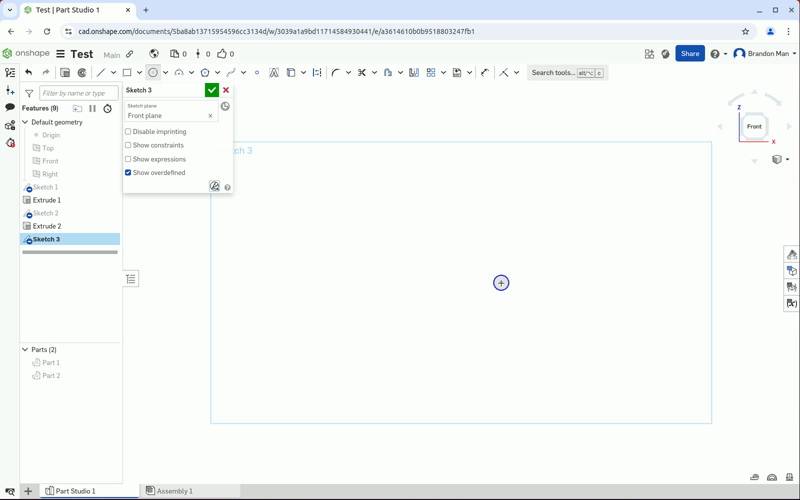
click(501, 282)
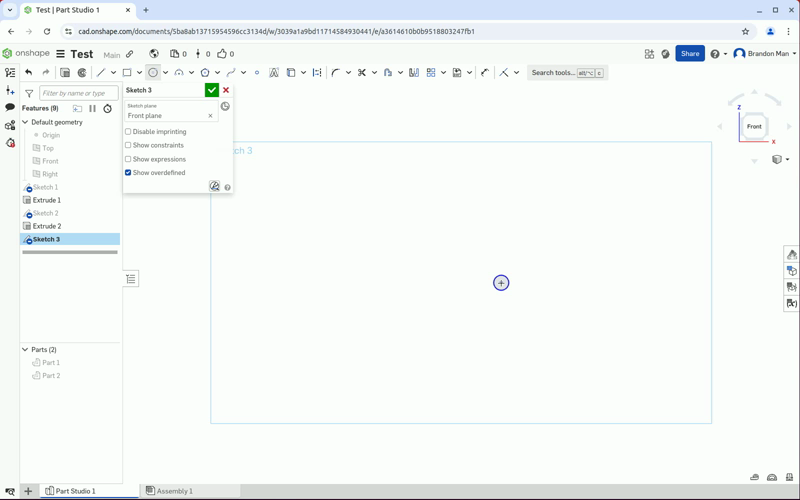
key_up(shift)
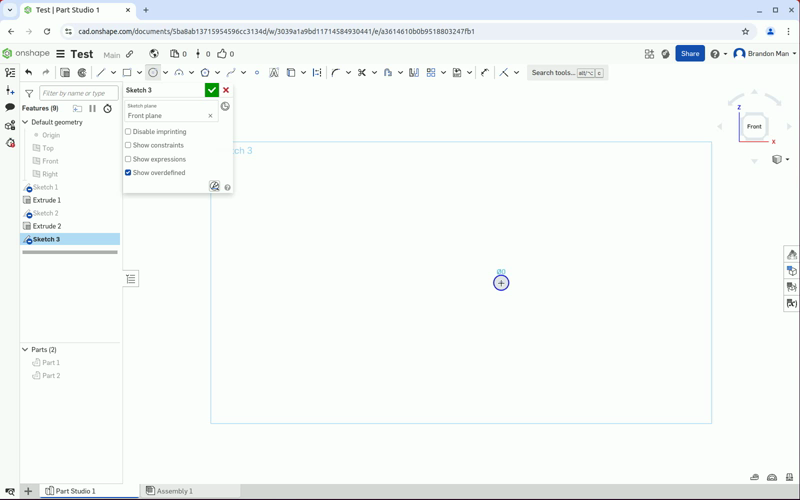
mouse_move(504, 282)
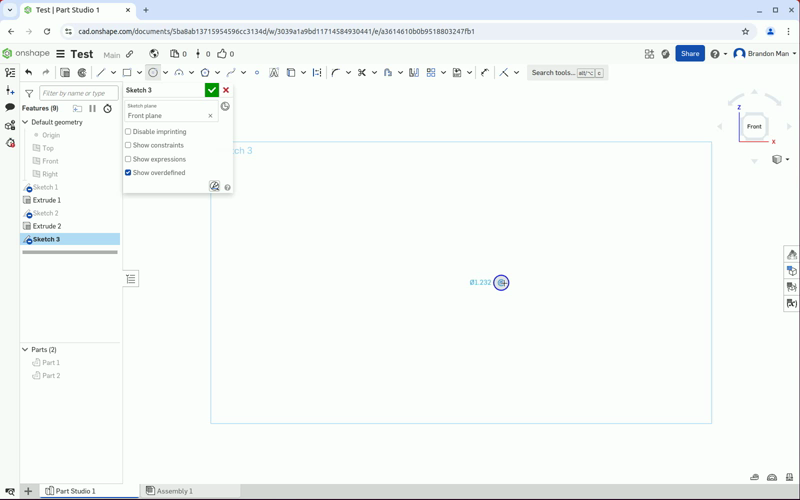
scroll(6)
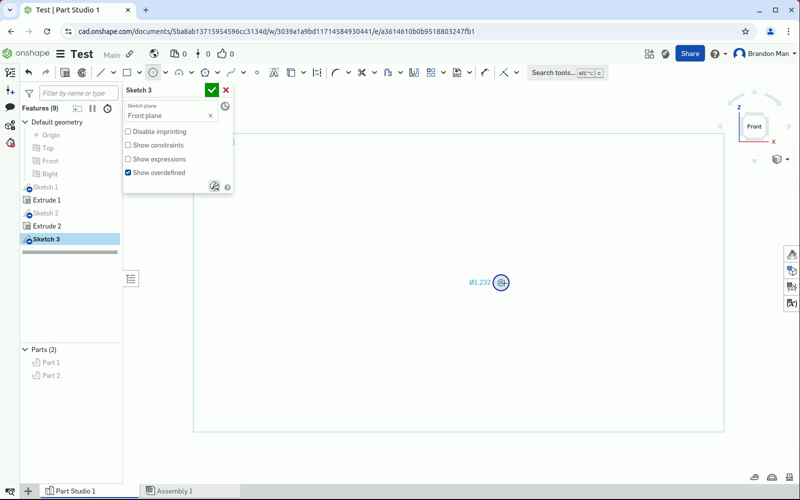
scroll(6)
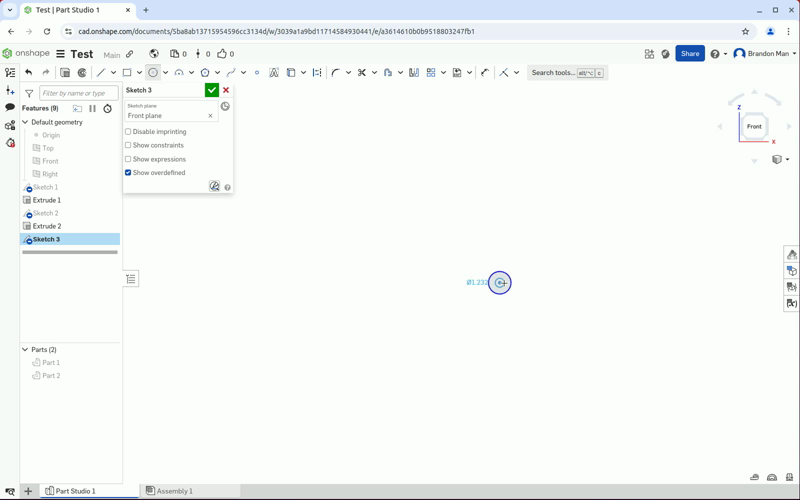
scroll(6)
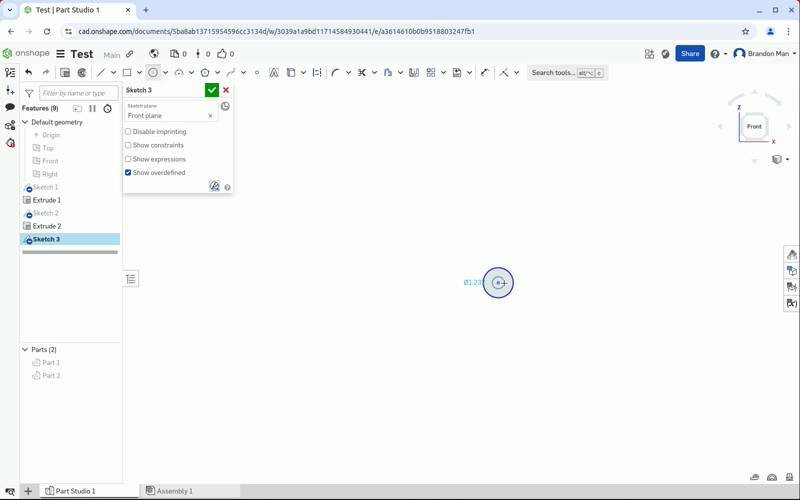
scroll(6)
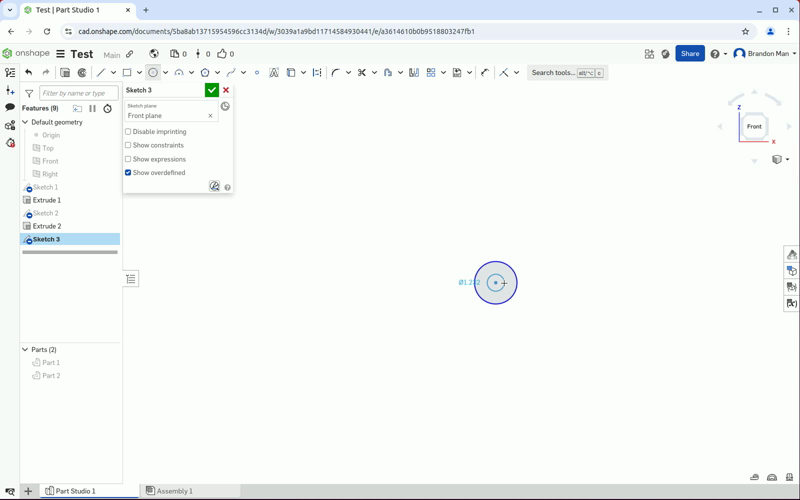
scroll(6)
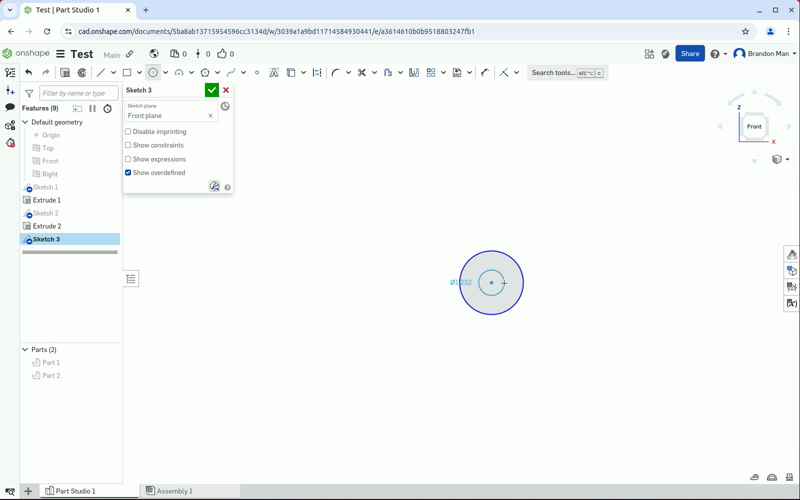
scroll(6)
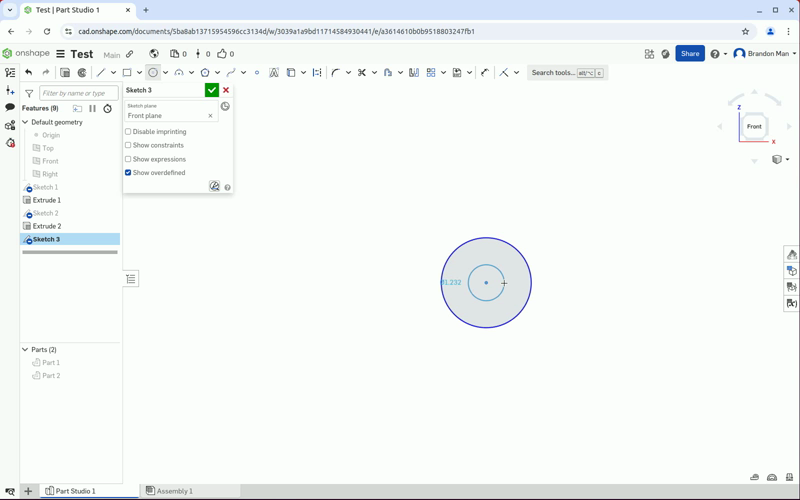
scroll(6)
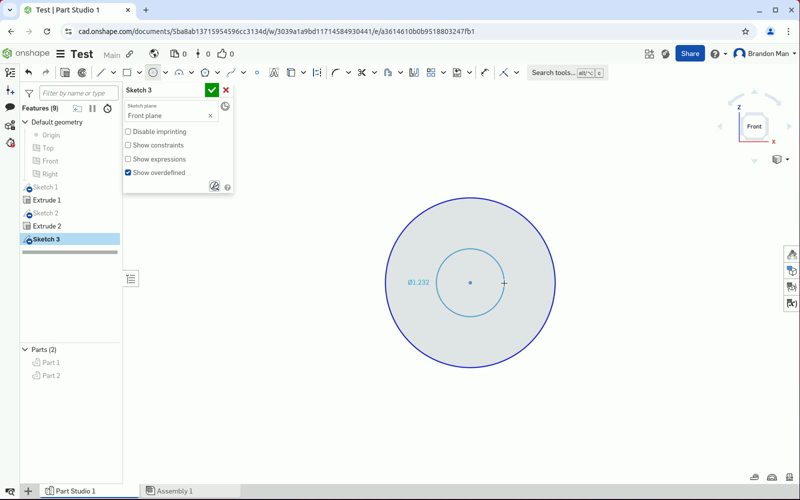
click(504, 282)
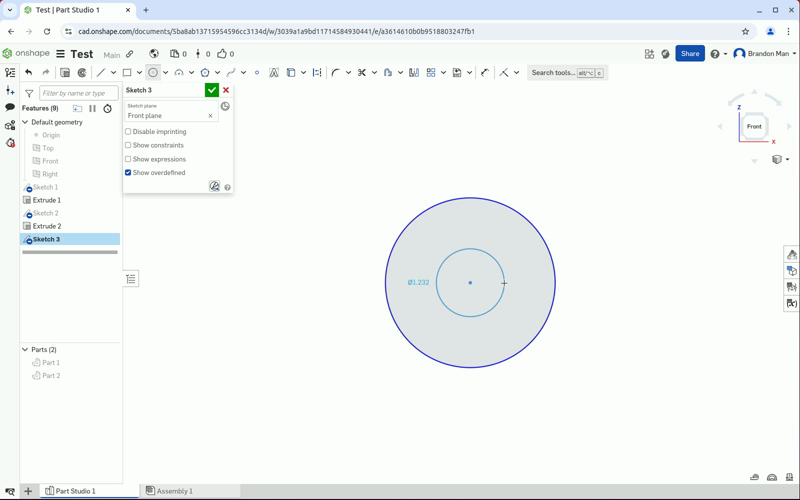
scroll(-6)
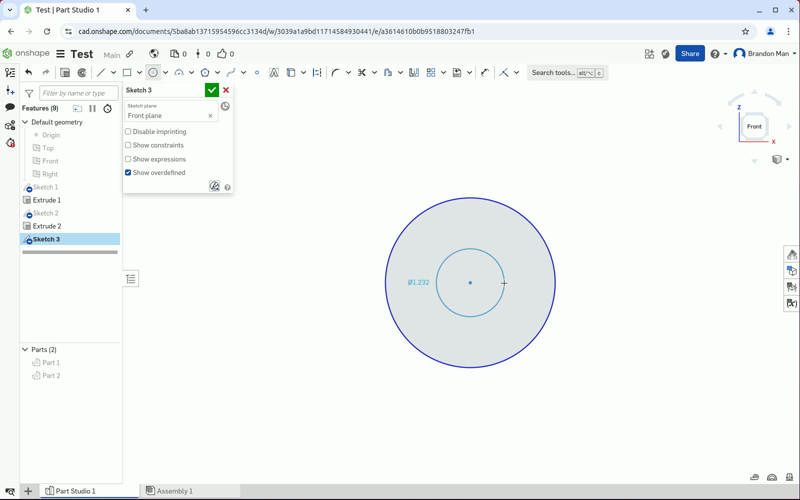
scroll(-6)
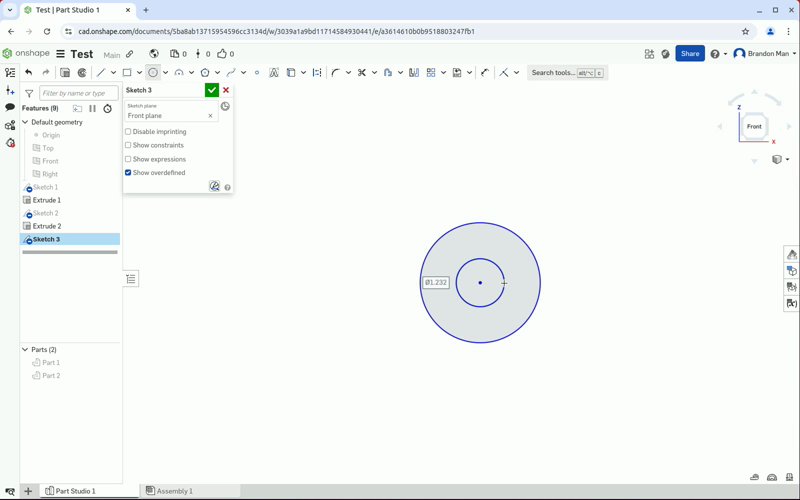
scroll(-6)
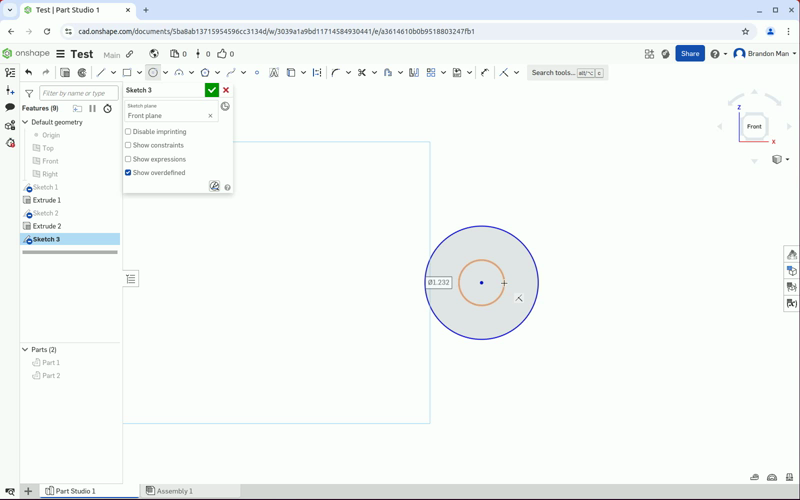
scroll(-6)
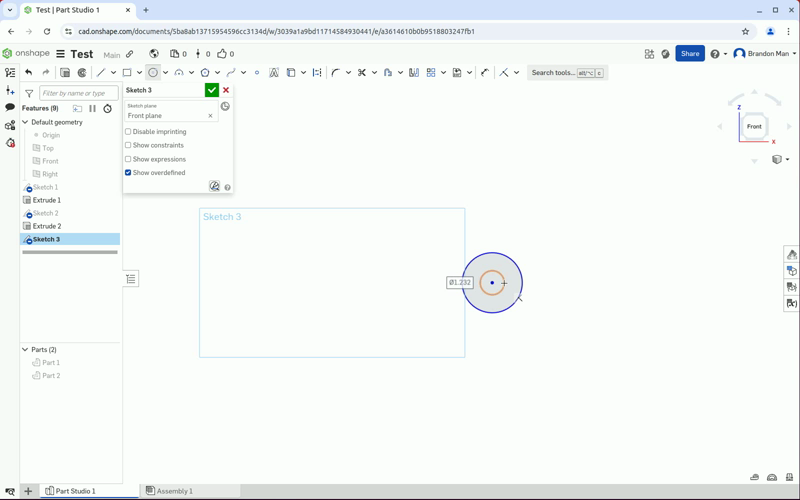
scroll(-6)
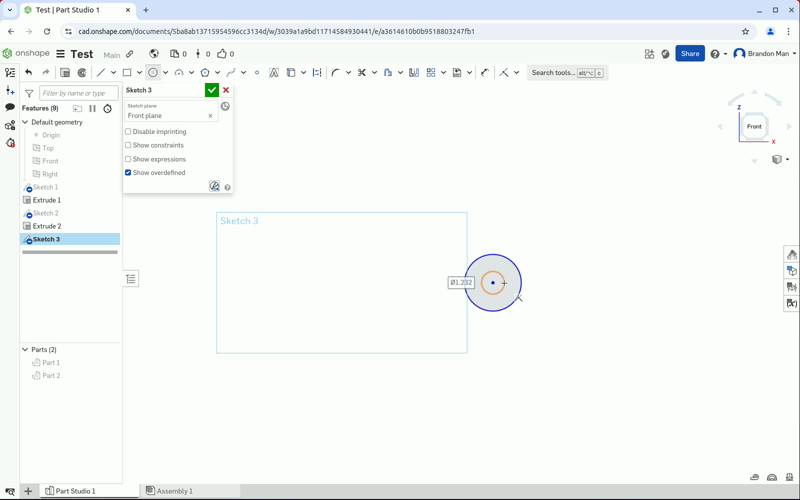
scroll(-6)
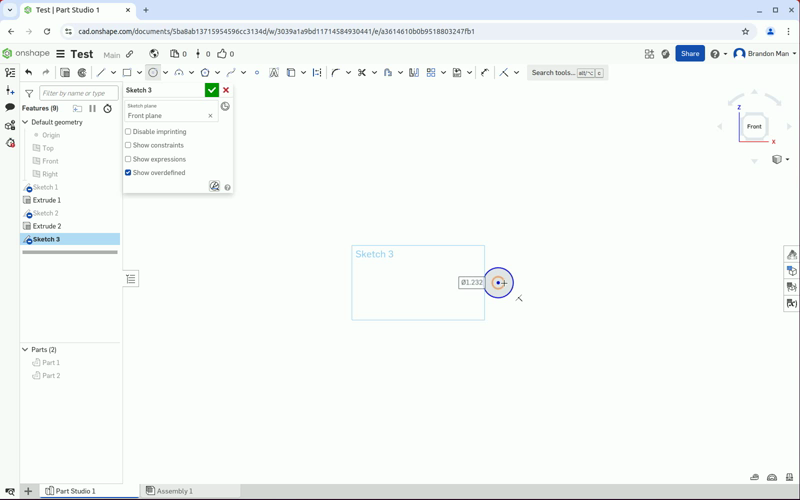
scroll(-6)
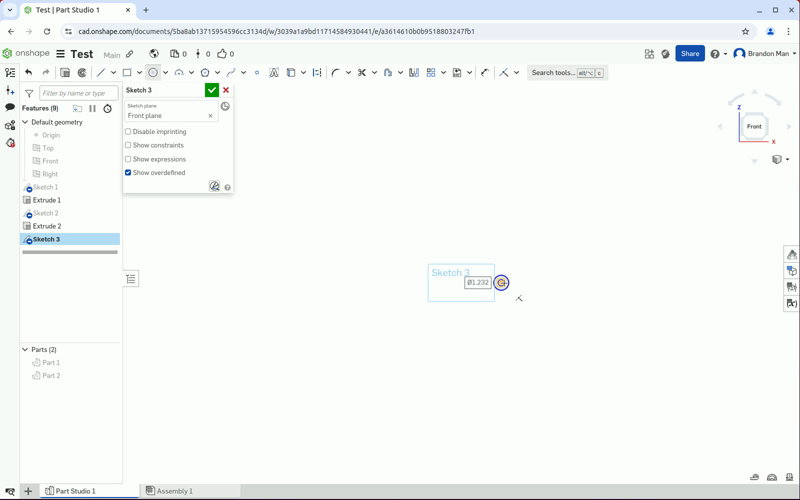
key(esc)
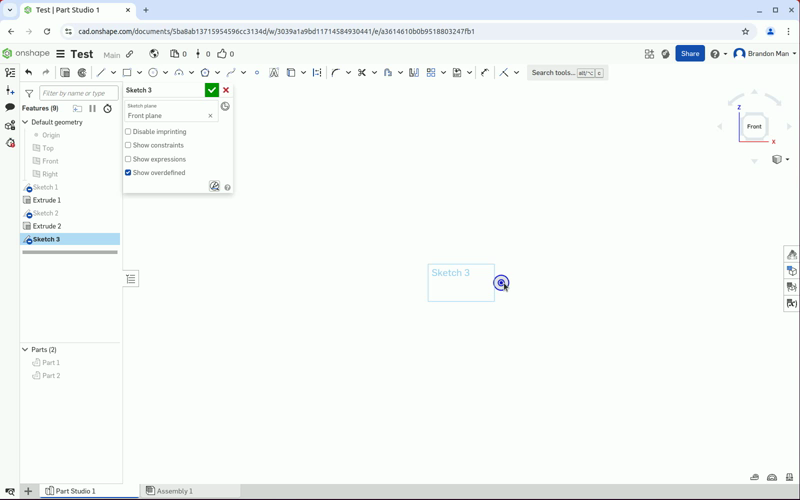
mouse_move(497, 288)
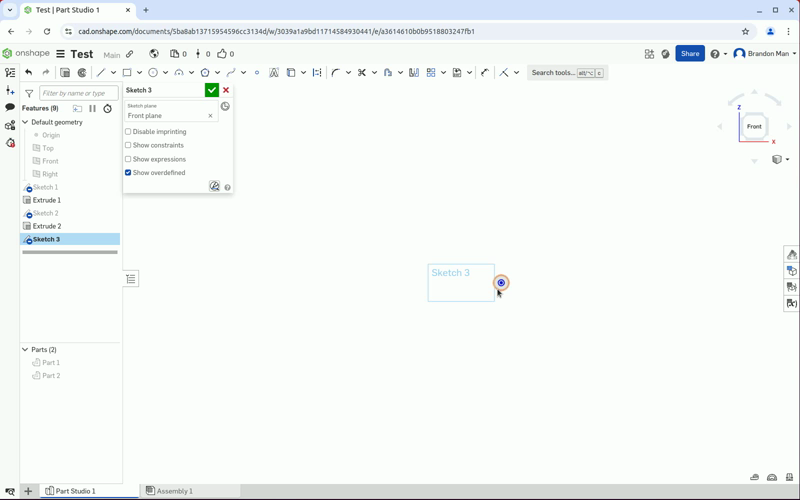
scroll(6)
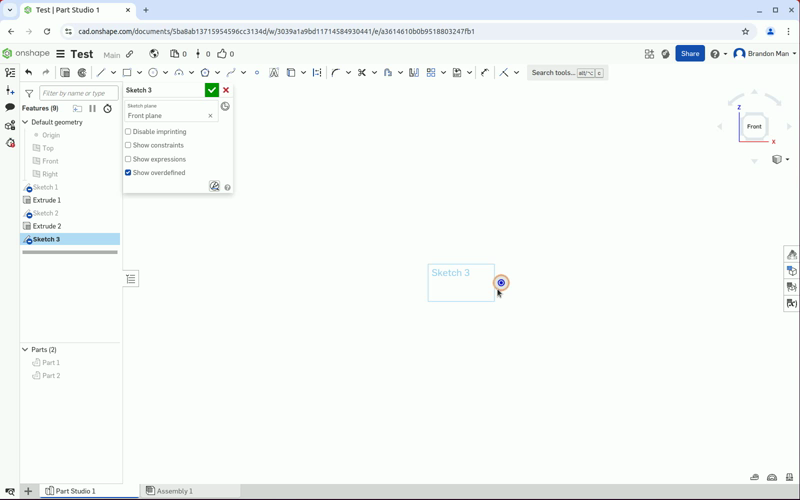
scroll(6)
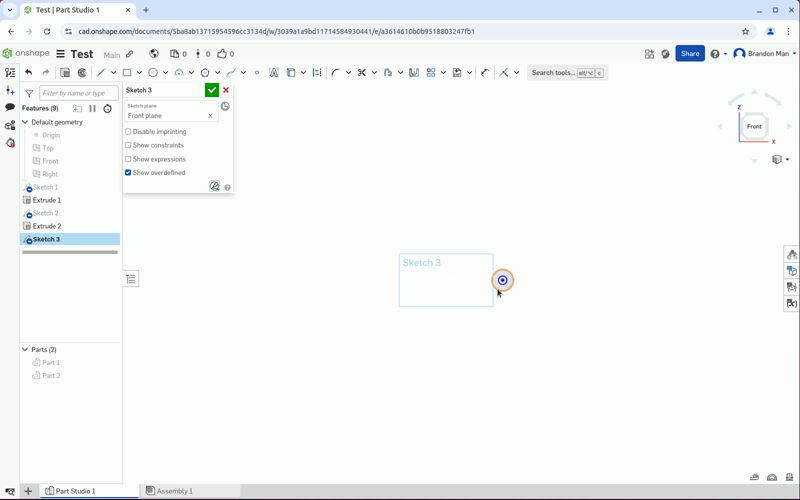
scroll(6)
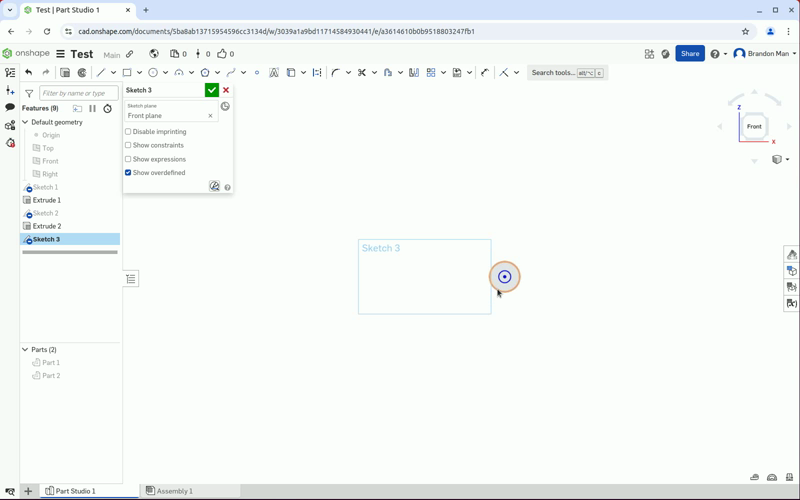
scroll(6)
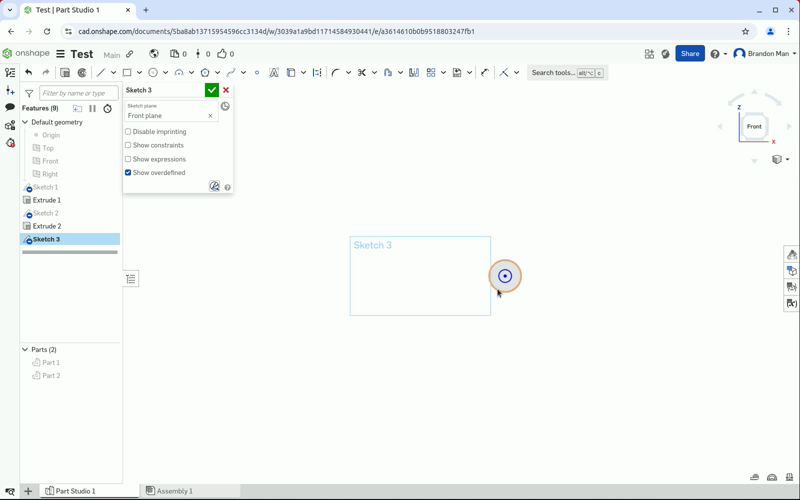
scroll(6)
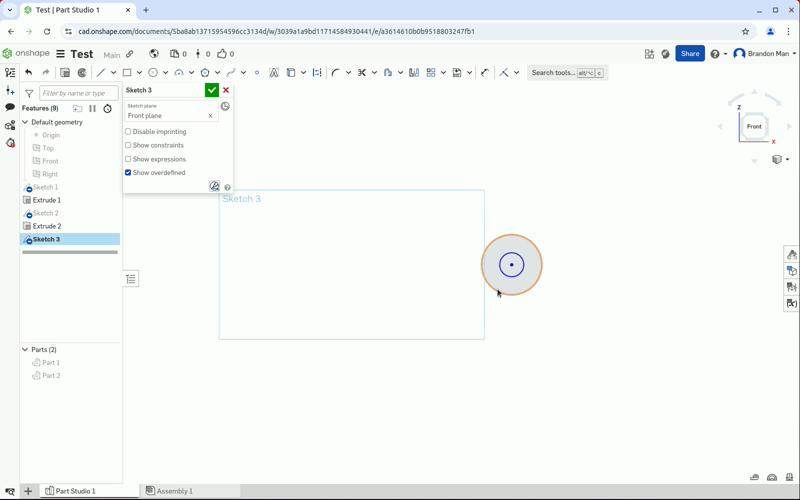
scroll(6)
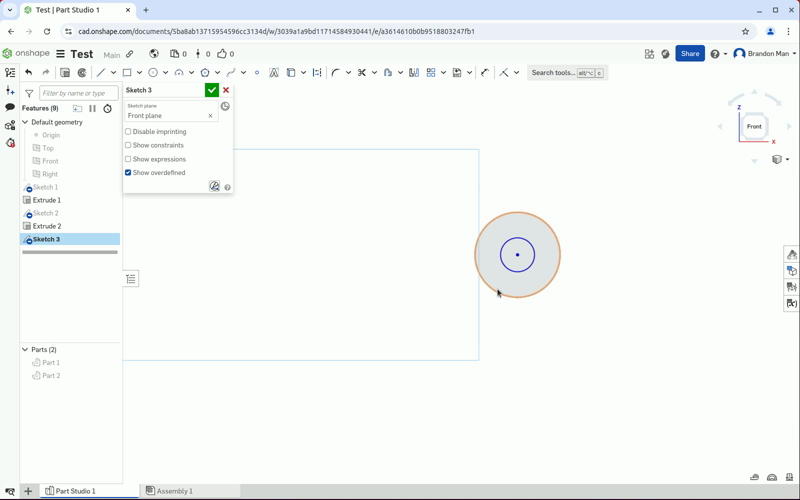
scroll(6)
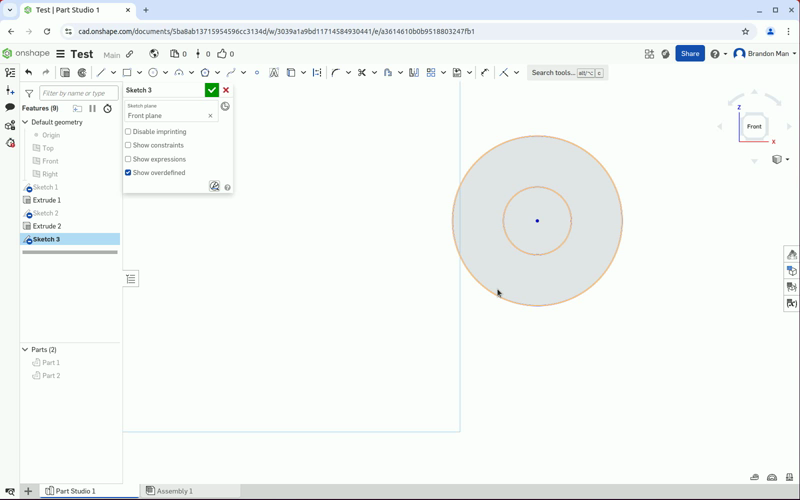
click(497, 288)
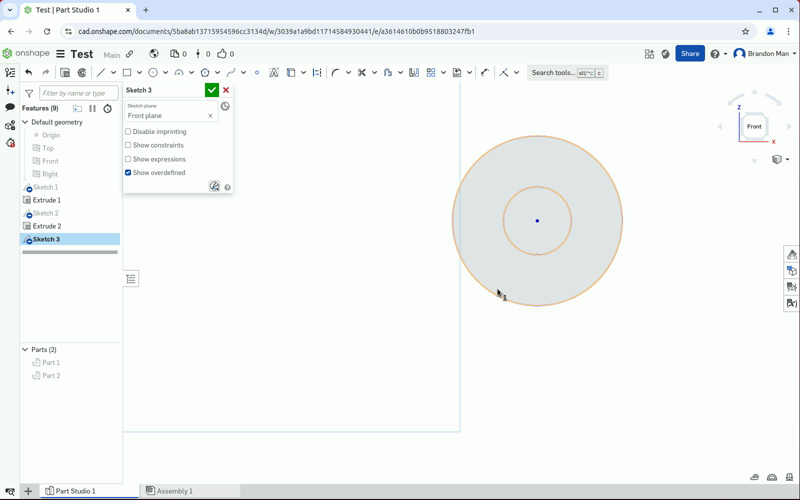
scroll(-6)
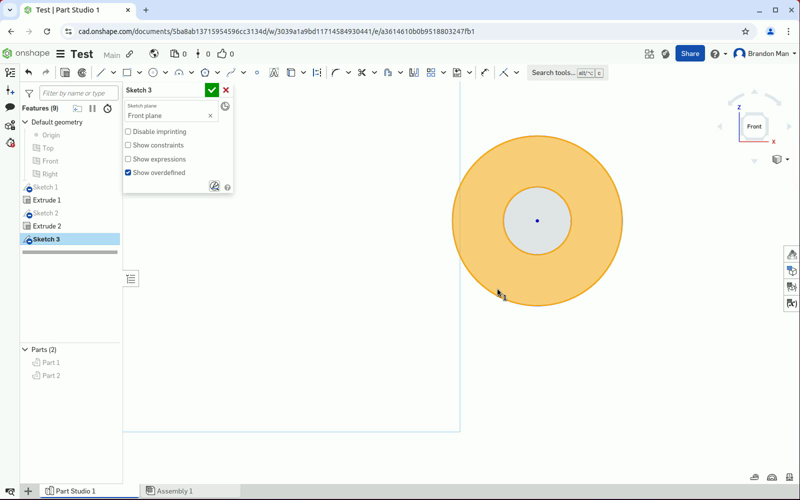
scroll(-6)
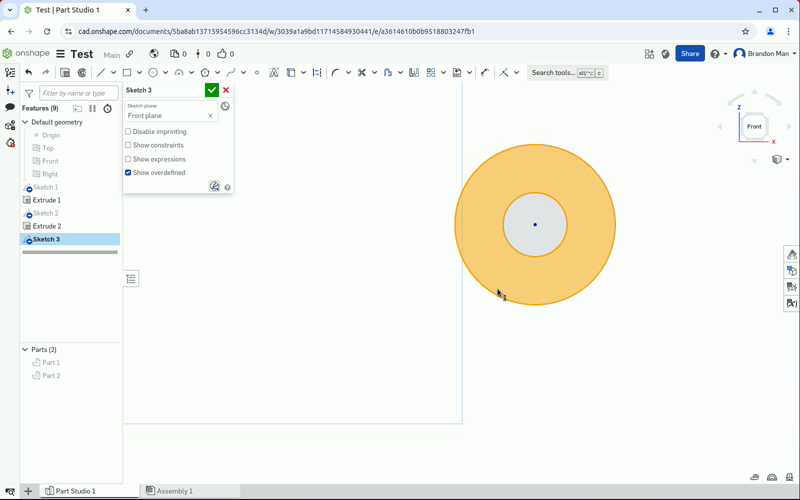
scroll(-6)
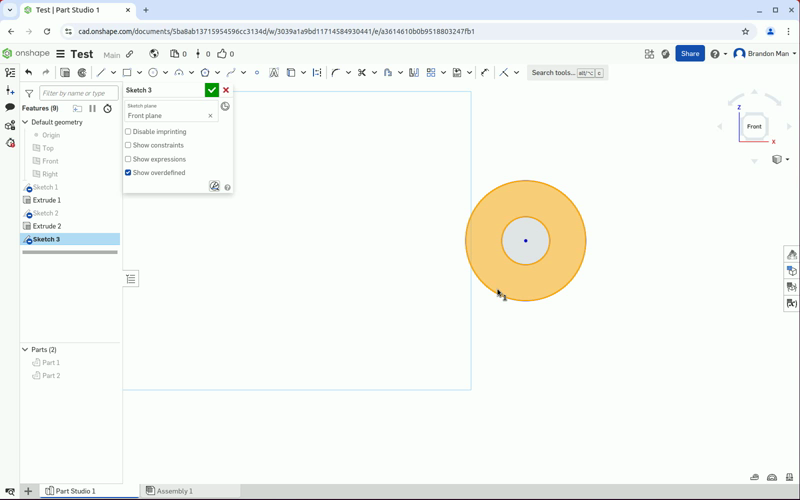
scroll(-6)
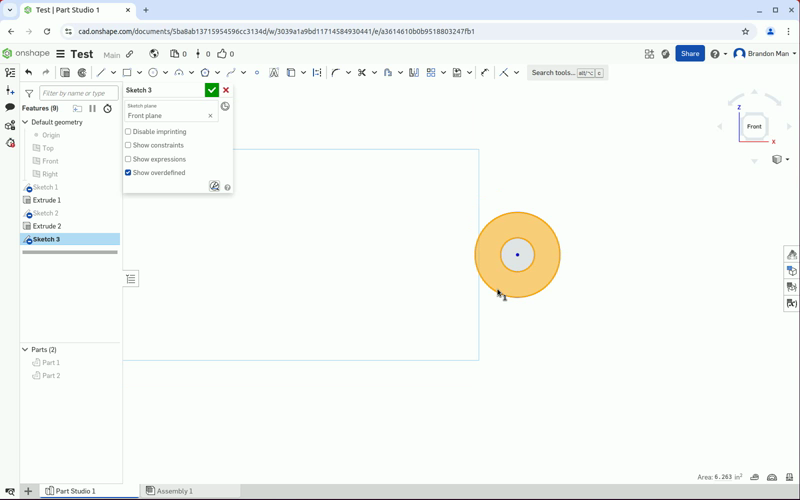
scroll(-6)
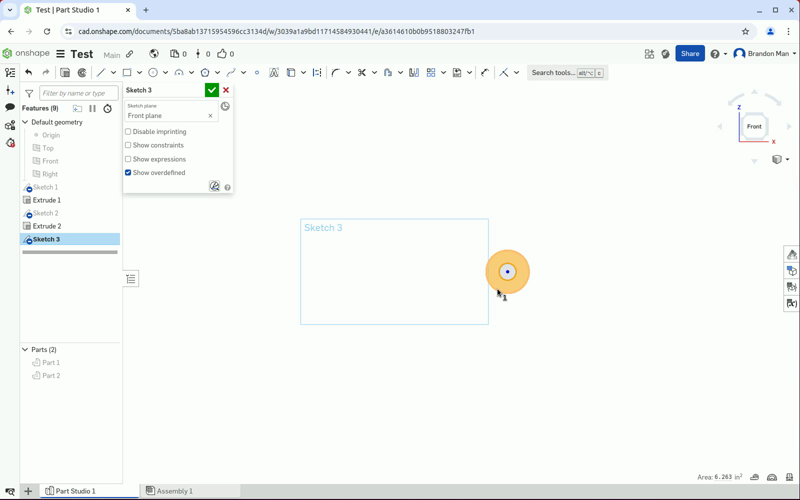
scroll(-6)
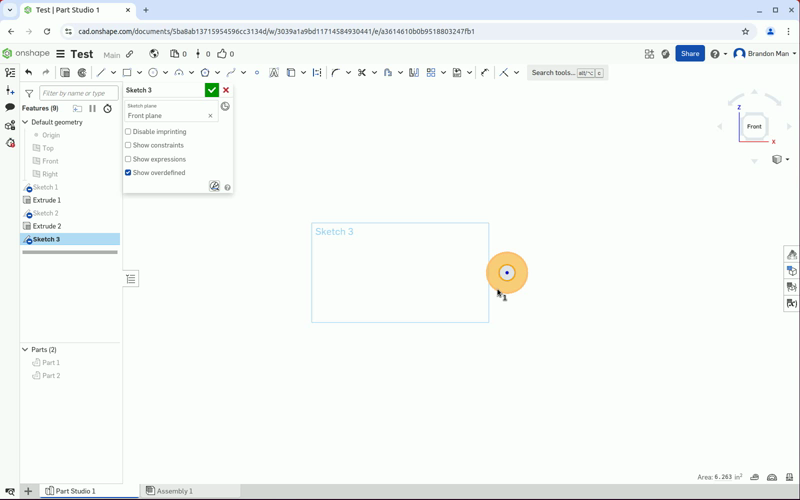
scroll(-6)
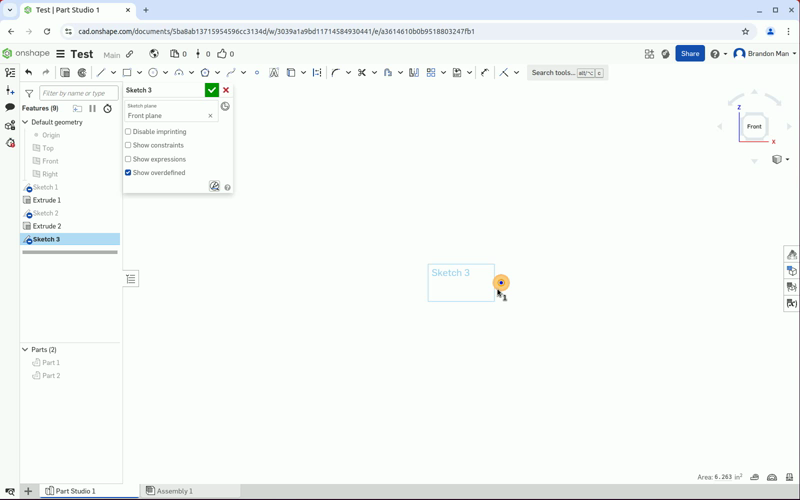
mouse_move(73, 352)
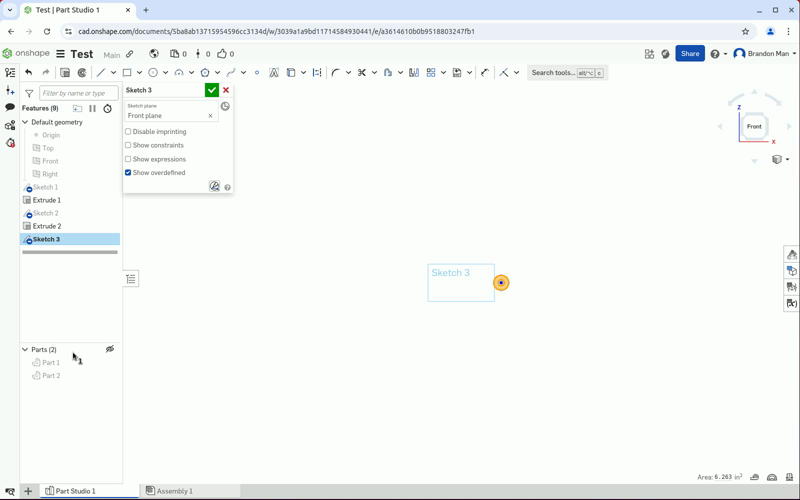
key(shift+y)
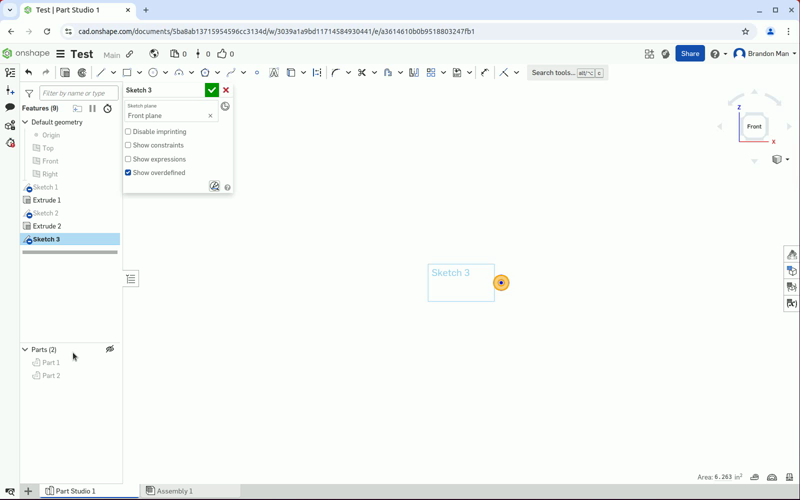
key(shift+e)
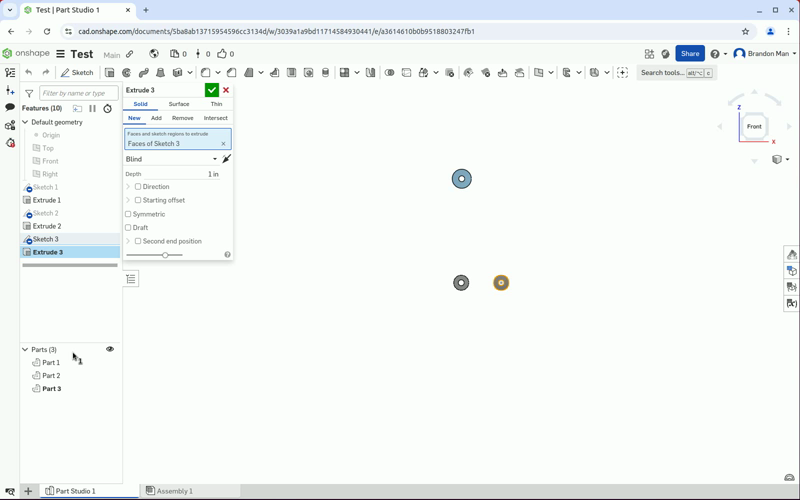
mouse_move(143, 106)
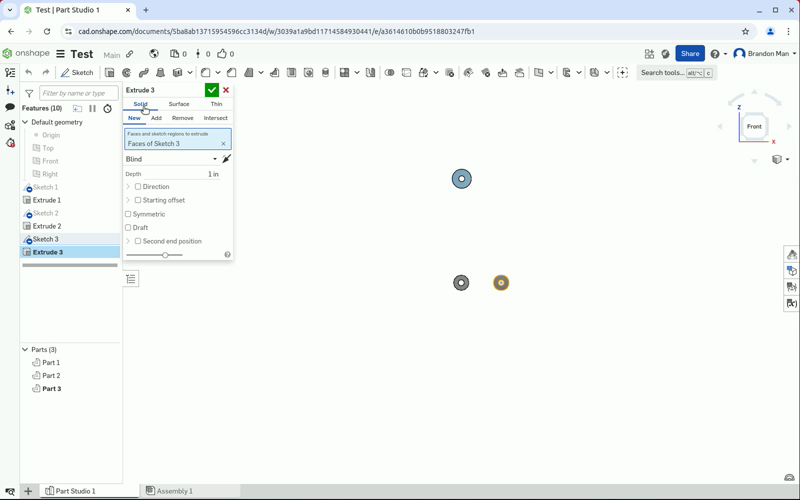
click(143, 106)
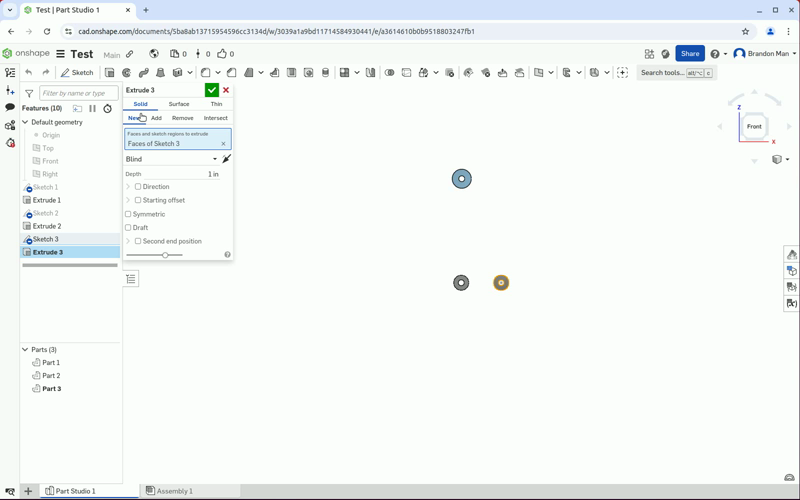
mouse_move(137, 120)
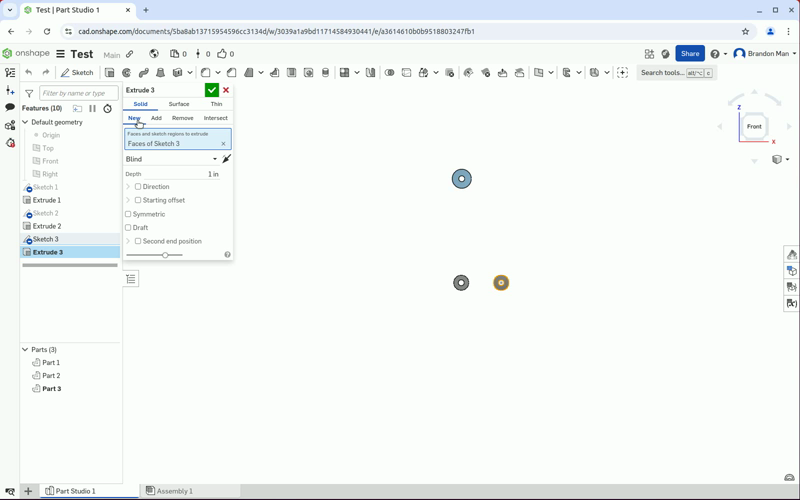
click(137, 120)
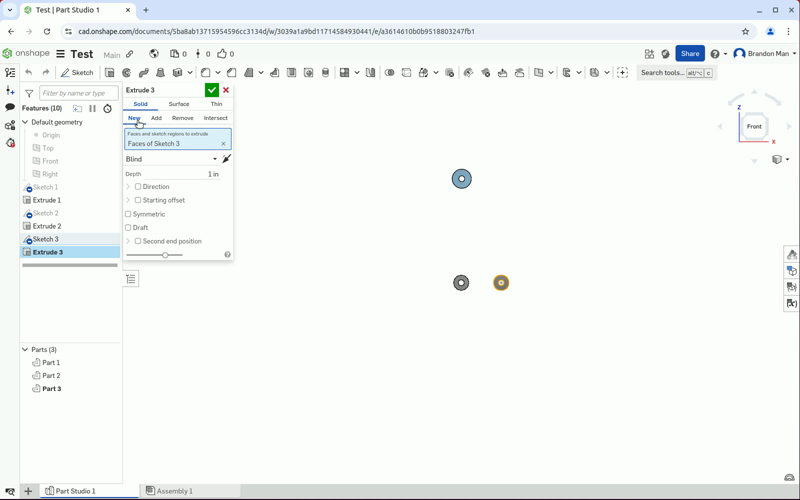
key(tab, 4)
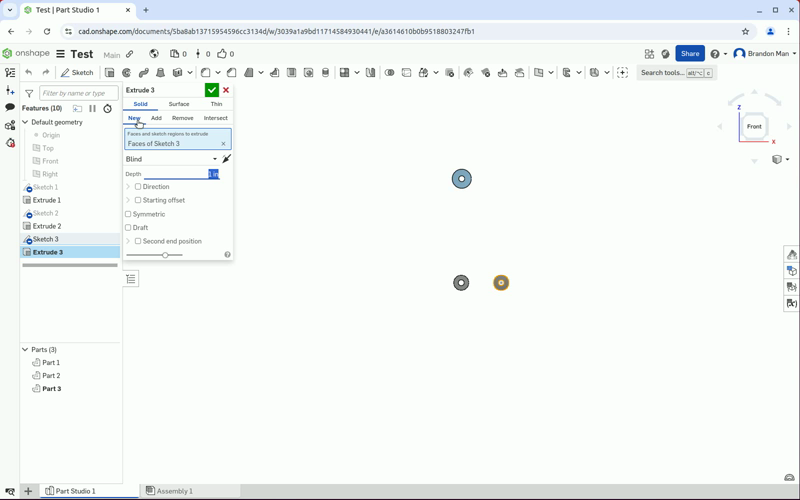
text(0.481)
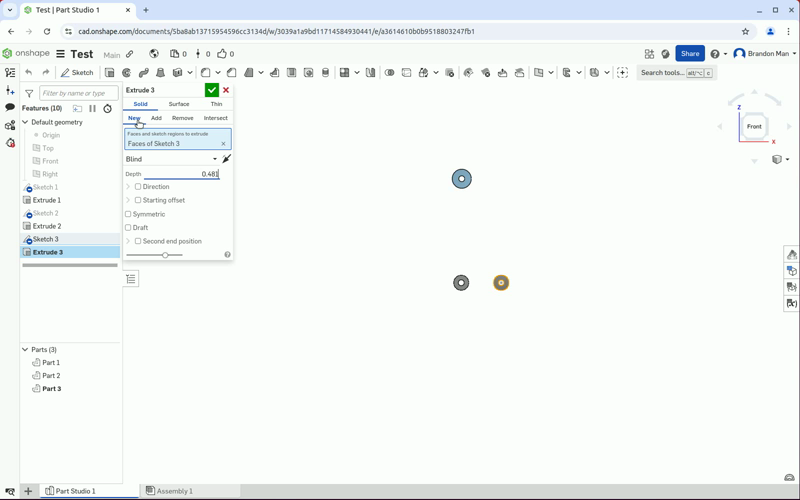
key(enter)
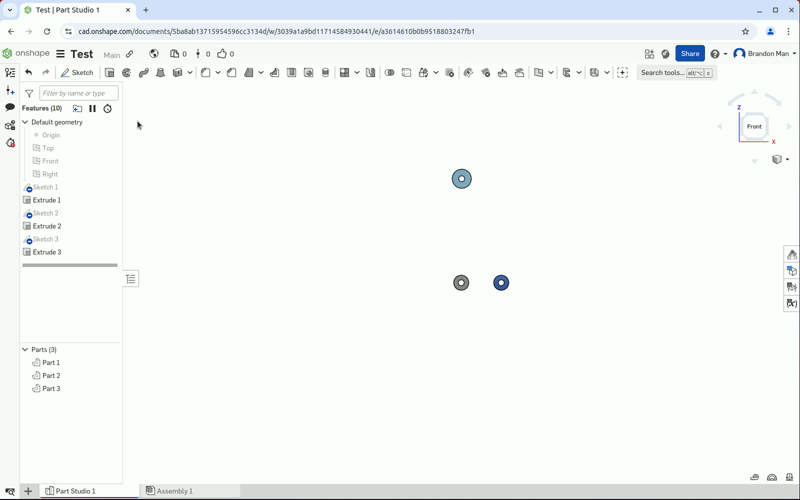
key(shift+h)
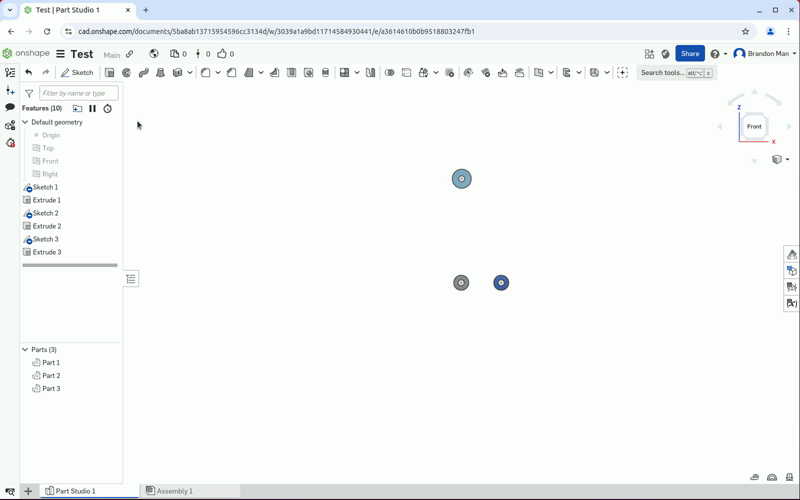
key(shift+h)
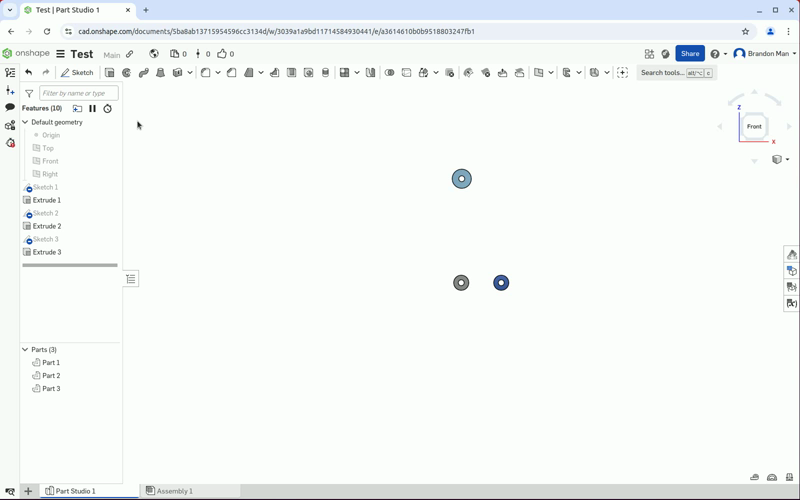
mouse_move(73, 189)
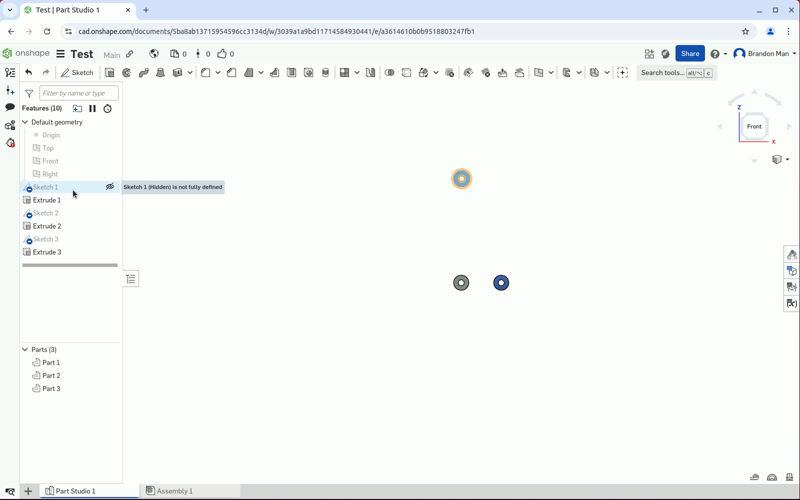
click(73, 189)
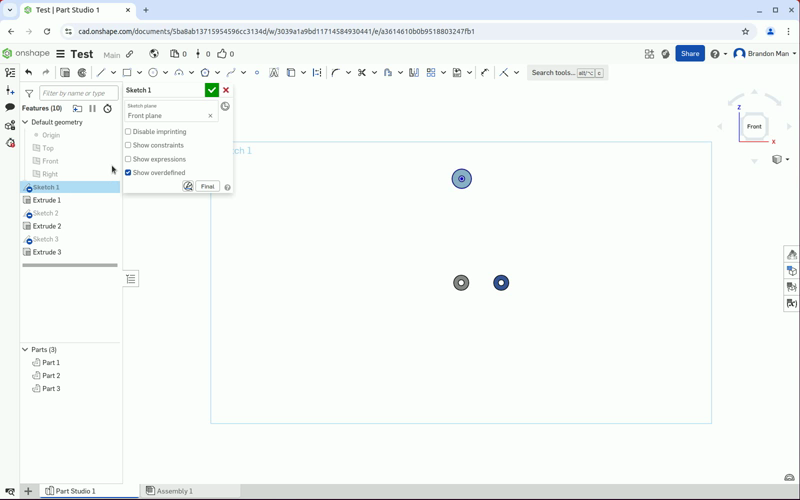
mouse_move(229, 92)
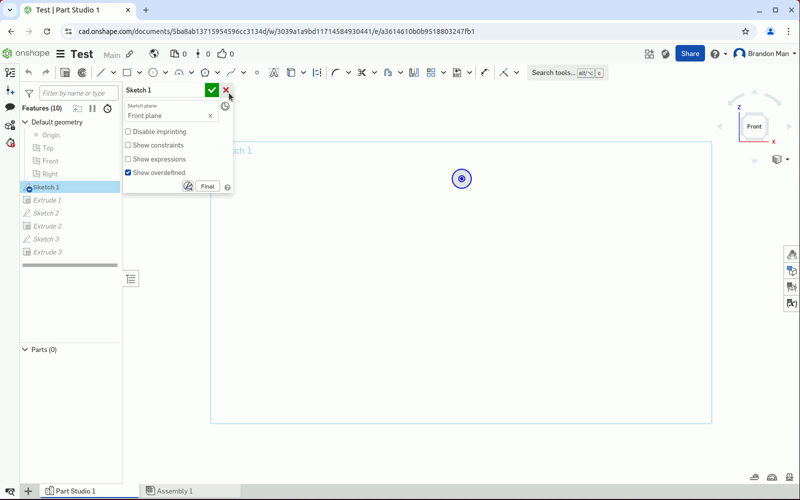
click(229, 92)
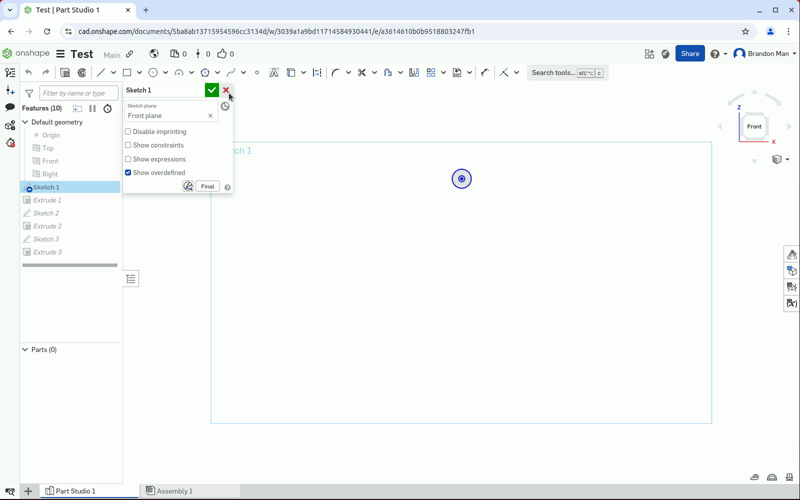
key(shift+s)
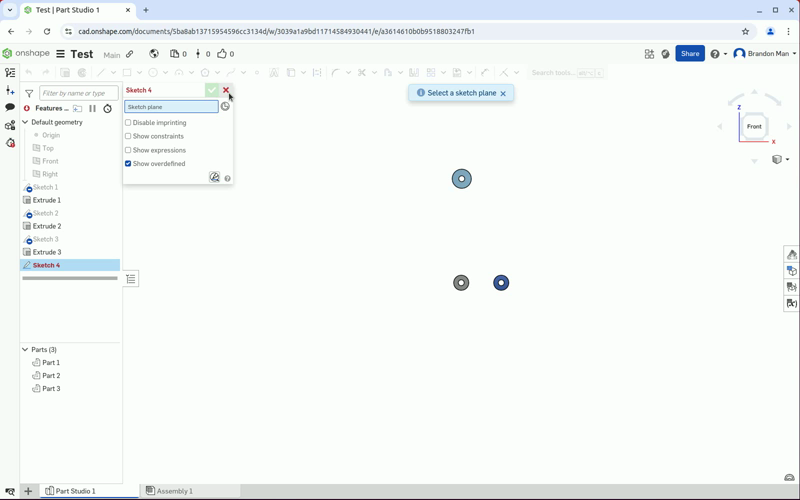
mouse_move(73, 163)
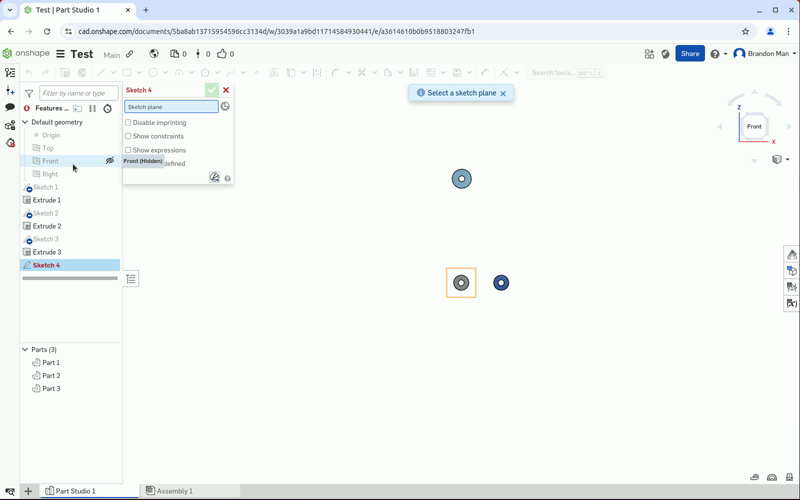
click(73, 163)
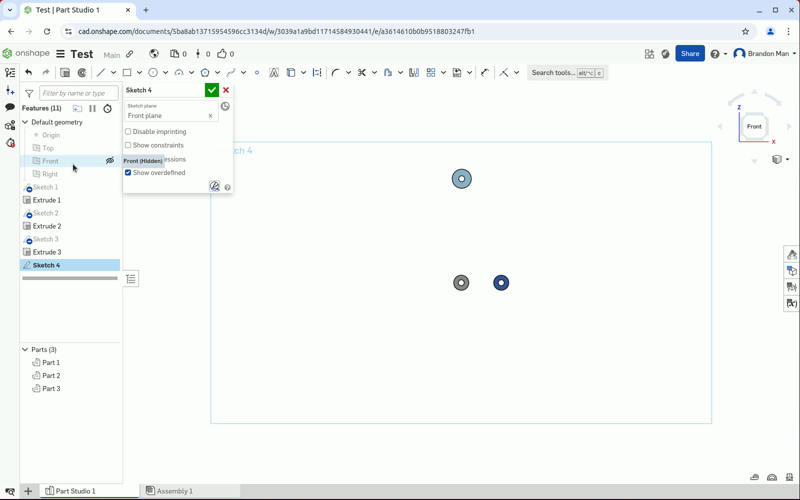
mouse_move(73, 352)
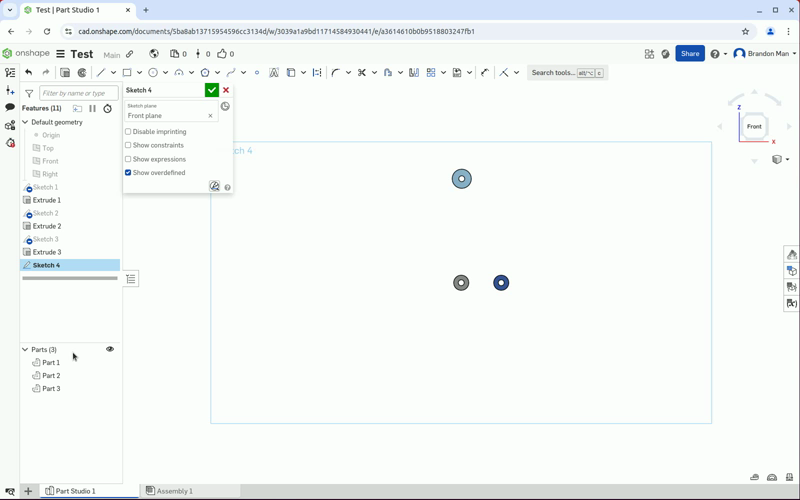
key(y)
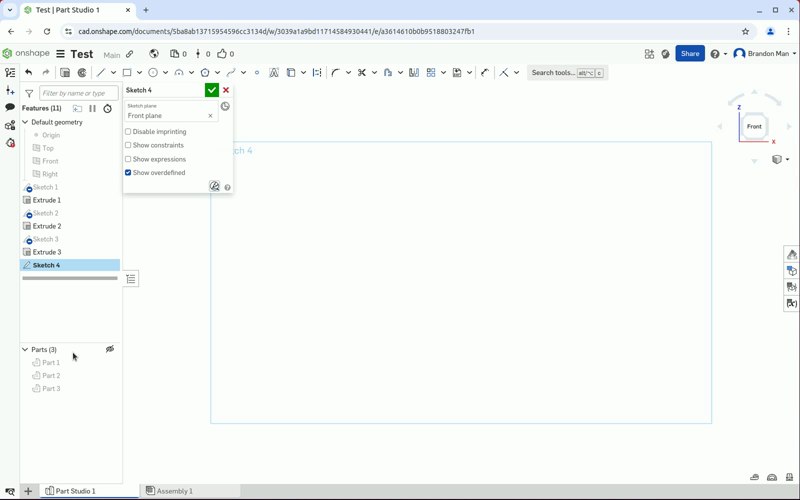
key(a)
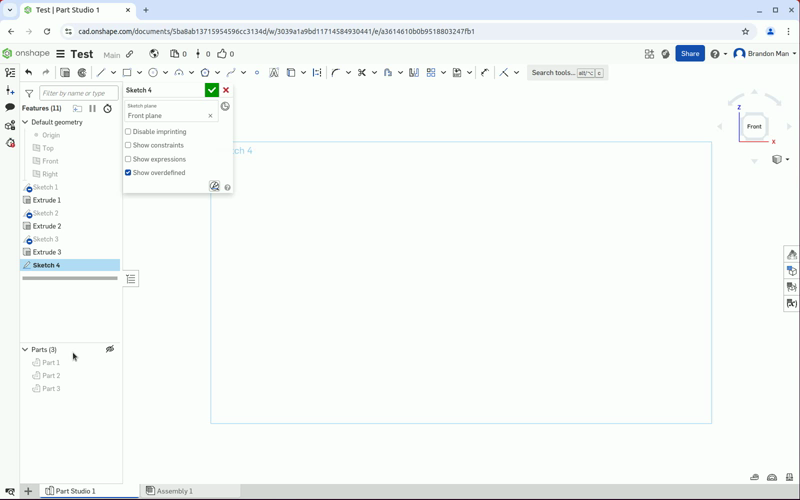
key_down(shift)
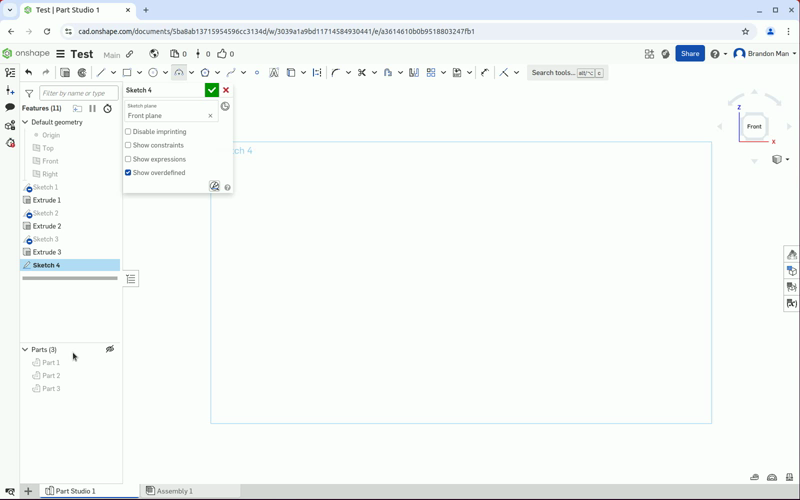
mouse_move(446, 223)
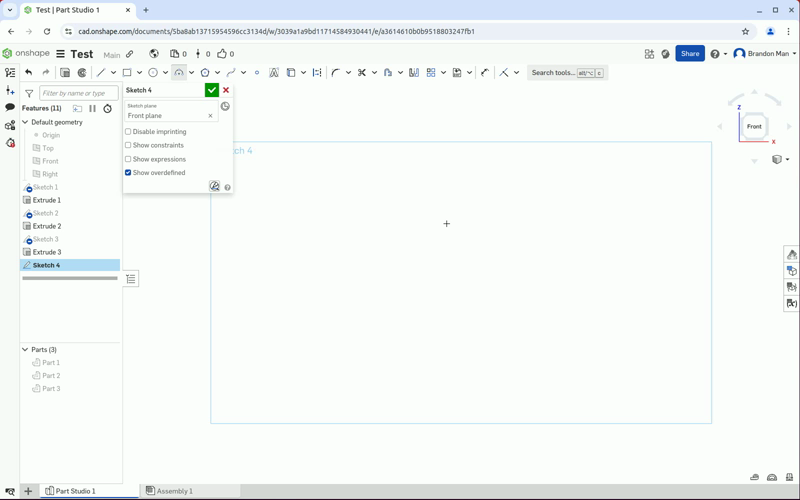
click(446, 223)
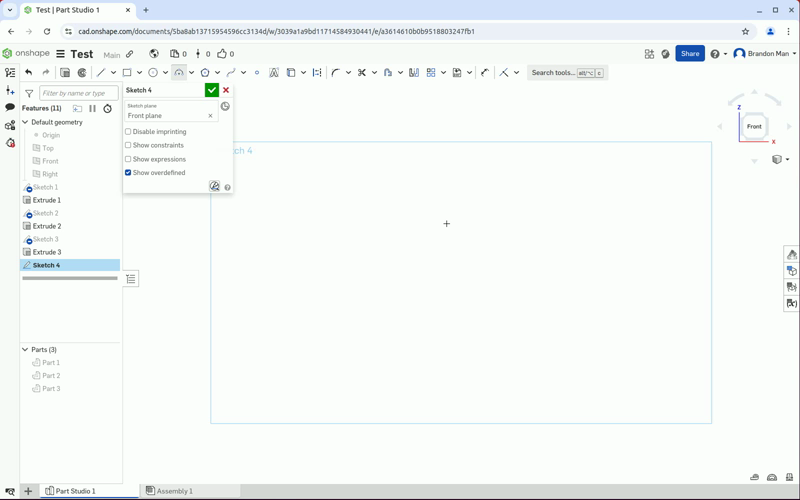
key_up(shift)
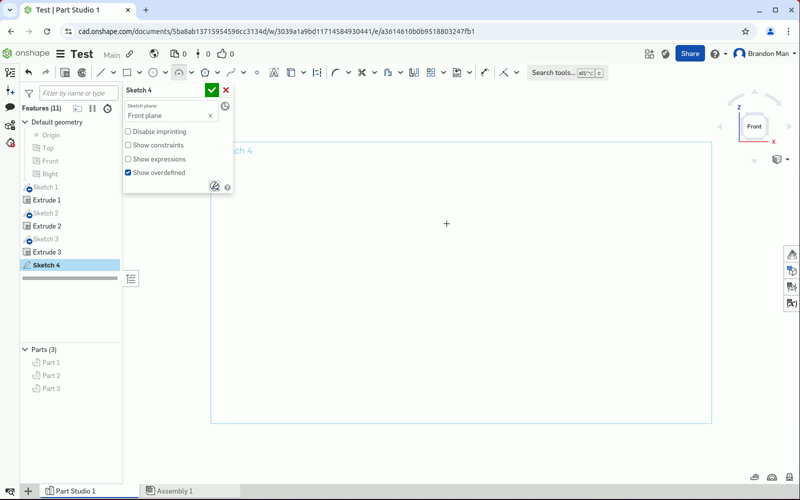
key_down(shift)
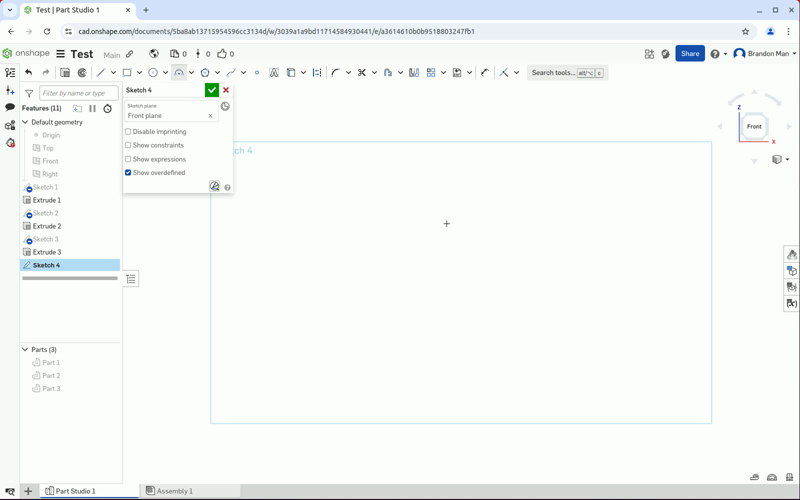
mouse_move(476, 223)
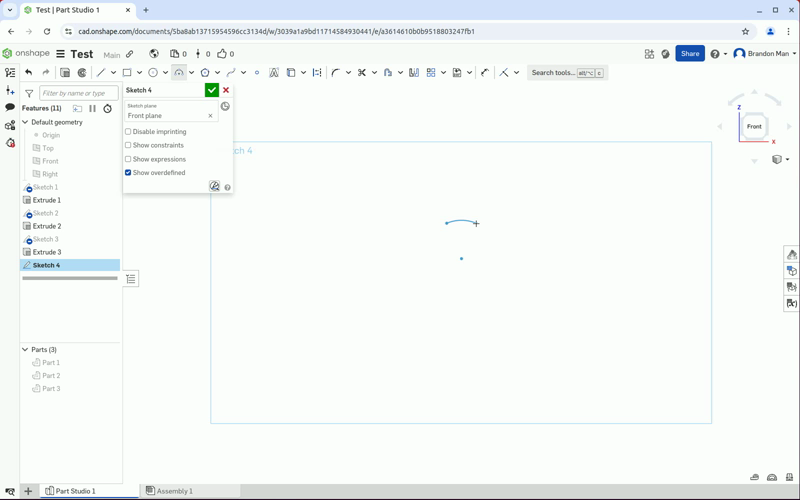
click(476, 223)
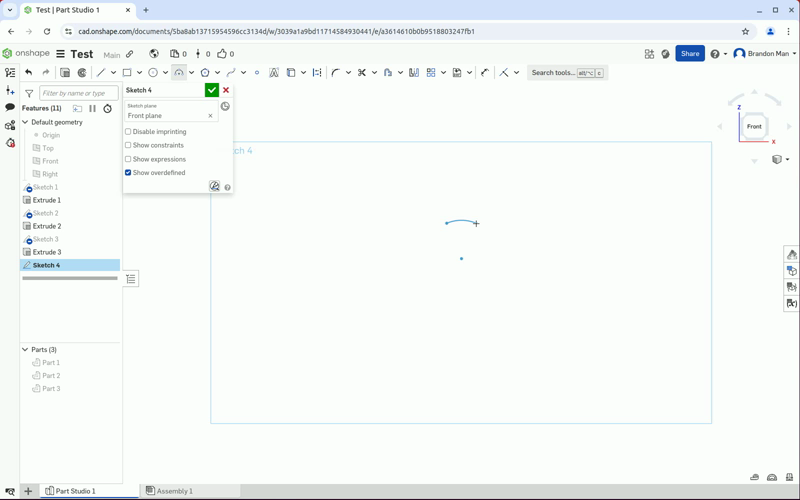
mouse_move(461, 210)
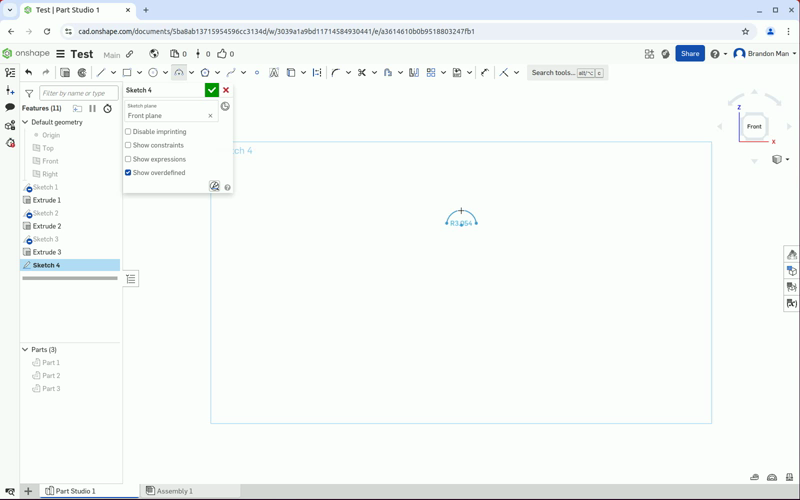
click(461, 210)
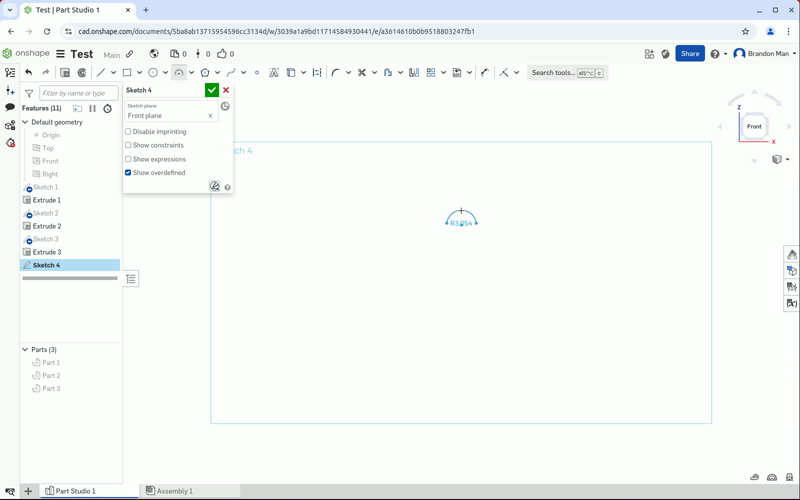
key_up(shift)
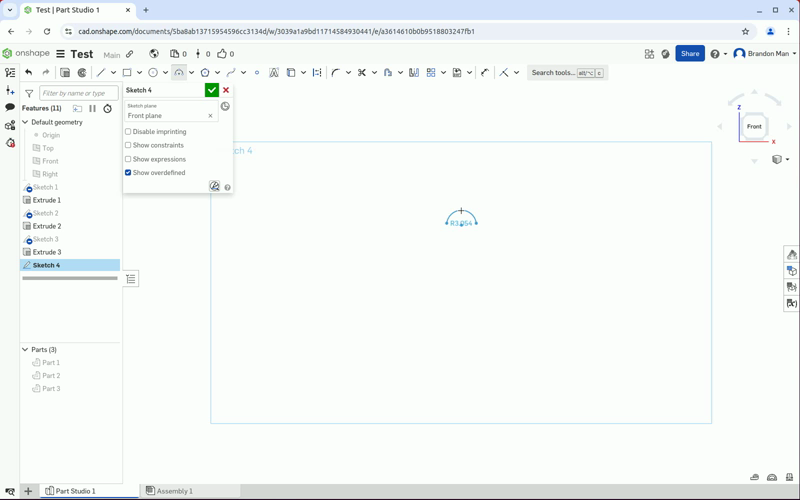
key(esc)
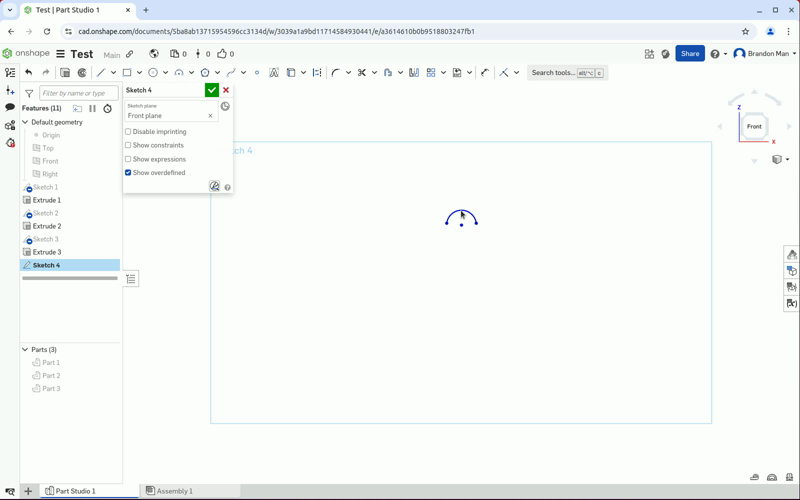
key(l)
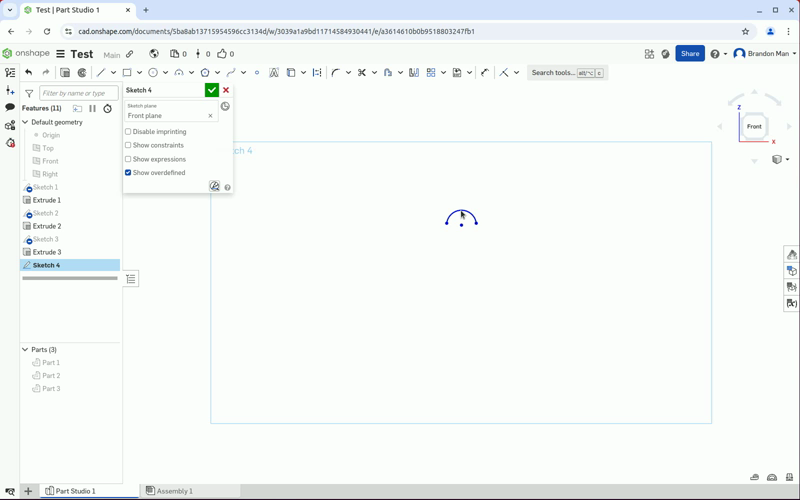
mouse_move(476, 223)
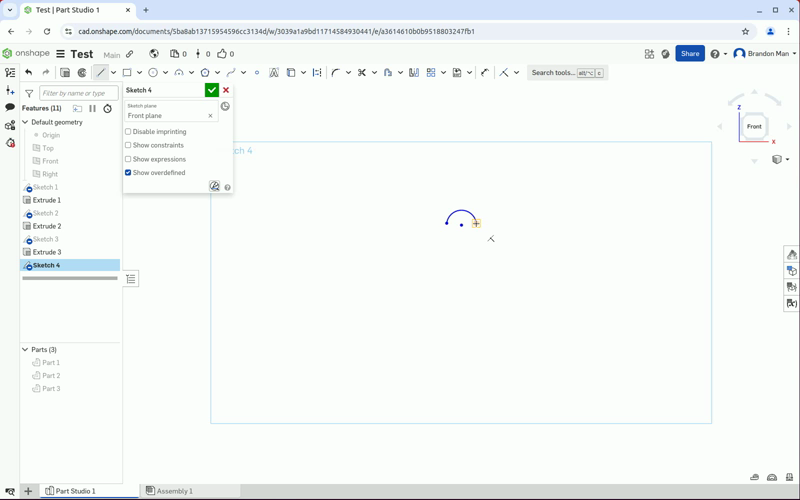
click(476, 223)
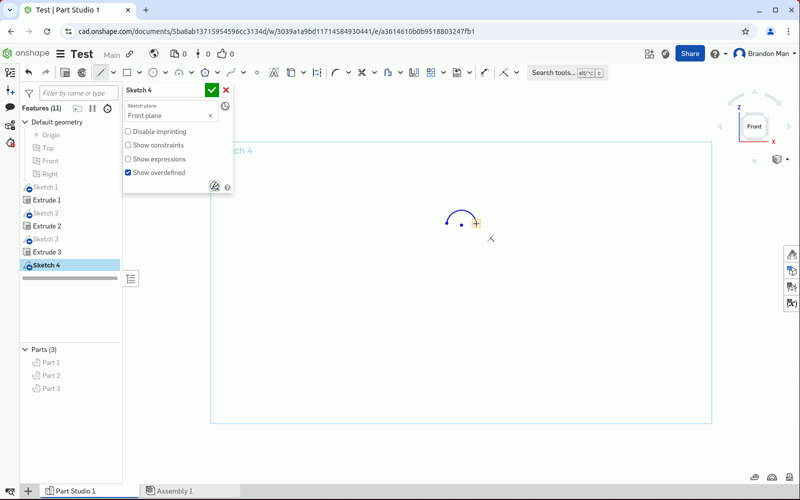
key_down(shift)
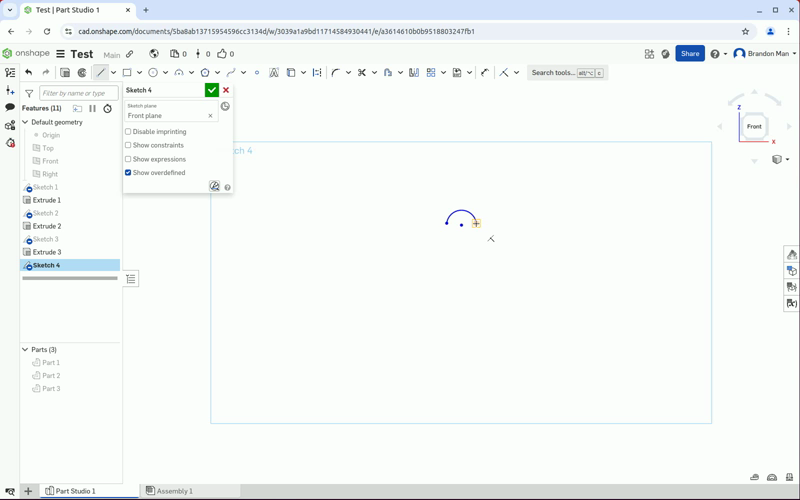
mouse_move(506, 223)
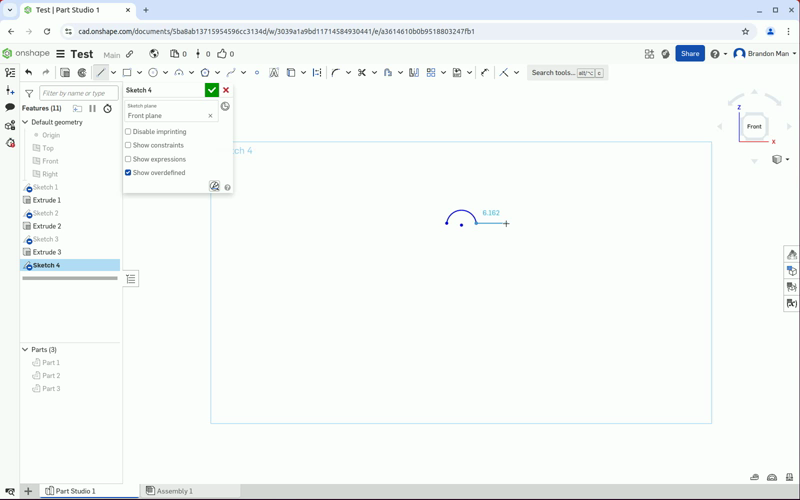
mouse_move(470, 176)
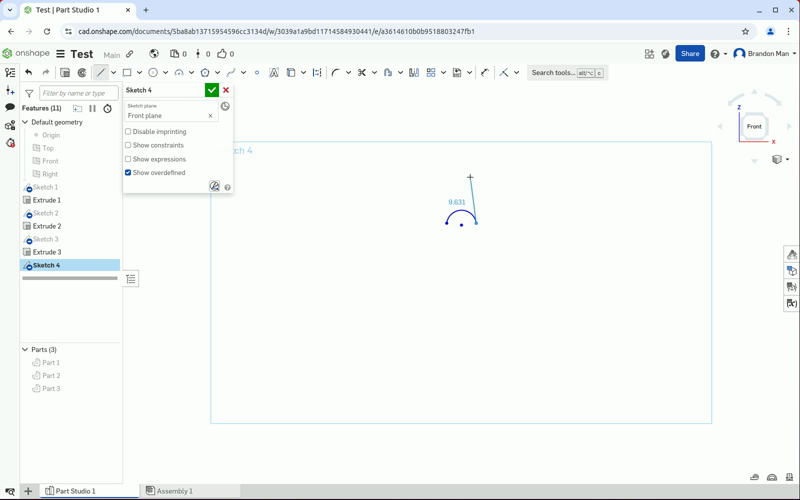
click(470, 176)
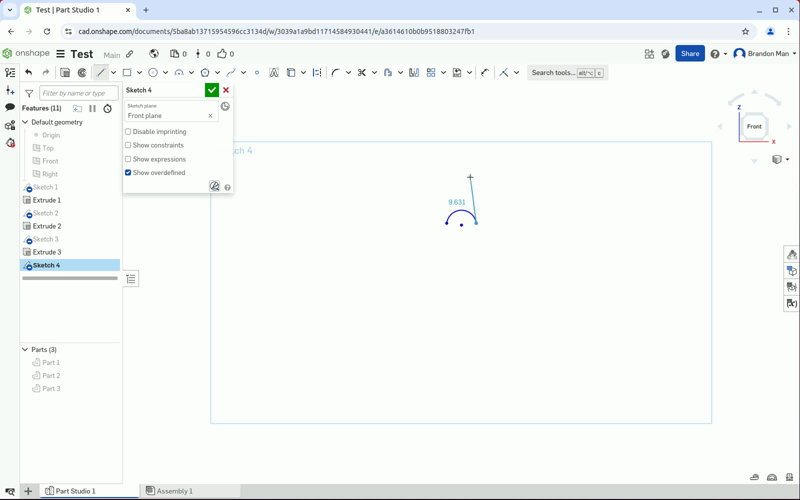
key_up(shift)
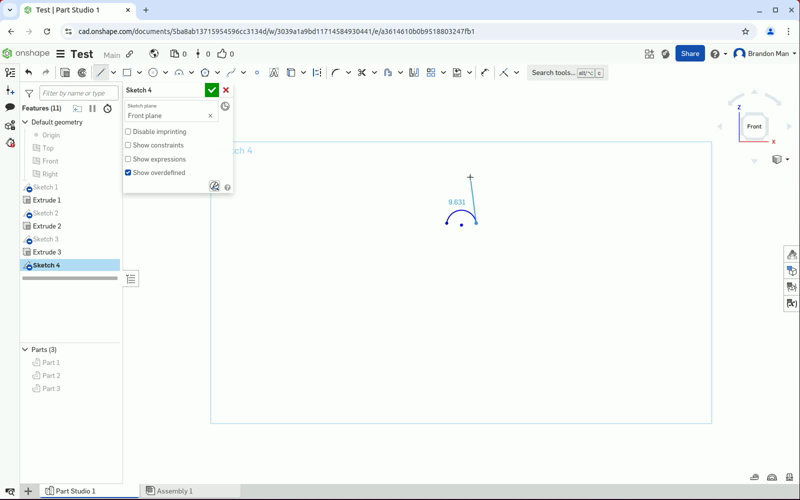
key(esc)
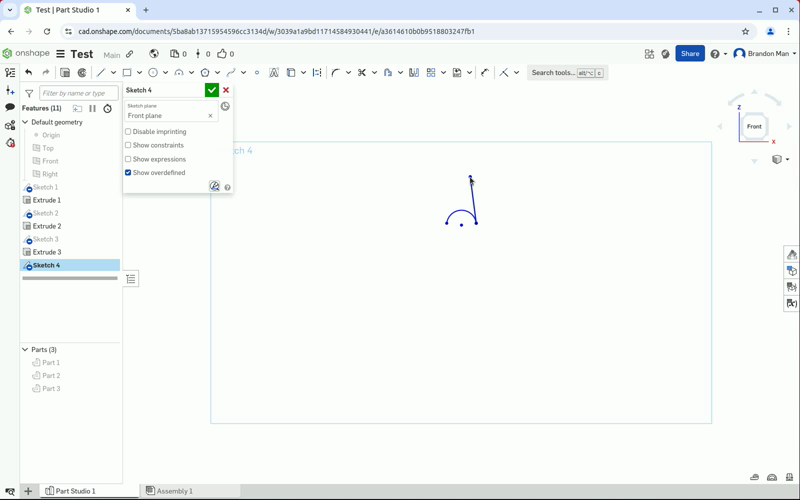
key(a)
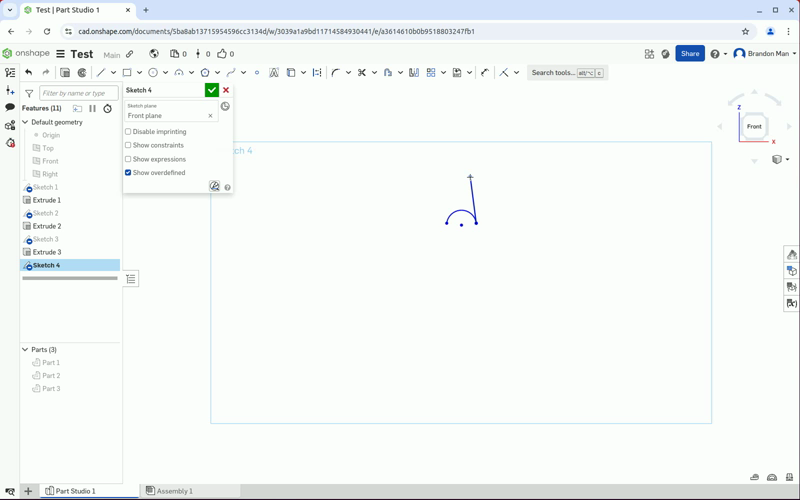
mouse_move(470, 176)
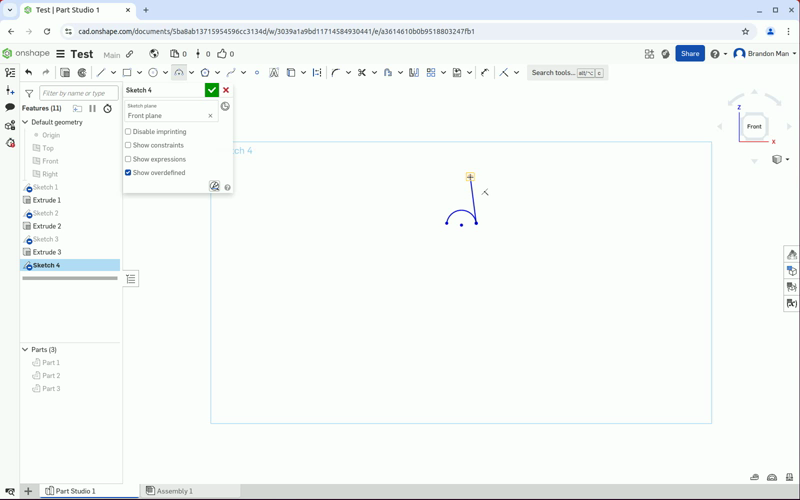
click(470, 176)
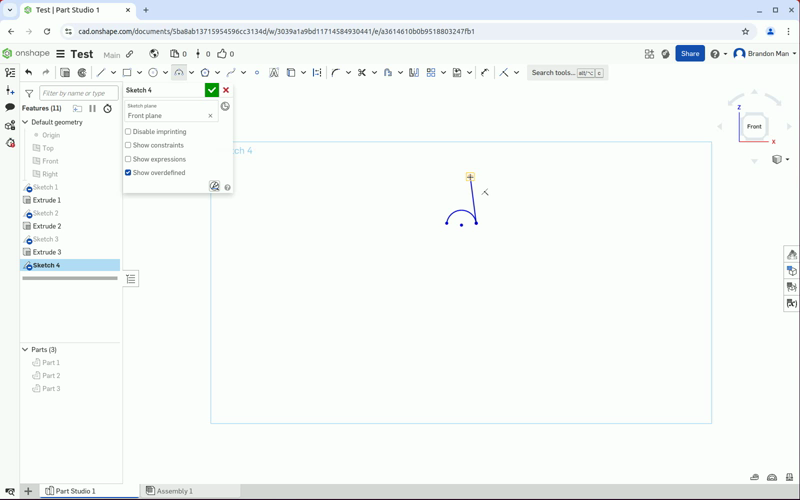
key_down(shift)
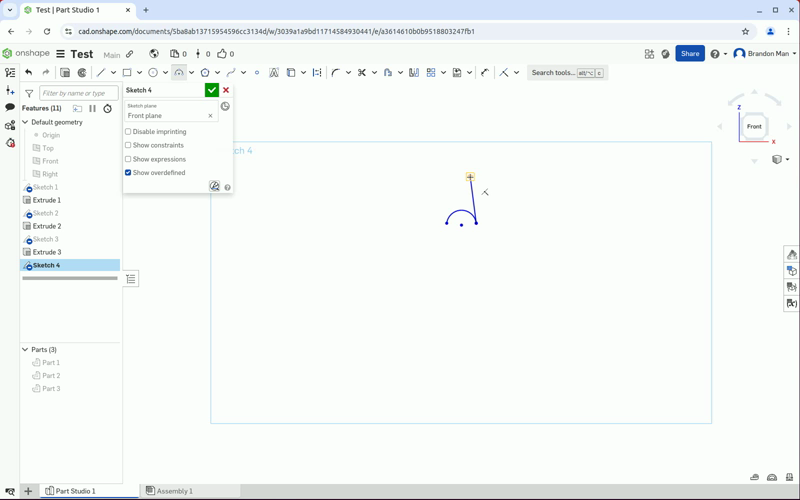
mouse_move(452, 176)
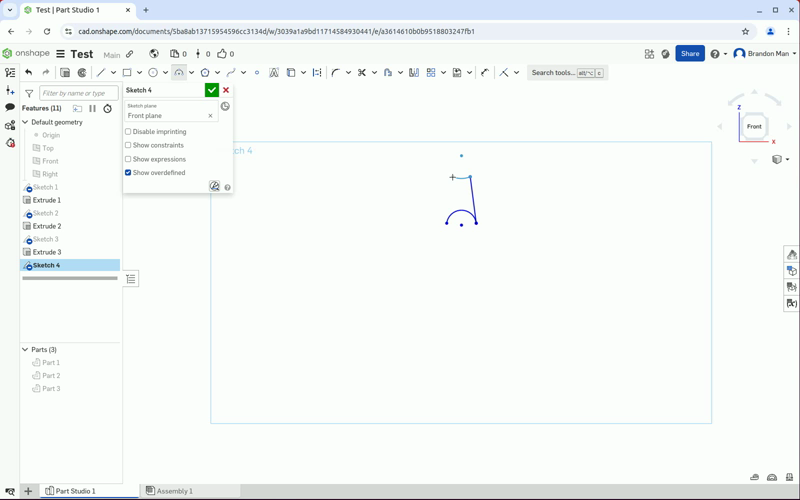
click(452, 176)
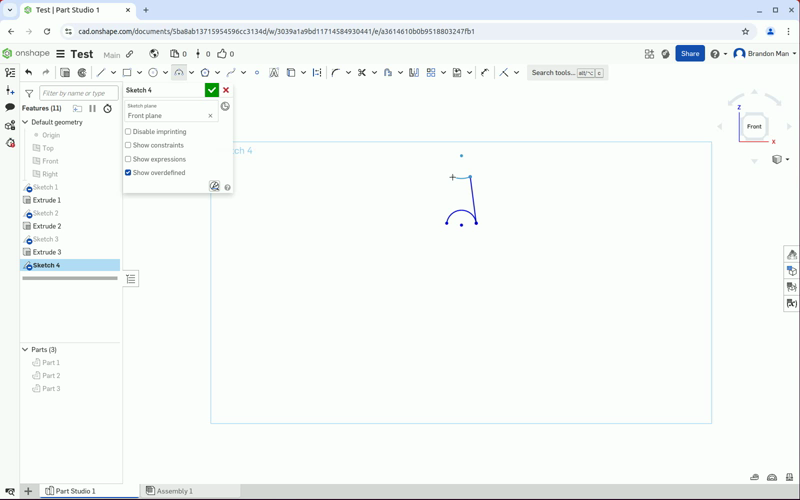
mouse_move(461, 186)
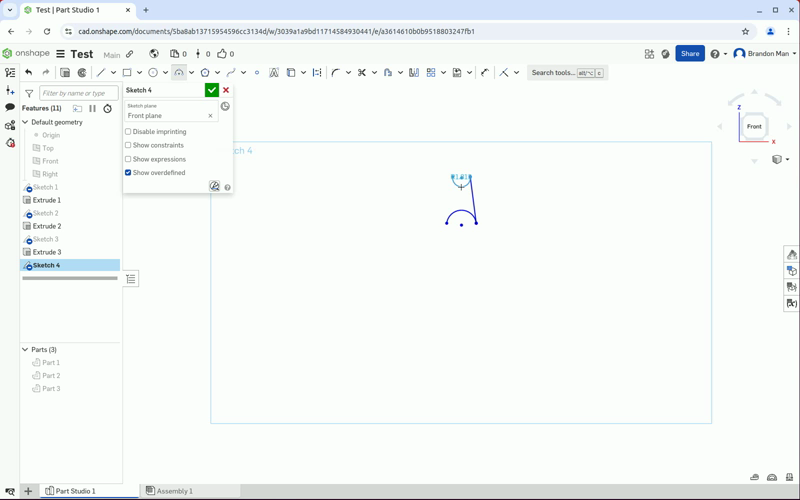
click(461, 186)
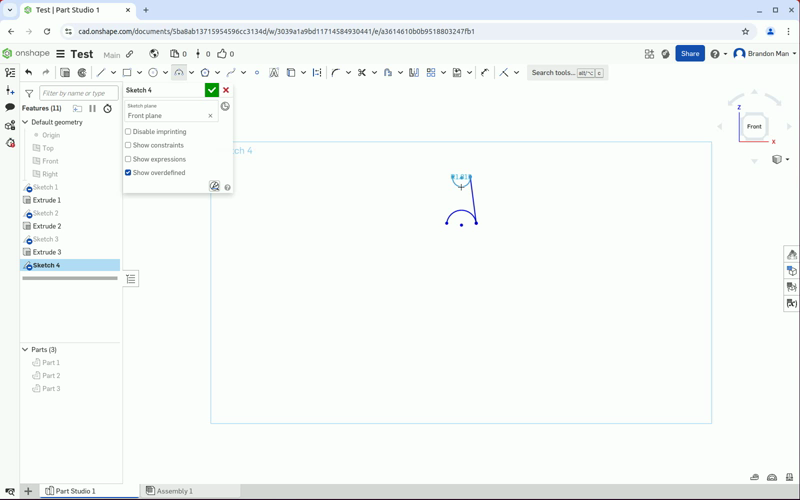
key_up(shift)
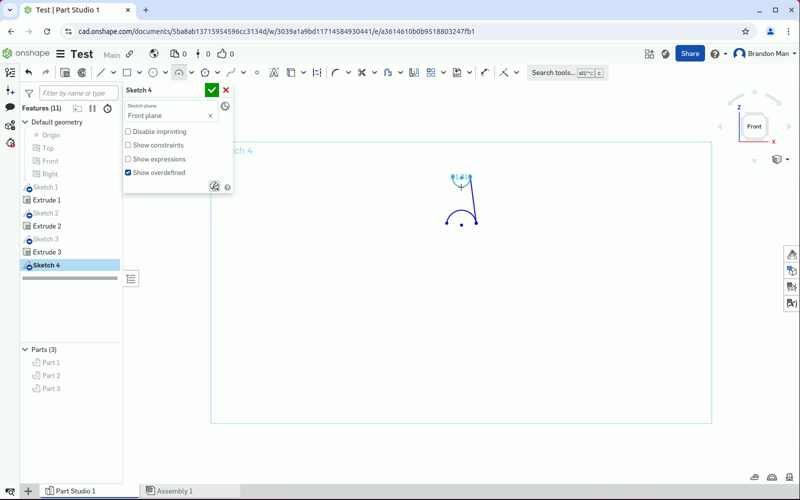
key(esc)
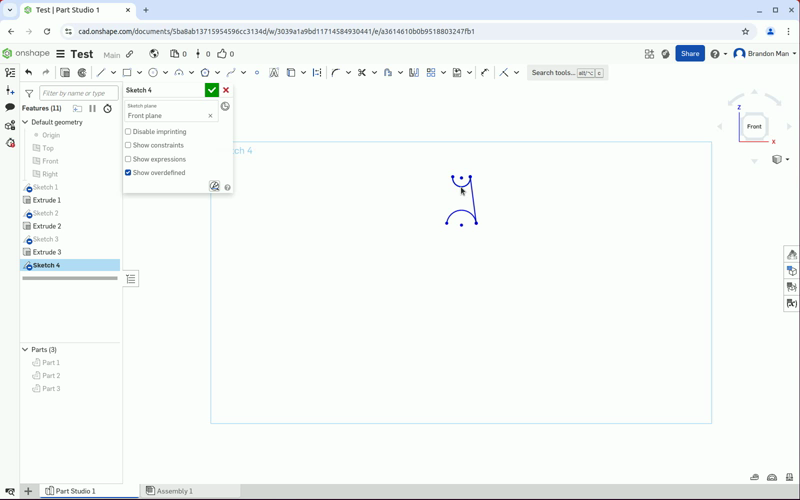
key(l)
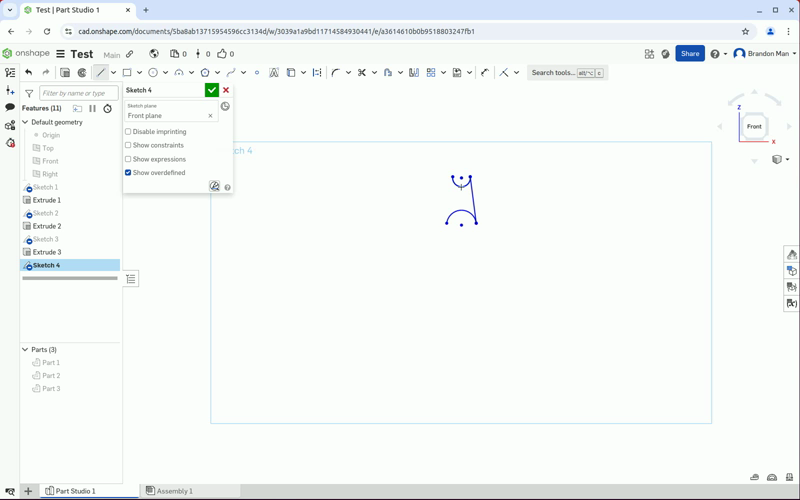
mouse_move(452, 176)
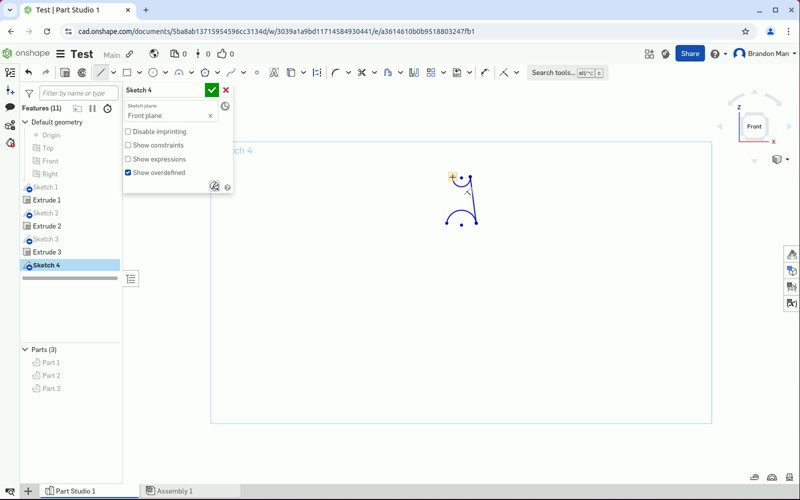
click(452, 176)
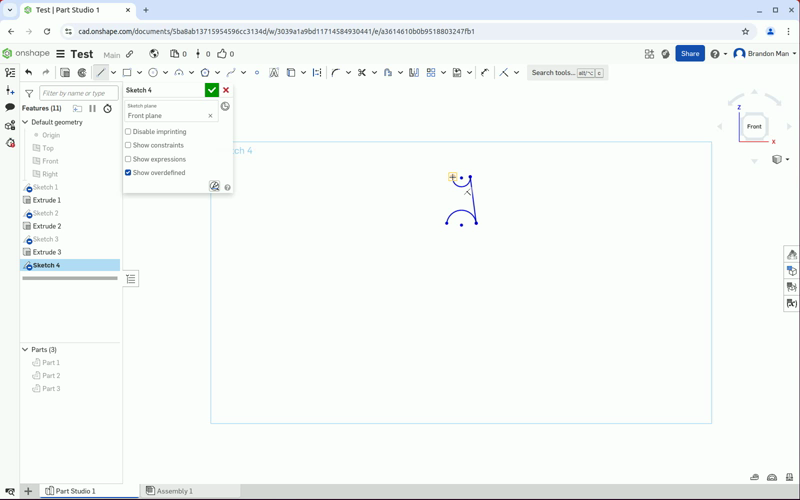
mouse_move(482, 176)
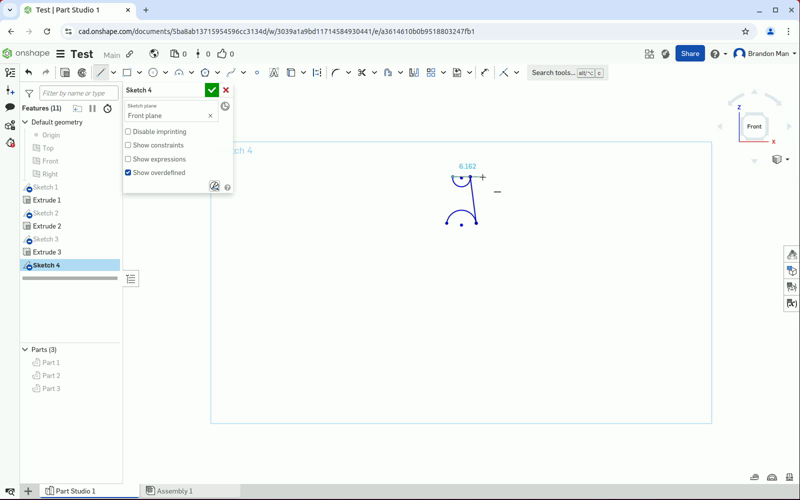
key_down(shift)
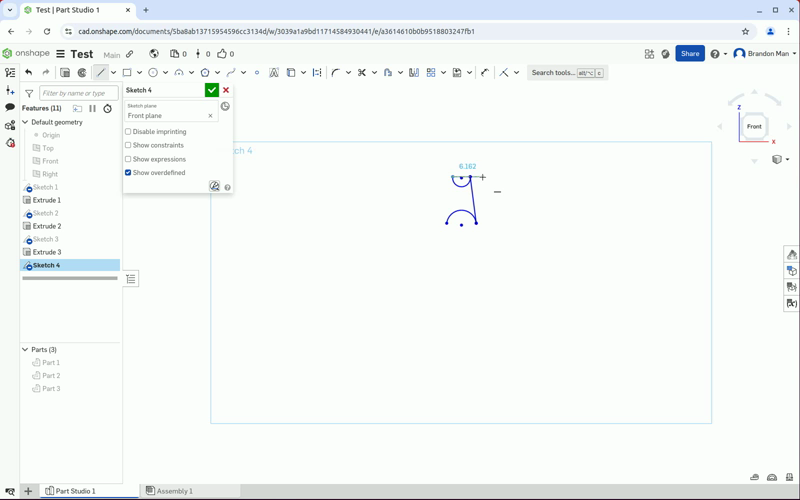
mouse_move(446, 223)
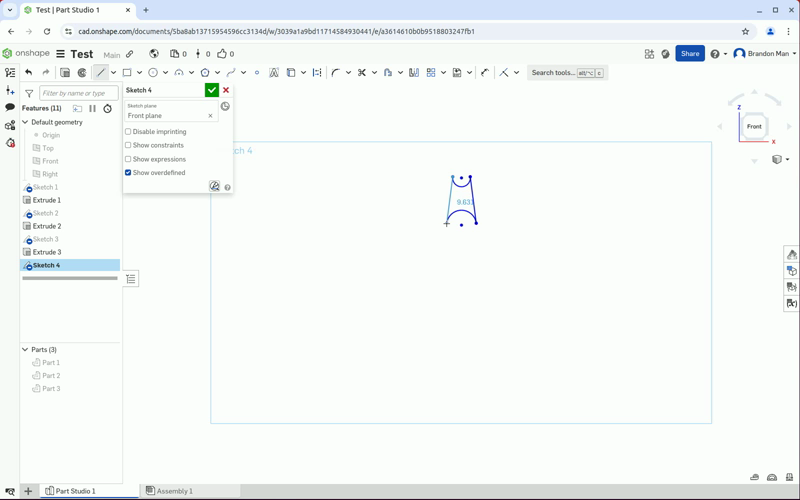
key_up(shift)
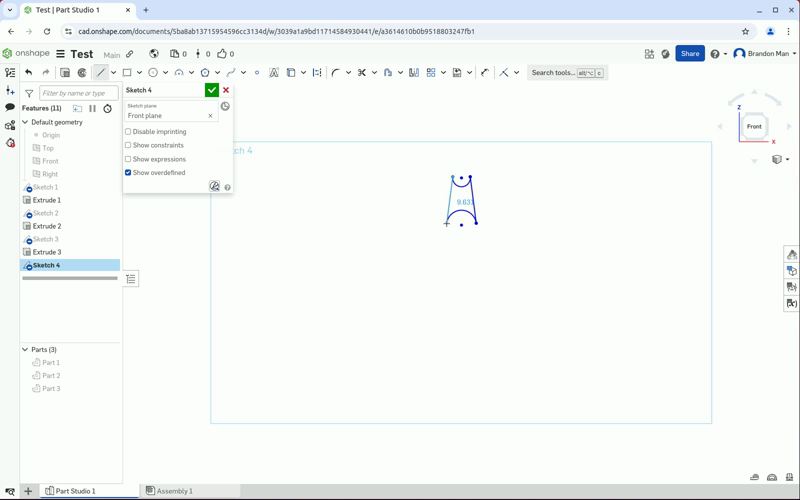
click(446, 223)
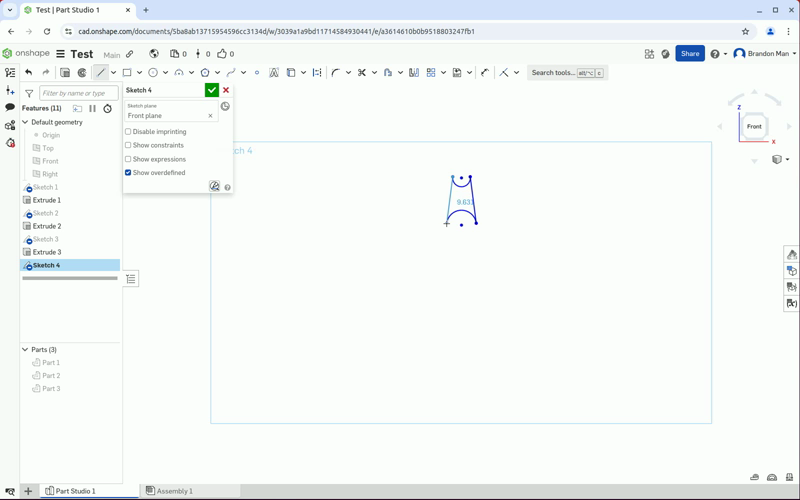
key(esc)
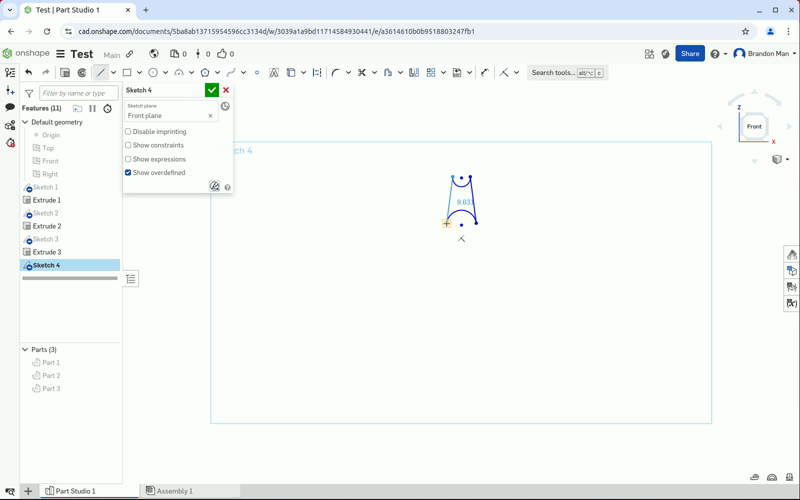
key(c)
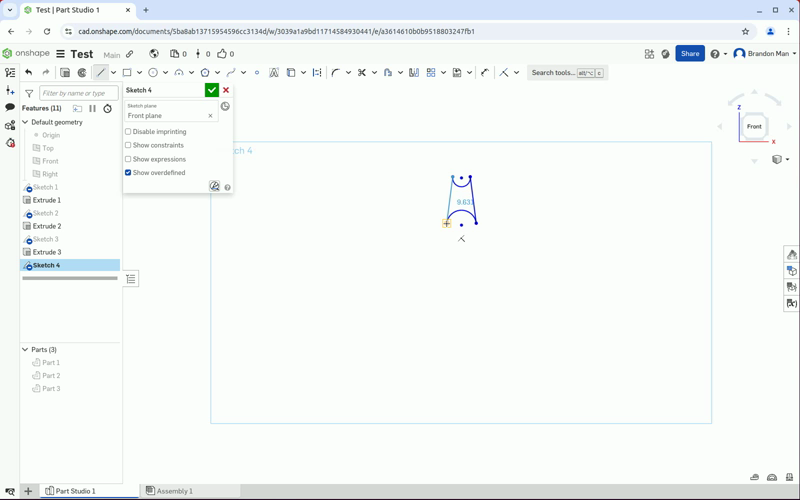
key_down(shift)
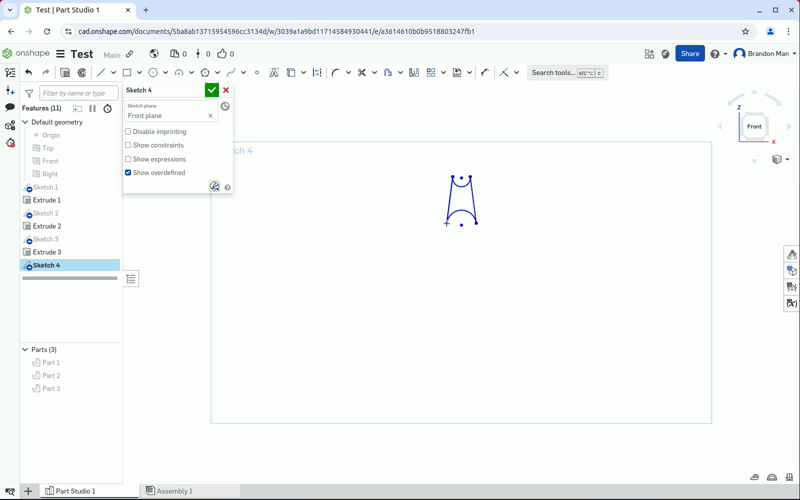
mouse_move(458, 191)
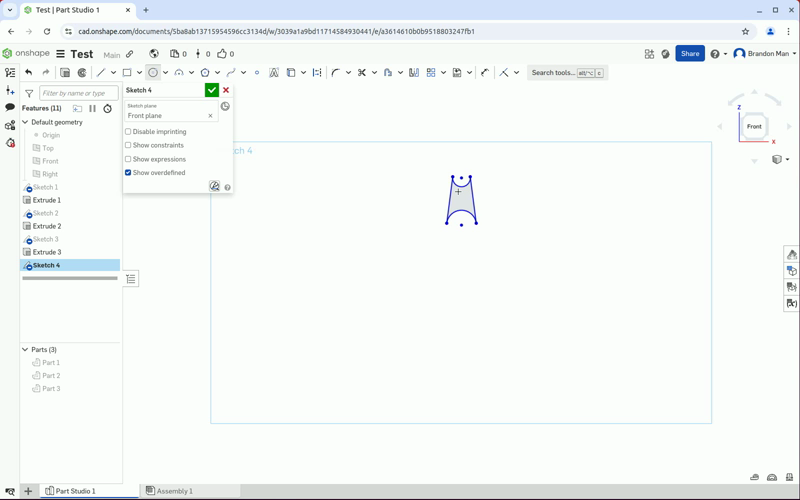
click(458, 191)
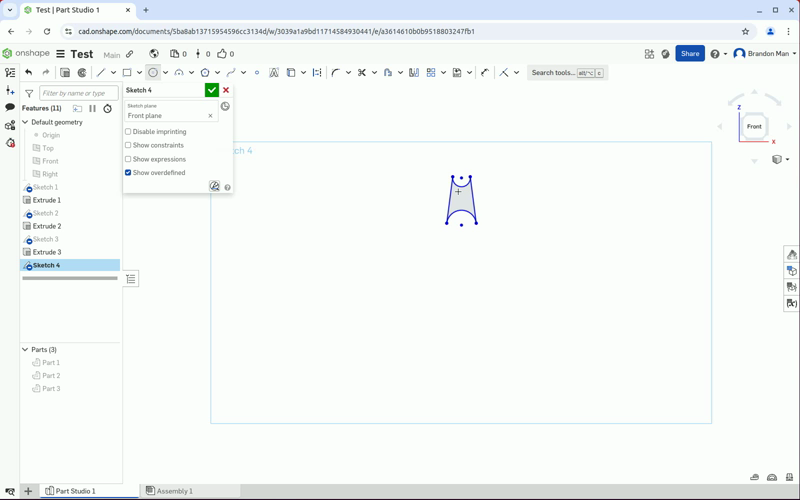
key_up(shift)
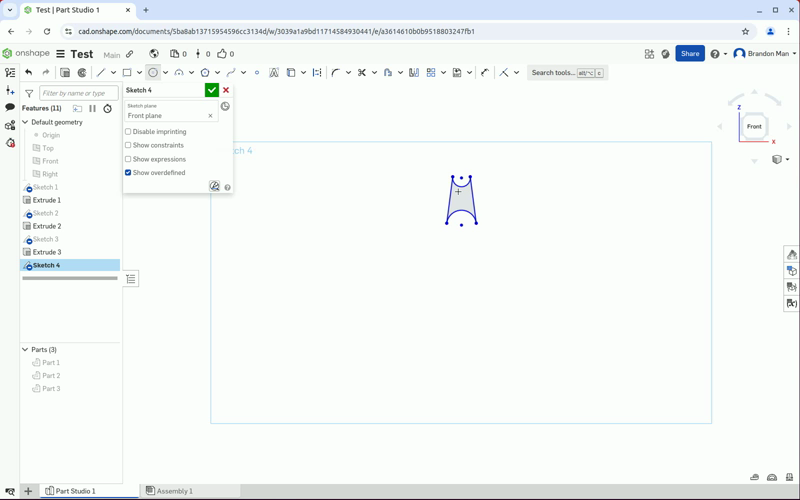
mouse_move(461, 191)
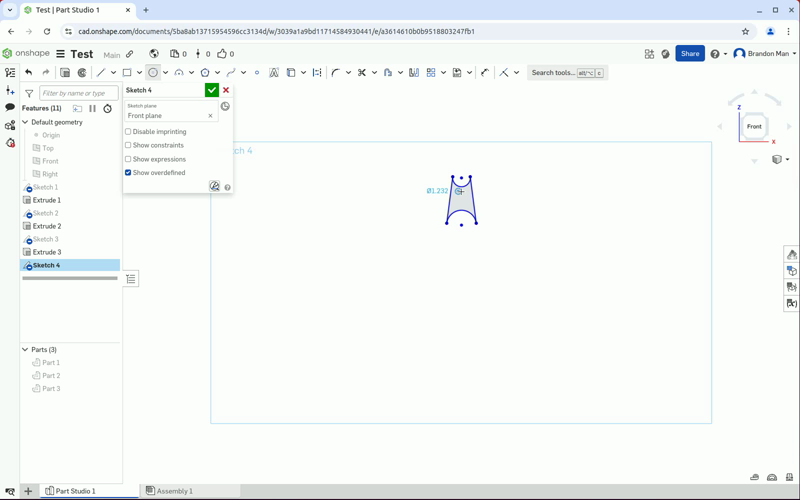
scroll(6)
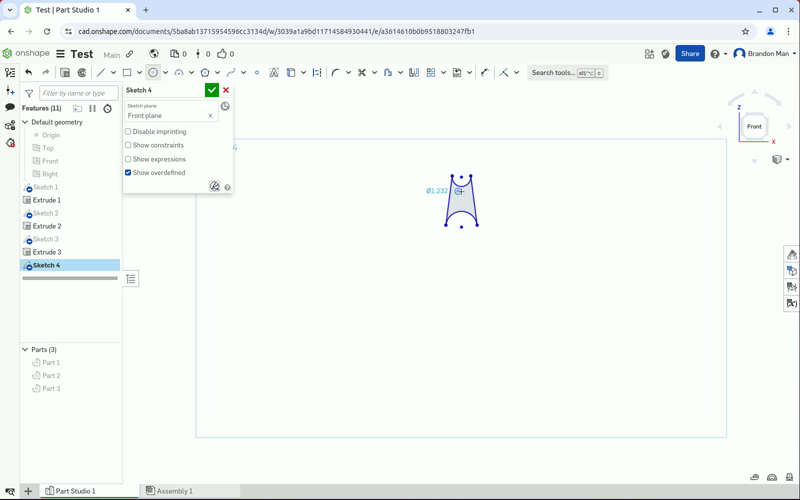
scroll(6)
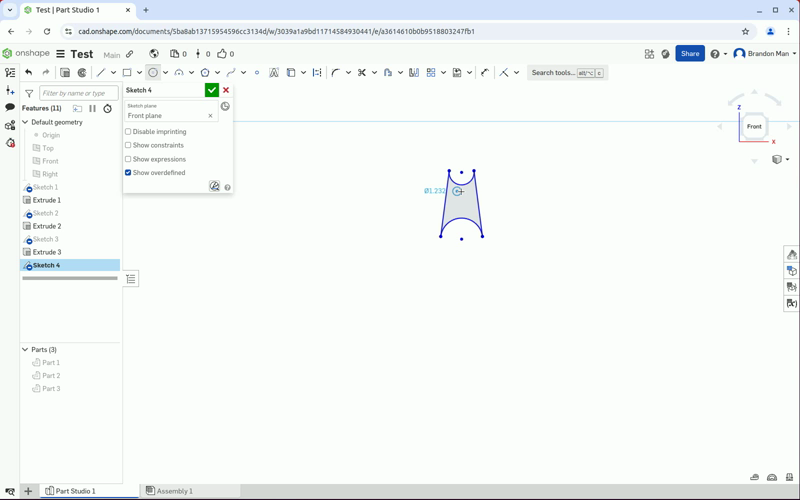
scroll(6)
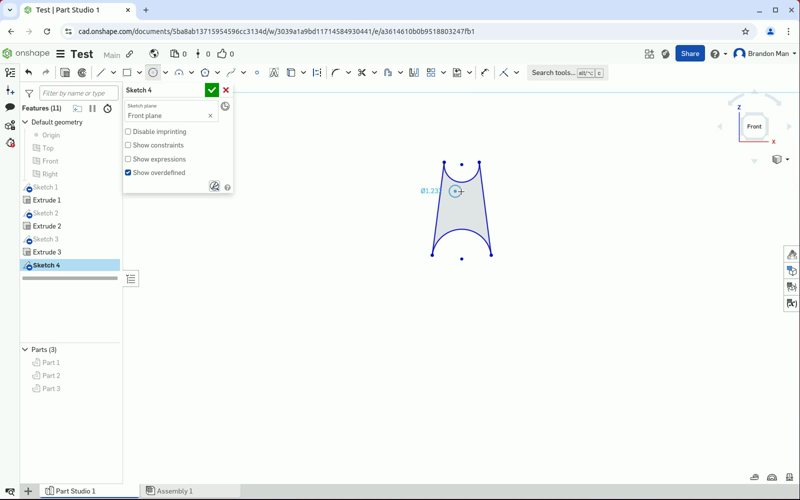
scroll(6)
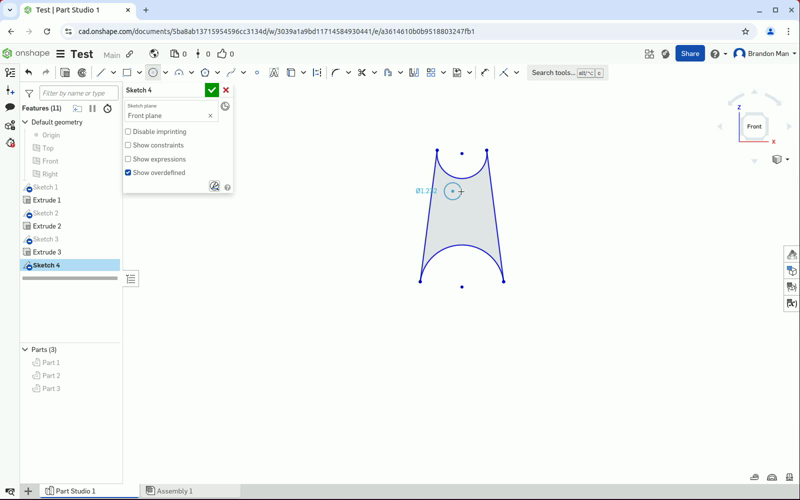
scroll(6)
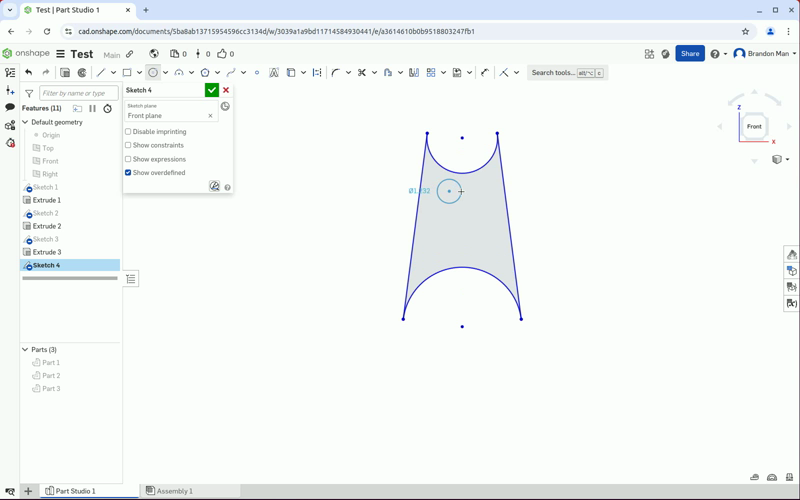
scroll(6)
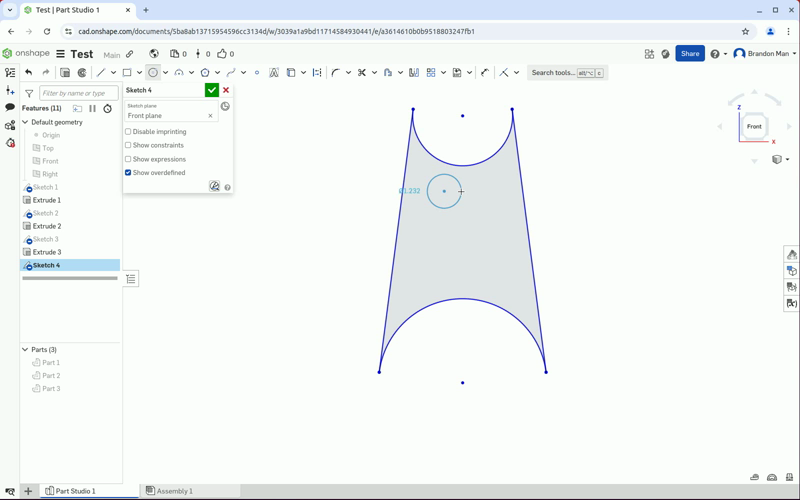
scroll(6)
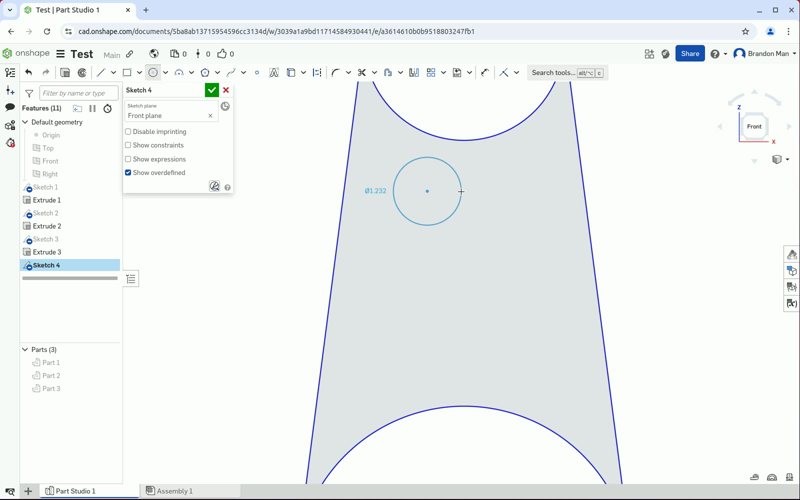
click(461, 191)
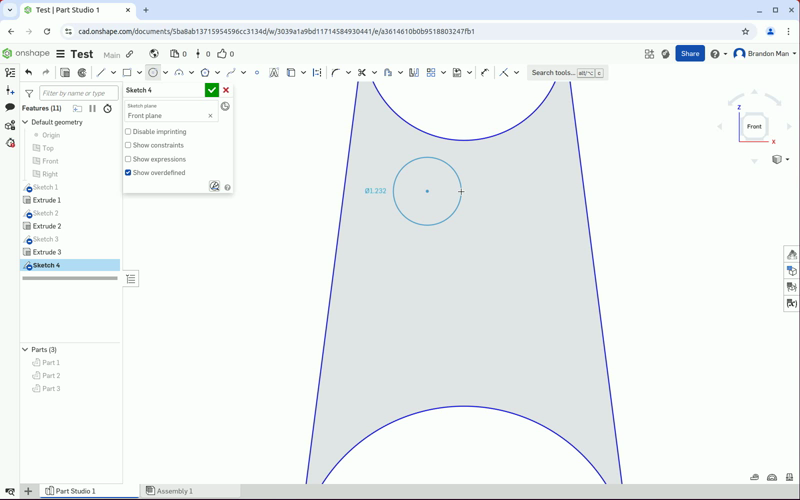
scroll(-6)
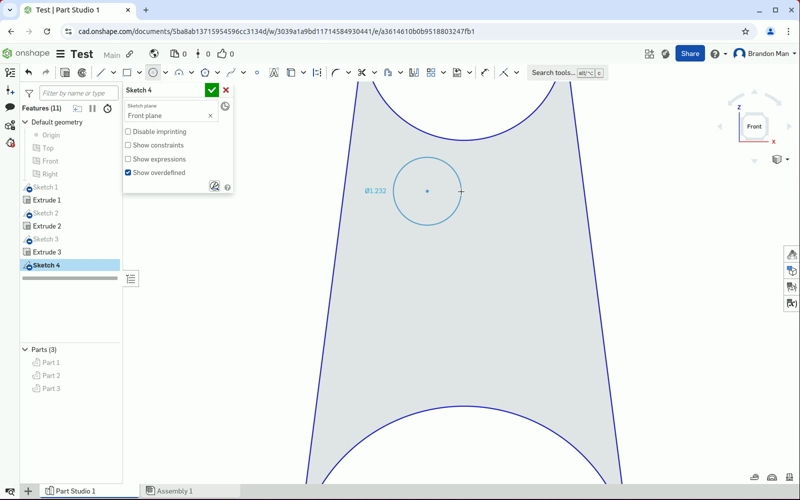
scroll(-6)
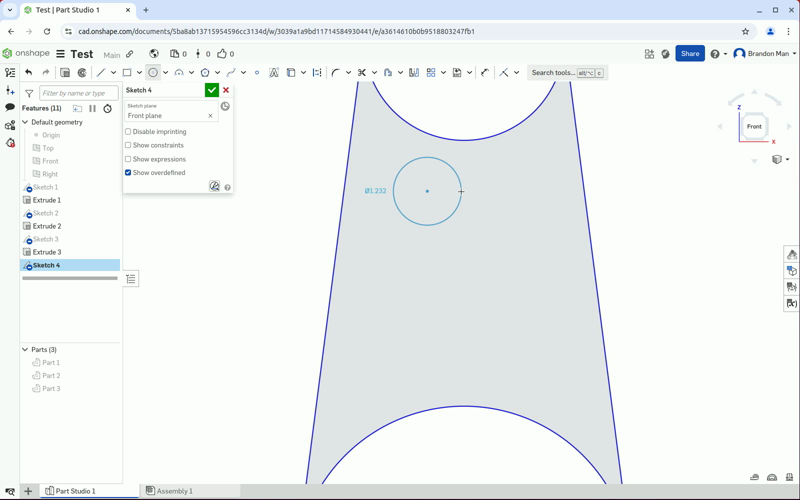
scroll(-6)
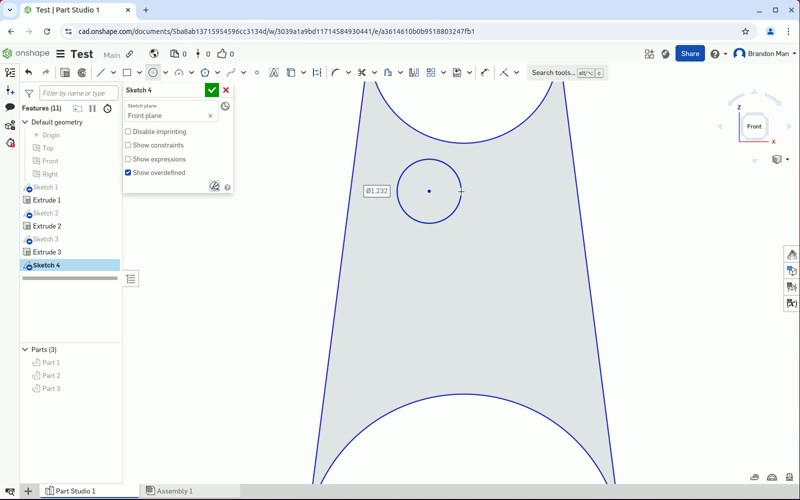
scroll(-6)
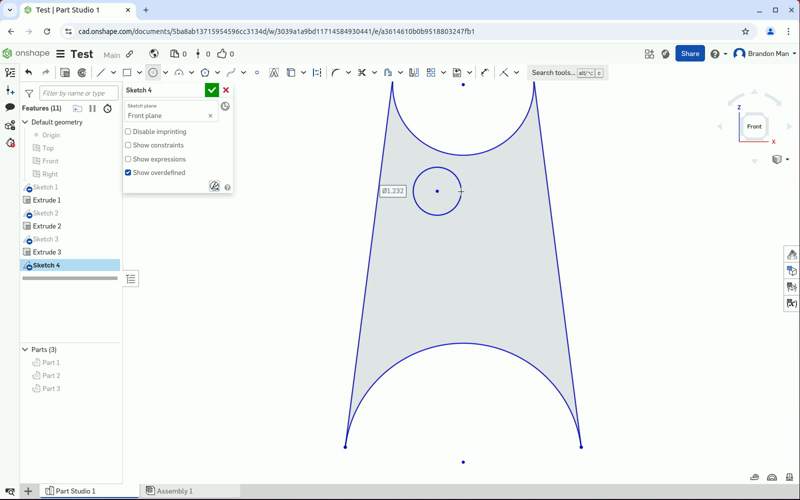
scroll(-6)
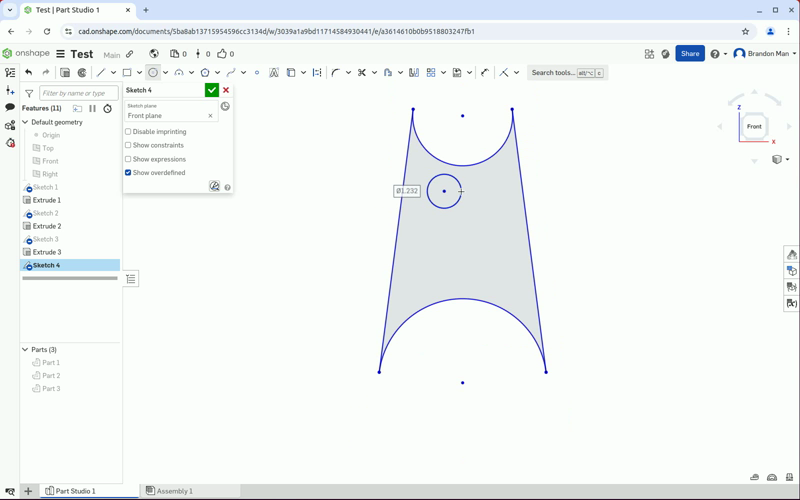
scroll(-6)
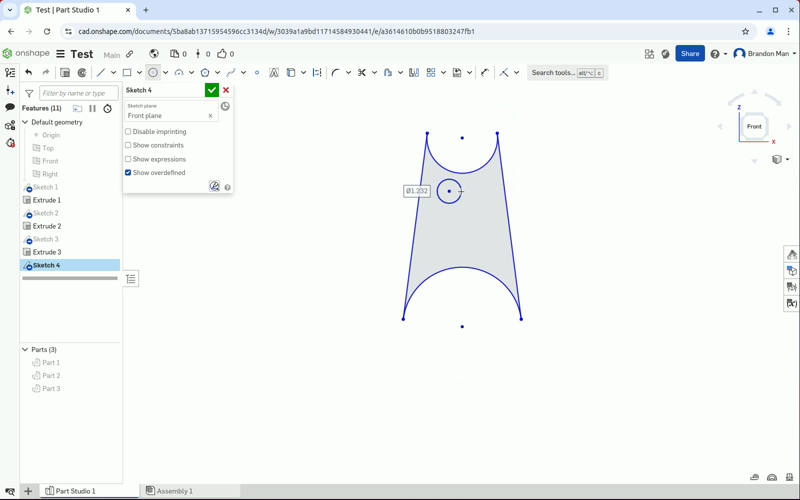
scroll(-6)
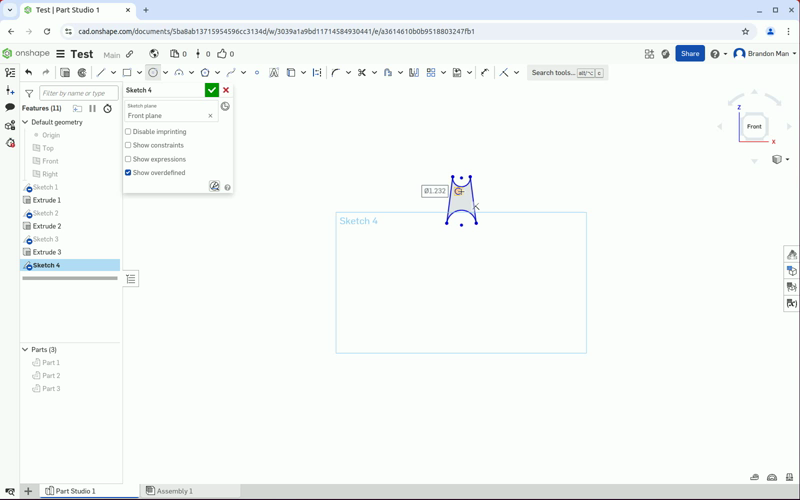
key(esc)
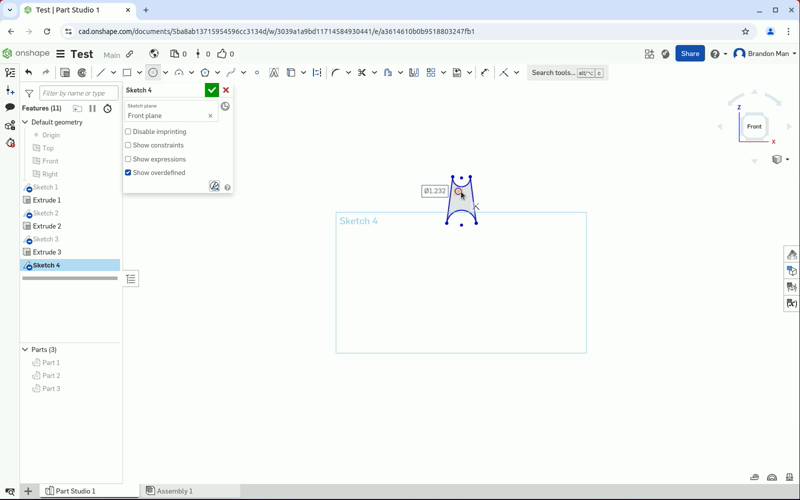
mouse_move(470, 206)
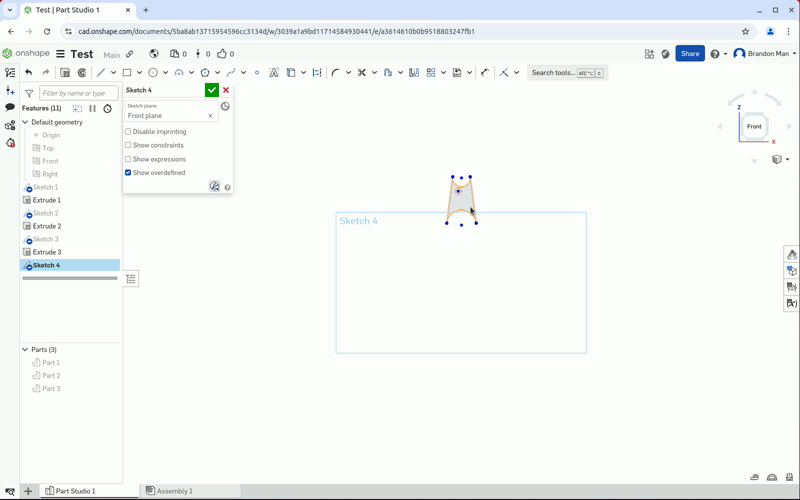
scroll(6)
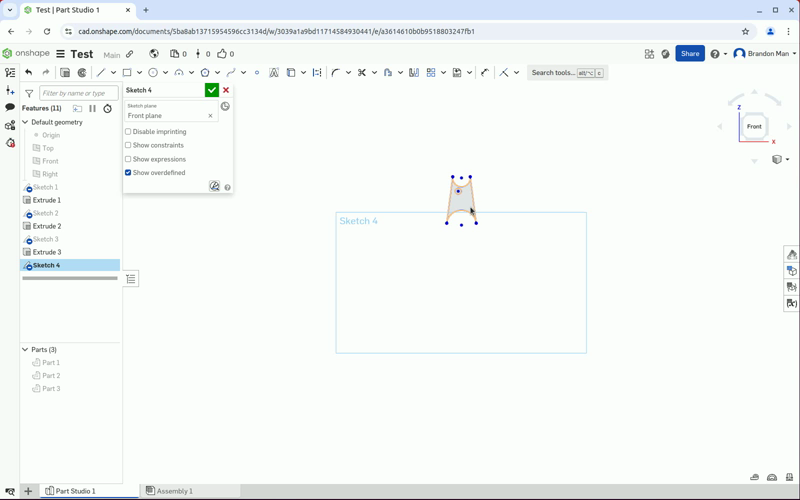
scroll(6)
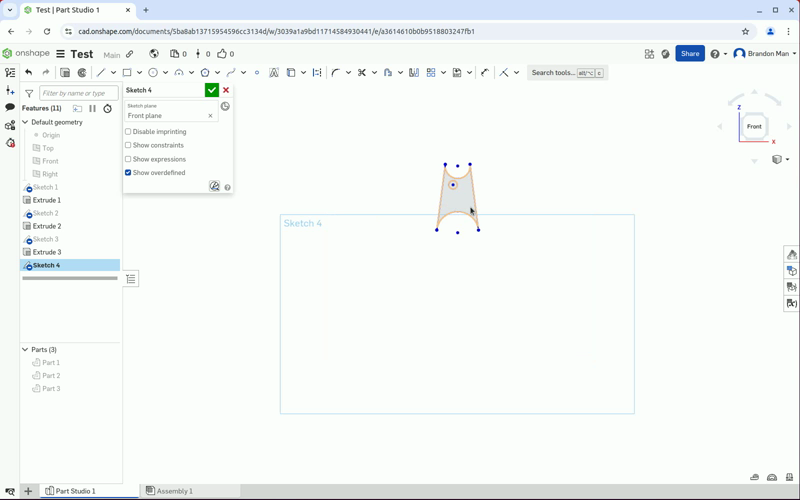
scroll(6)
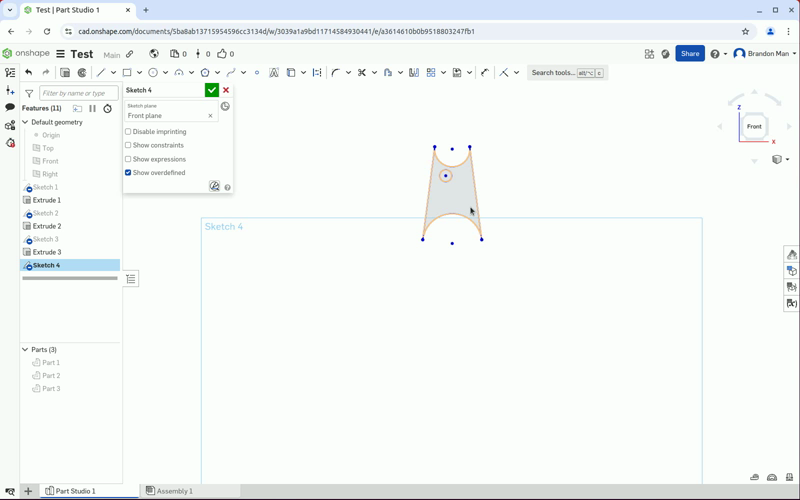
scroll(6)
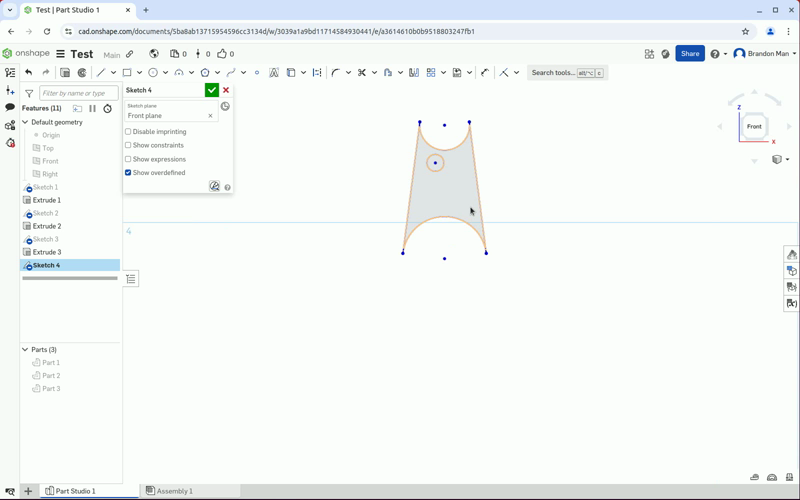
scroll(6)
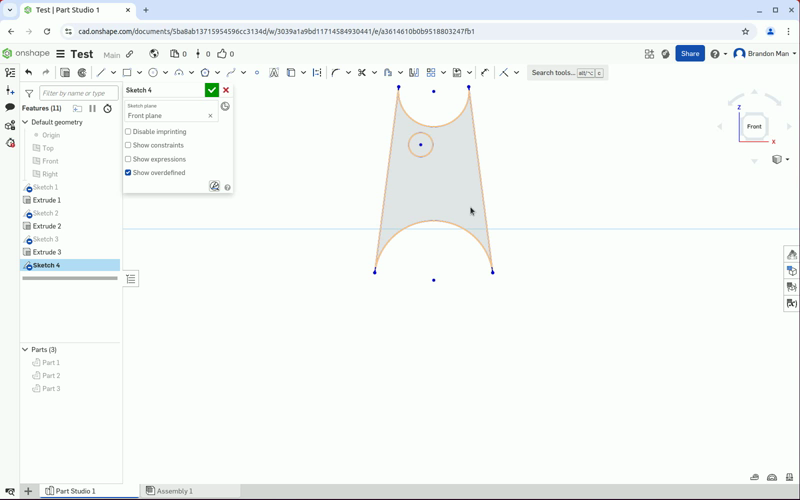
scroll(6)
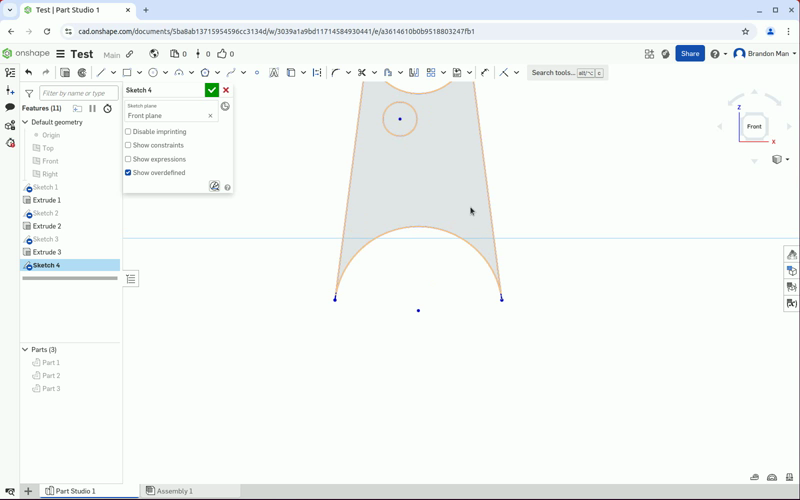
scroll(6)
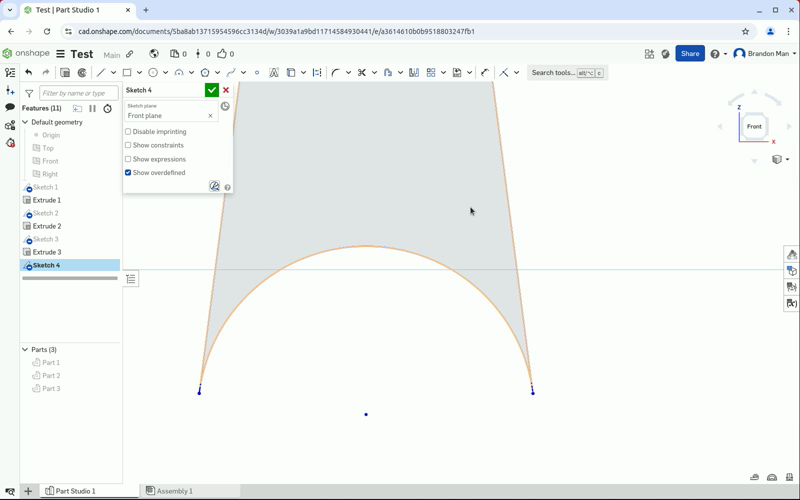
click(470, 206)
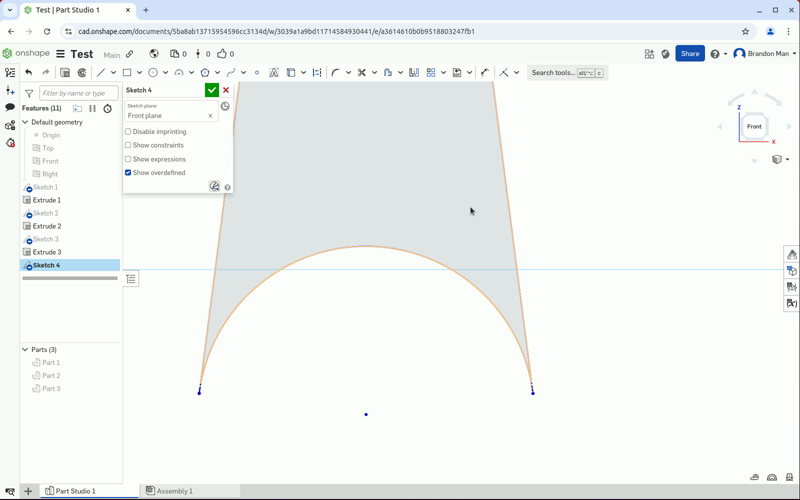
scroll(-6)
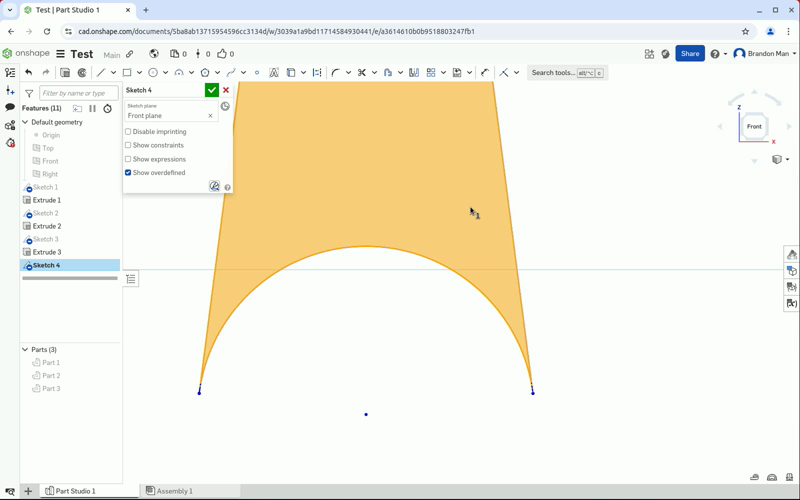
scroll(-6)
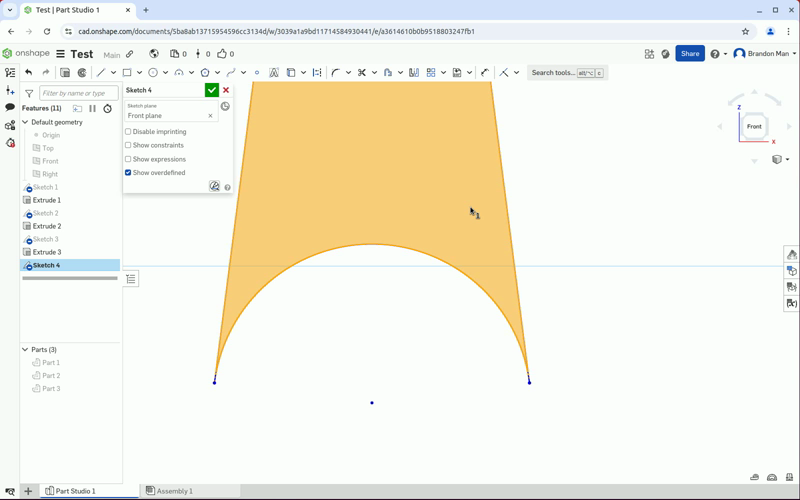
scroll(-6)
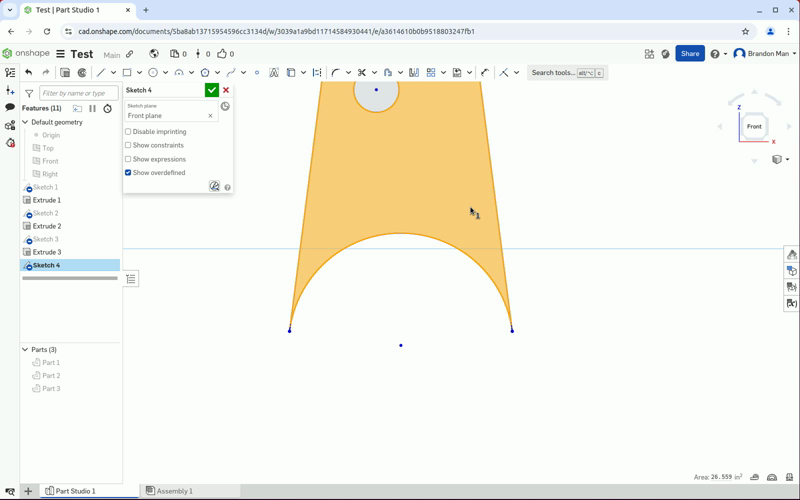
scroll(-6)
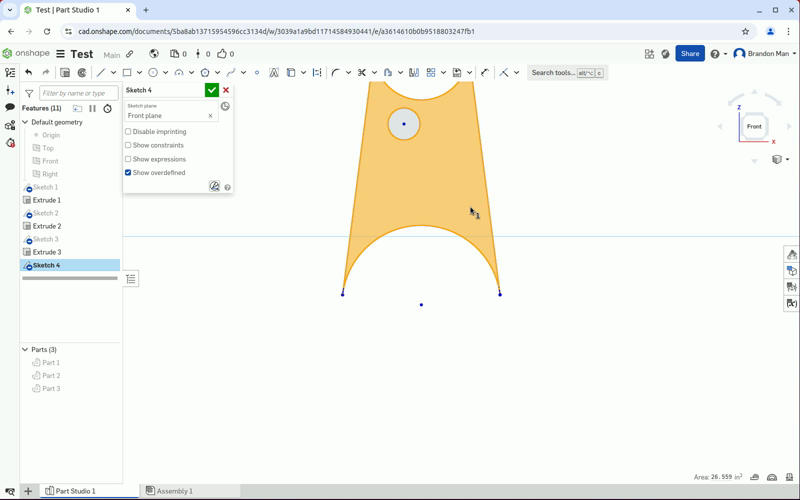
scroll(-6)
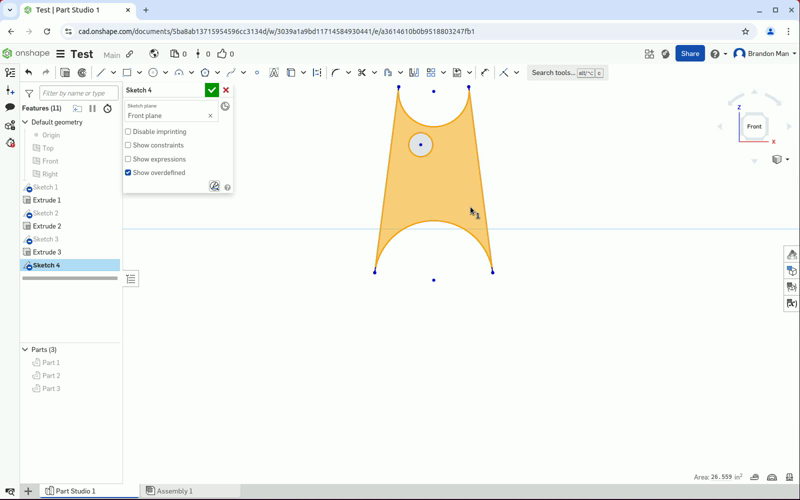
scroll(-6)
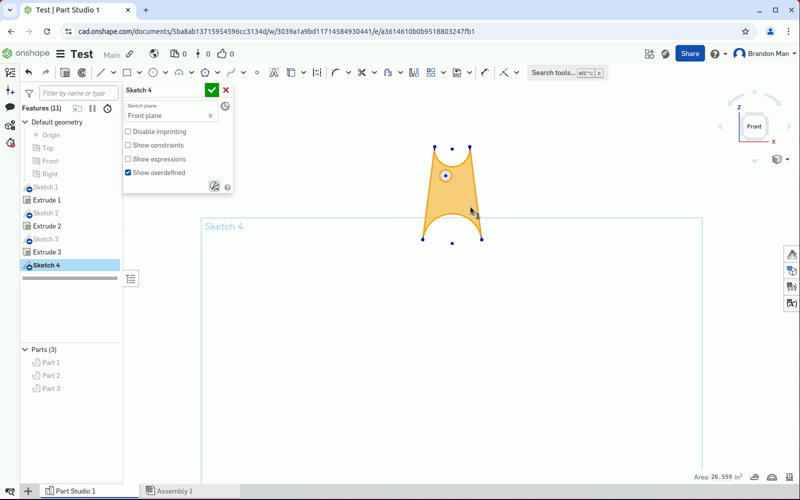
scroll(-6)
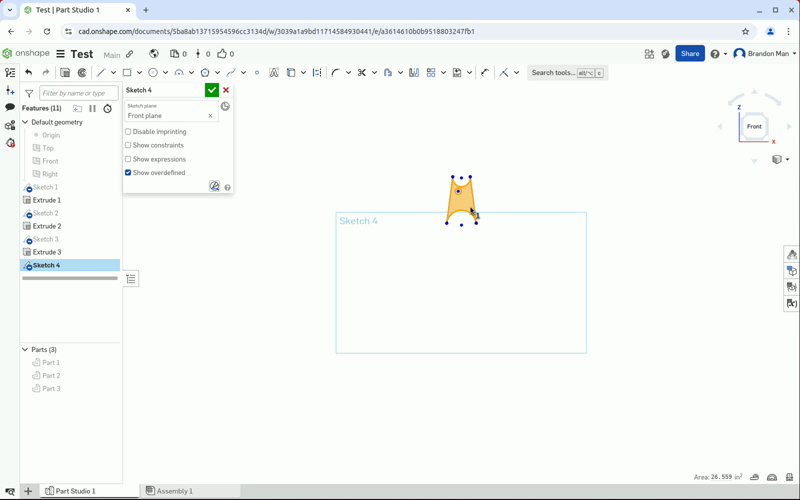
mouse_move(73, 352)
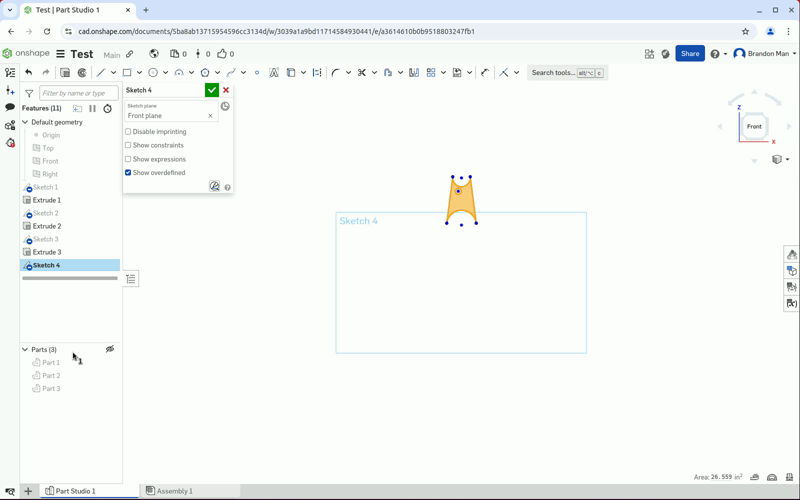
key(shift+y)
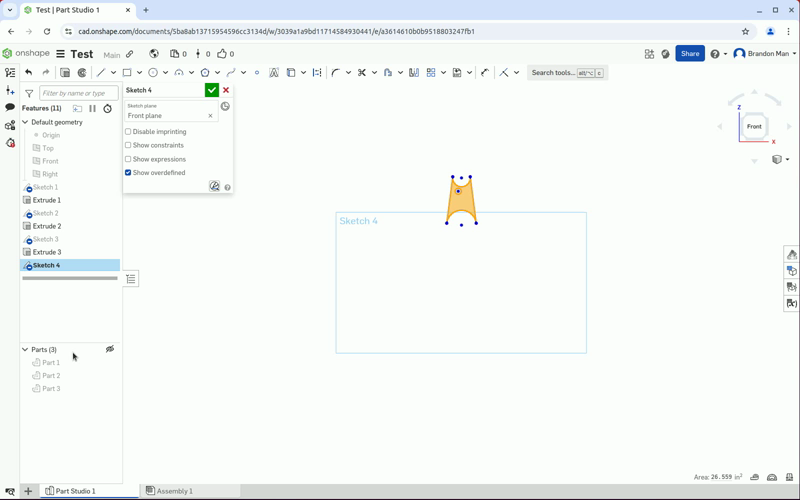
key(shift+e)
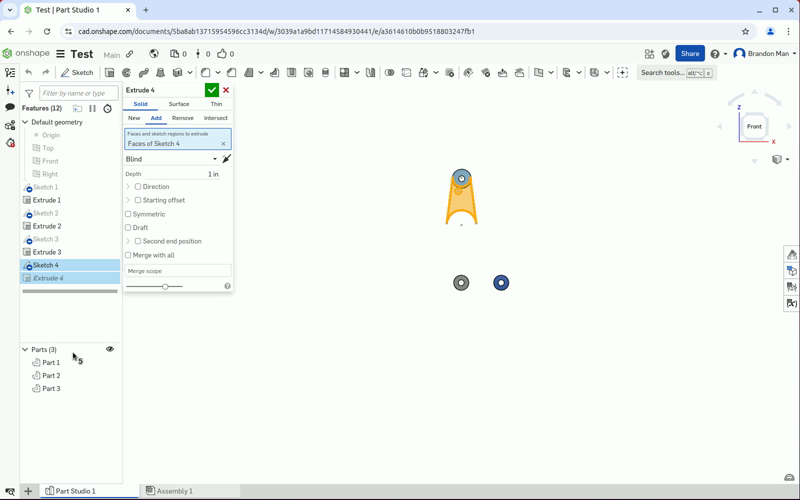
mouse_move(143, 106)
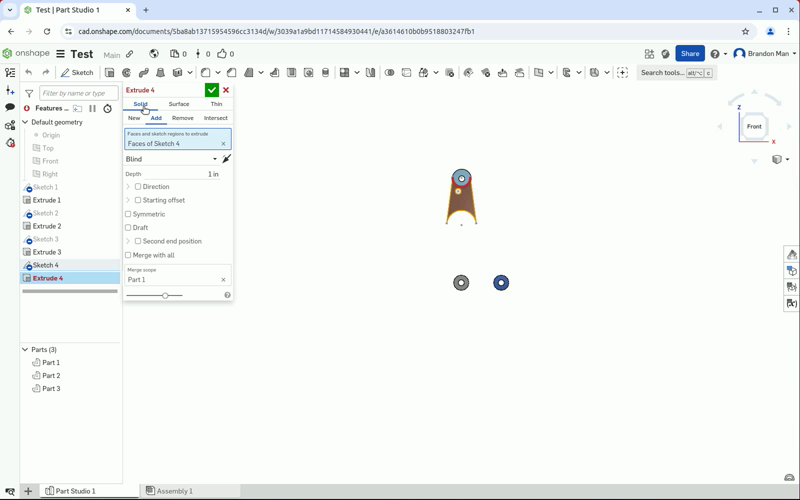
click(143, 106)
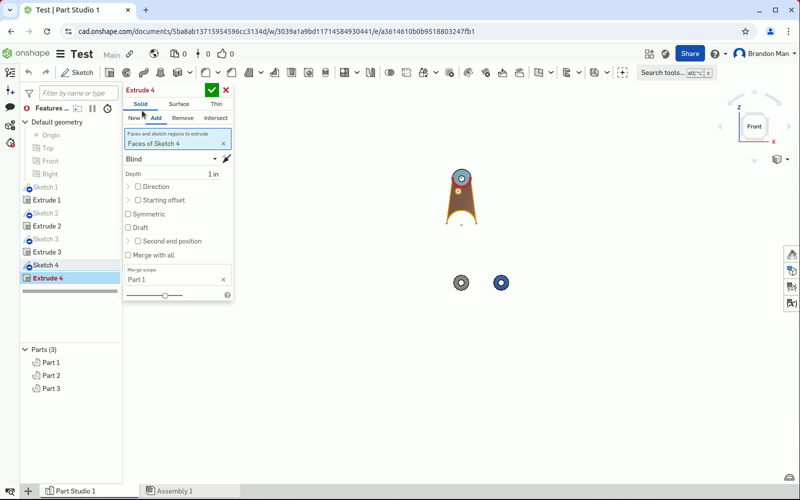
mouse_move(137, 120)
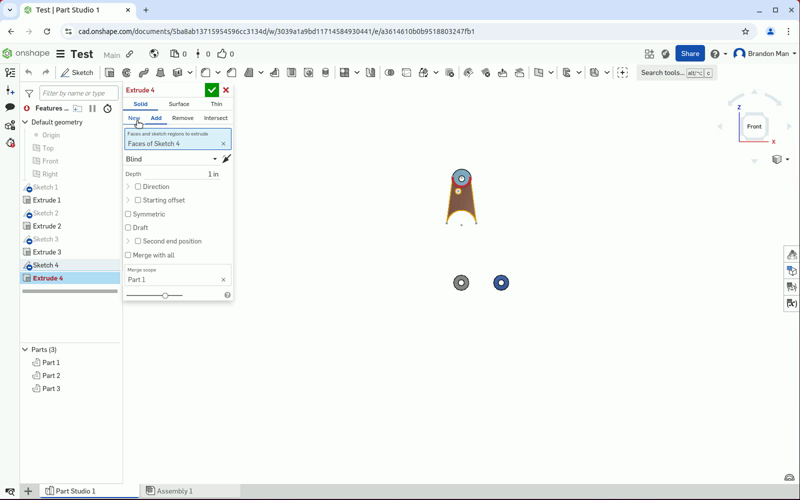
click(137, 120)
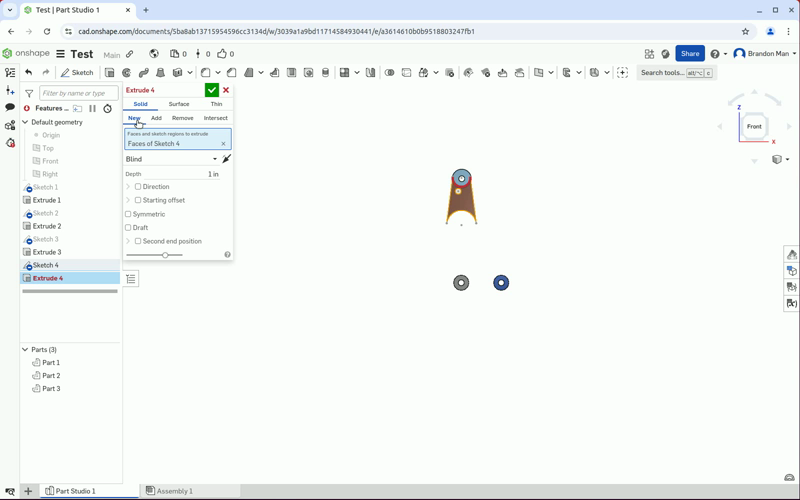
key(tab, 4)
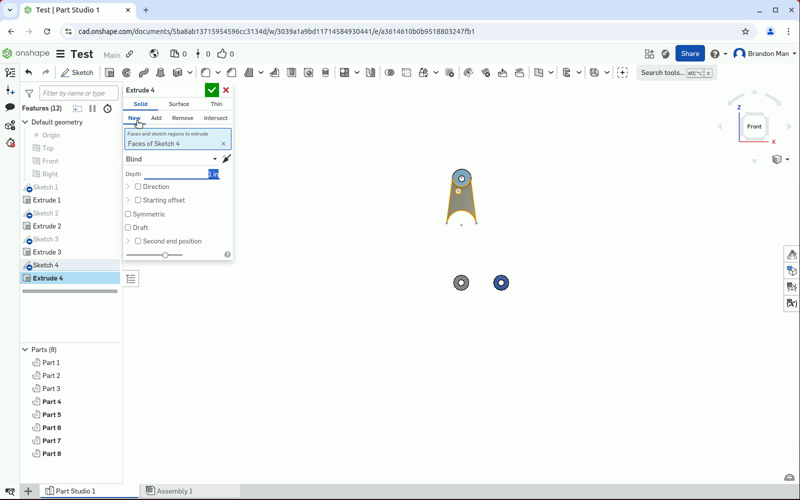
text(0.481)
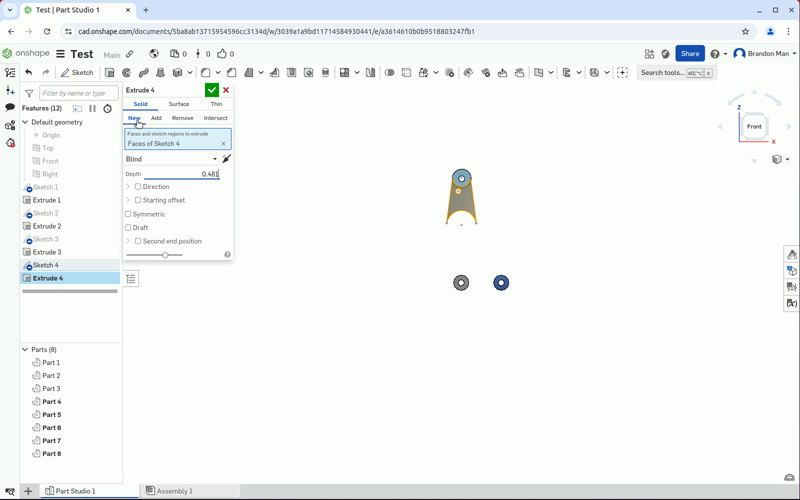
key(enter)
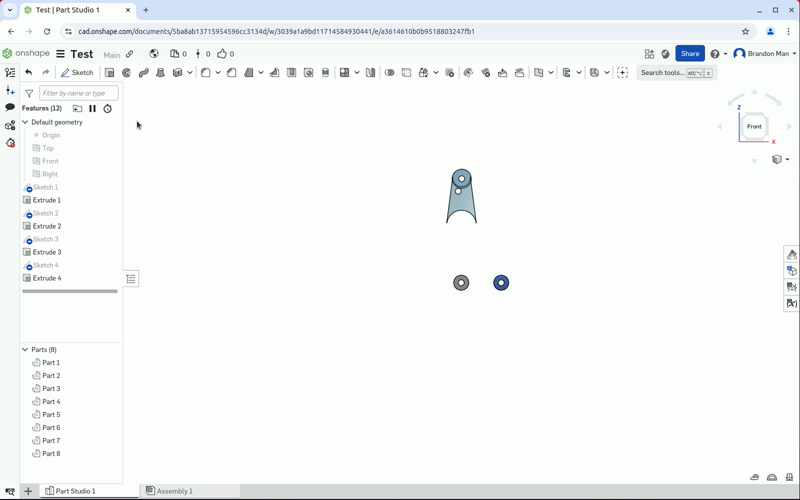
key(shift+h)
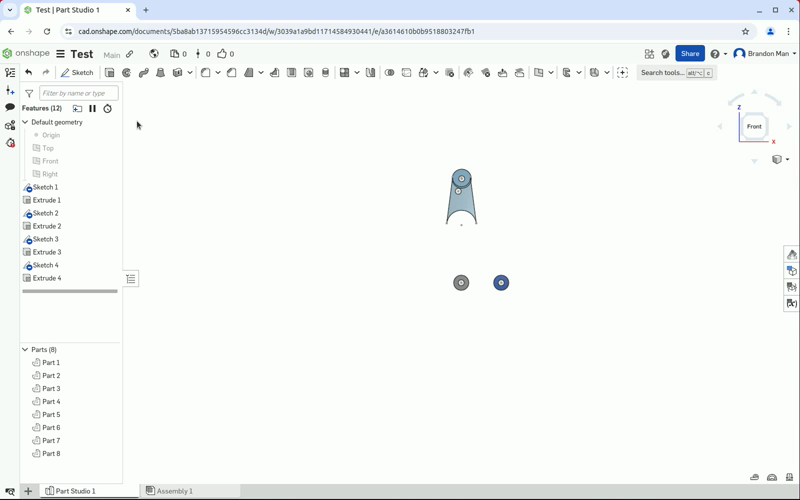
key(shift+h)
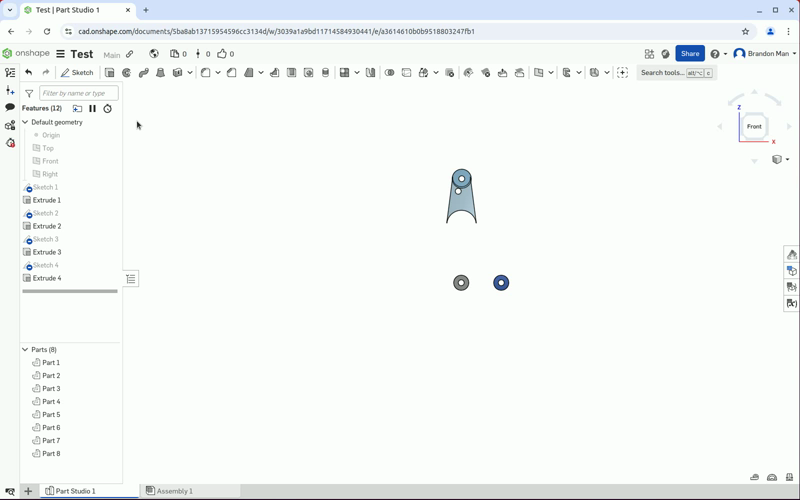
mouse_move(73, 189)
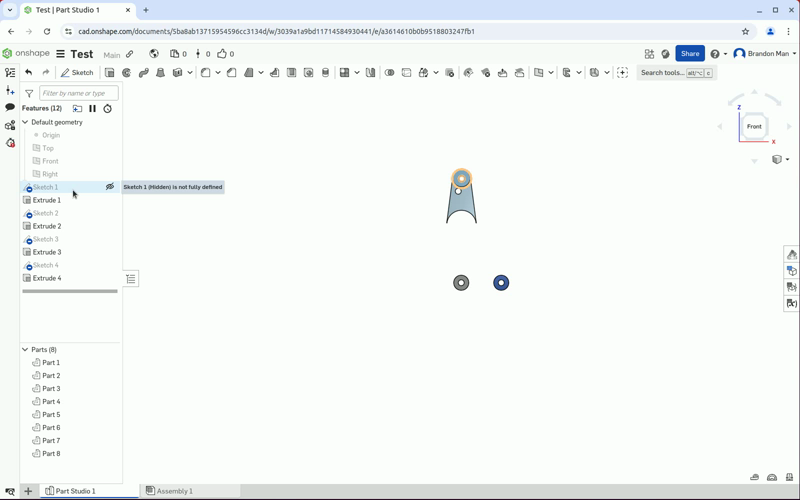
click(73, 189)
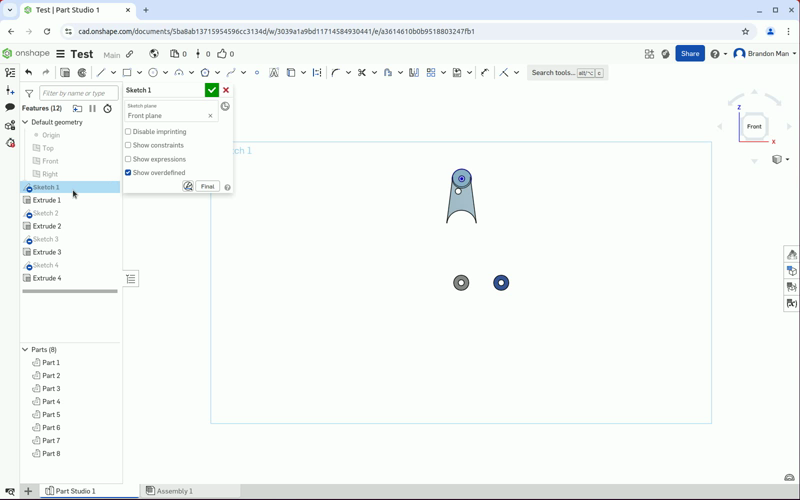
mouse_move(229, 92)
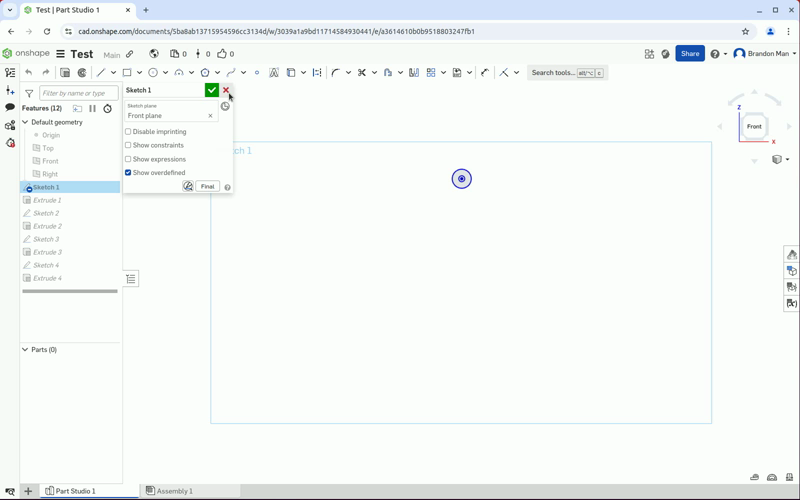
click(229, 92)
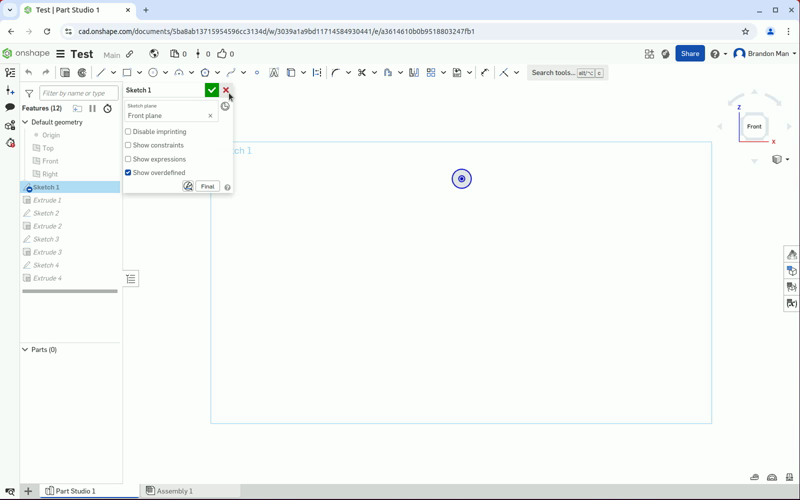
key(shift+s)
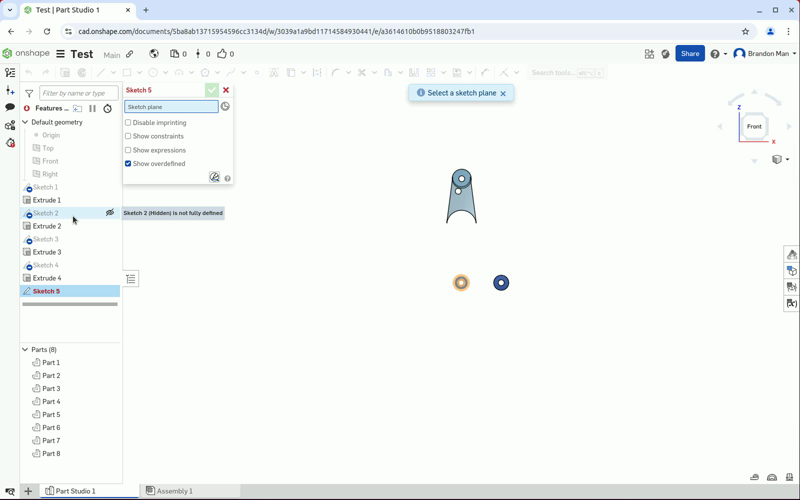
scroll(3)
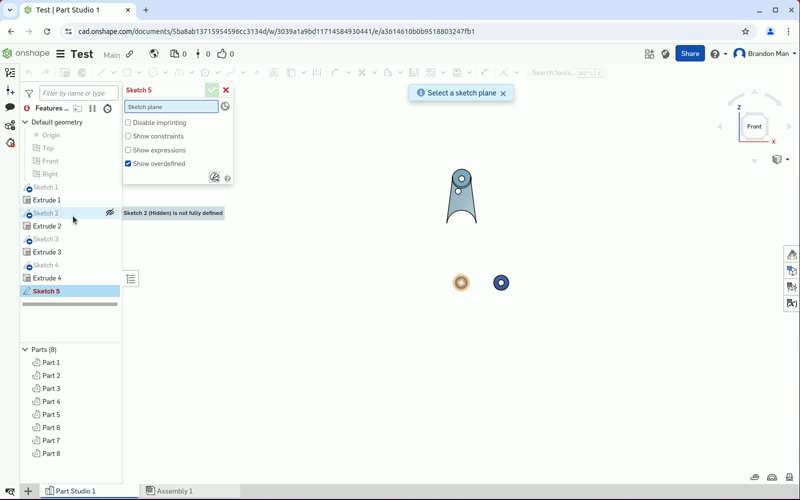
mouse_move(73, 163)
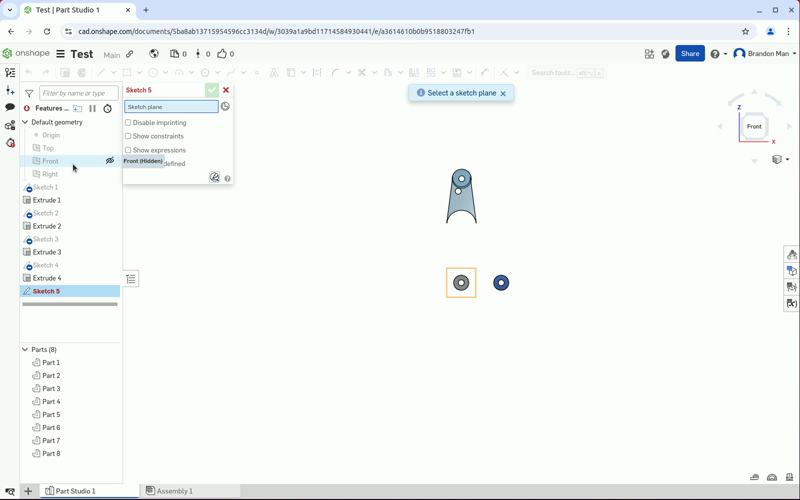
click(73, 163)
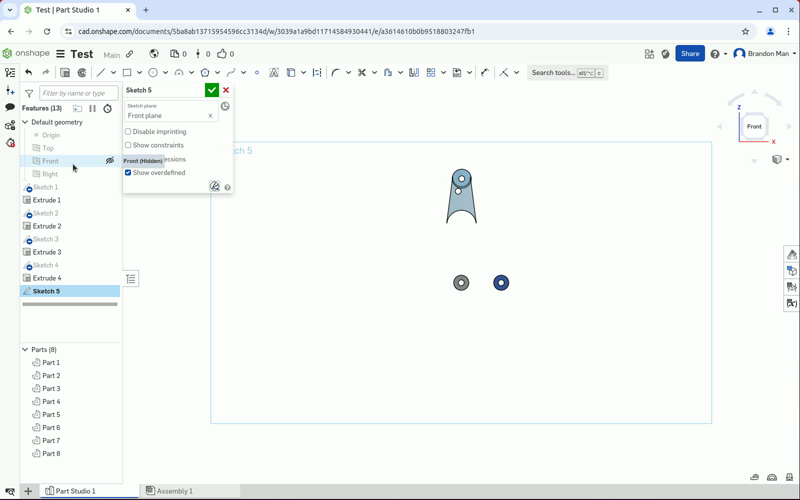
mouse_move(73, 352)
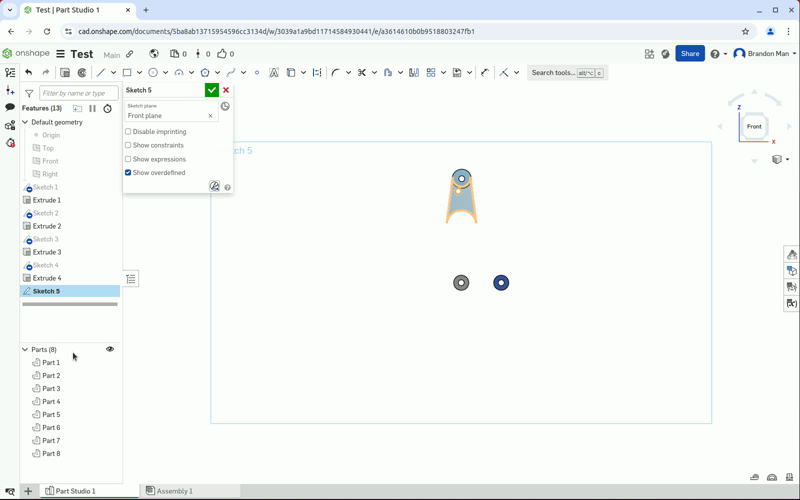
key(y)
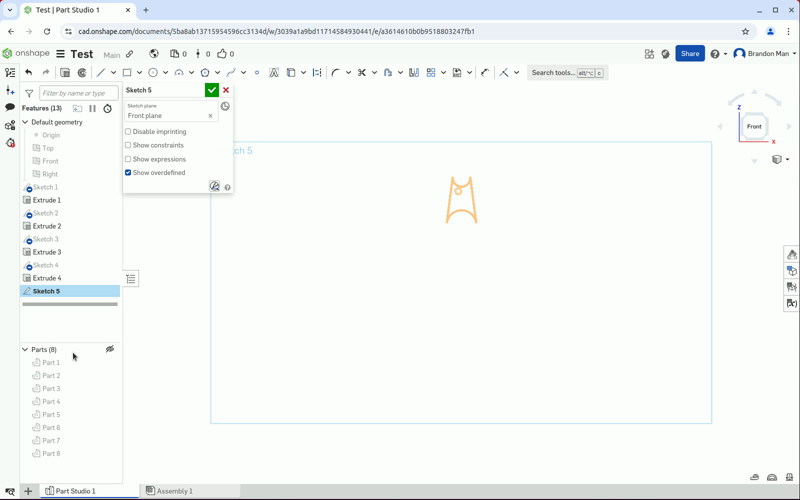
key(c)
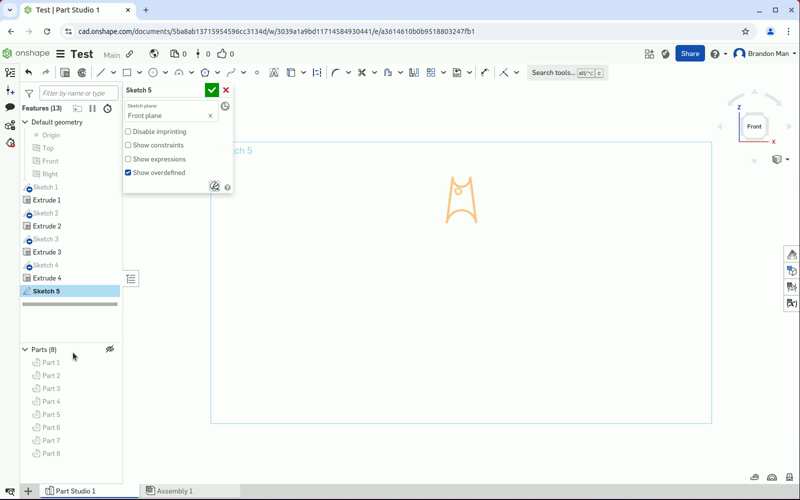
key_down(shift)
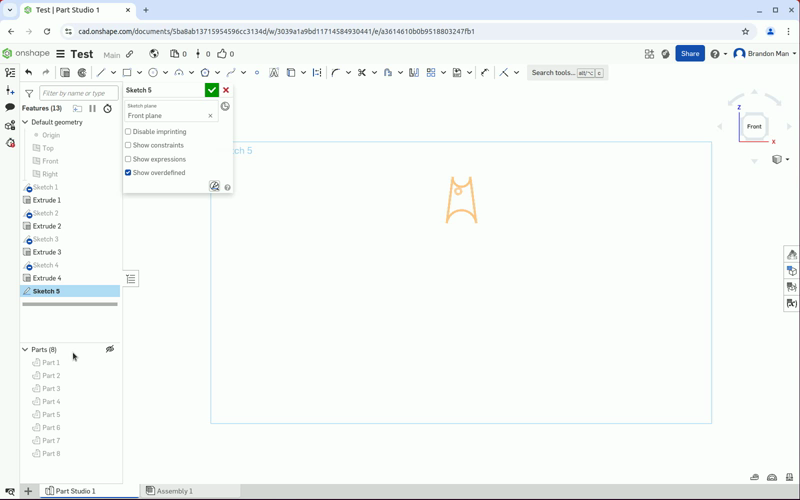
mouse_move(461, 225)
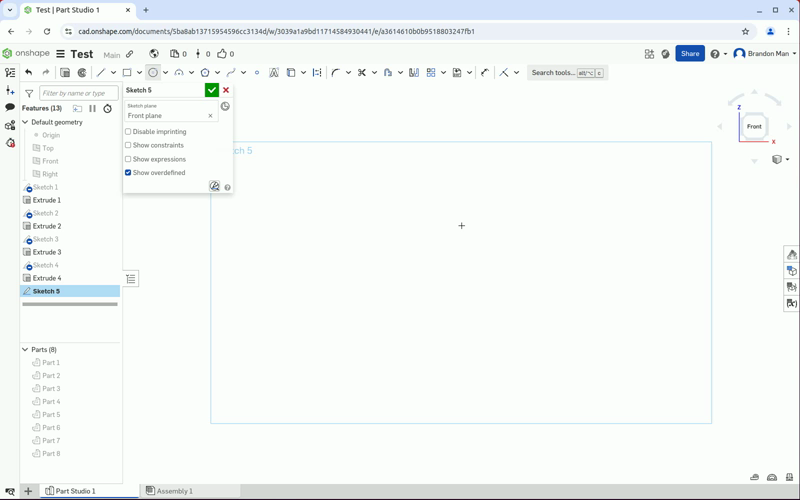
click(461, 225)
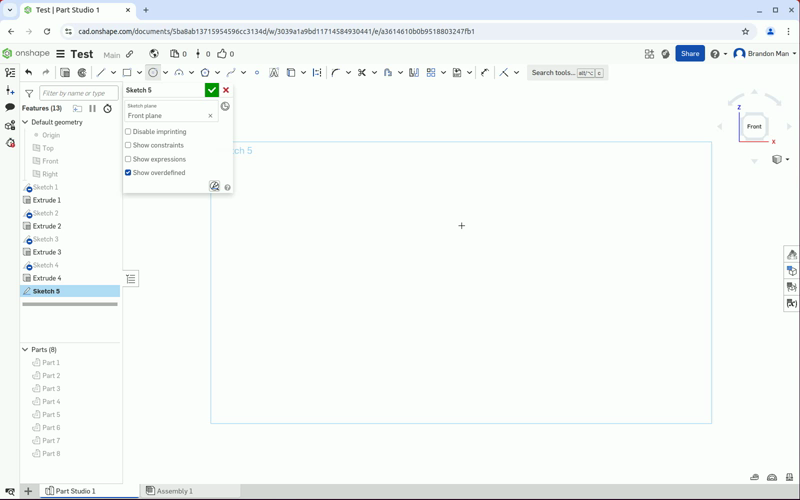
key_up(shift)
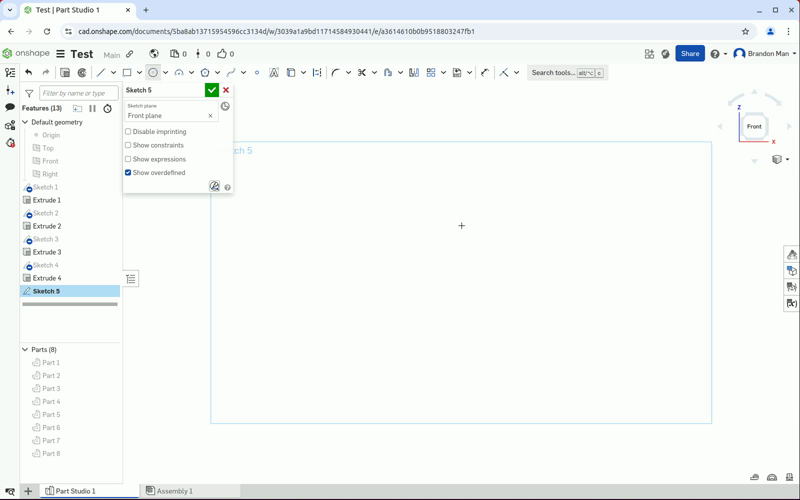
mouse_move(477, 225)
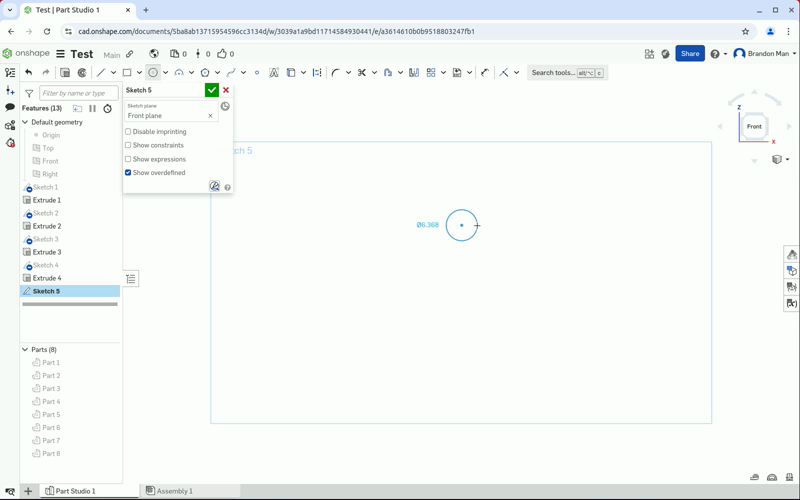
click(477, 225)
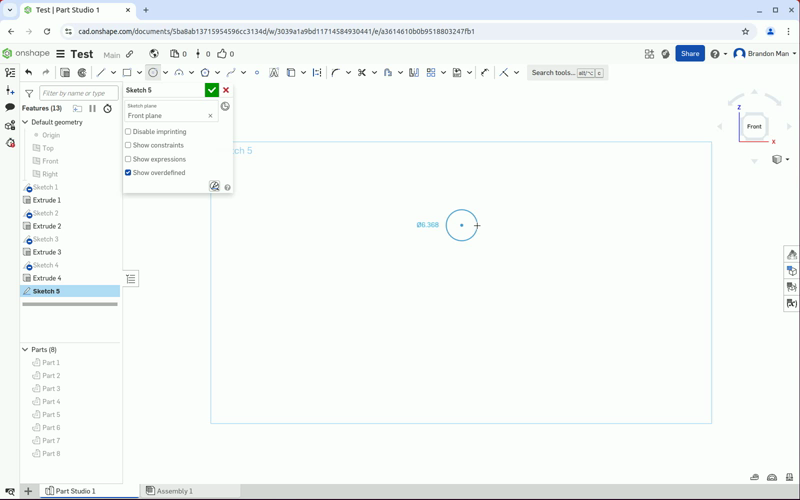
key(esc)
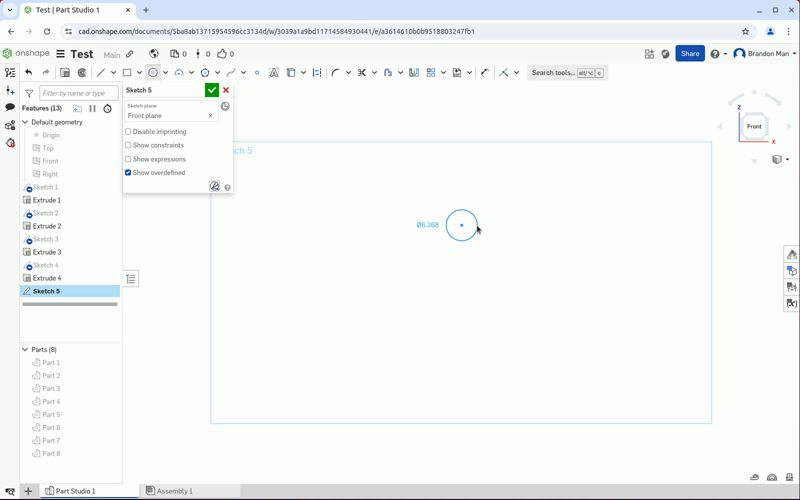
key(c)
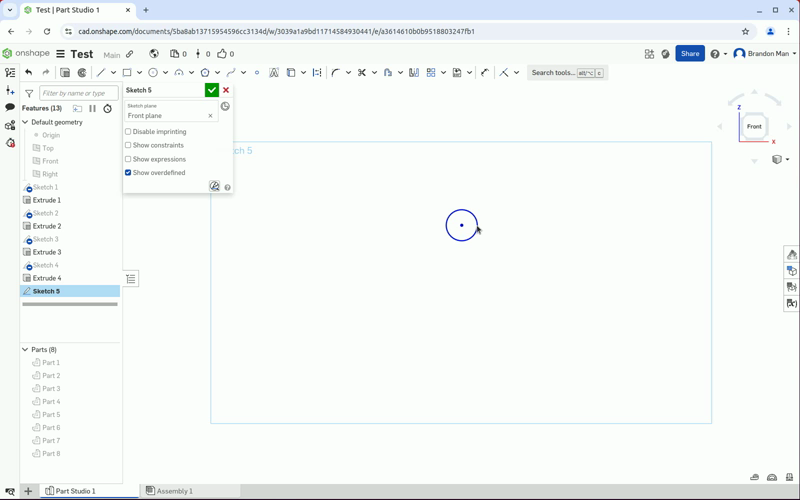
key_down(shift)
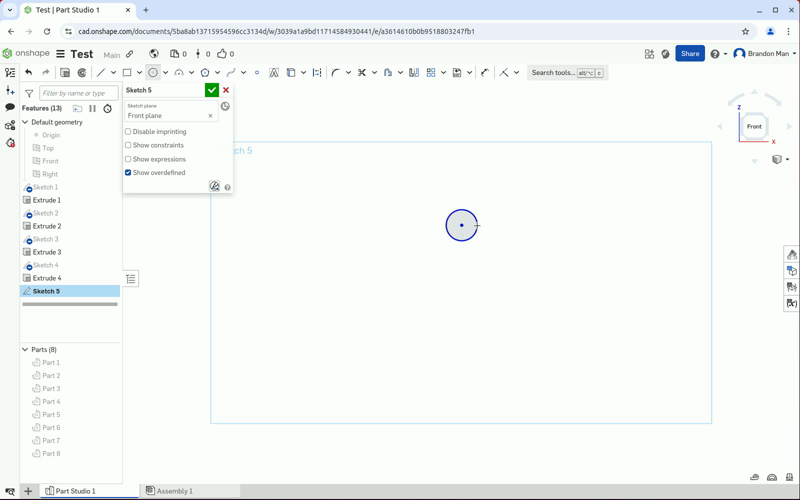
mouse_move(461, 225)
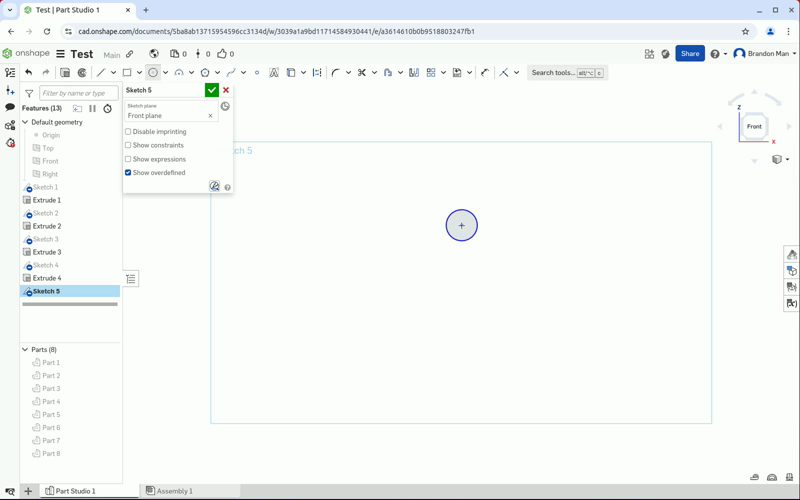
click(461, 225)
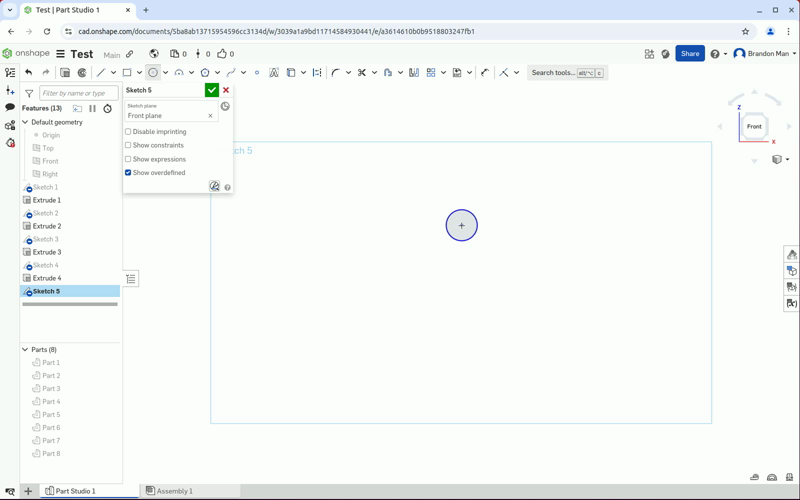
key_up(shift)
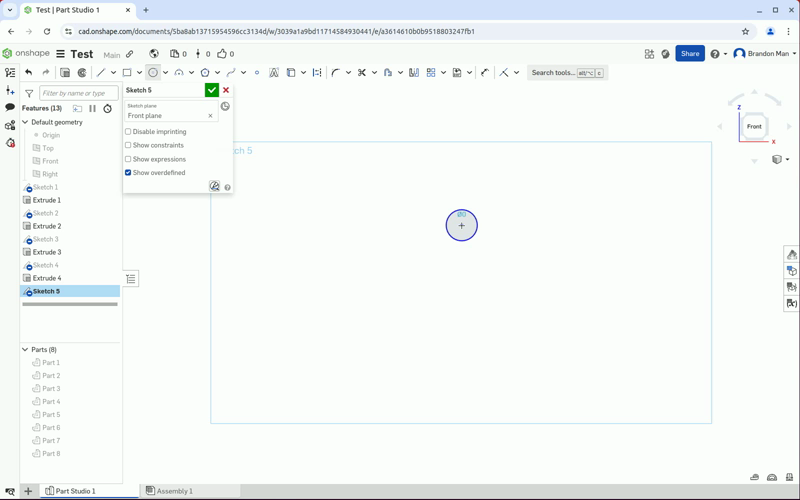
mouse_move(465, 225)
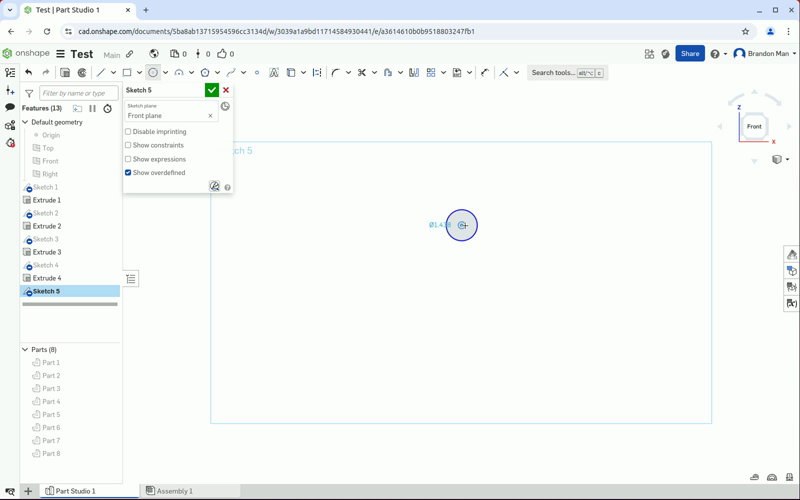
scroll(6)
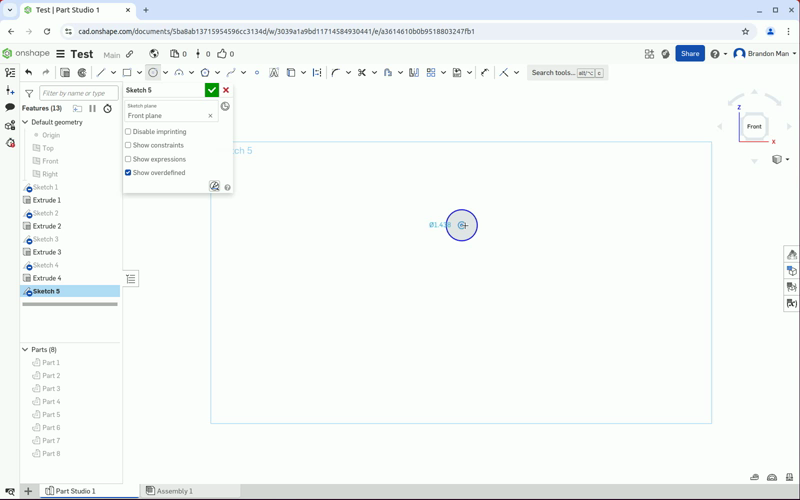
scroll(6)
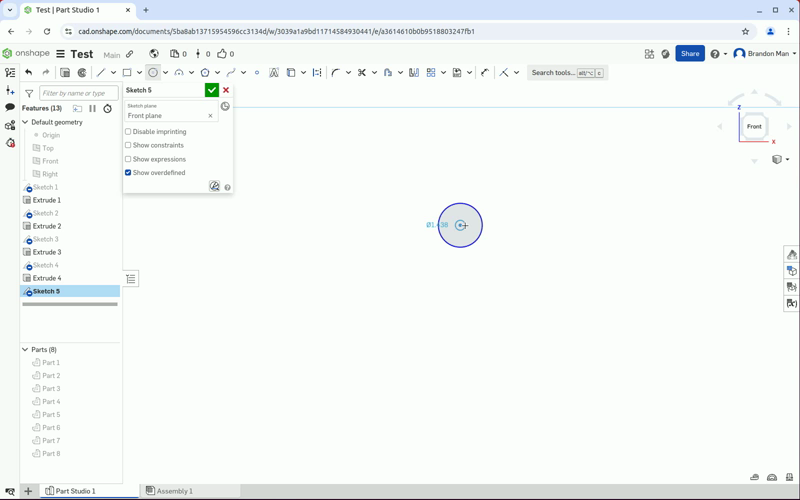
scroll(6)
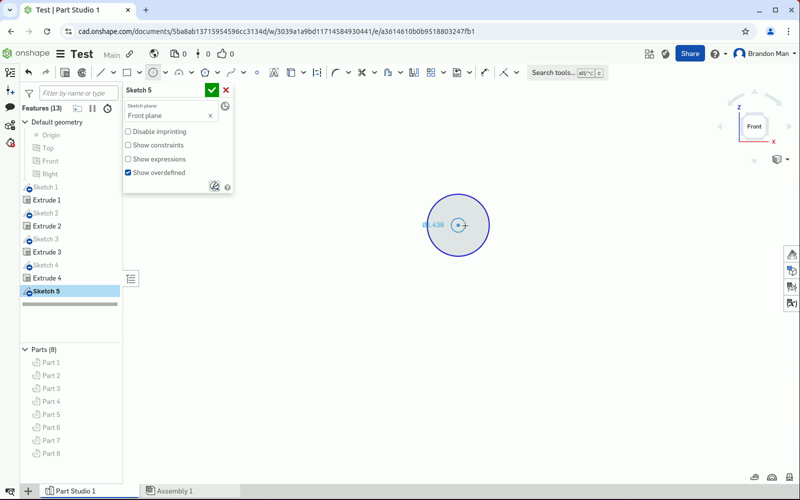
scroll(6)
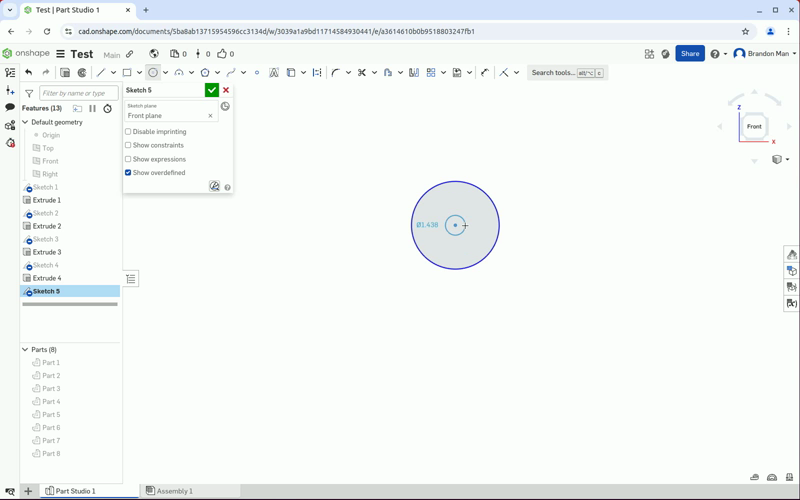
scroll(6)
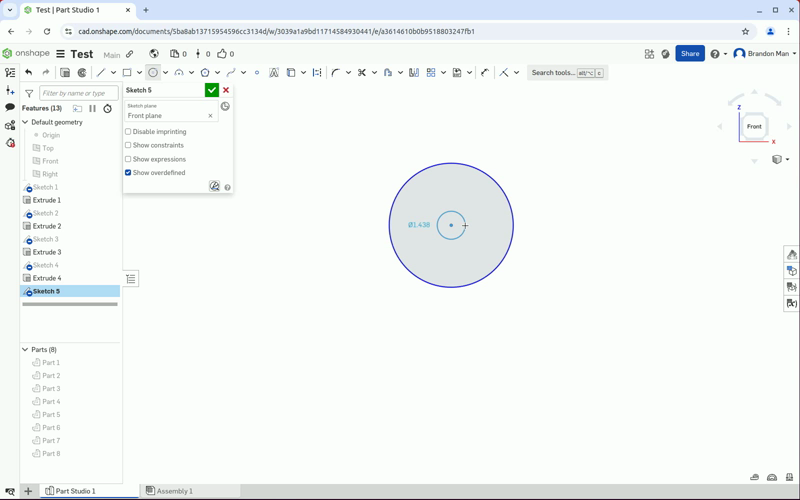
scroll(6)
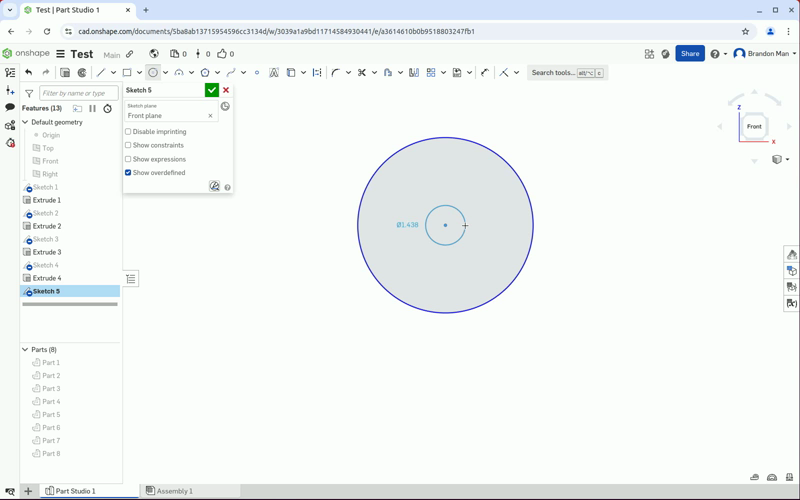
scroll(6)
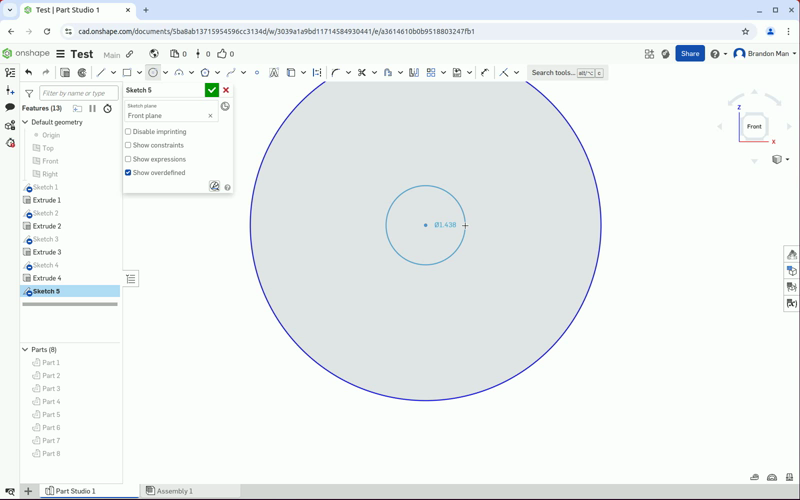
click(465, 225)
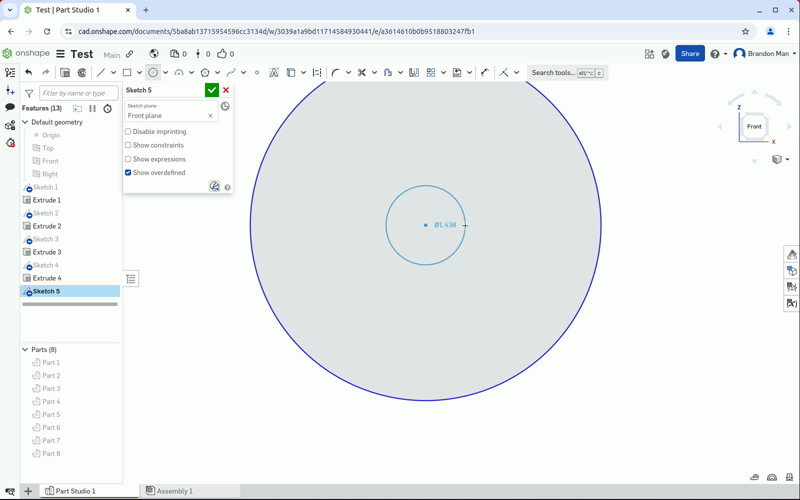
scroll(-6)
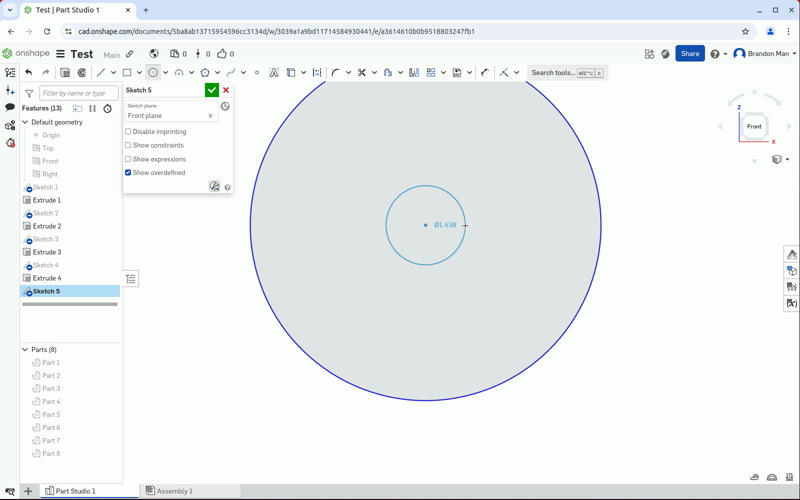
scroll(-6)
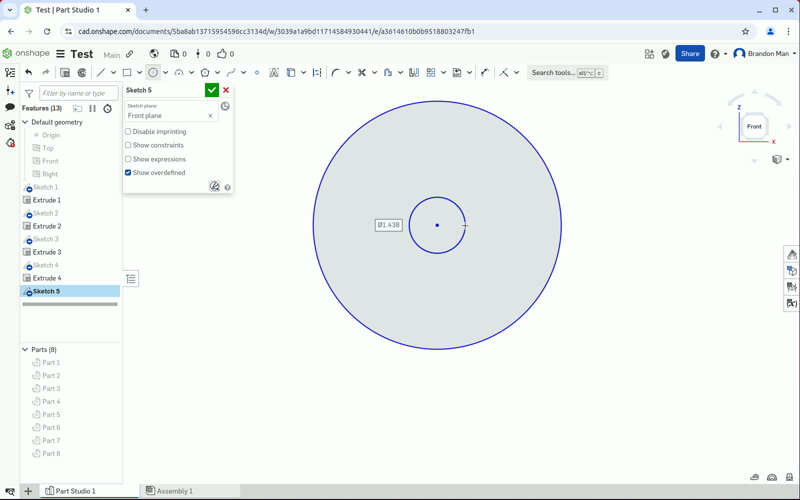
scroll(-6)
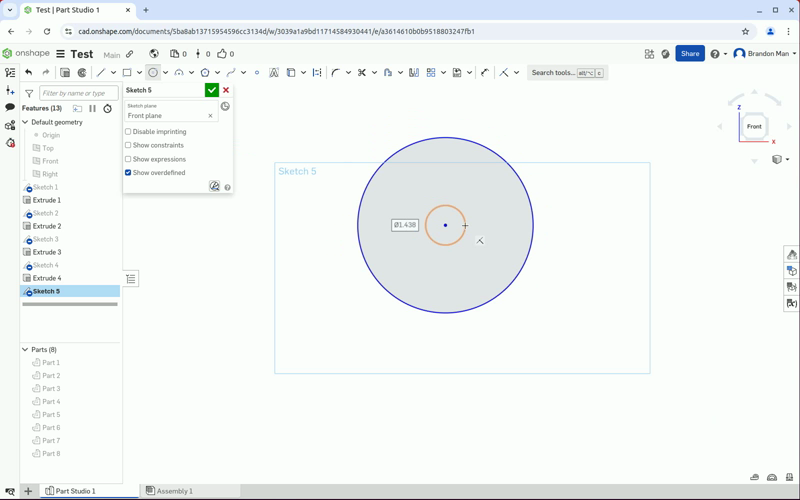
scroll(-6)
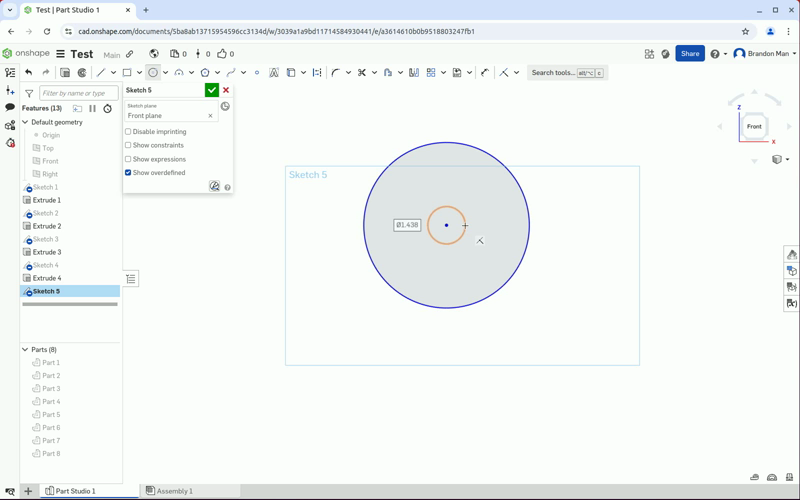
scroll(-6)
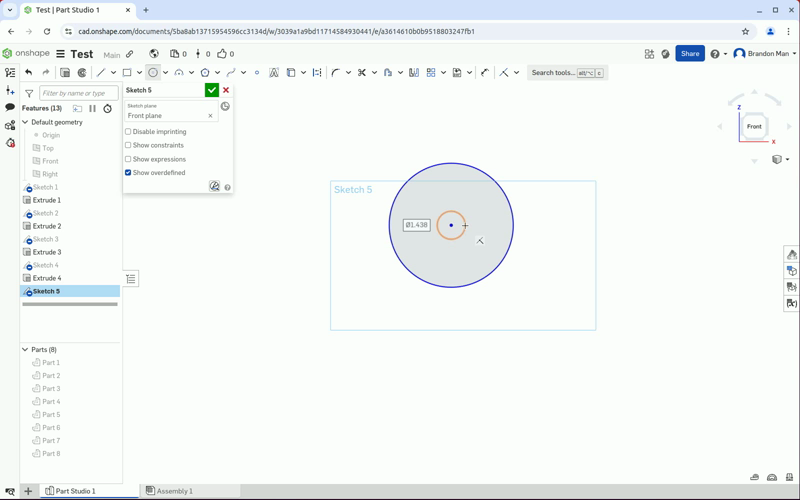
scroll(-6)
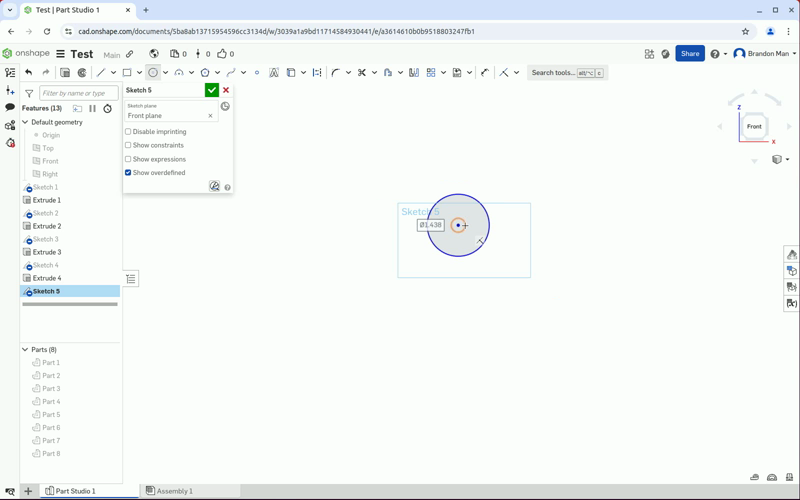
scroll(-6)
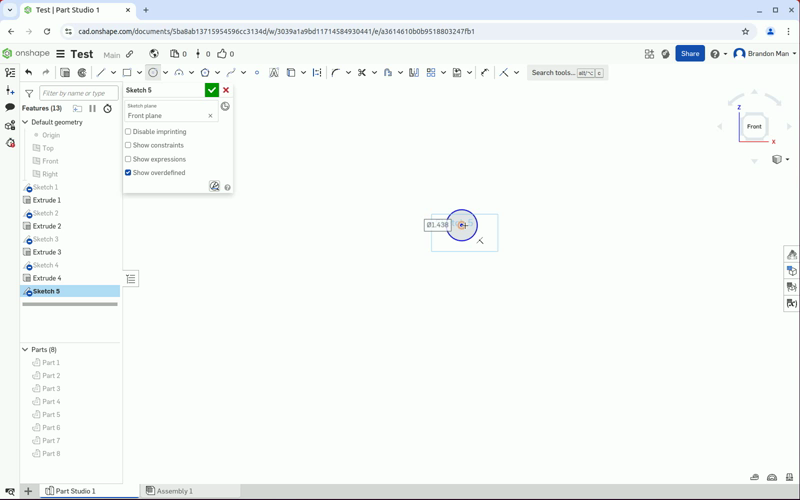
key(esc)
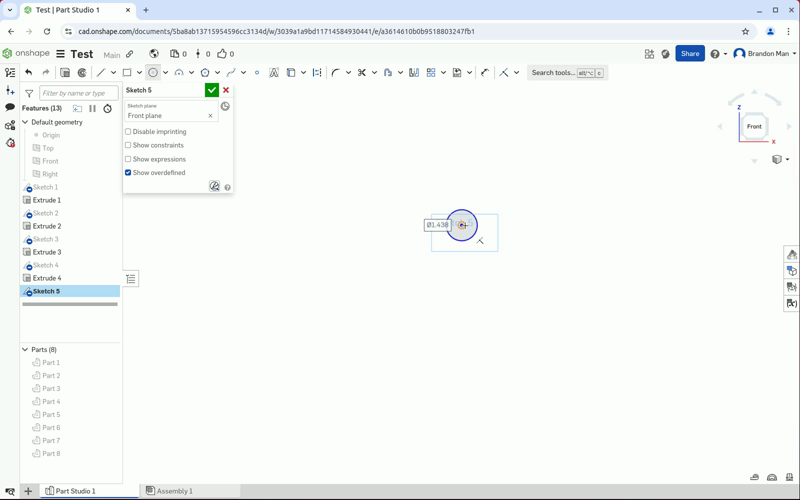
mouse_move(452, 227)
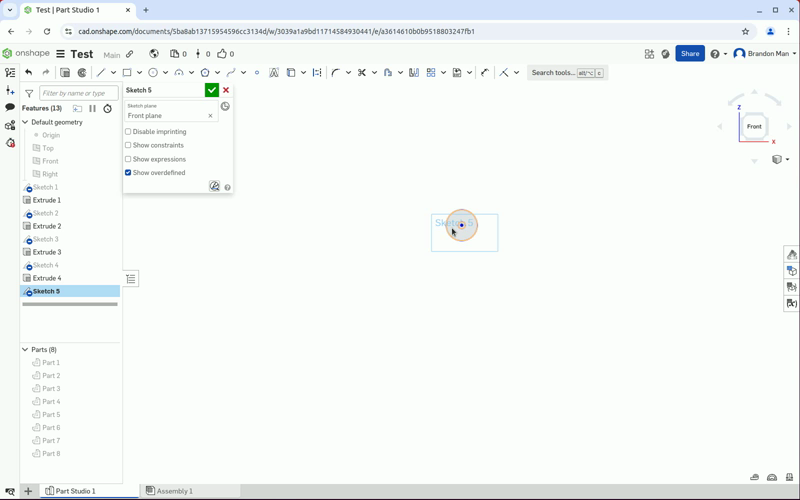
scroll(6)
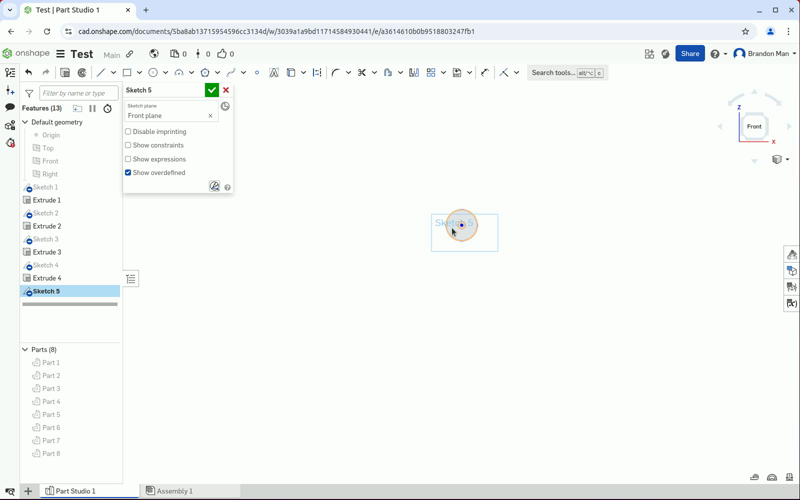
scroll(6)
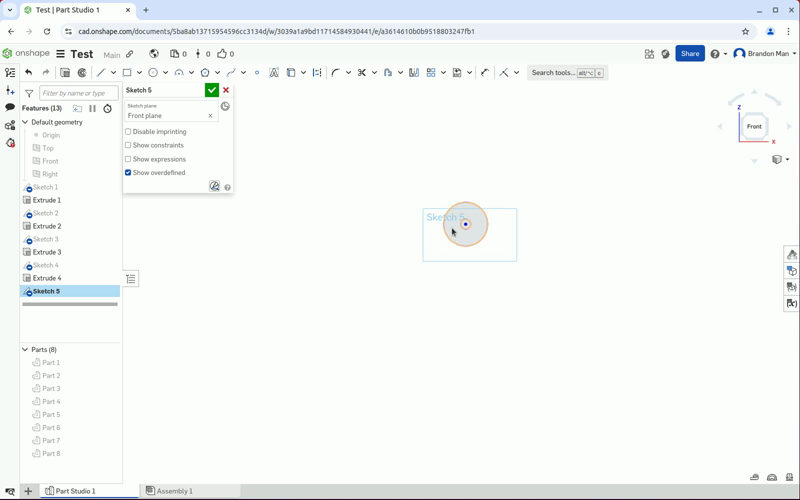
scroll(6)
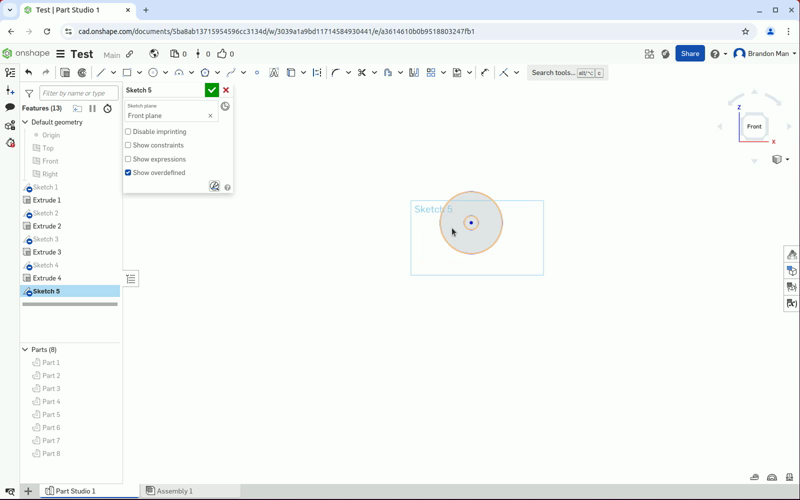
scroll(6)
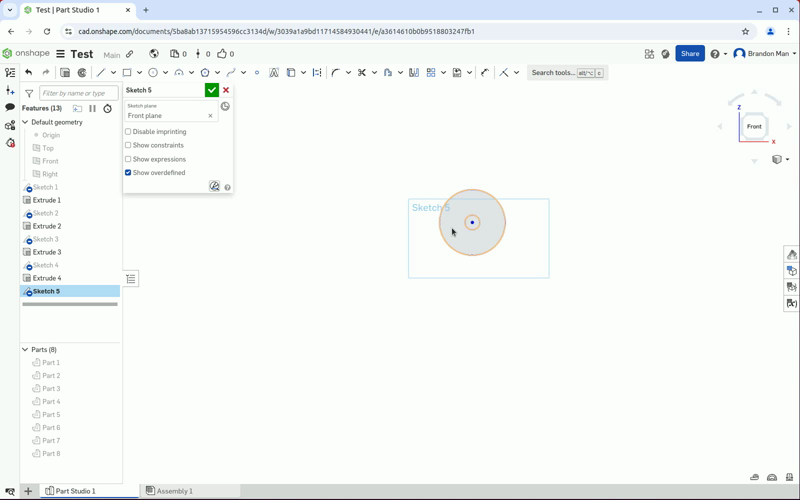
scroll(6)
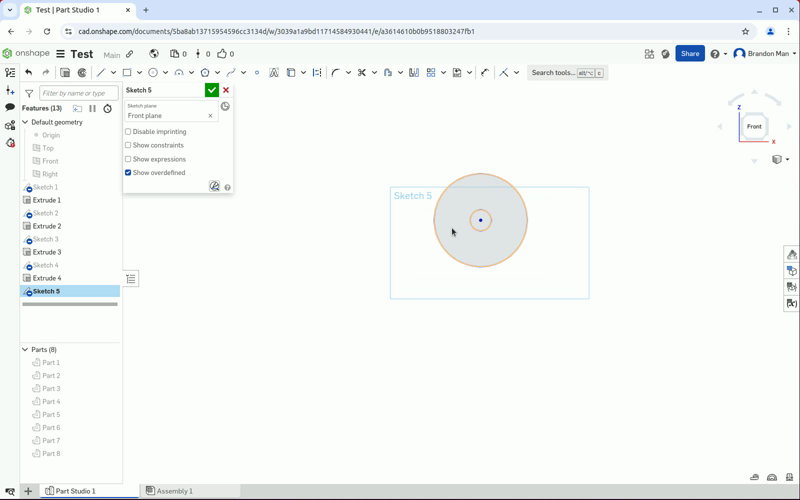
scroll(6)
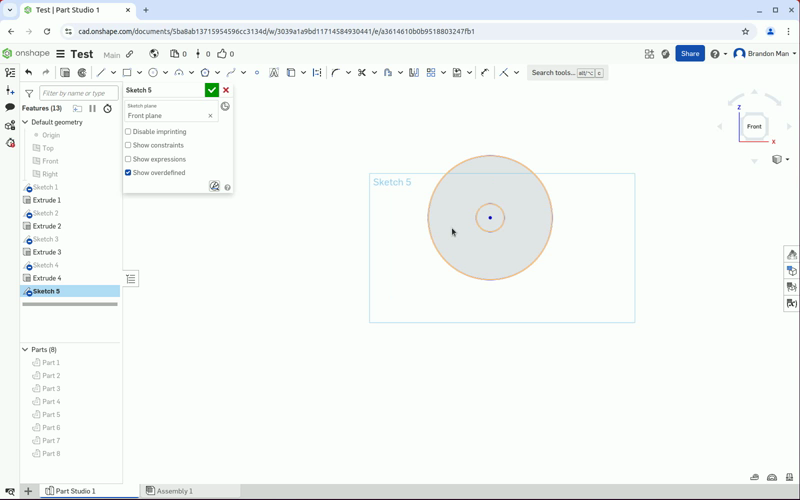
scroll(6)
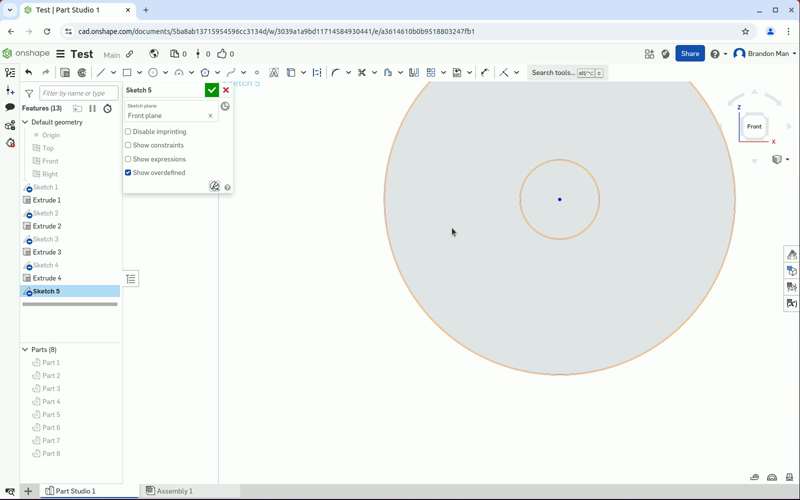
click(452, 227)
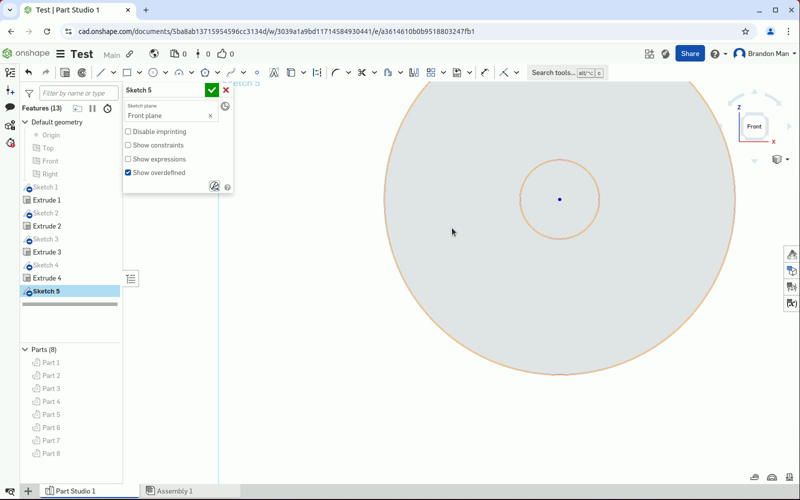
scroll(-6)
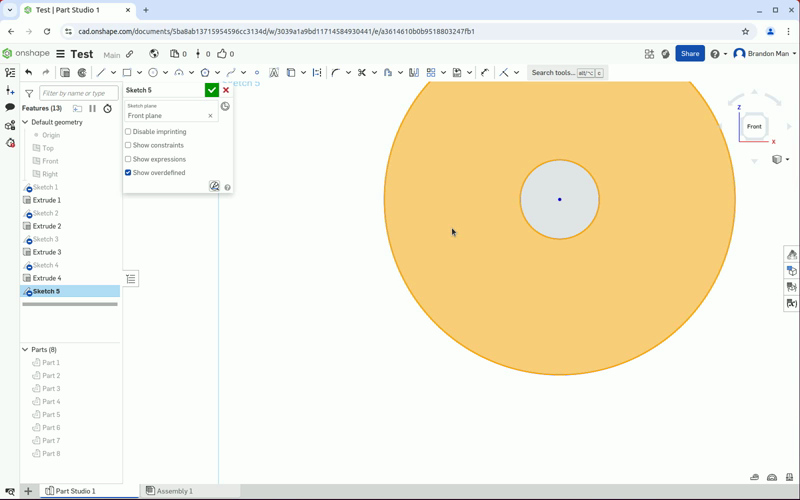
scroll(-6)
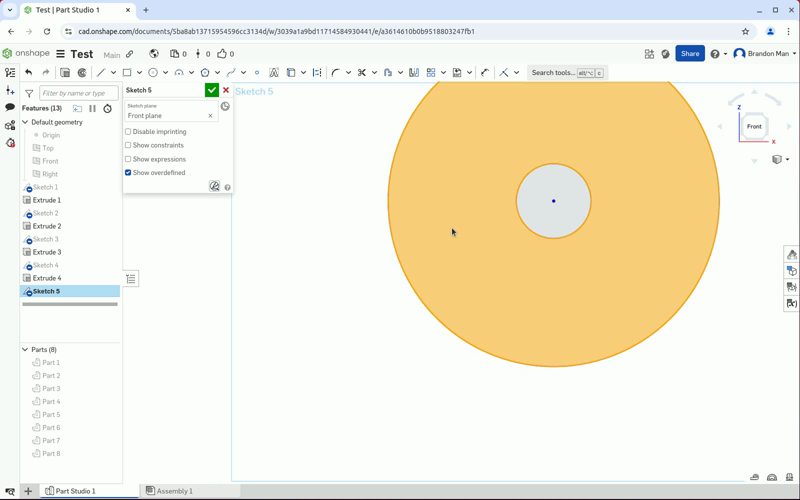
scroll(-6)
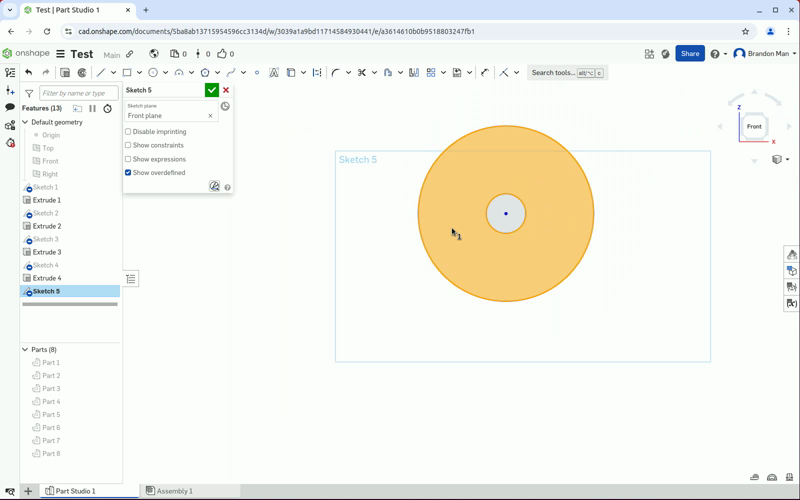
scroll(-6)
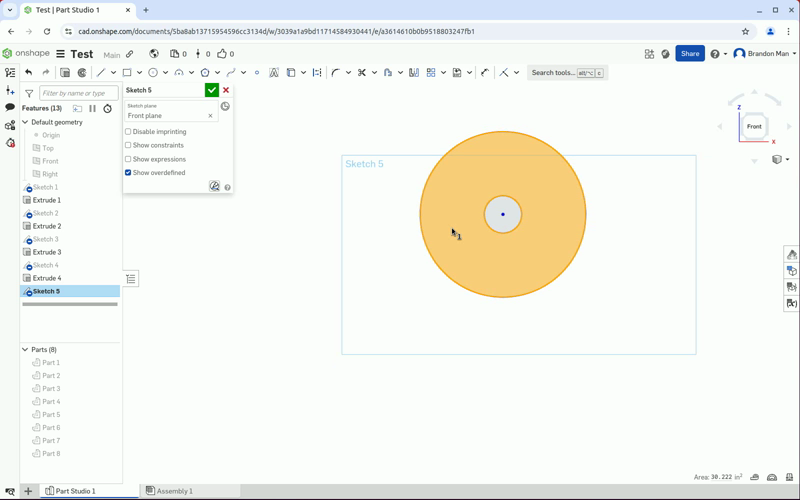
scroll(-6)
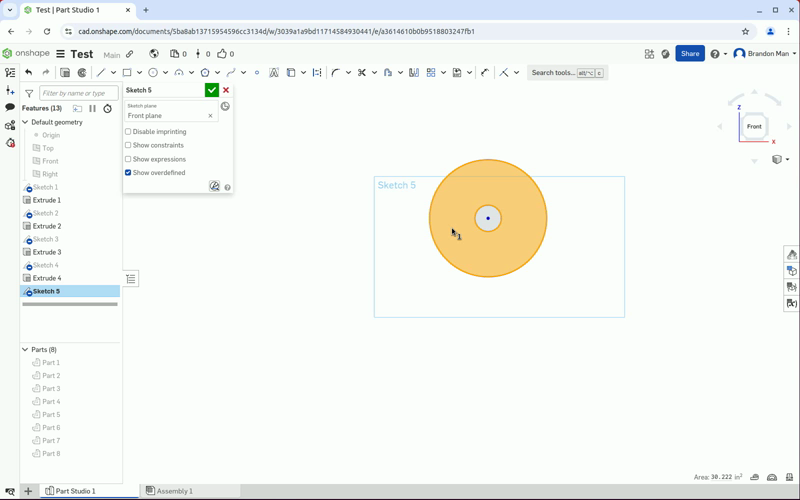
scroll(-6)
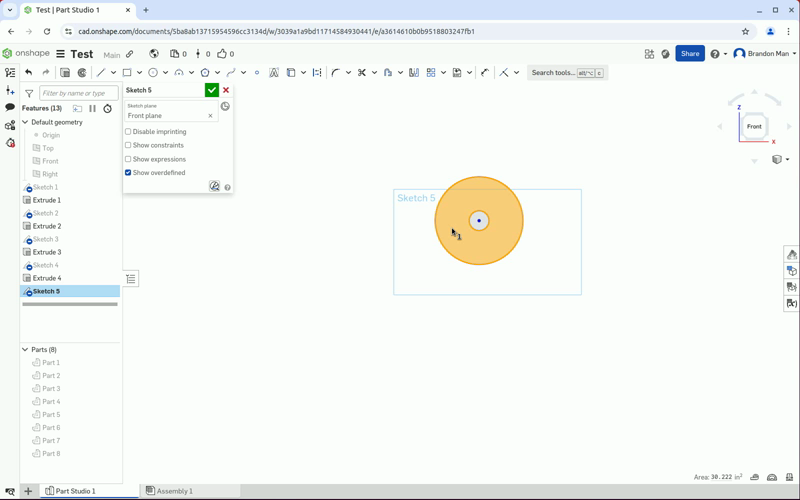
scroll(-6)
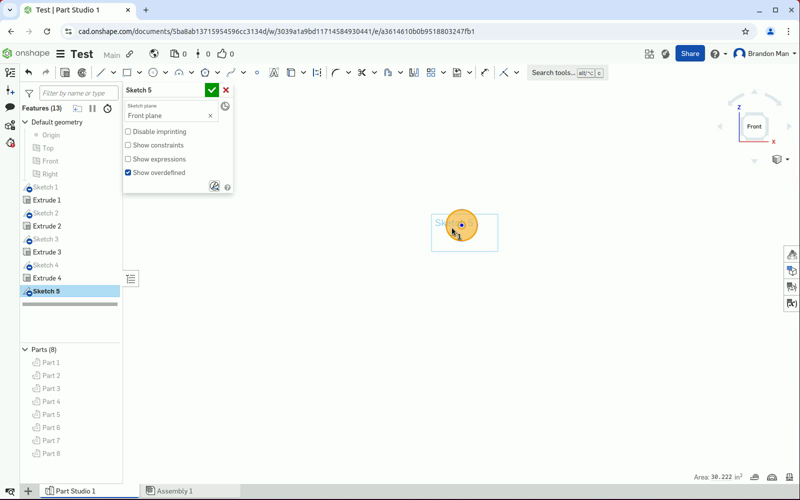
mouse_move(73, 352)
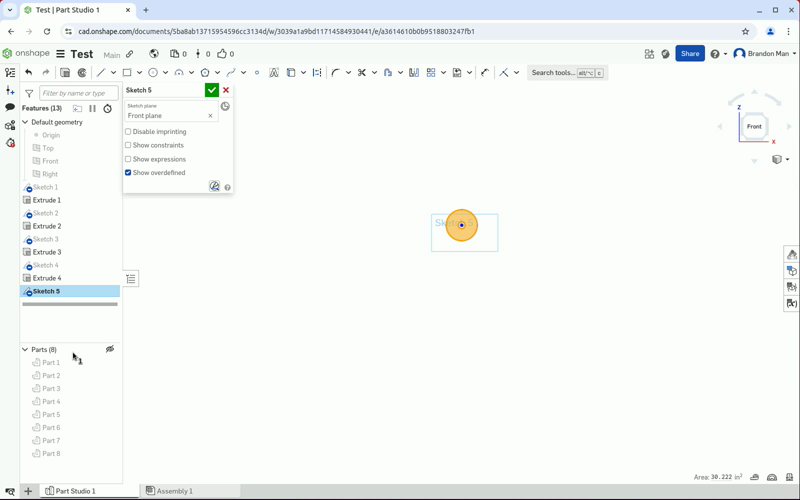
key(shift+y)
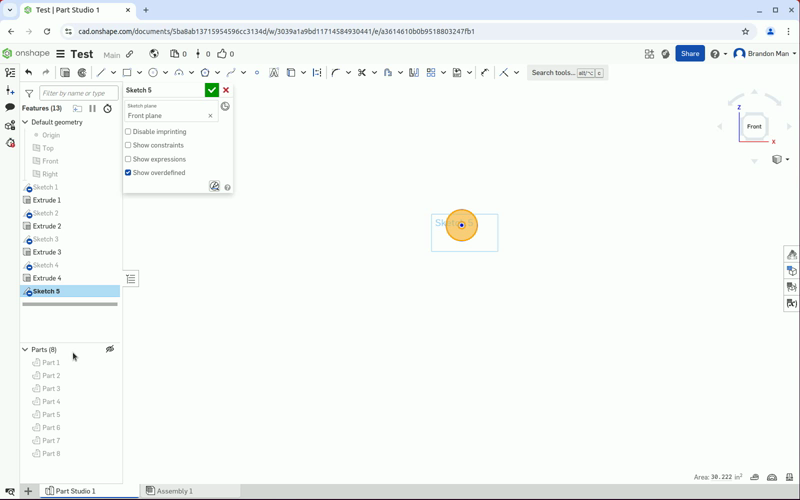
key(shift+e)
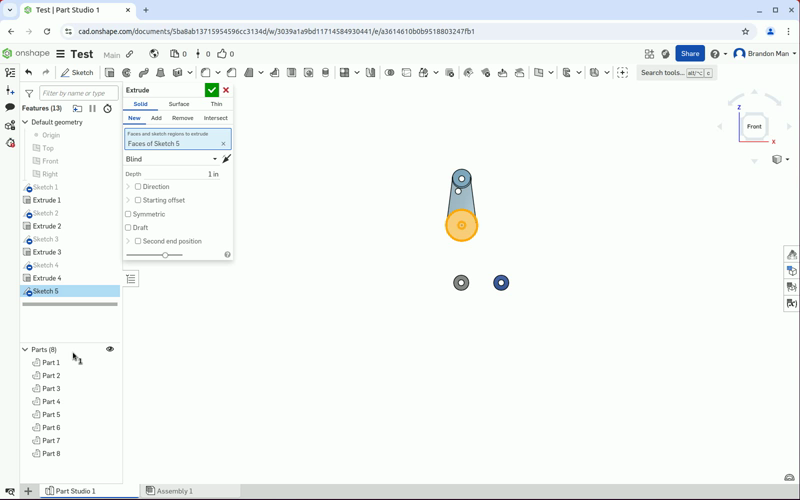
mouse_move(143, 106)
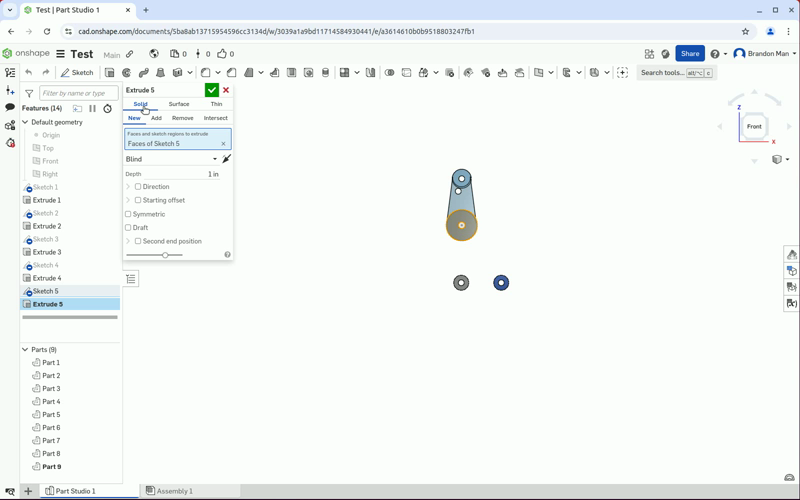
click(143, 106)
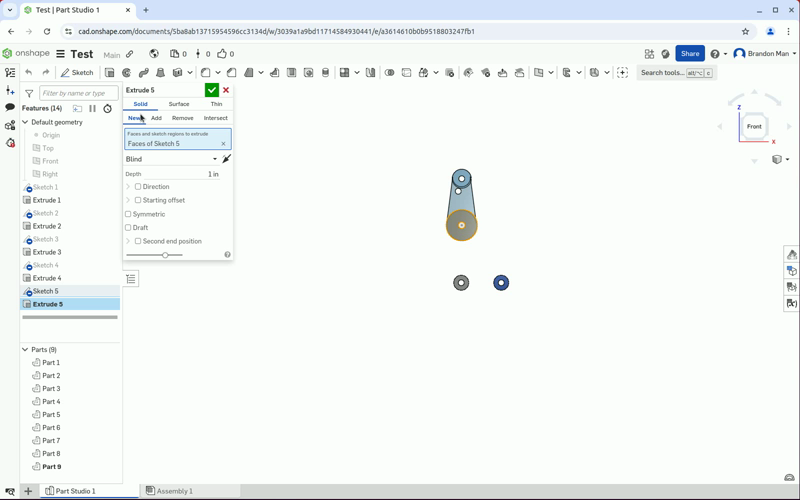
mouse_move(137, 120)
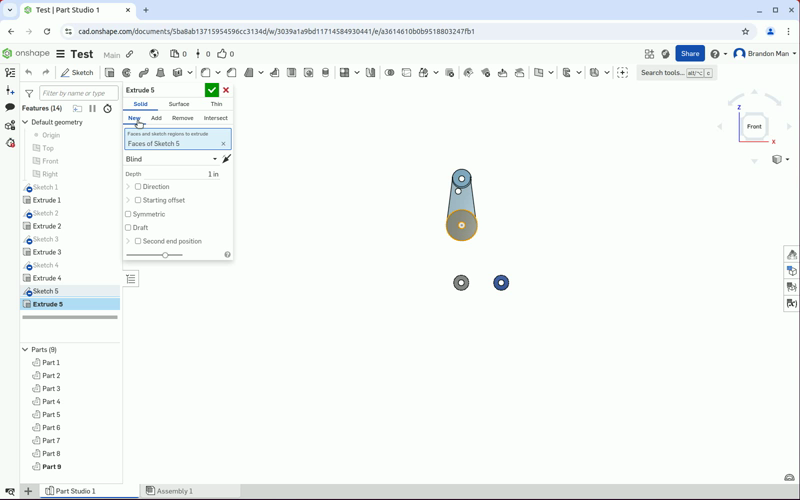
click(137, 120)
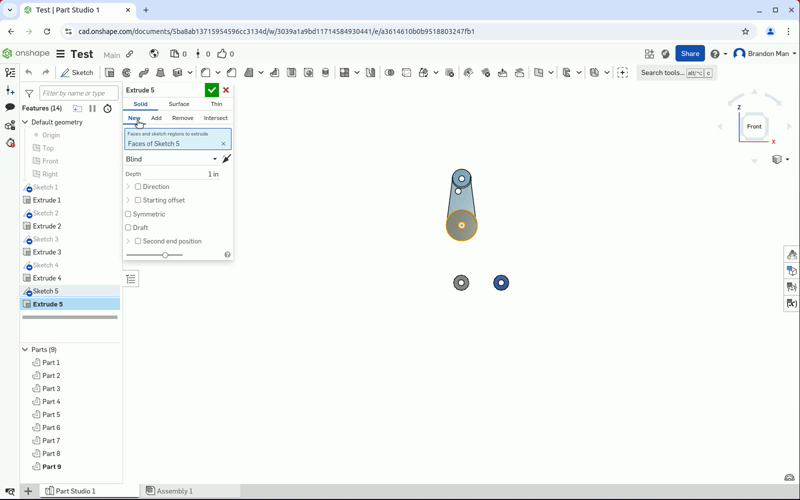
key(tab, 4)
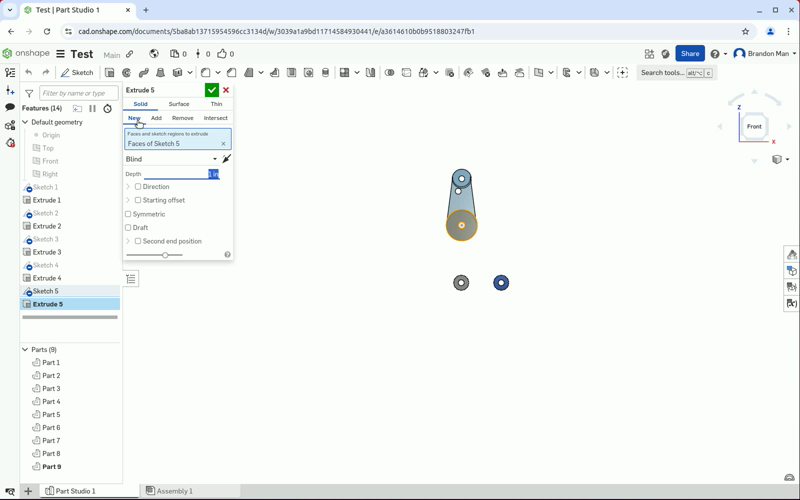
text(0.481)
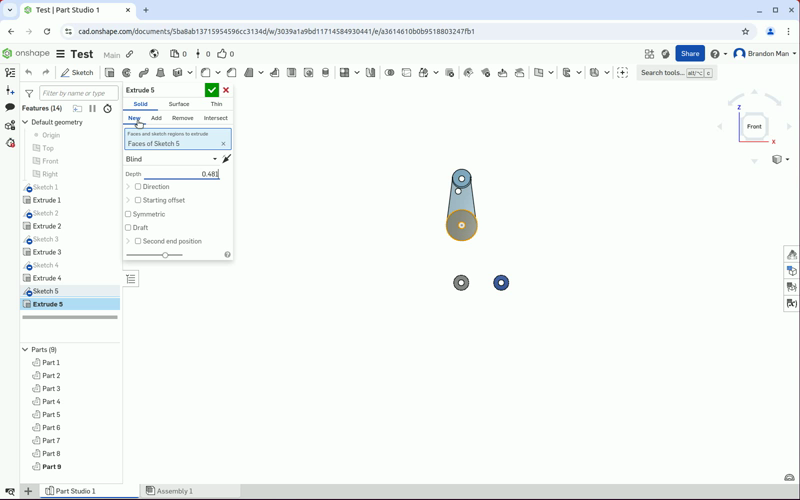
key(enter)
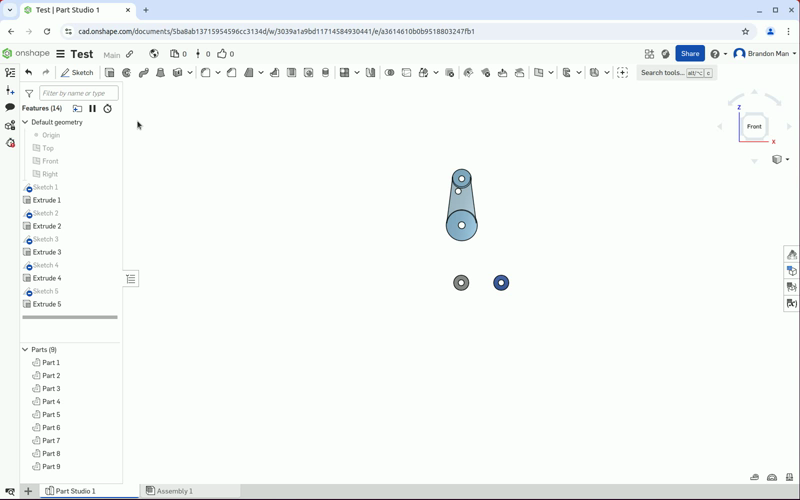
key(shift+h)
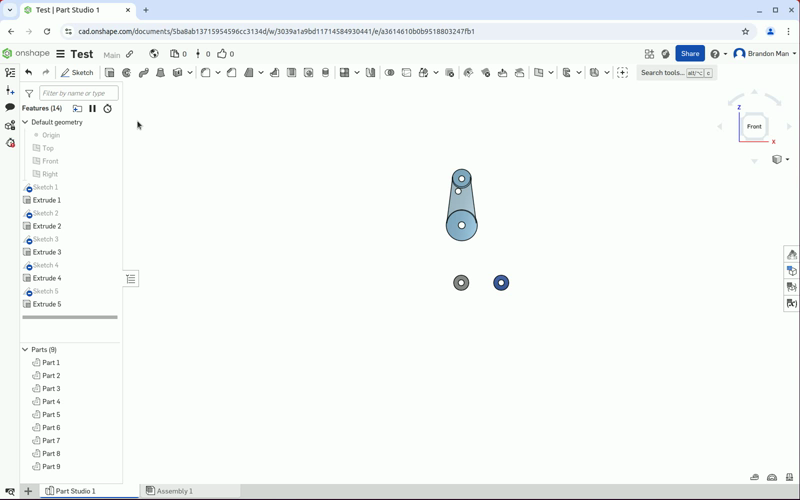
key(shift+h)
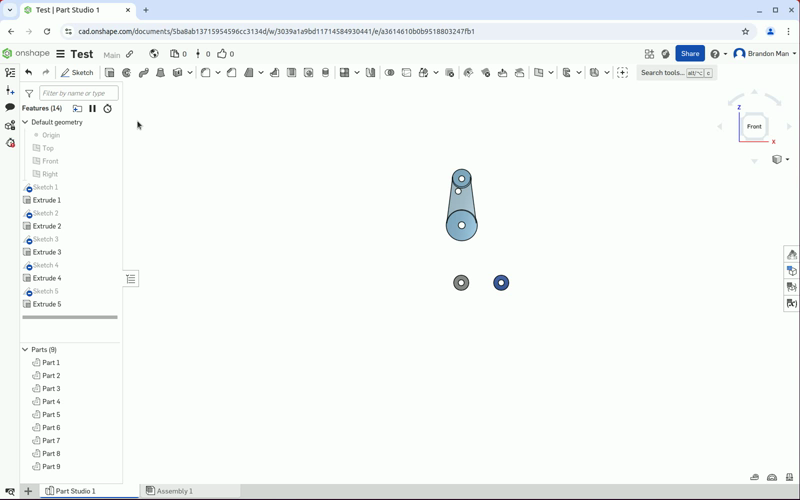
mouse_move(73, 189)
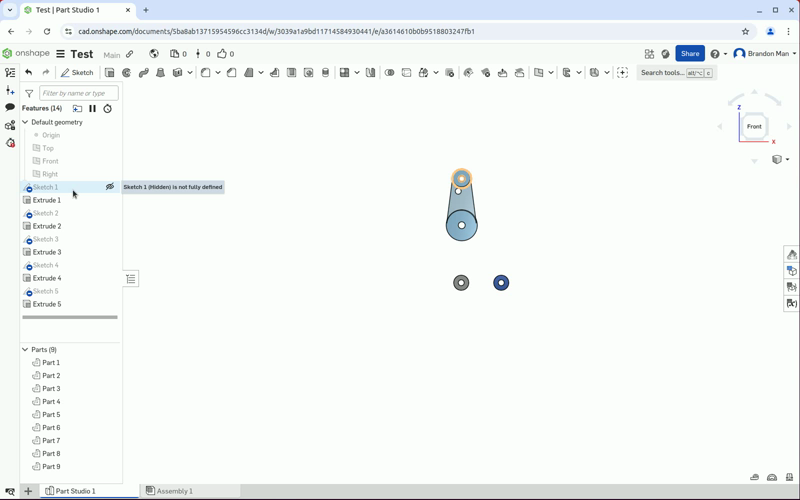
click(73, 189)
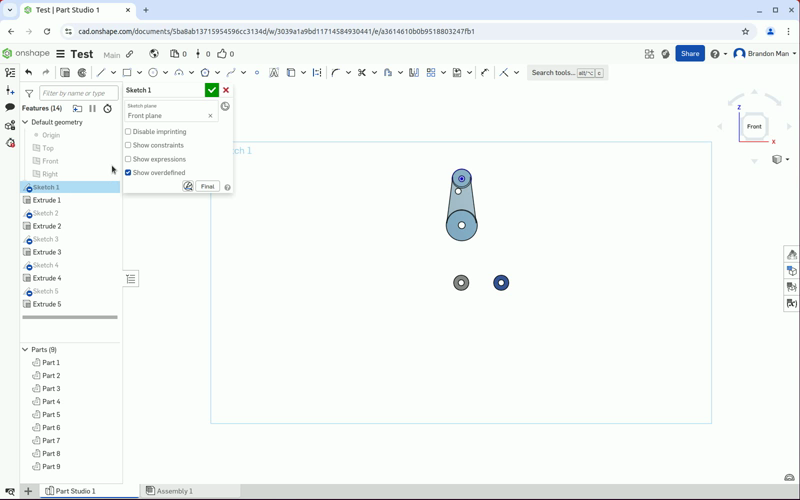
mouse_move(229, 92)
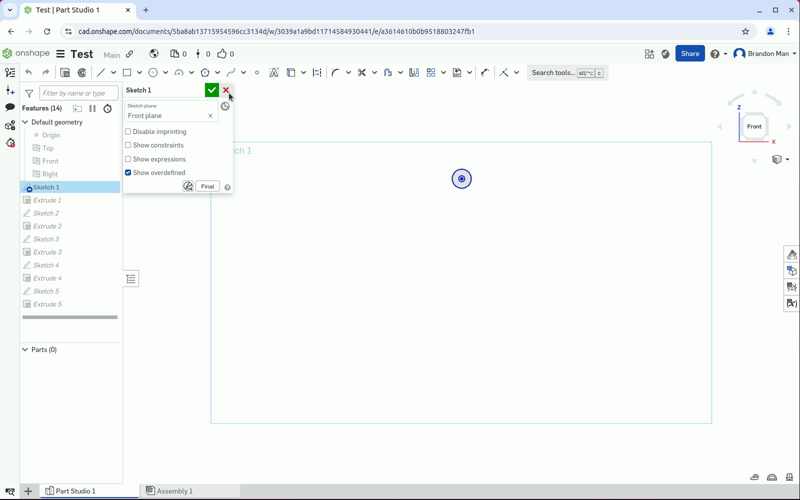
click(229, 92)
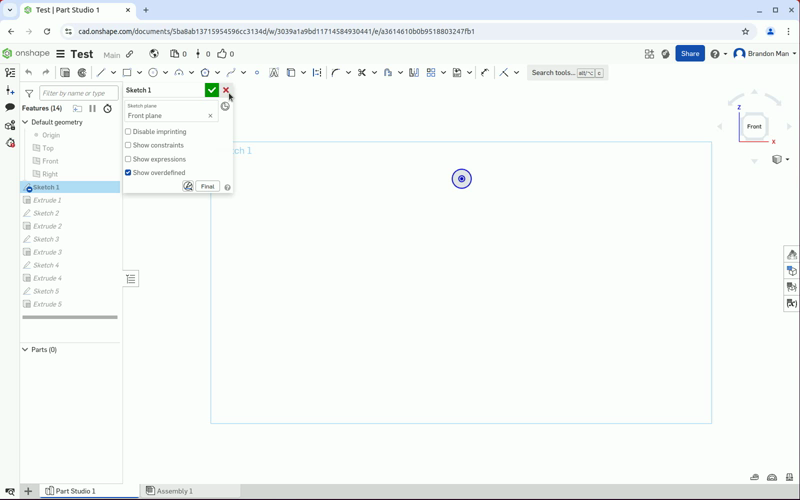
key(shift+s)
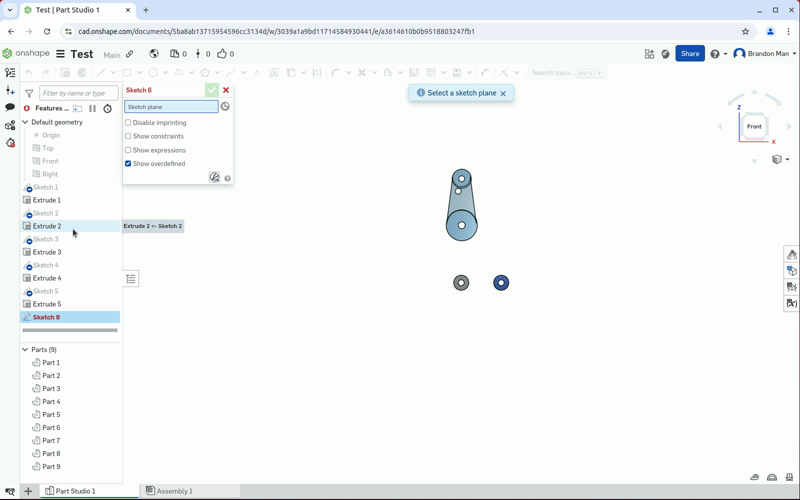
scroll(3)
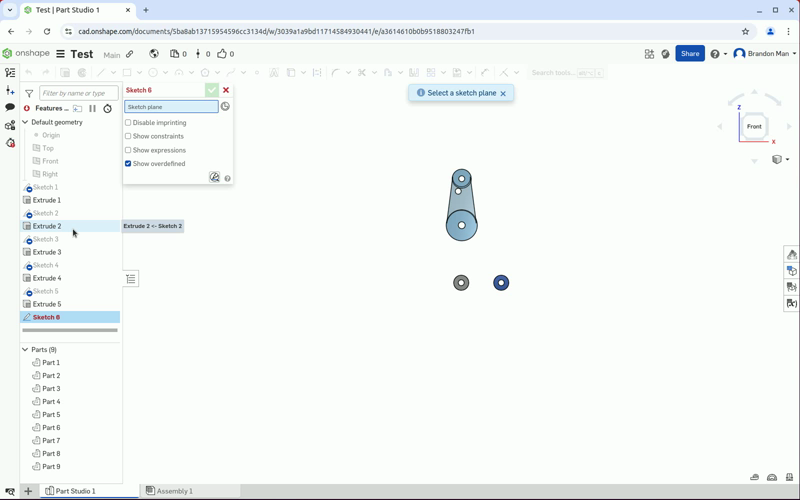
mouse_move(73, 163)
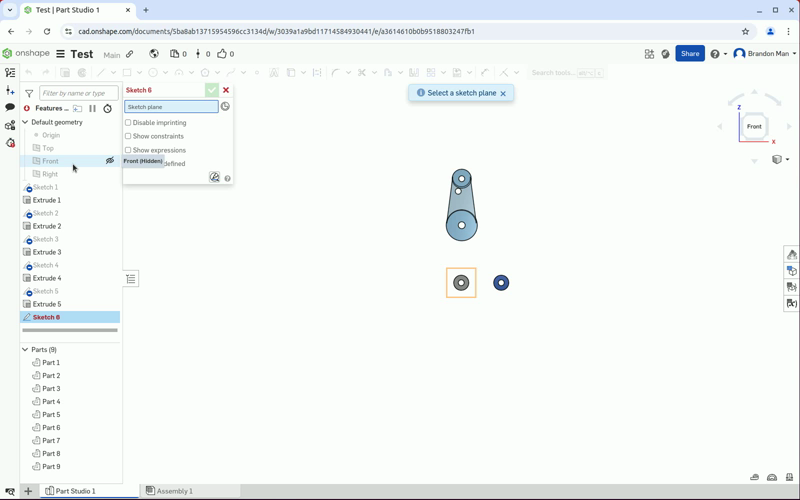
click(73, 163)
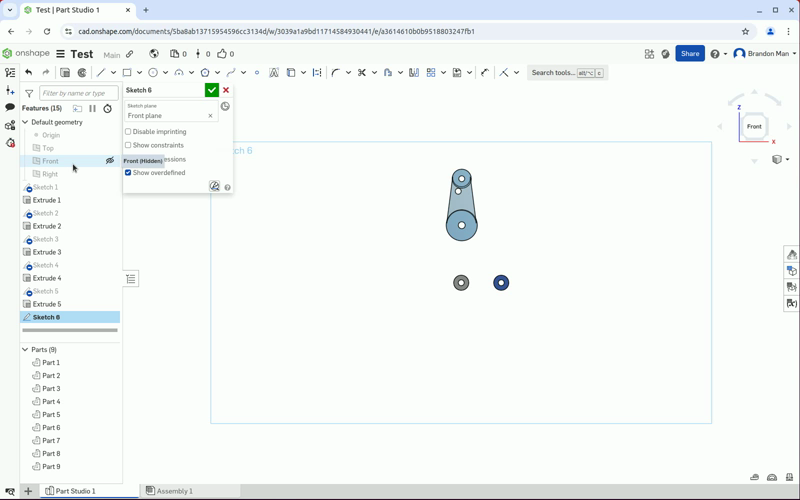
mouse_move(73, 352)
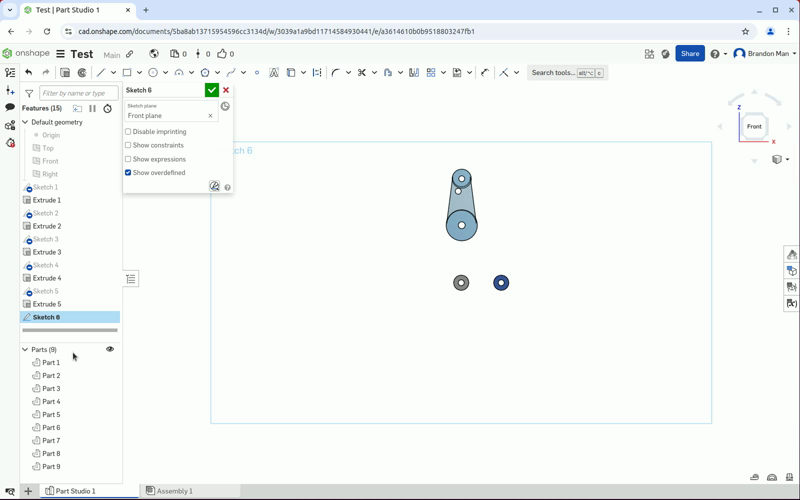
key(y)
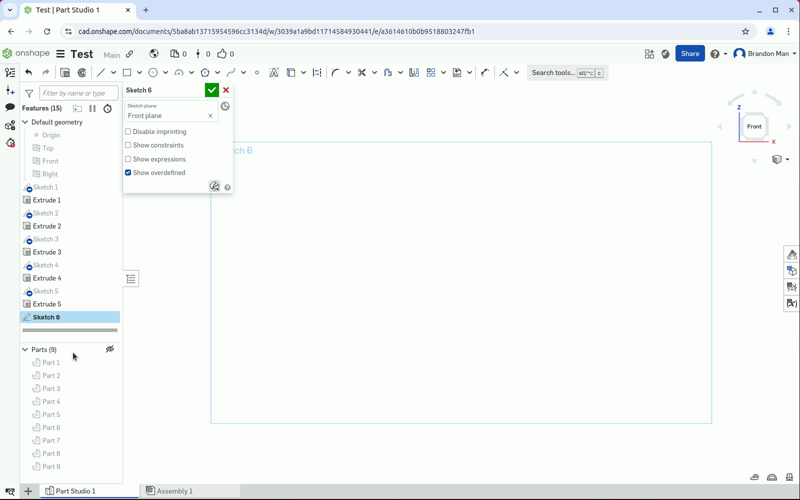
key(l)
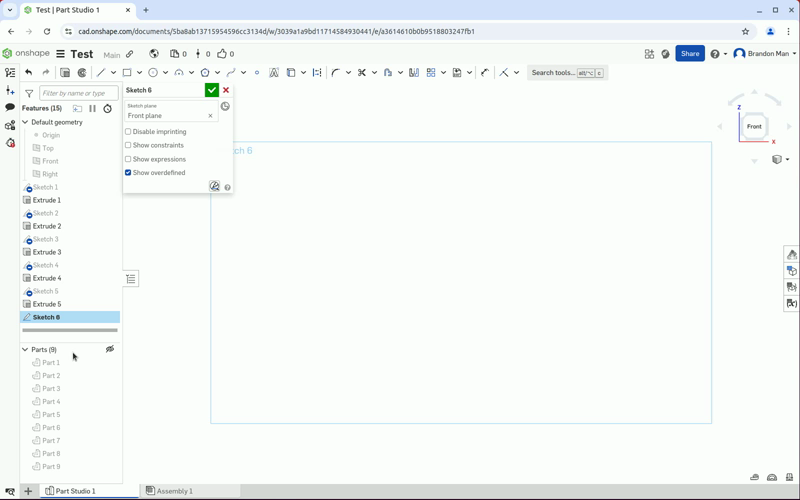
key_down(shift)
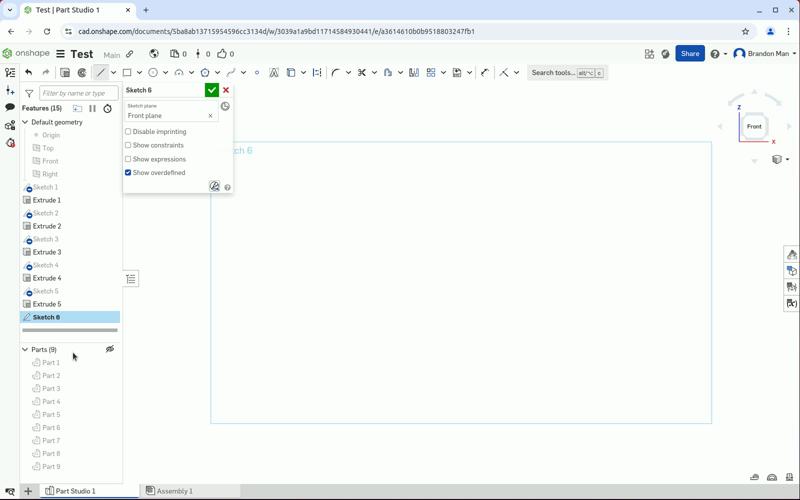
mouse_move(446, 226)
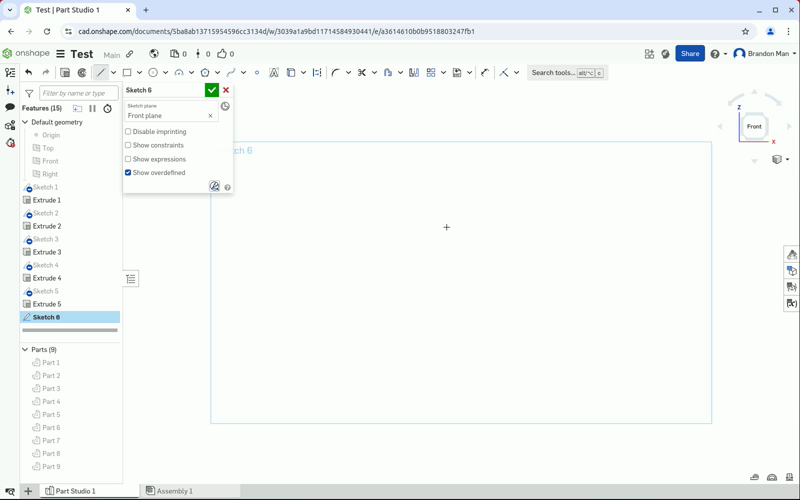
click(446, 226)
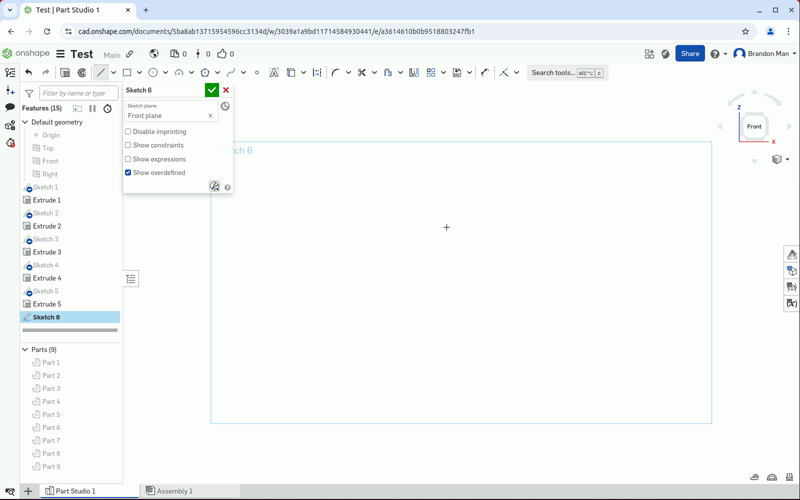
key_up(shift)
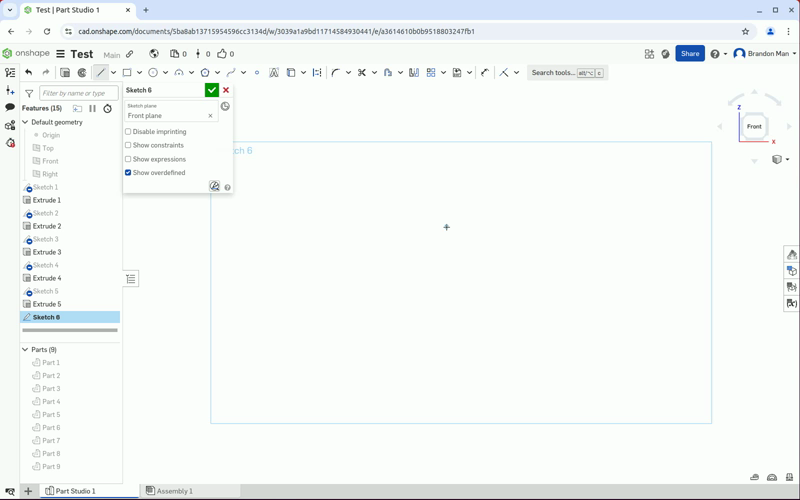
key_down(shift)
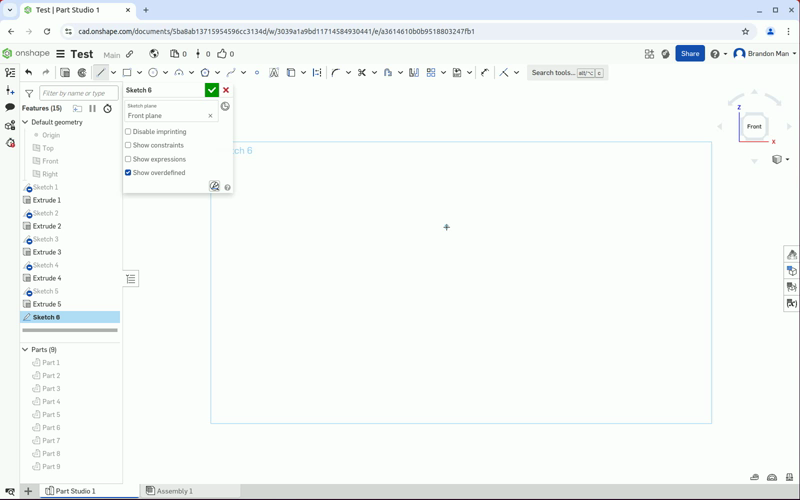
mouse_move(476, 226)
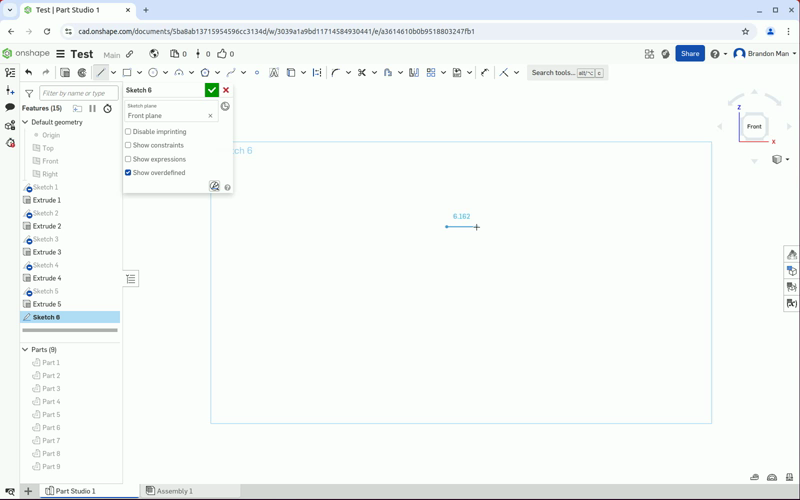
mouse_move(454, 284)
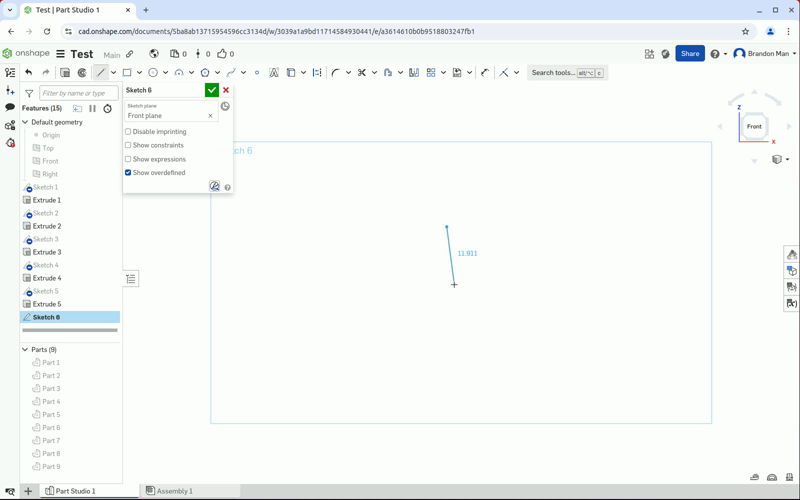
click(454, 284)
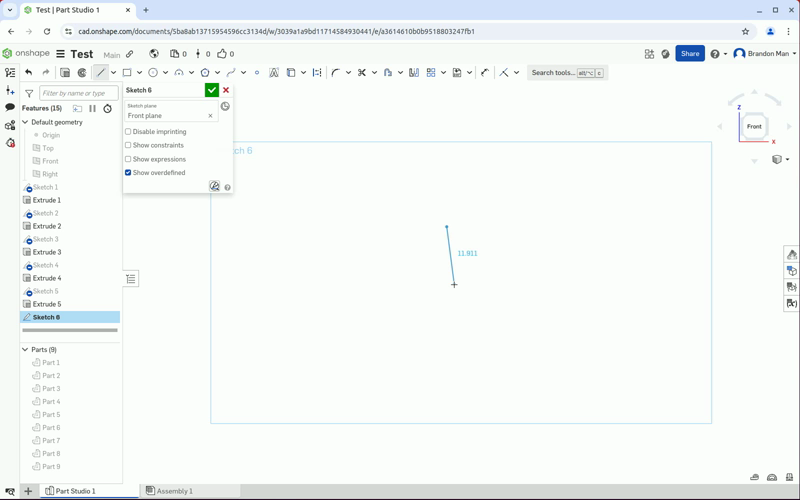
key_up(shift)
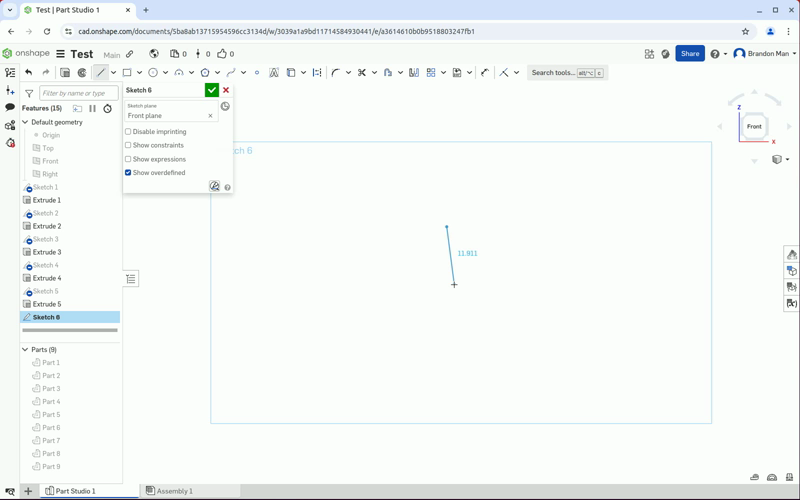
key(esc)
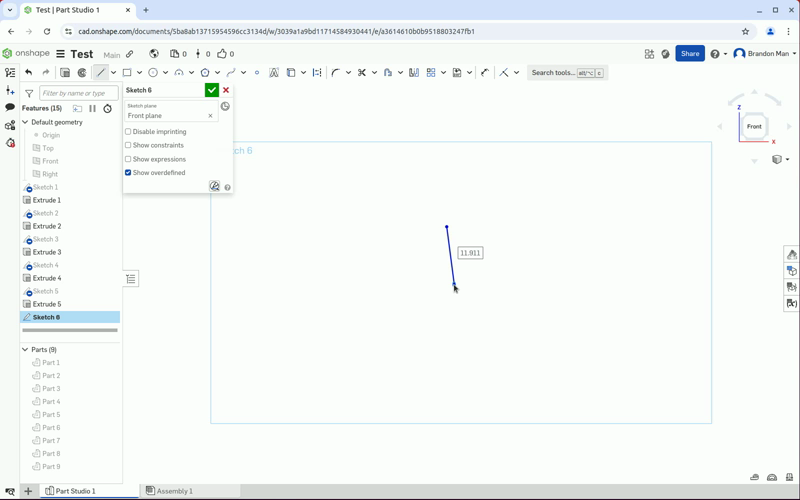
key(a)
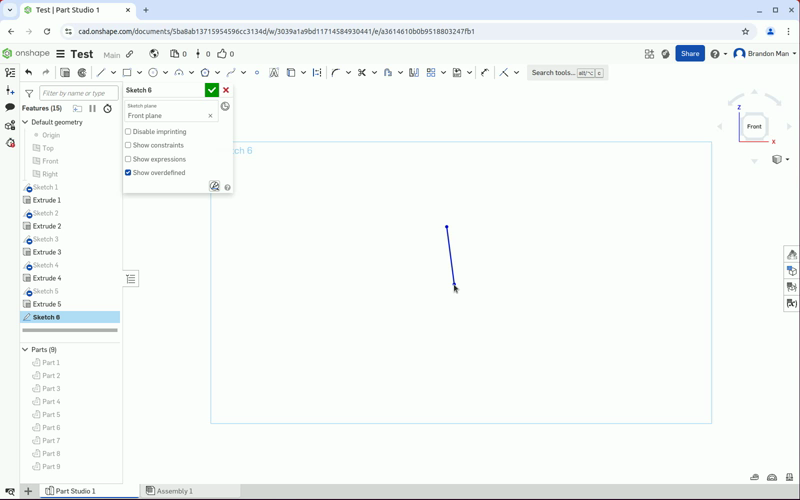
mouse_move(454, 284)
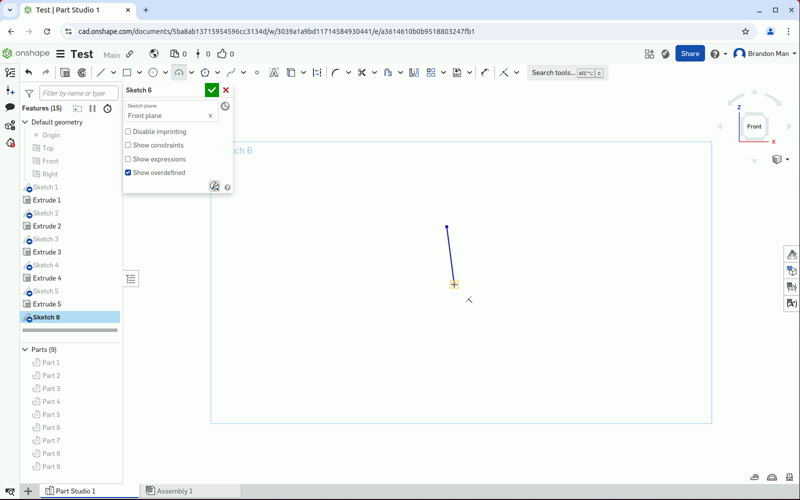
click(454, 284)
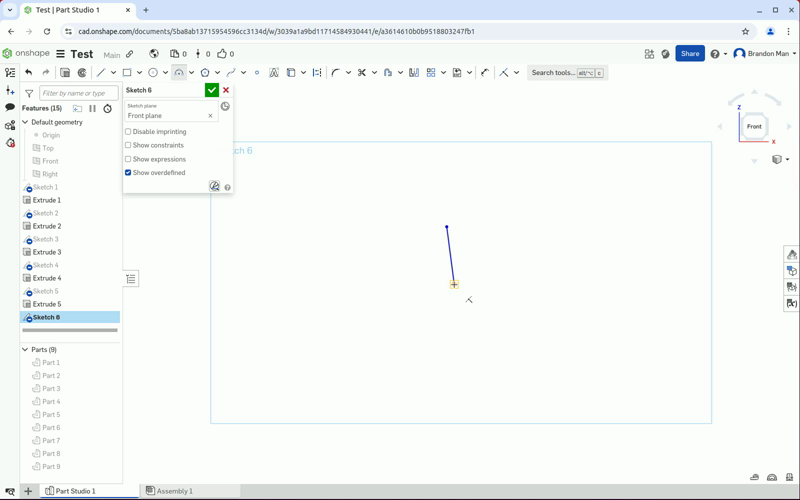
key_down(shift)
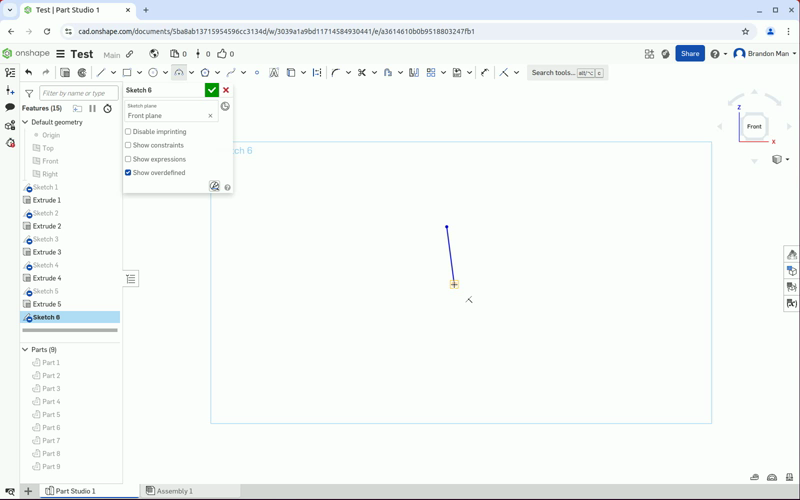
mouse_move(461, 290)
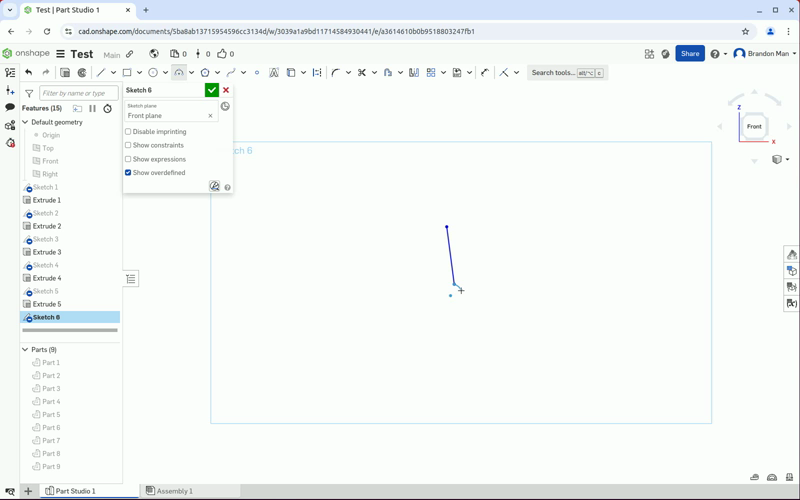
click(461, 290)
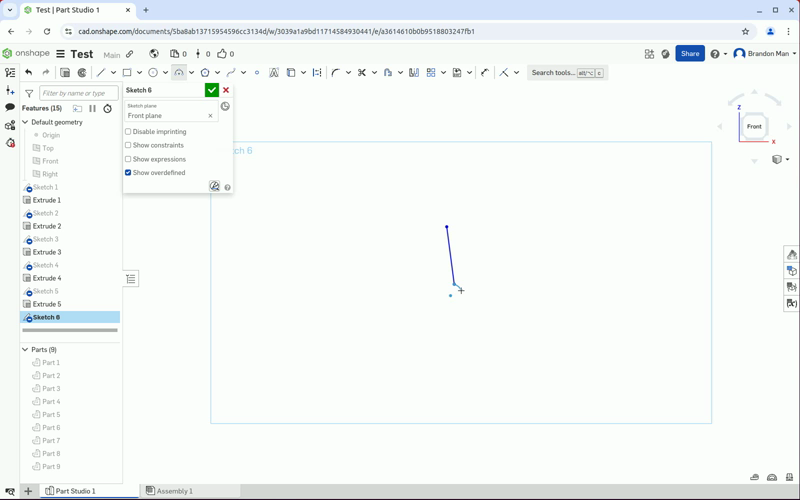
mouse_move(465, 277)
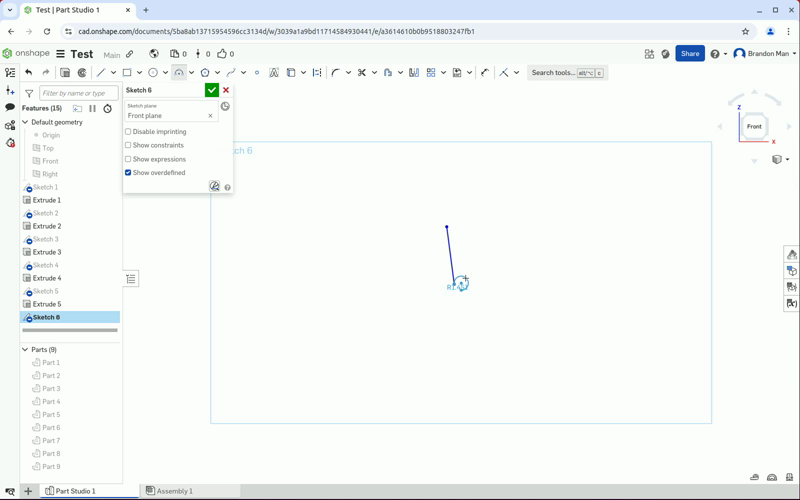
click(465, 277)
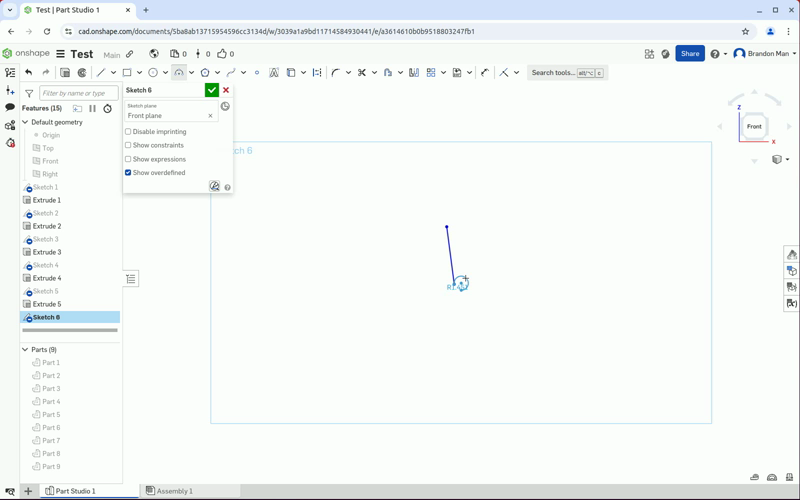
key_up(shift)
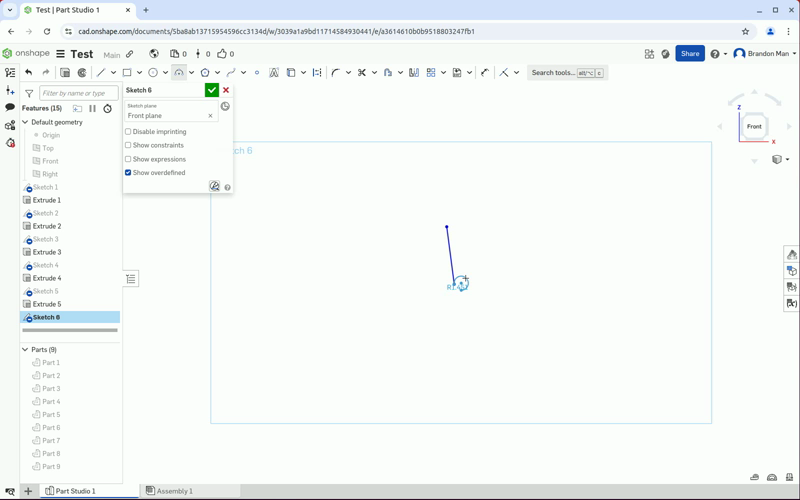
key(esc)
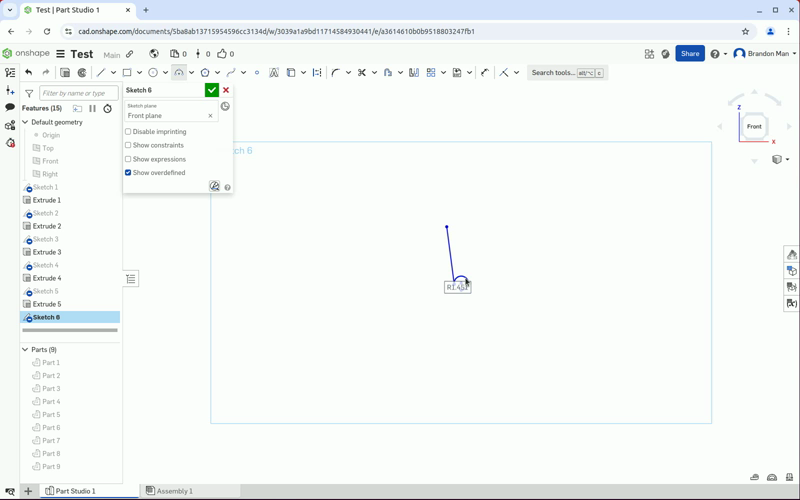
key(l)
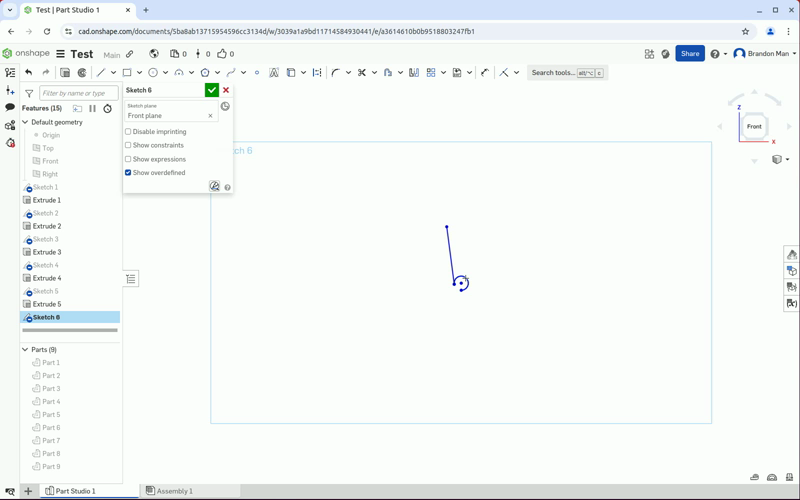
mouse_move(461, 290)
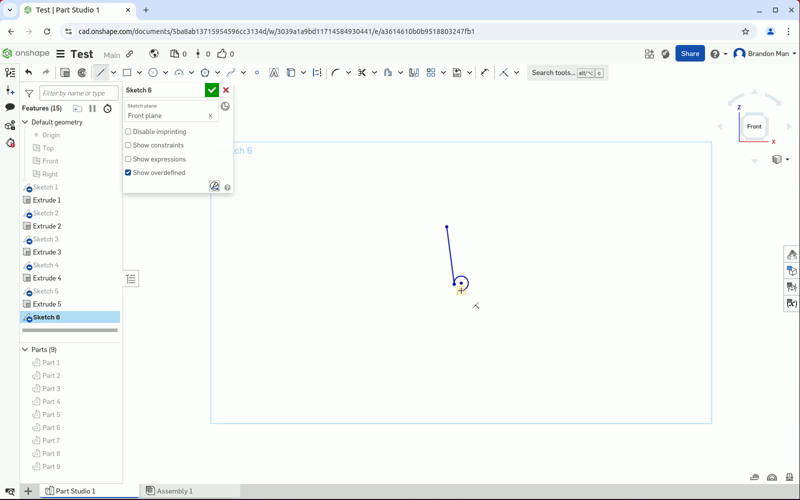
click(461, 290)
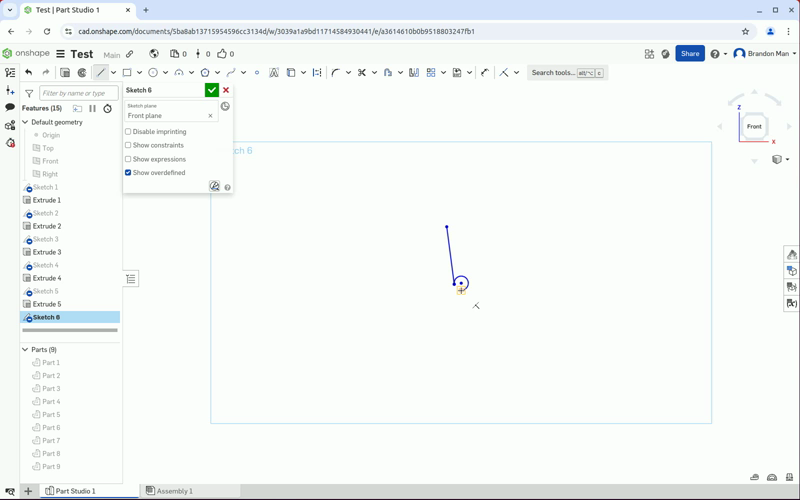
key_down(shift)
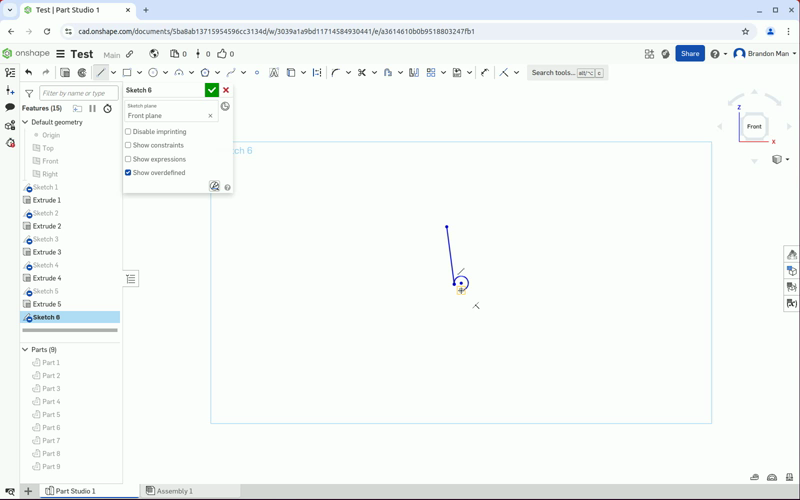
mouse_move(491, 290)
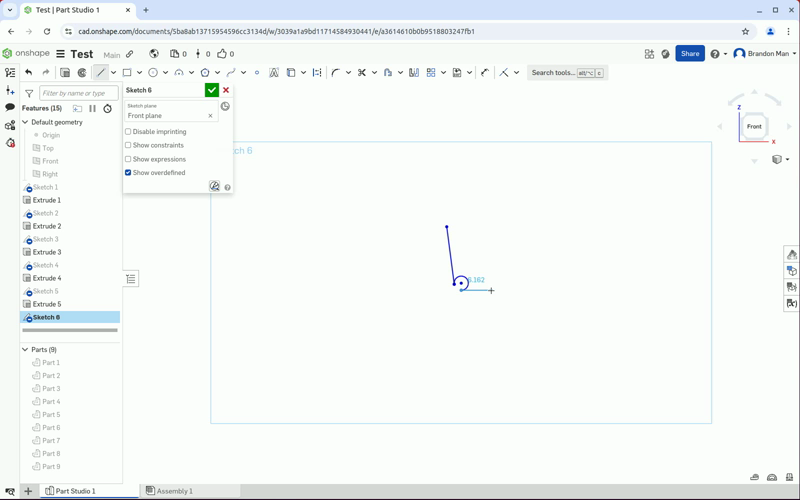
mouse_move(501, 290)
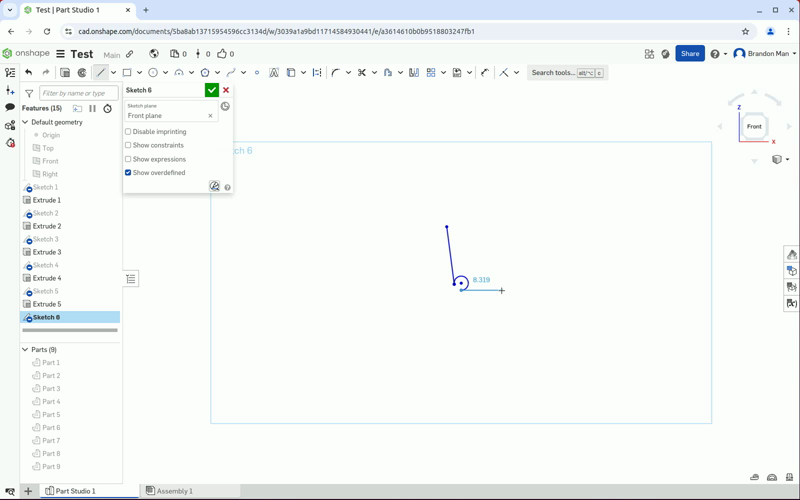
click(501, 290)
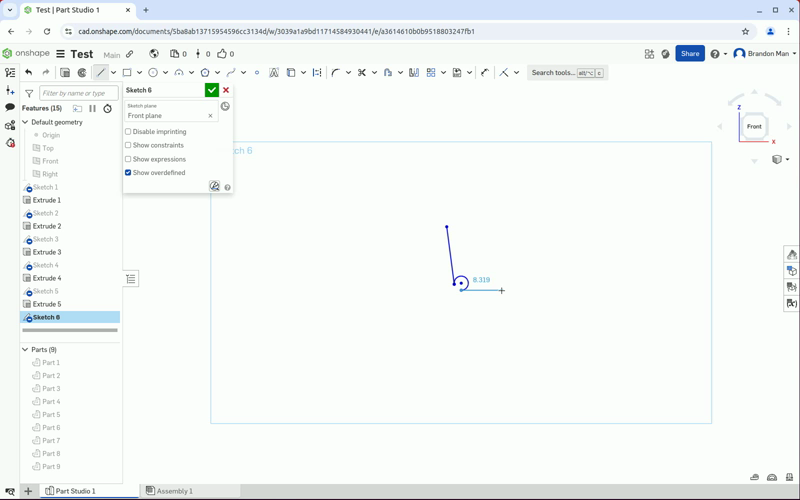
key_up(shift)
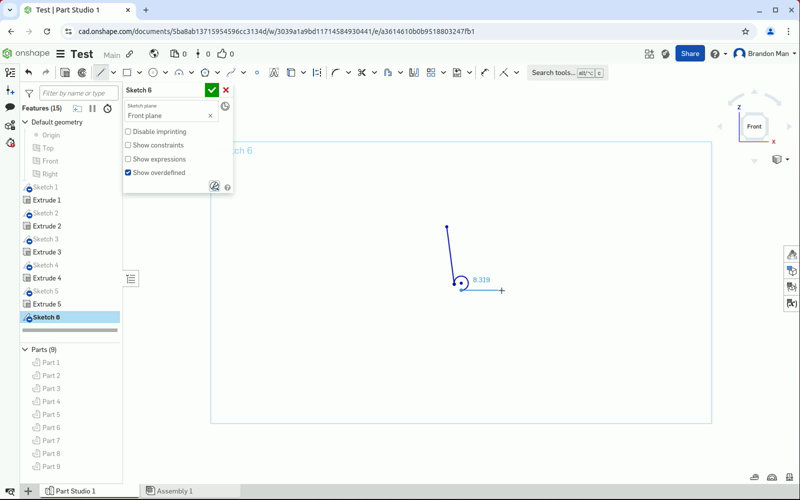
key(esc)
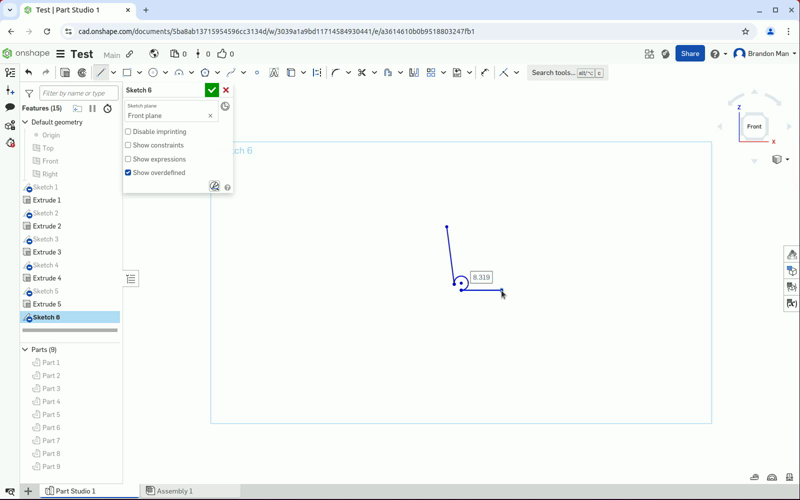
key(a)
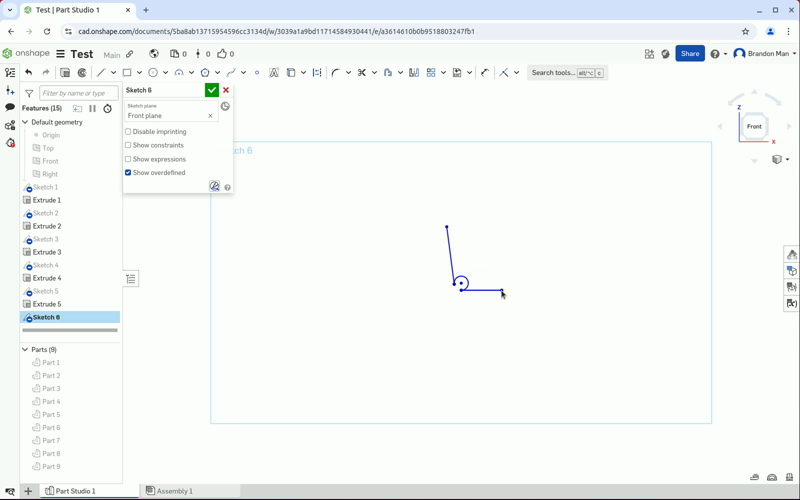
mouse_move(501, 290)
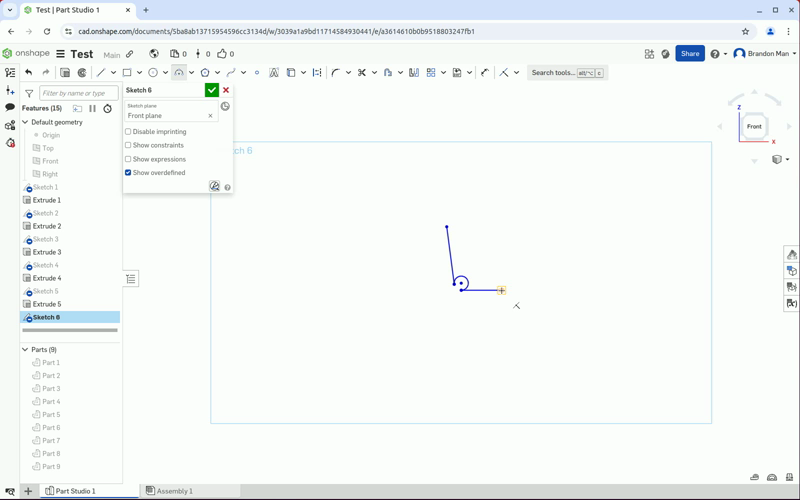
click(501, 290)
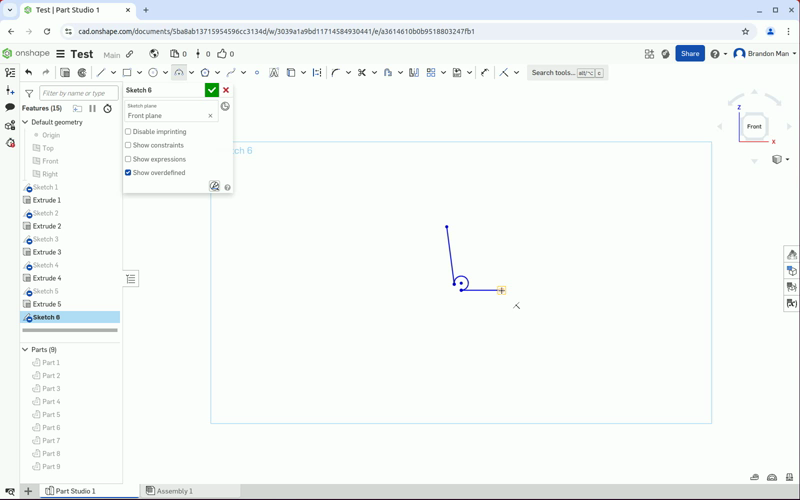
key_down(shift)
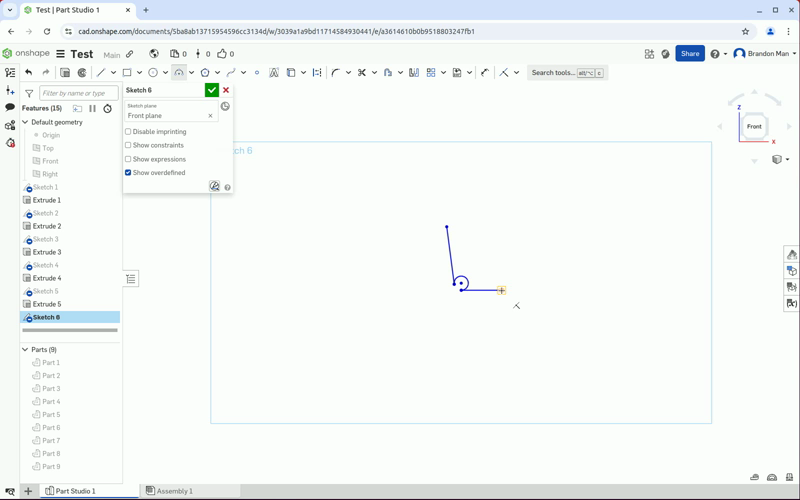
mouse_move(501, 275)
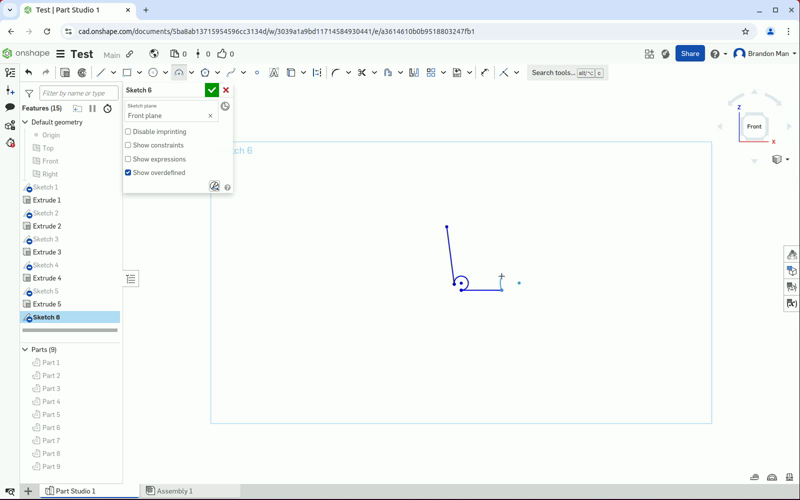
click(501, 275)
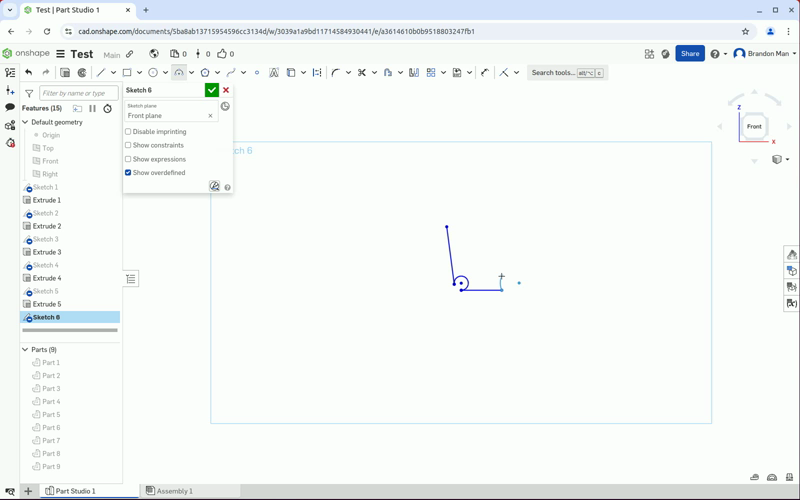
mouse_move(494, 282)
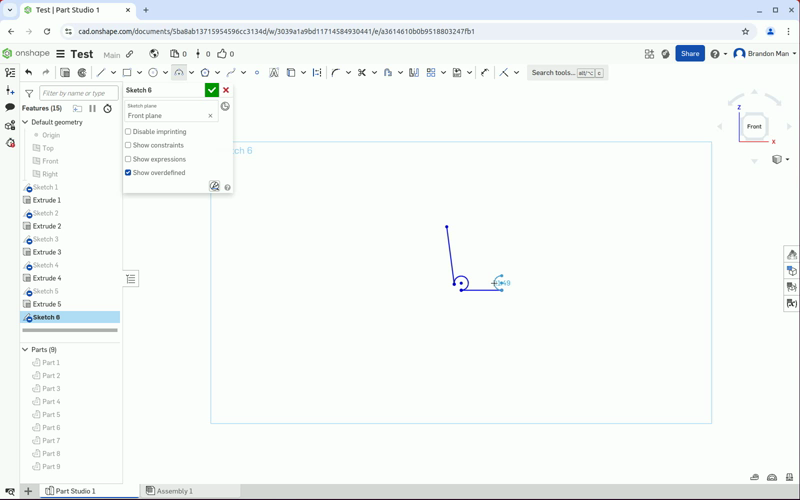
click(494, 282)
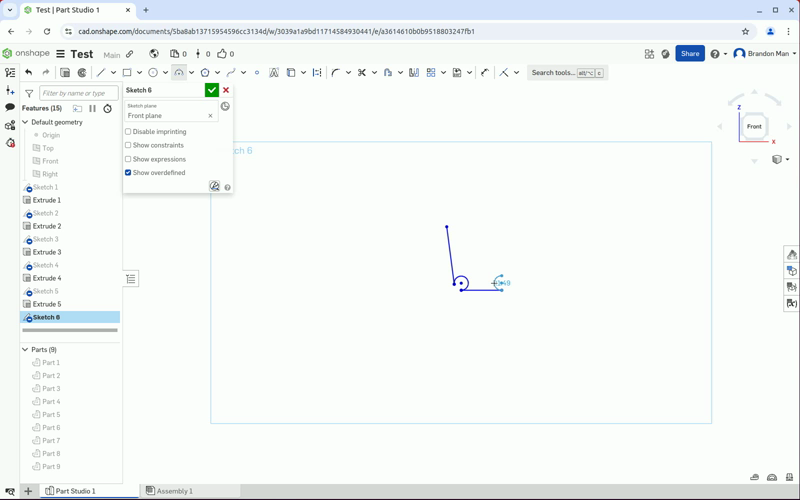
key_up(shift)
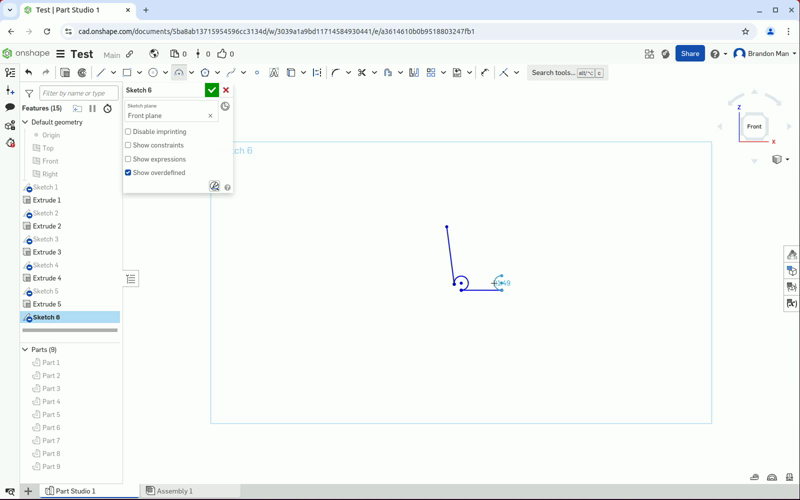
key(esc)
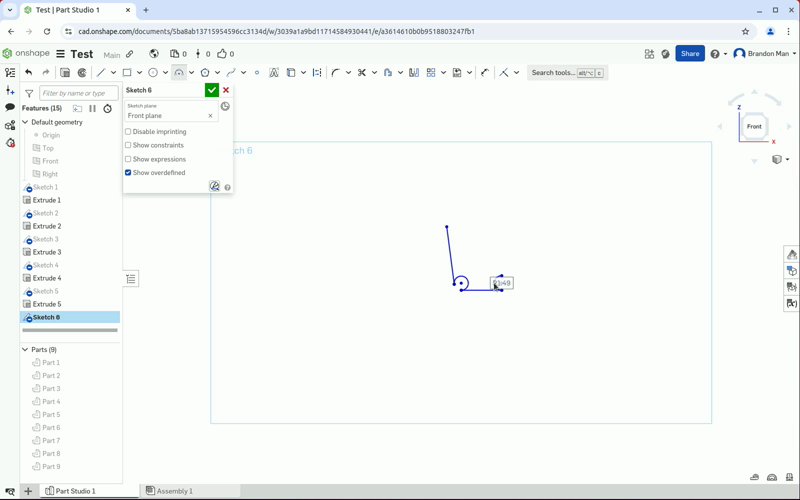
key(l)
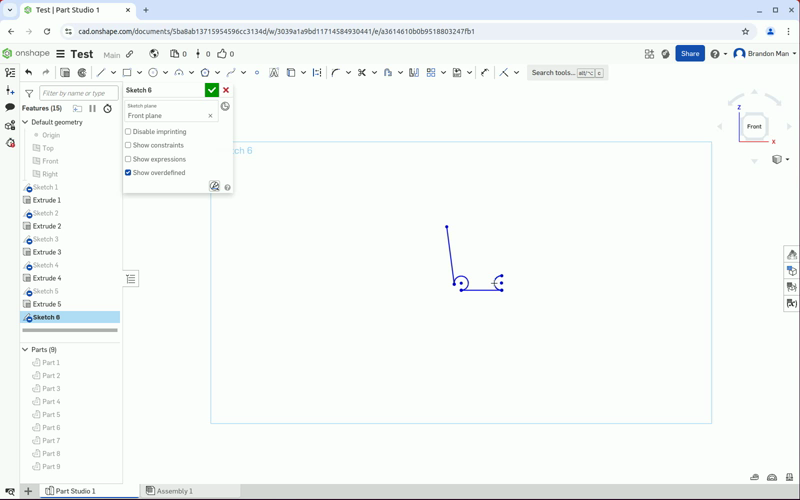
mouse_move(501, 275)
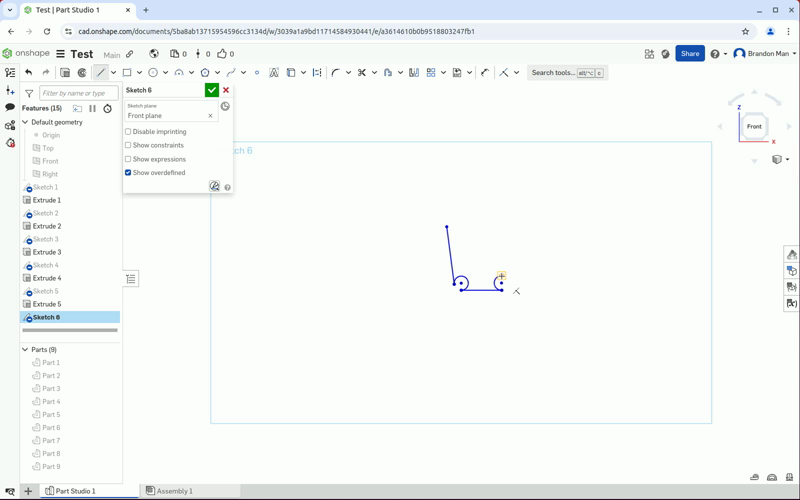
click(501, 275)
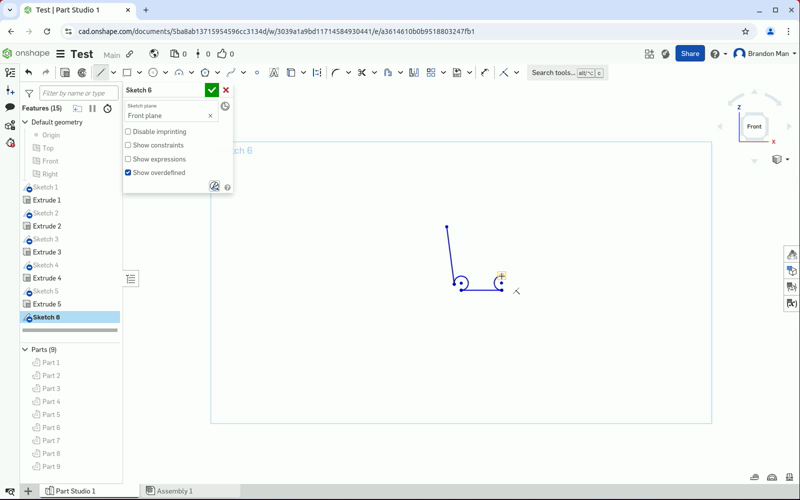
key_down(shift)
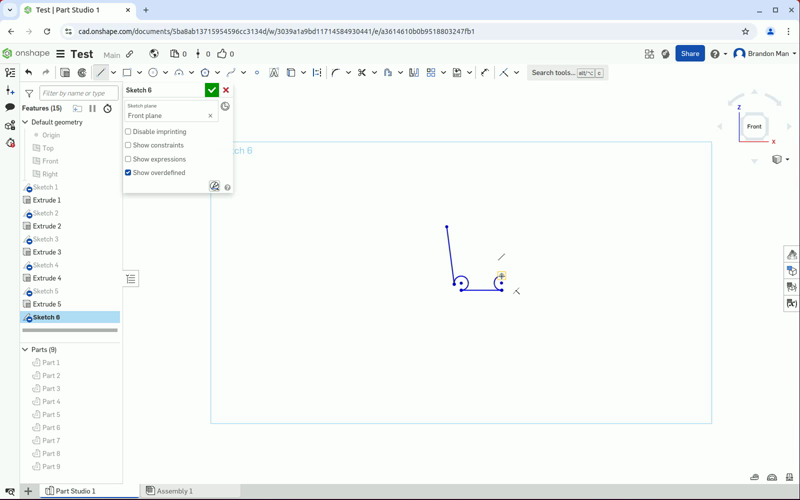
mouse_move(531, 275)
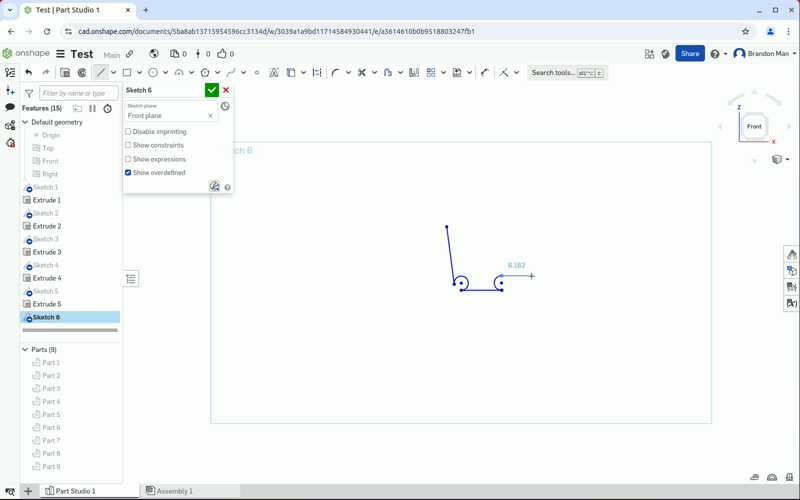
mouse_move(477, 275)
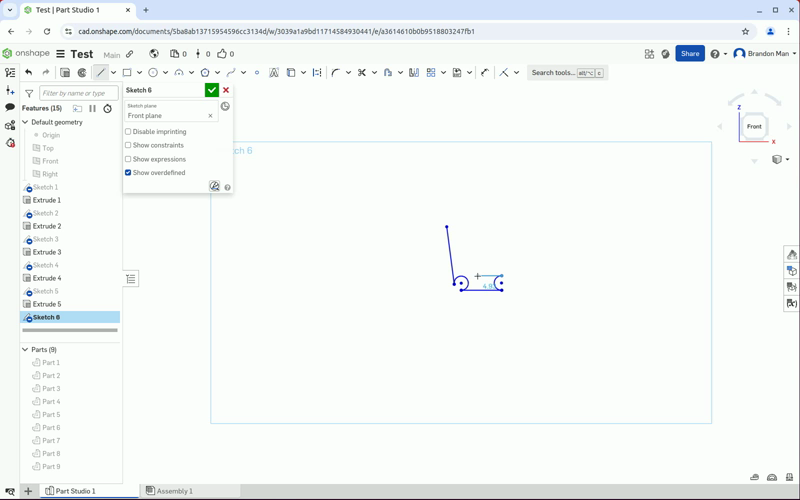
click(477, 275)
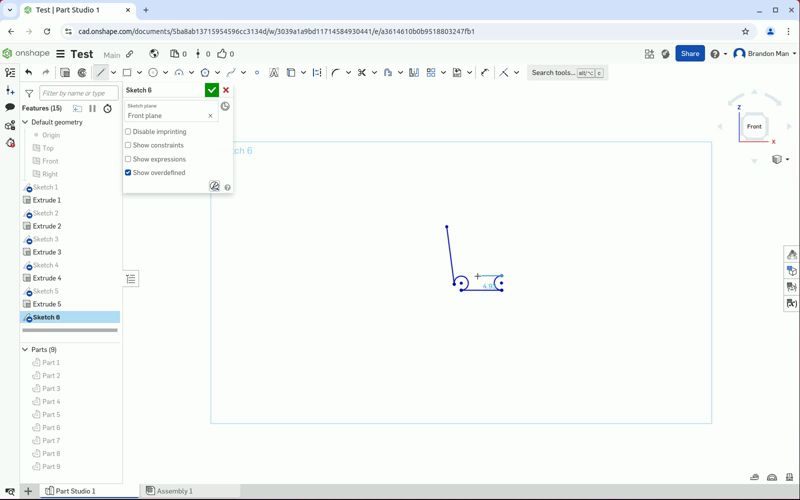
key_up(shift)
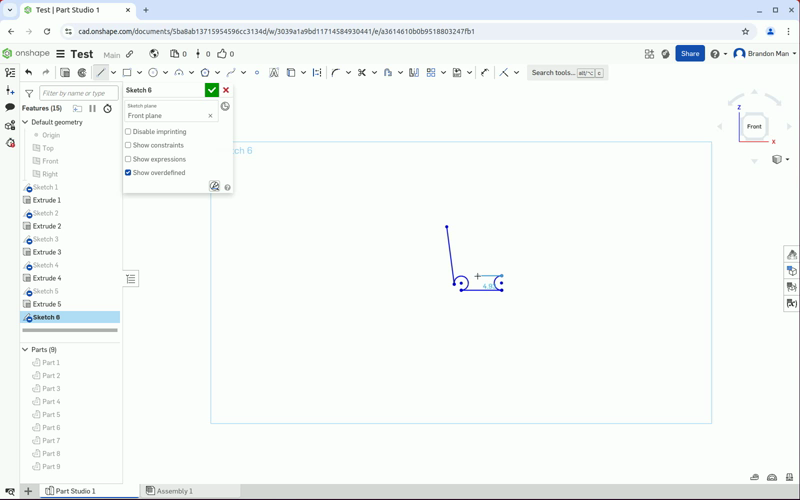
key(esc)
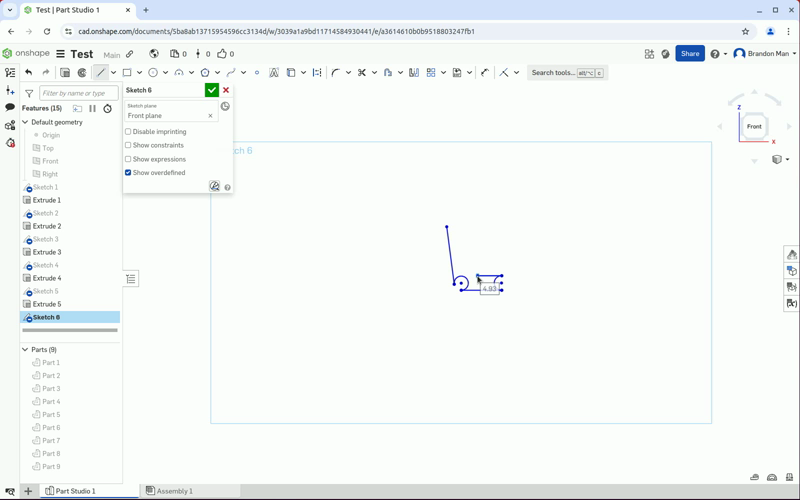
key(a)
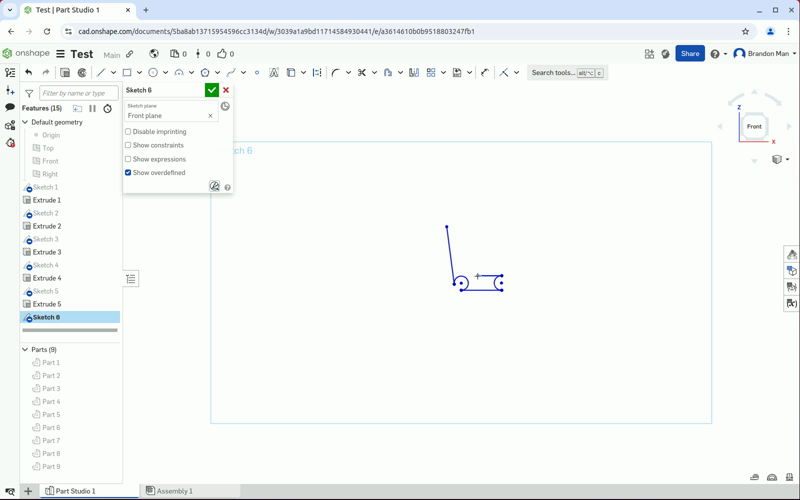
mouse_move(477, 275)
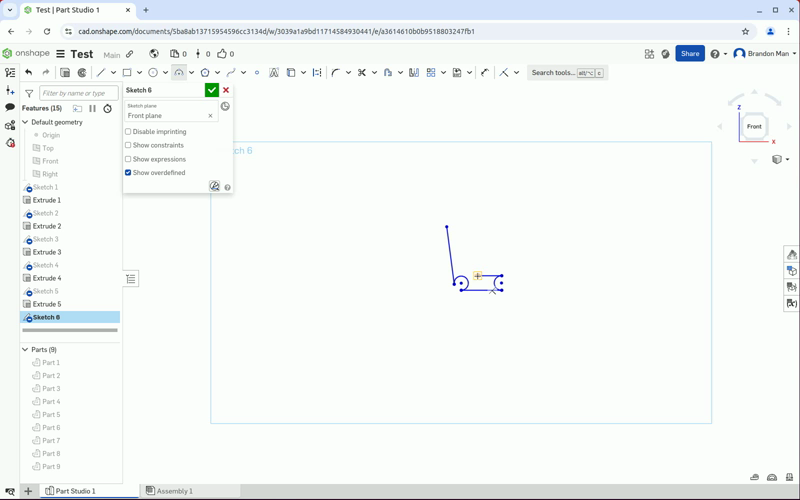
click(477, 275)
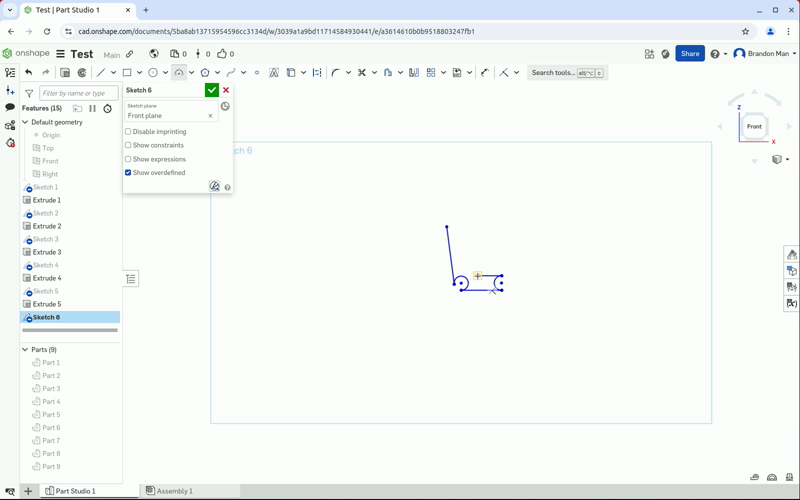
key_down(shift)
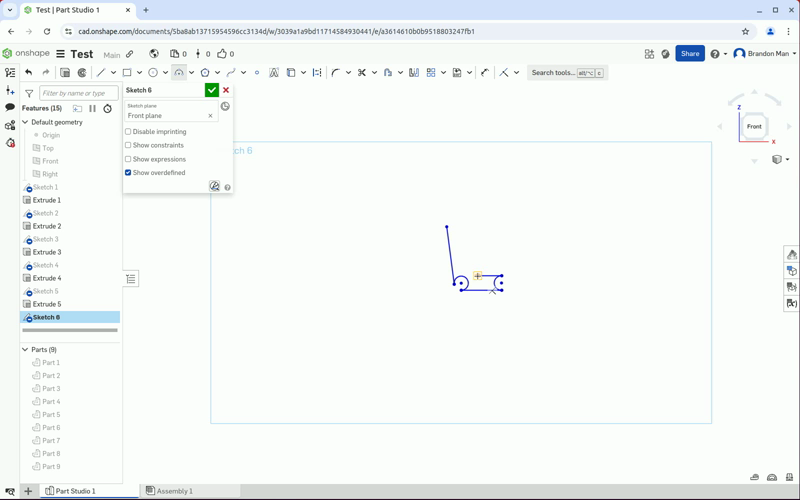
mouse_move(470, 267)
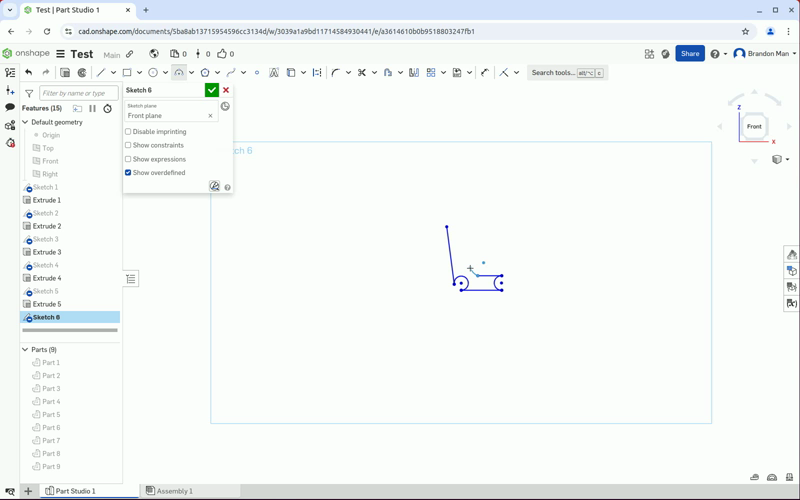
click(470, 267)
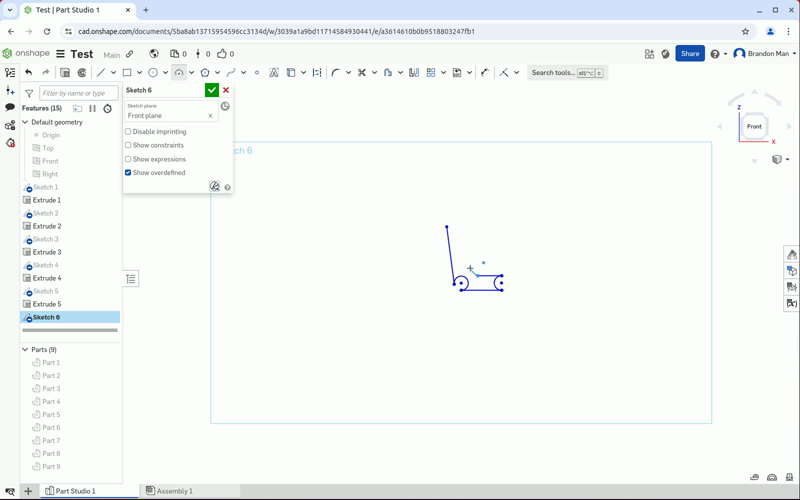
mouse_move(472, 273)
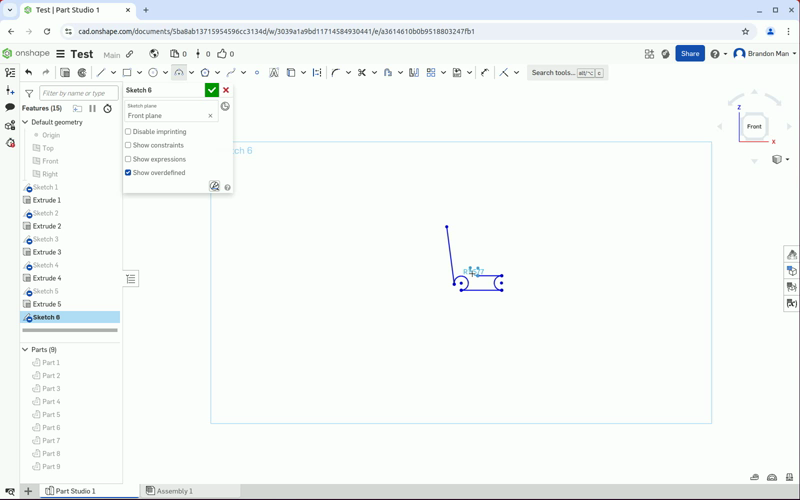
click(472, 273)
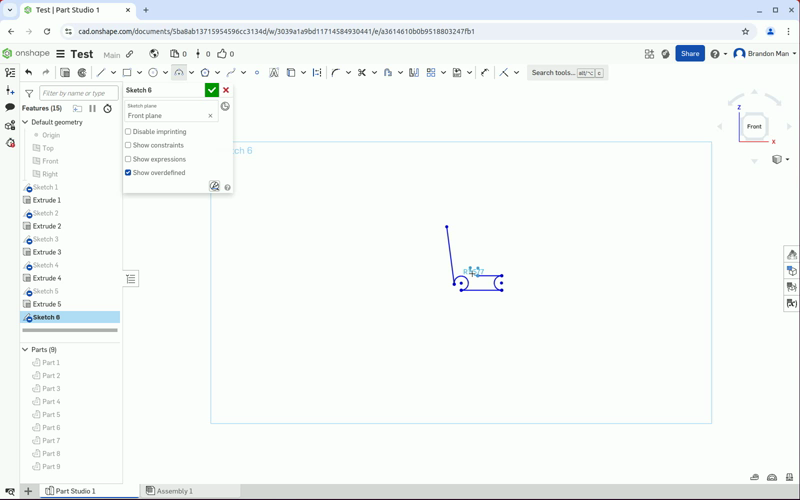
key_up(shift)
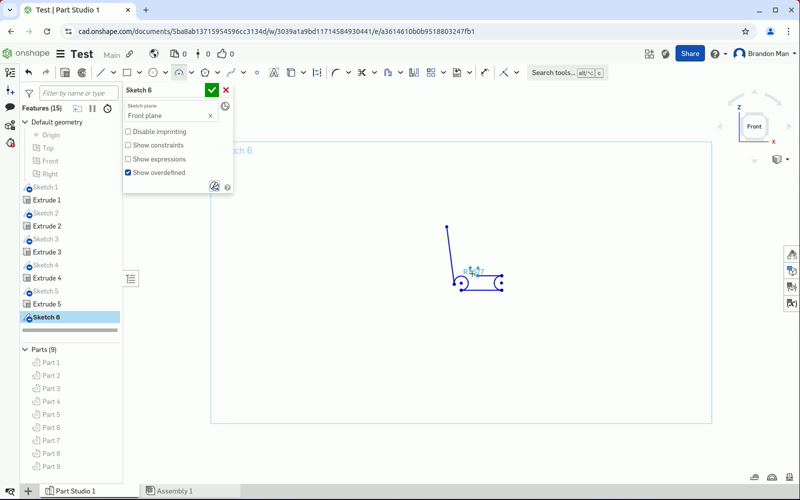
key(esc)
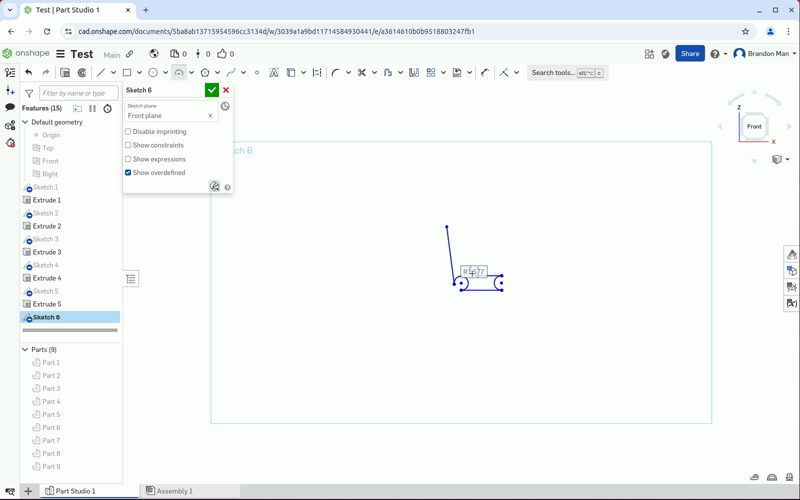
key(l)
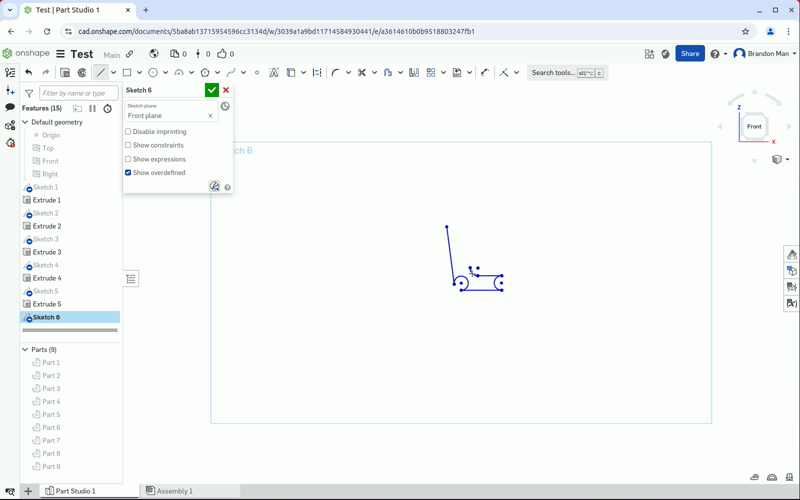
mouse_move(470, 267)
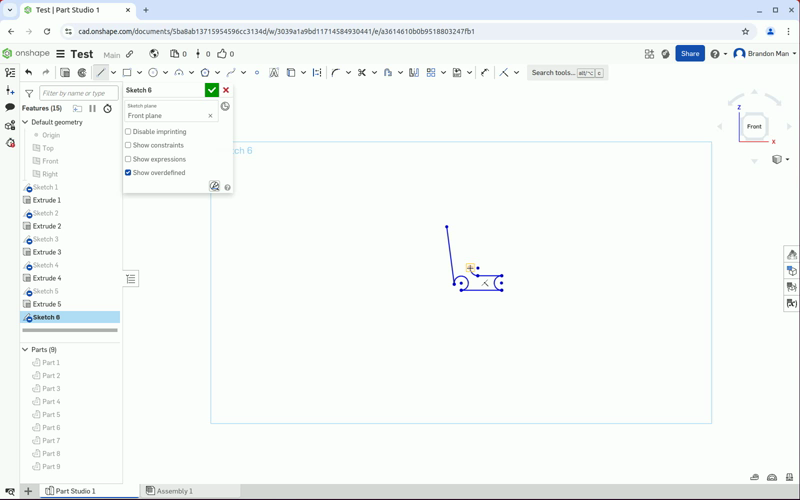
click(470, 267)
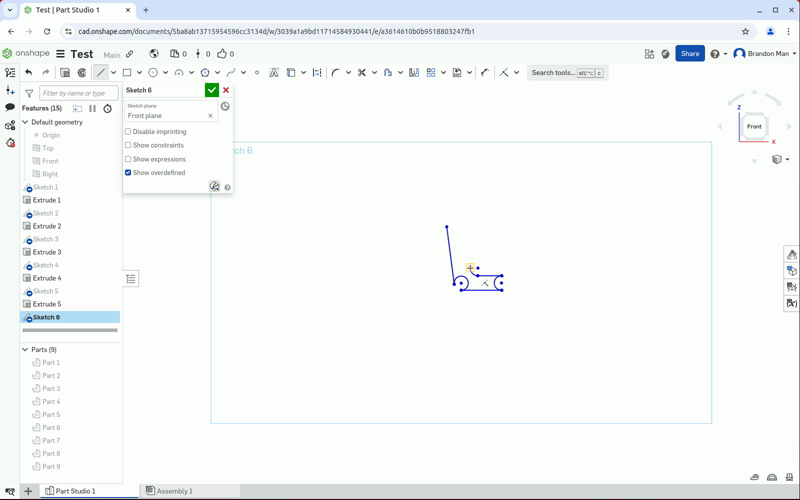
key_down(shift)
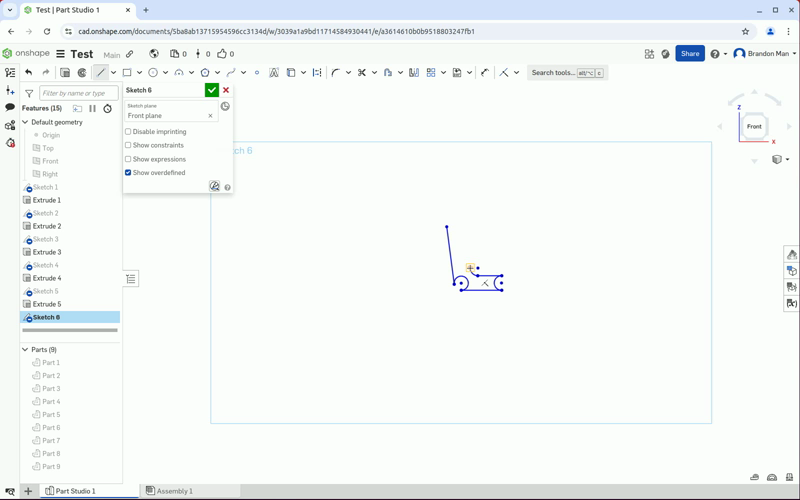
mouse_move(500, 267)
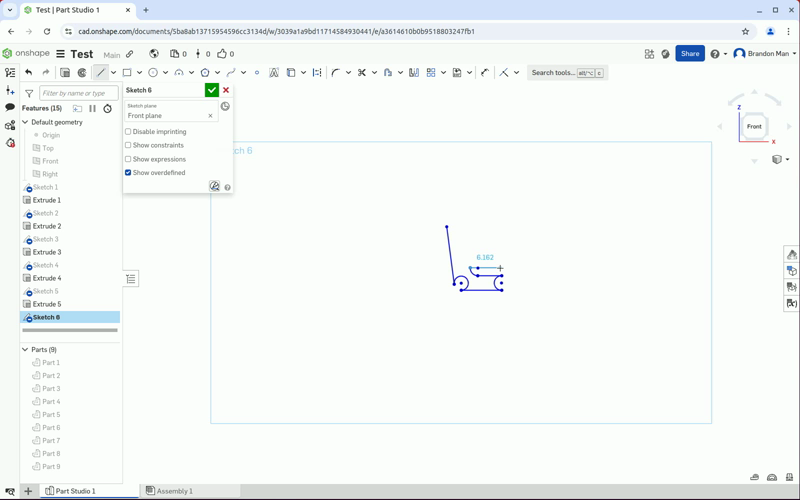
mouse_move(475, 226)
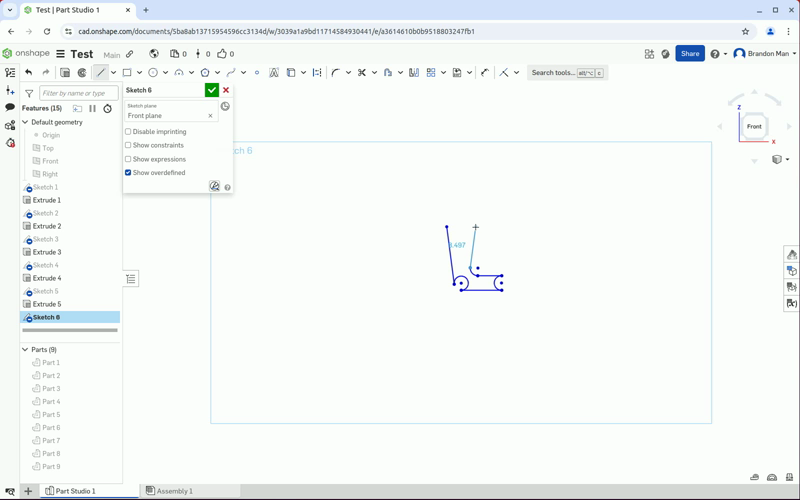
click(475, 226)
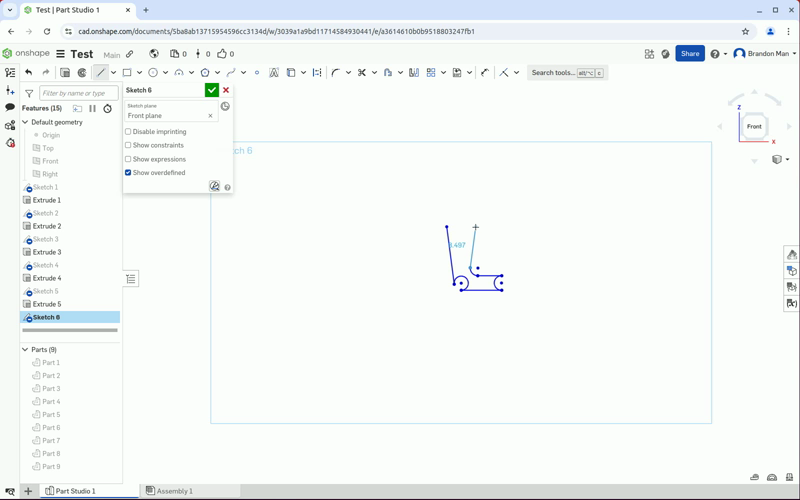
key_up(shift)
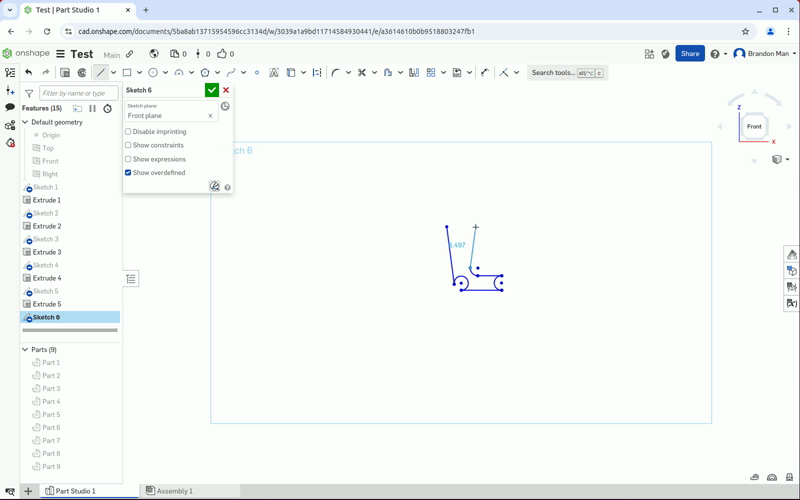
key(esc)
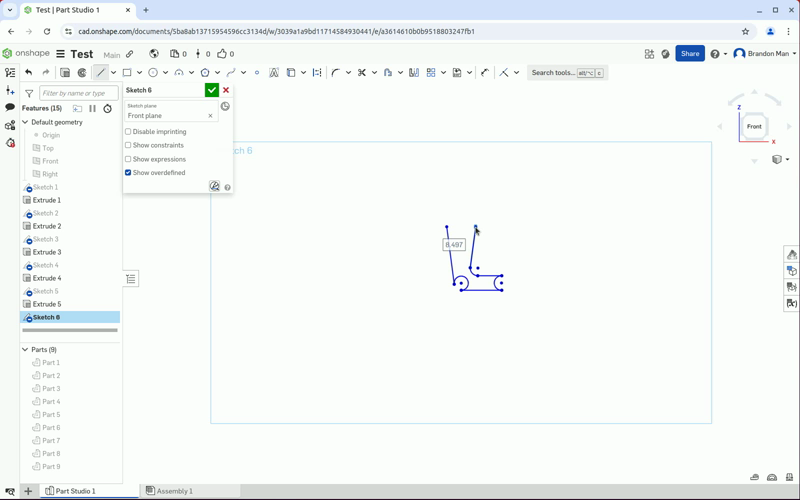
key(a)
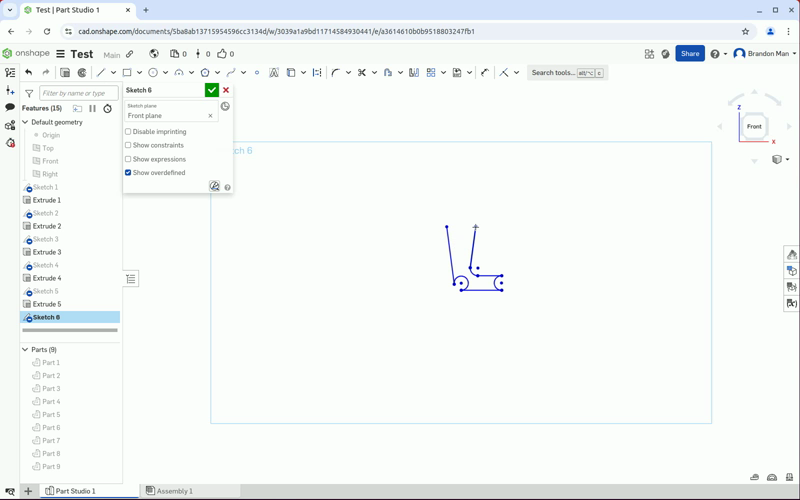
mouse_move(475, 226)
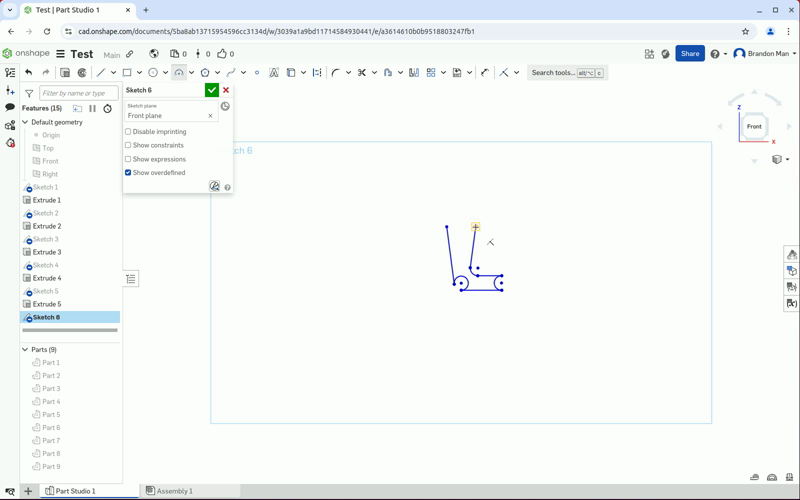
click(475, 226)
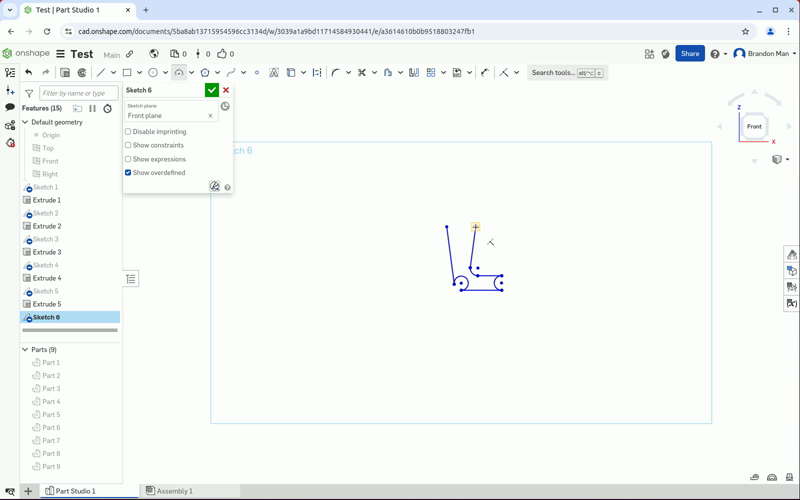
mouse_move(446, 226)
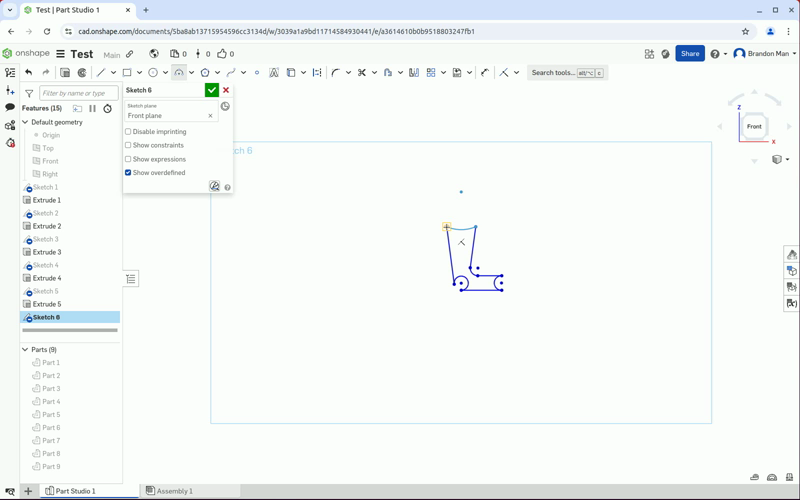
click(446, 226)
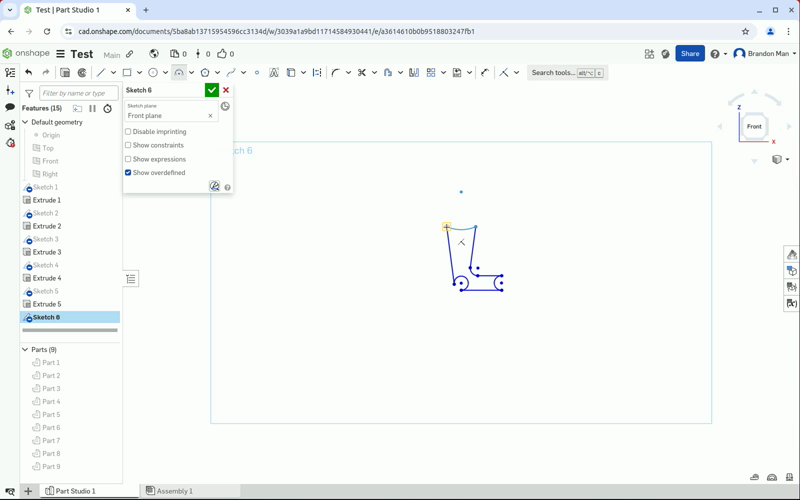
key_down(shift)
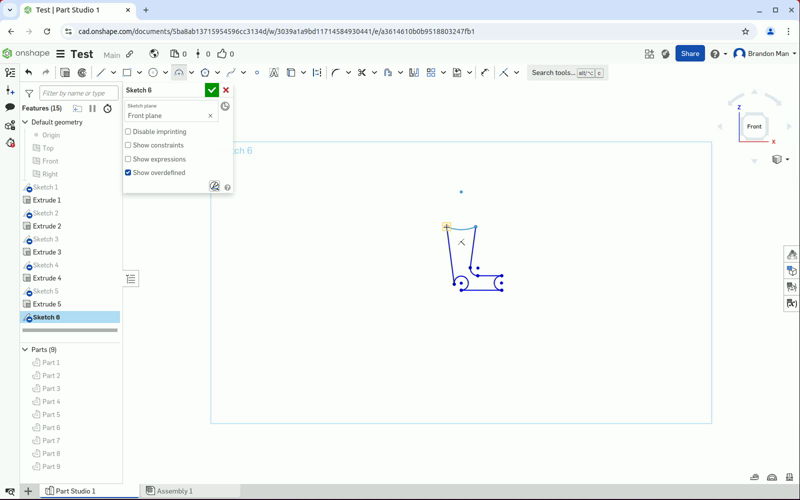
mouse_move(461, 239)
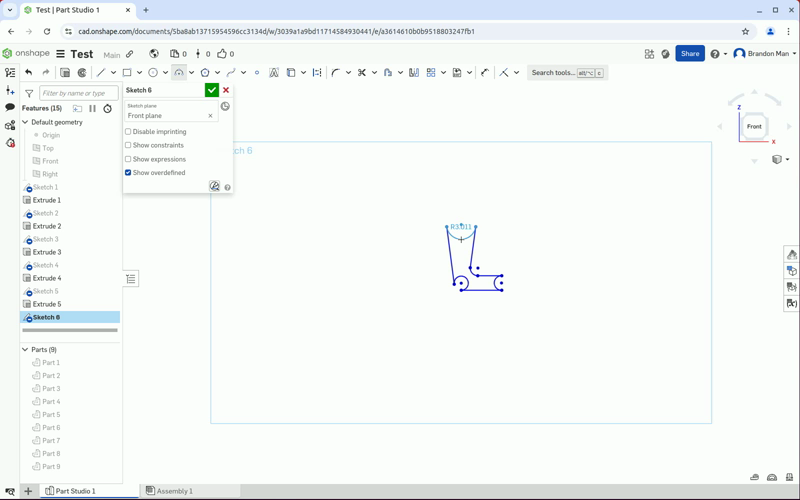
click(461, 239)
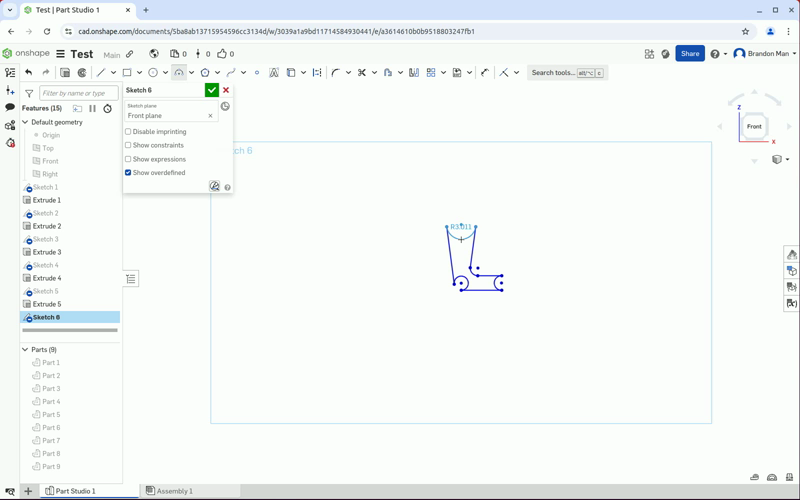
key_up(shift)
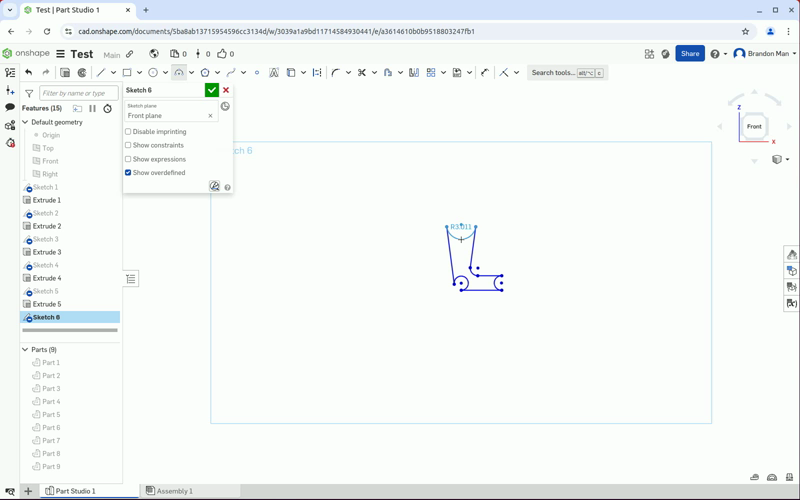
key(esc)
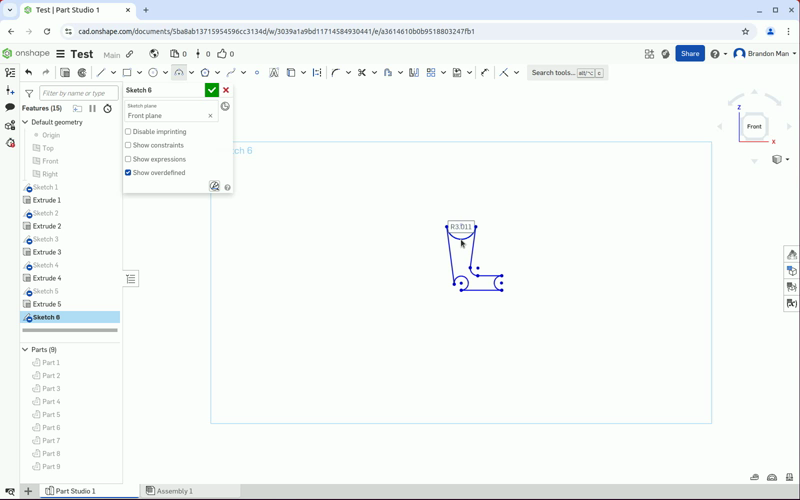
mouse_move(487, 289)
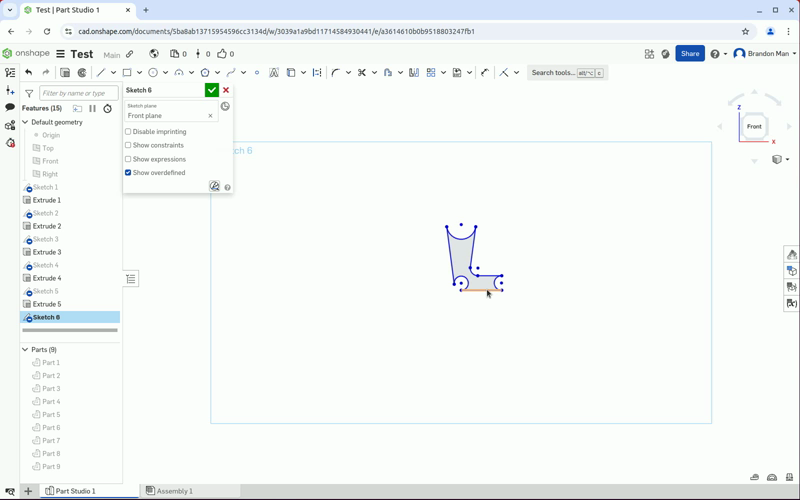
scroll(6)
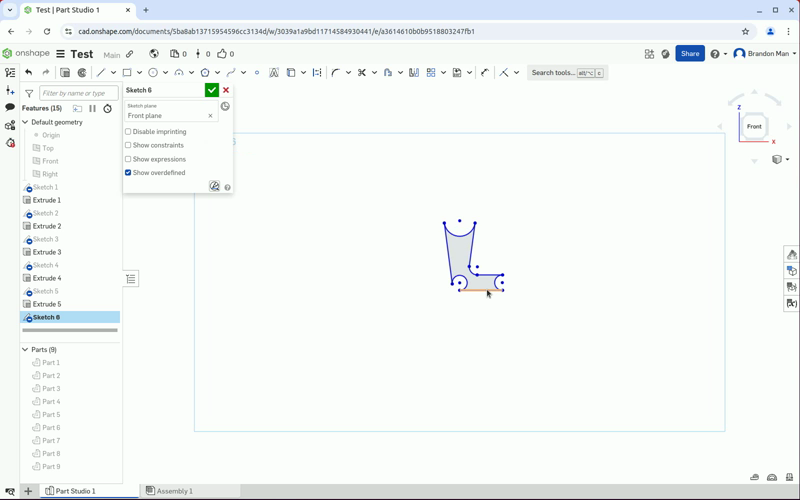
scroll(6)
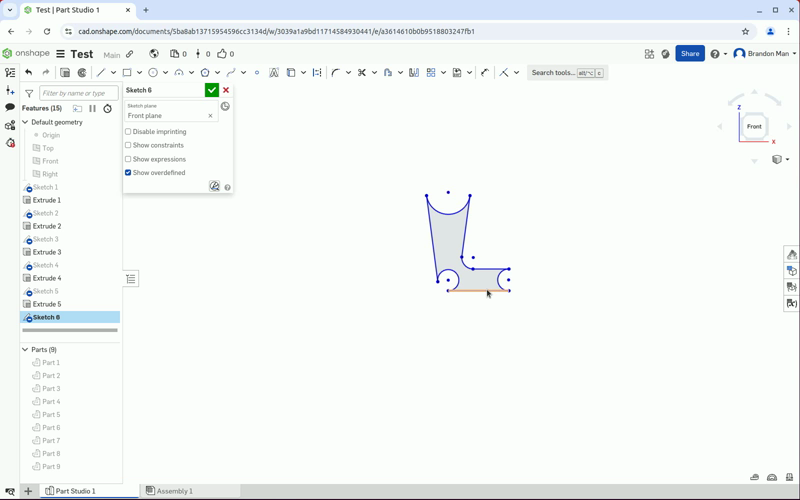
scroll(6)
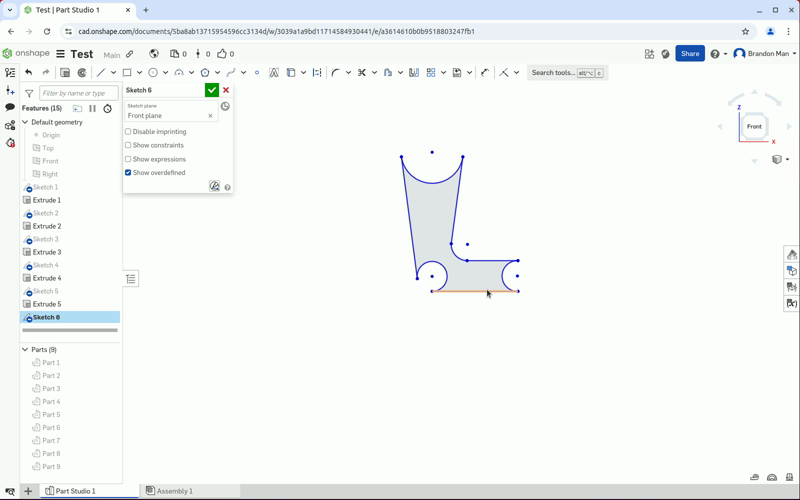
scroll(6)
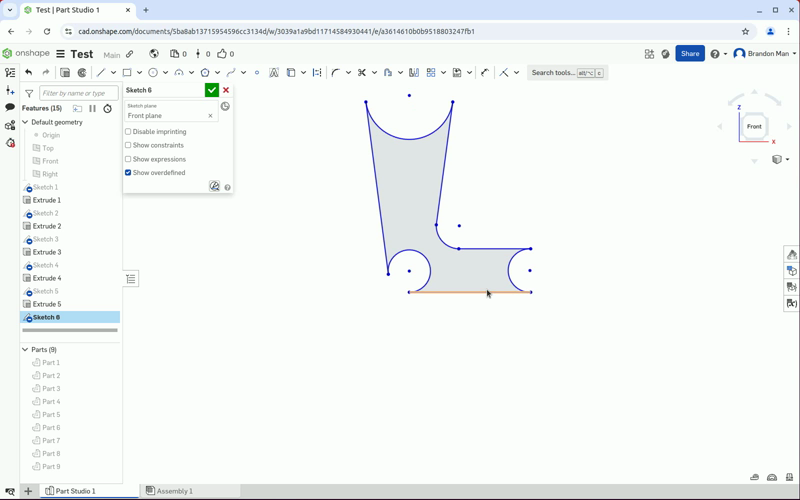
scroll(6)
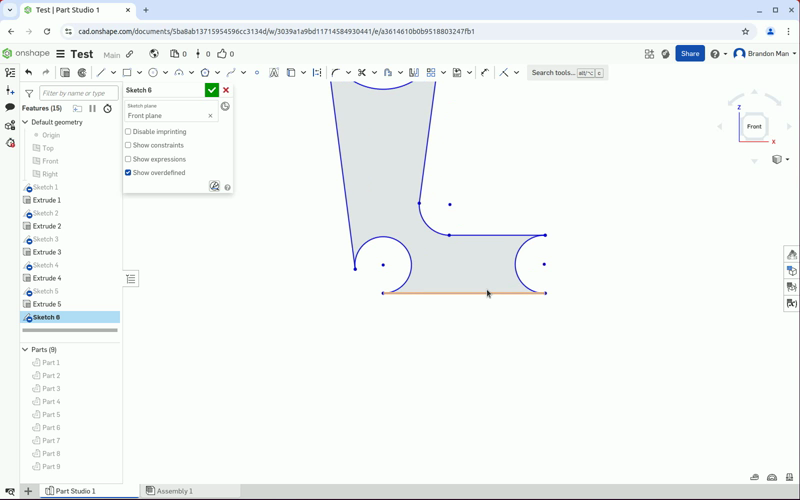
scroll(6)
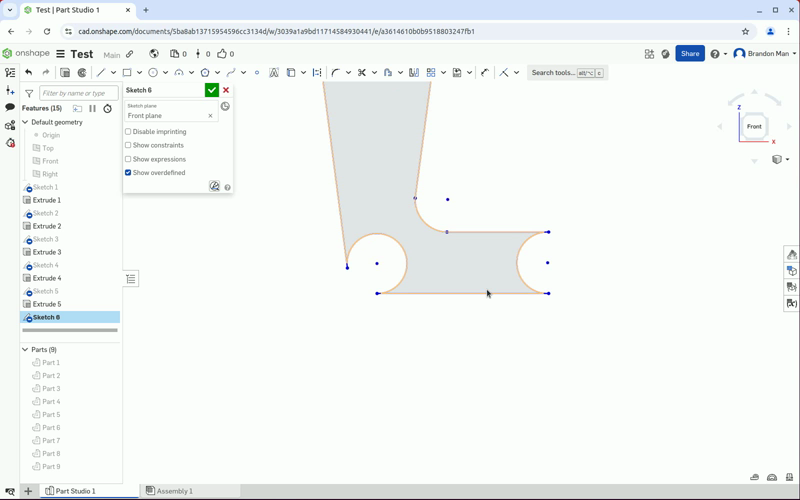
scroll(6)
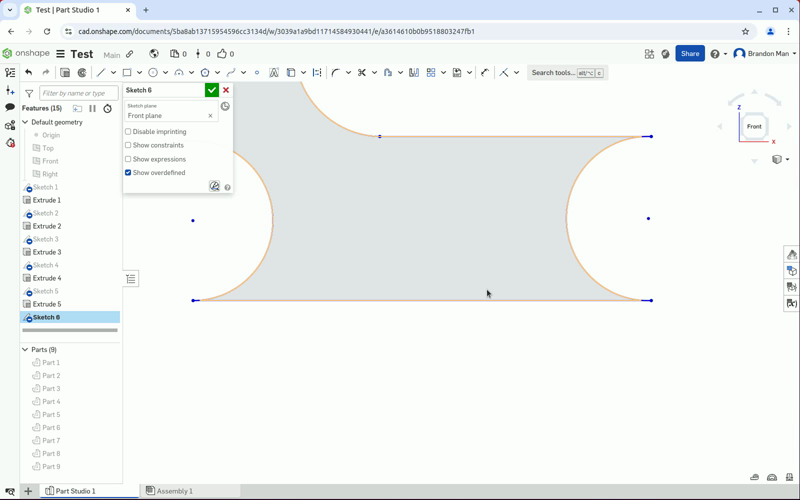
click(487, 289)
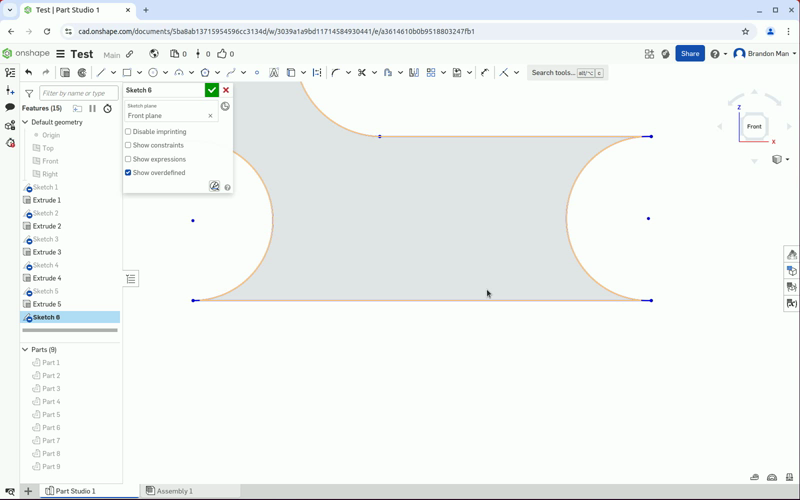
scroll(-6)
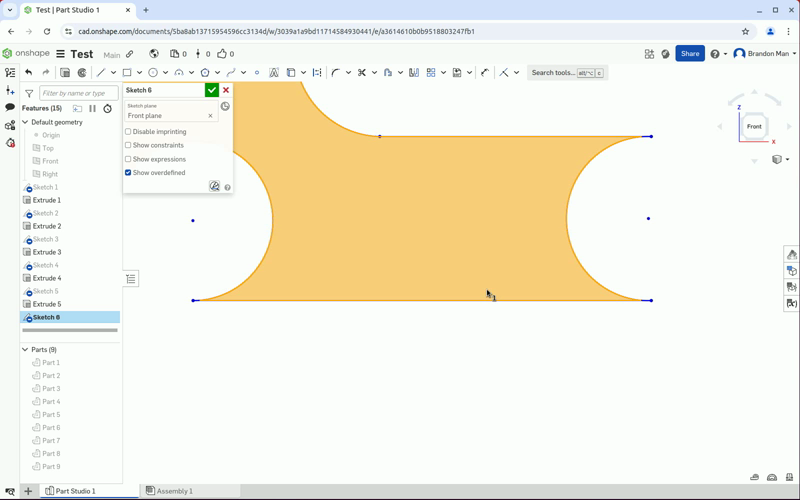
scroll(-6)
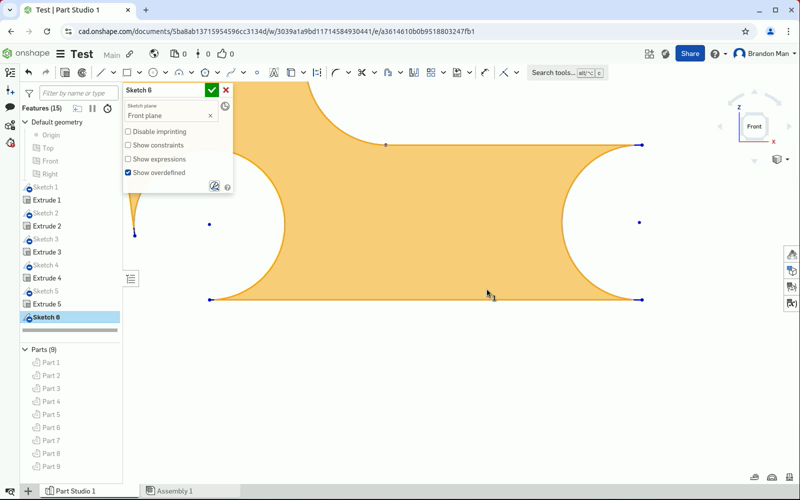
scroll(-6)
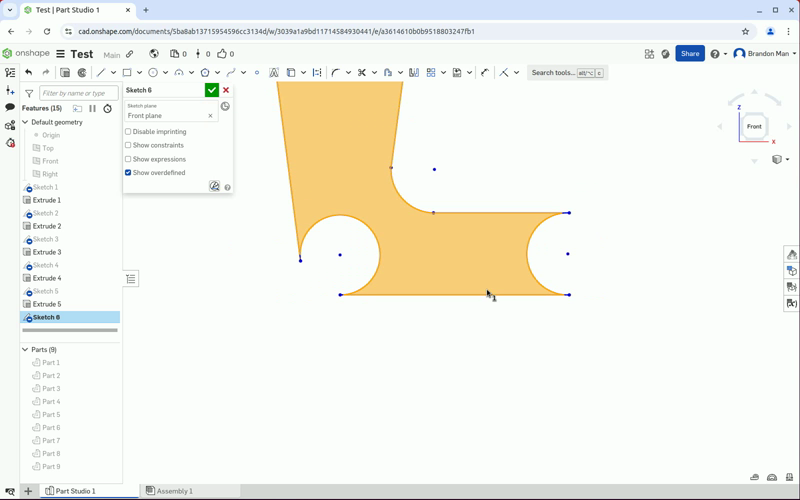
scroll(-6)
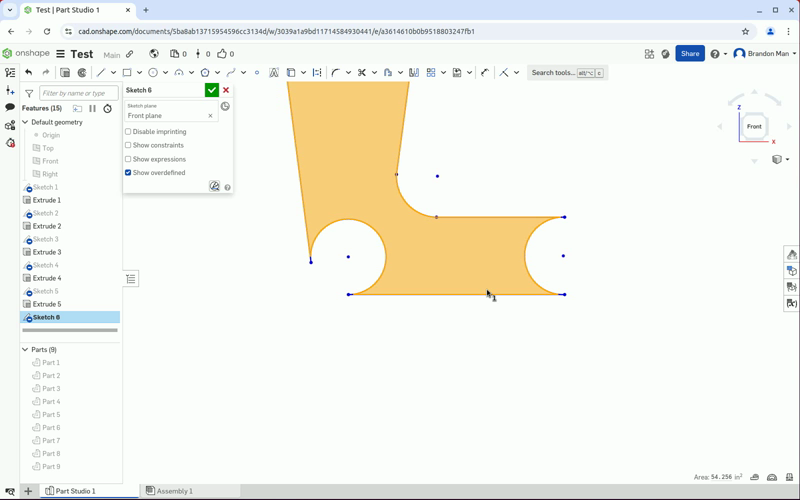
scroll(-6)
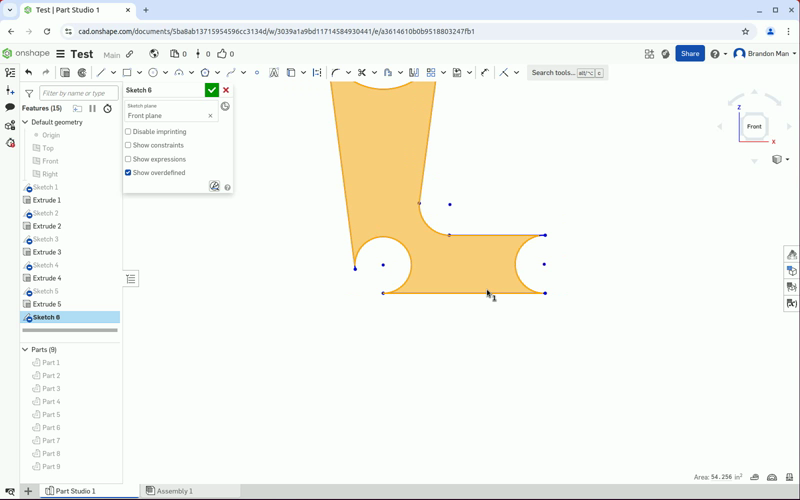
scroll(-6)
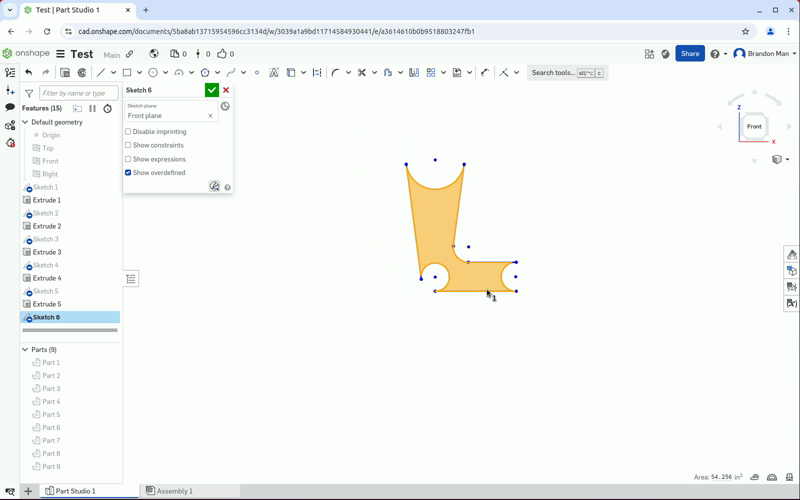
scroll(-6)
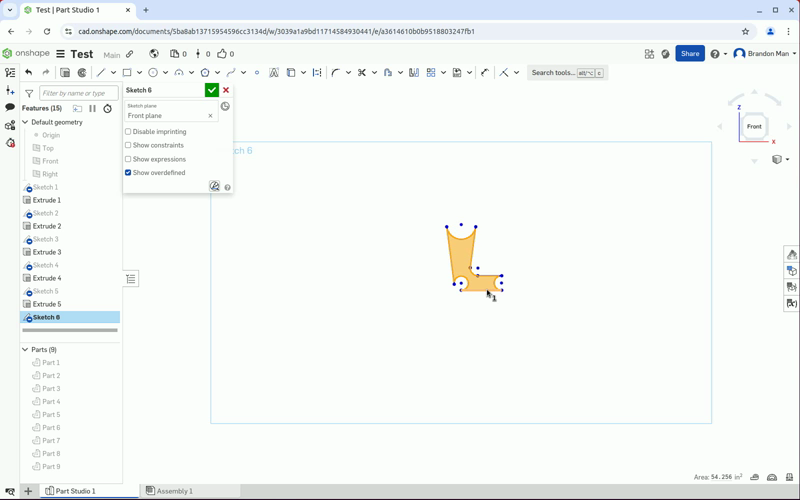
mouse_move(73, 352)
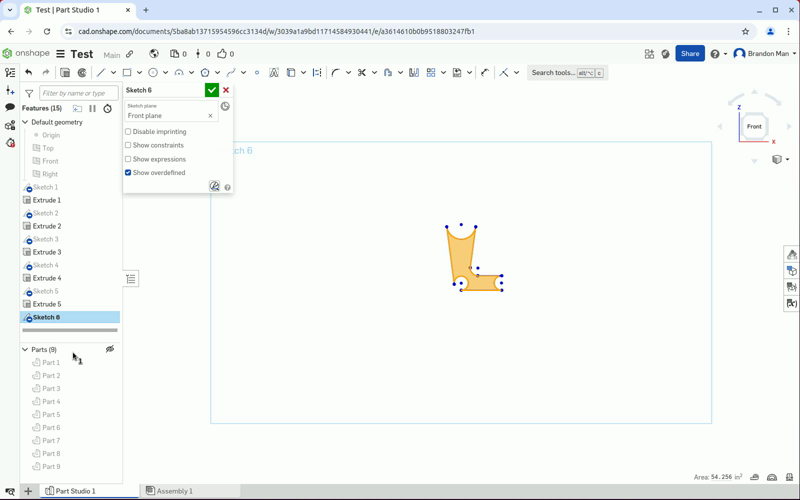
key(shift+y)
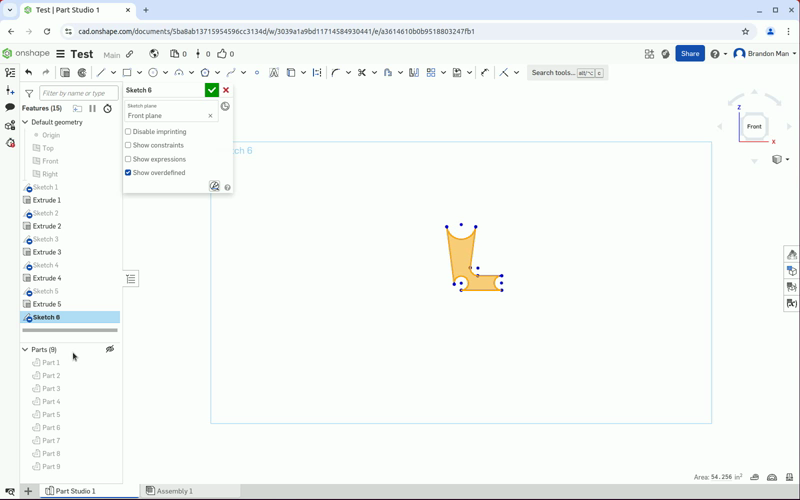
key(shift+e)
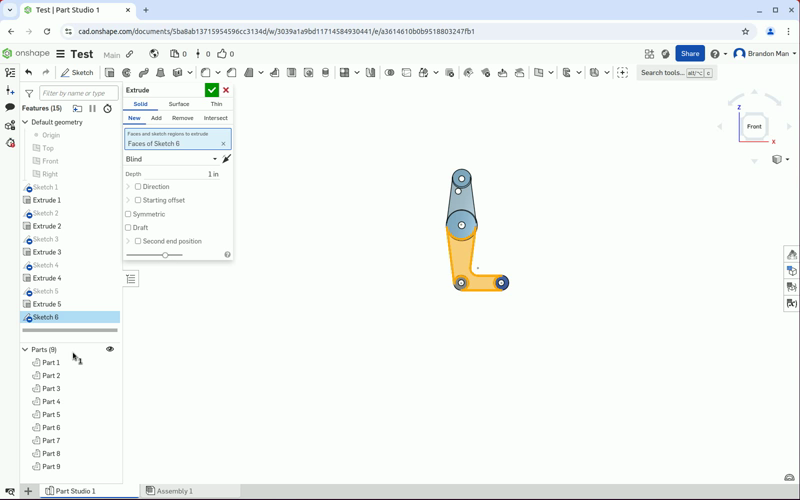
mouse_move(143, 106)
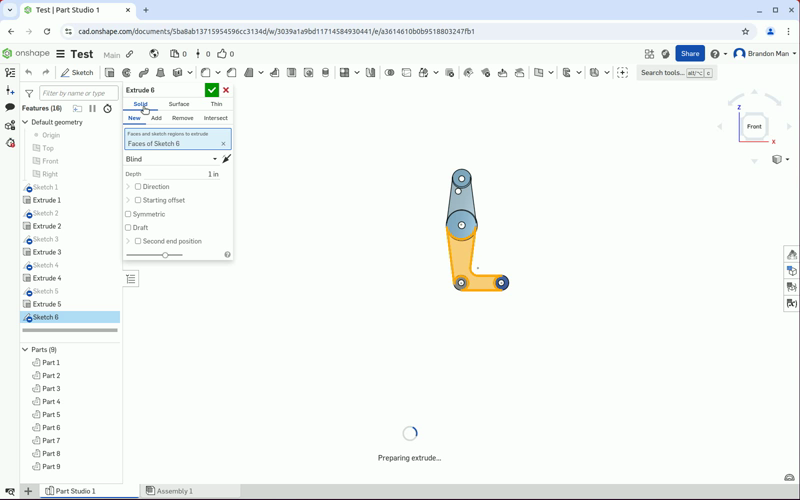
click(143, 106)
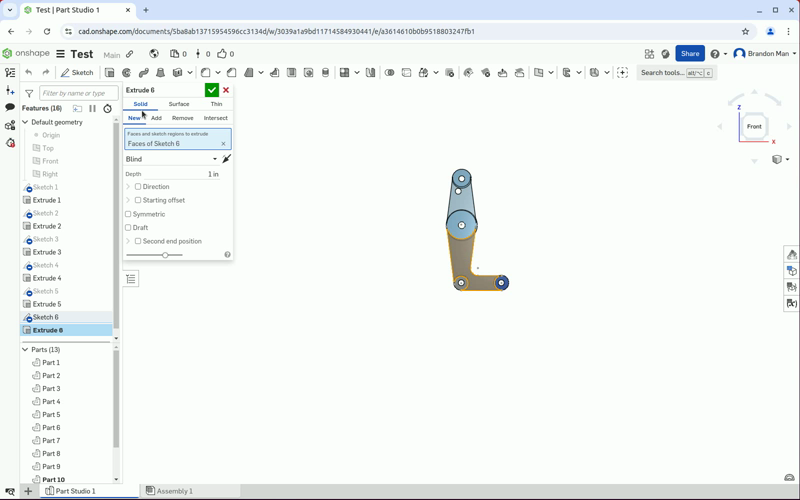
mouse_move(137, 120)
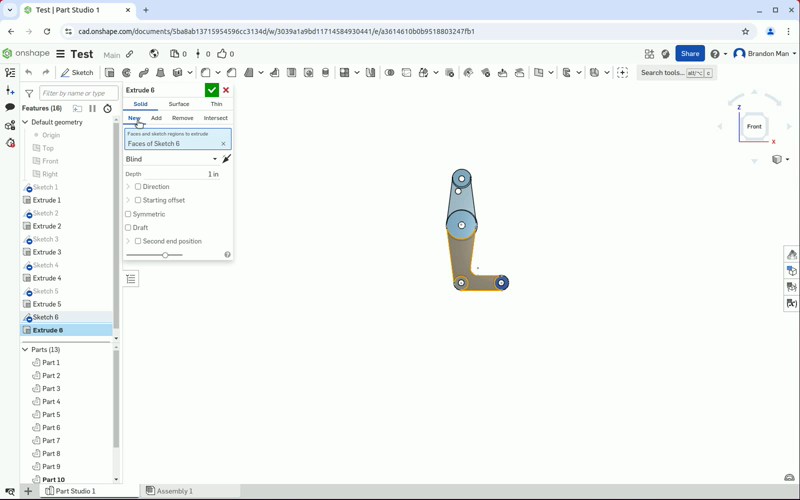
click(137, 120)
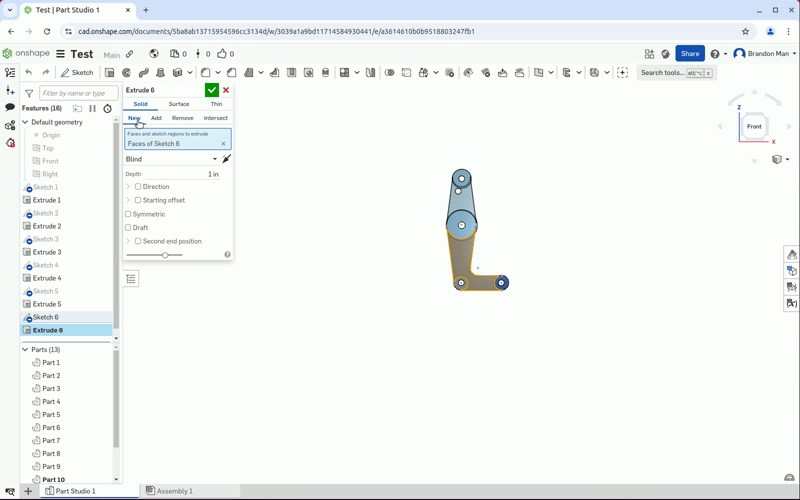
key(tab, 4)
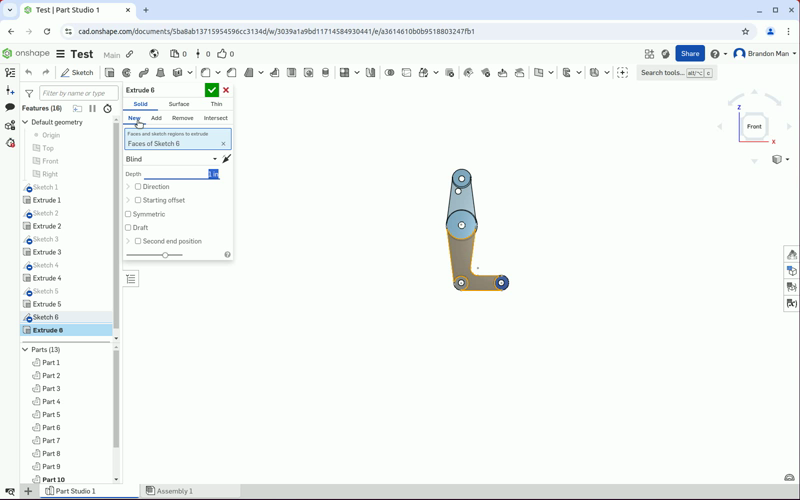
text(0.481)
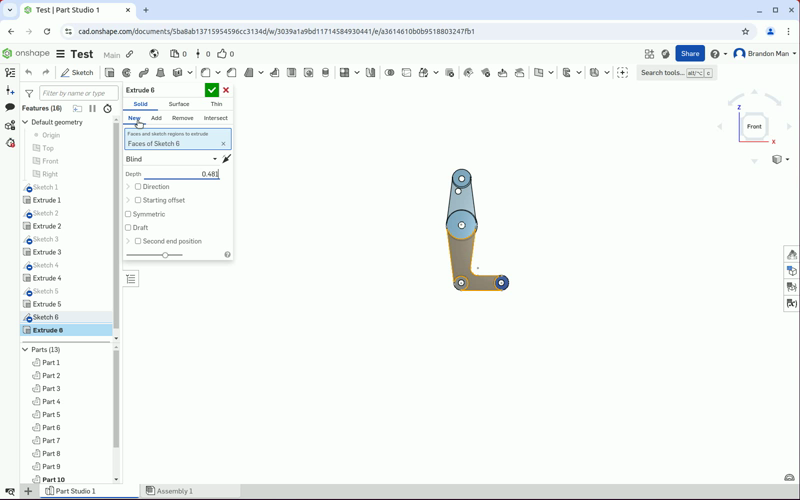
key(enter)
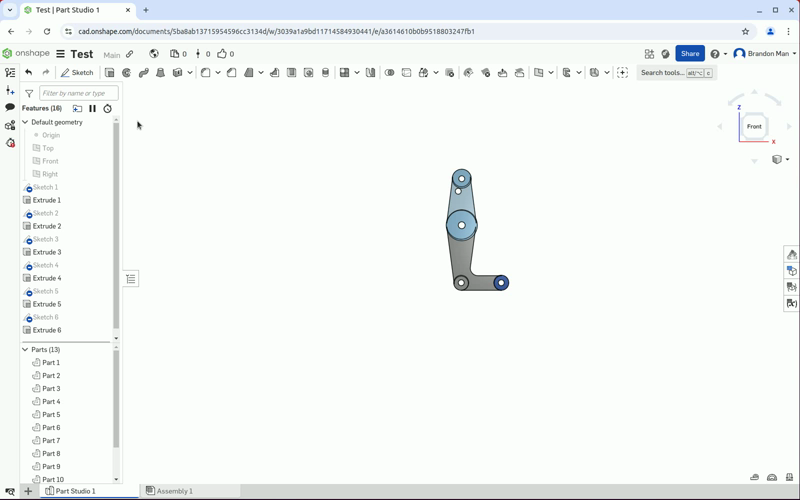
key(shift+h)
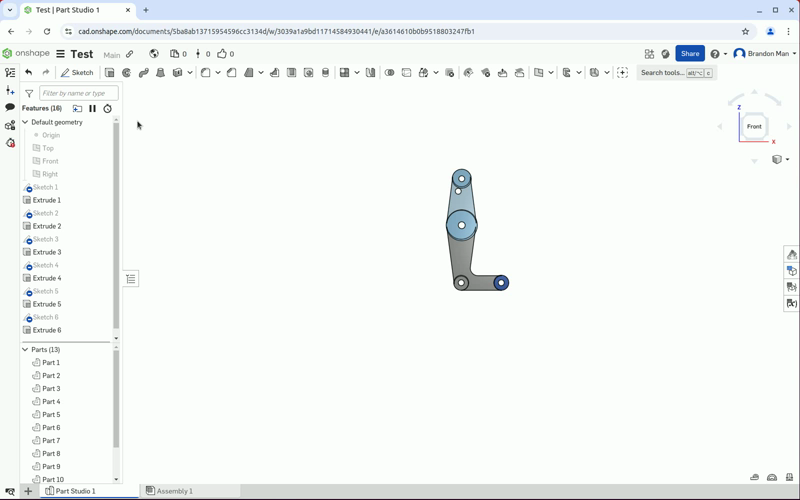
key(shift+h)
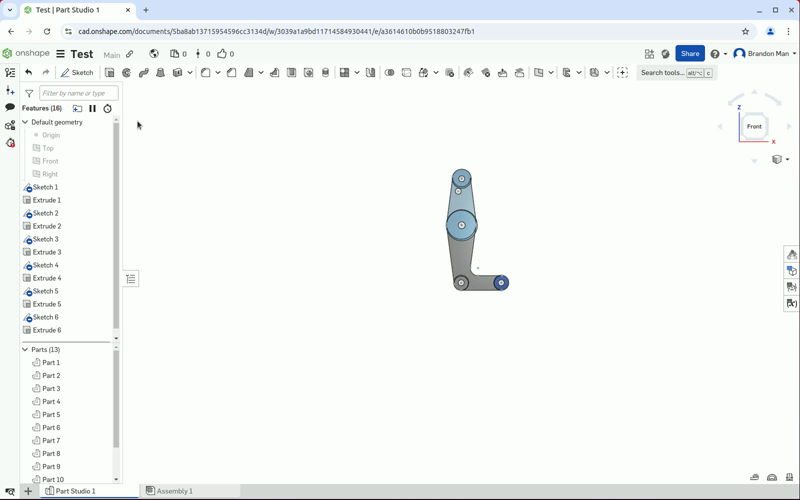
key(shift+7)
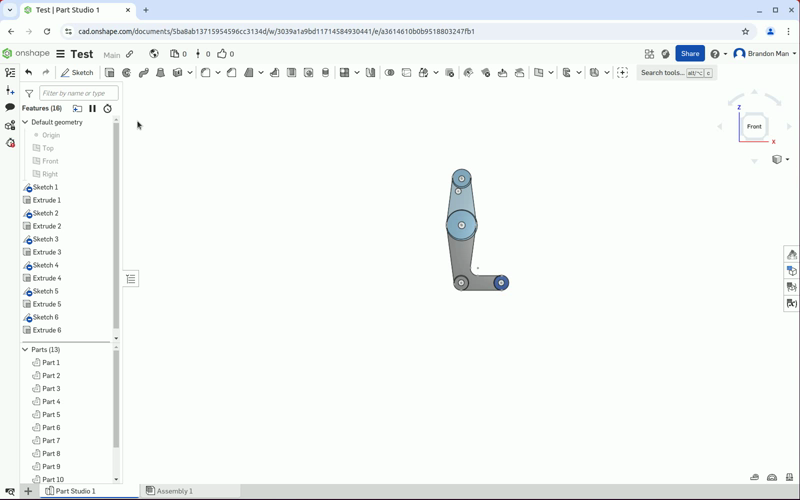
key(left, 2)
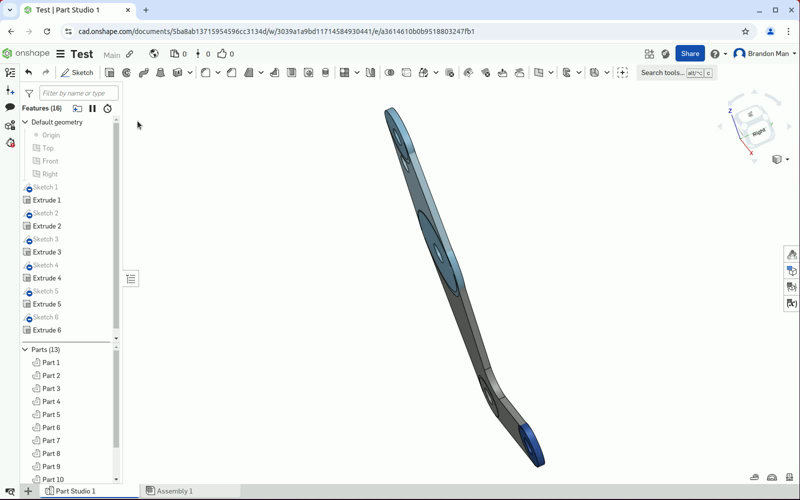
key(down, 2)
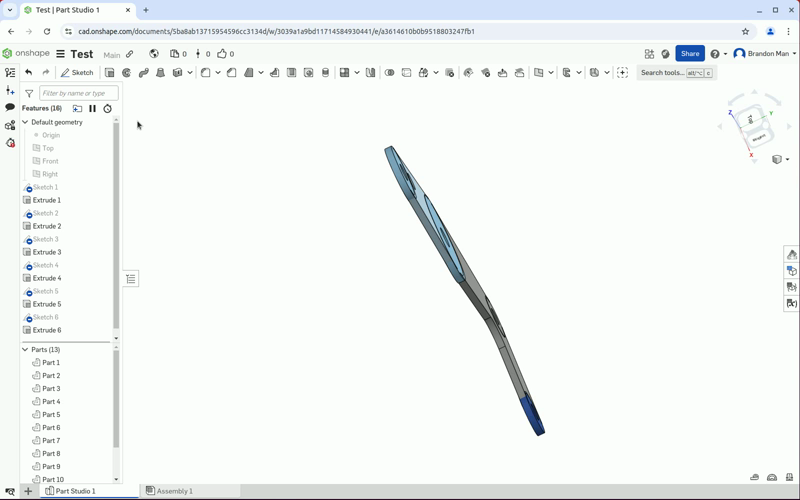
key(up, 2)
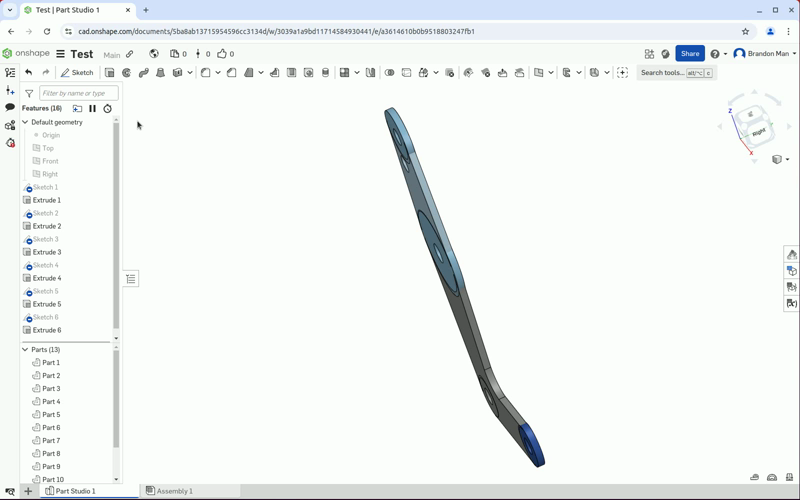
key(right, 2)
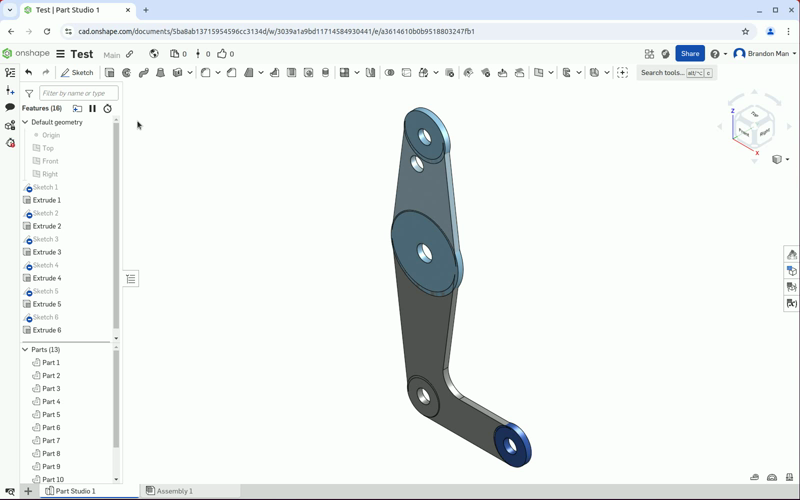
mouse_move(69, 189)
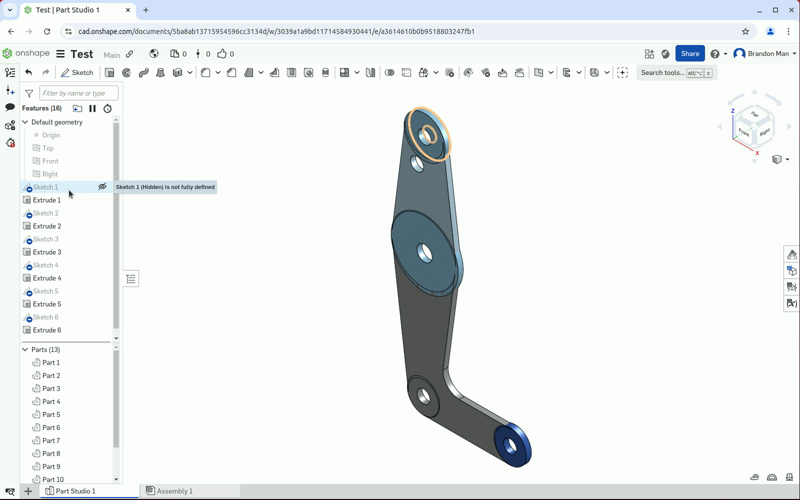
click(69, 189)